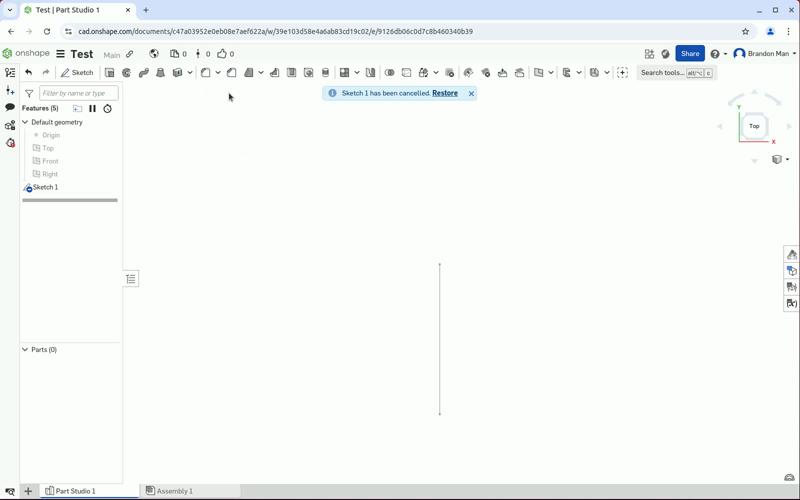
key(shift+h)
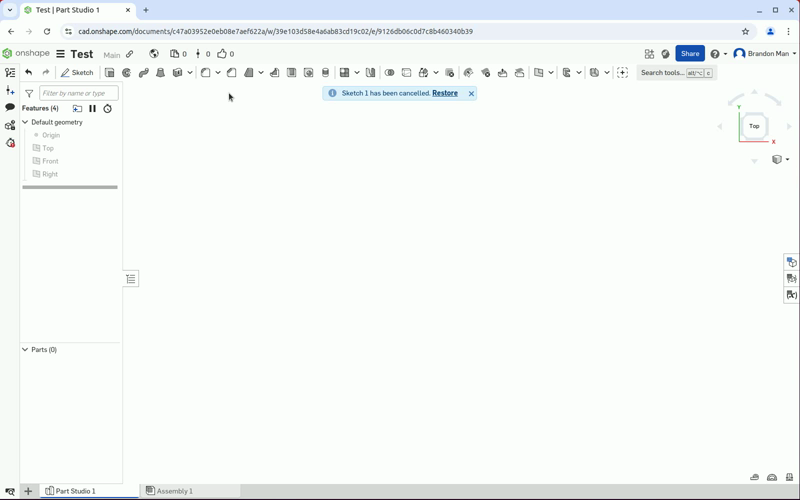
mouse_move(73, 352)
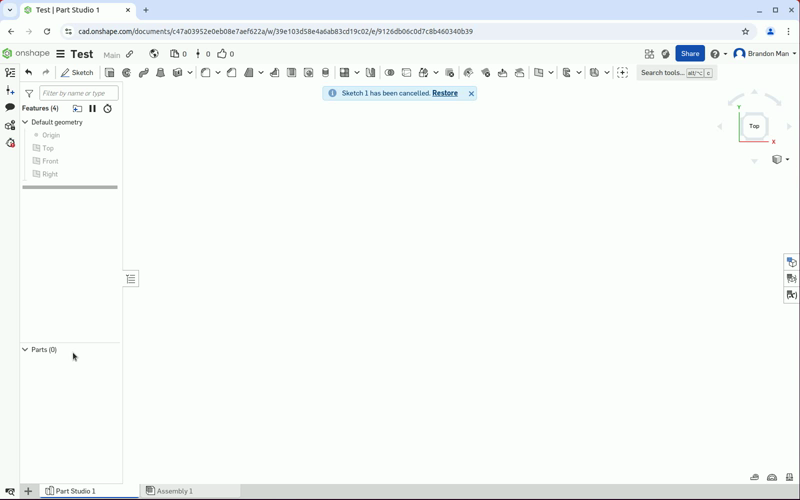
key(y)
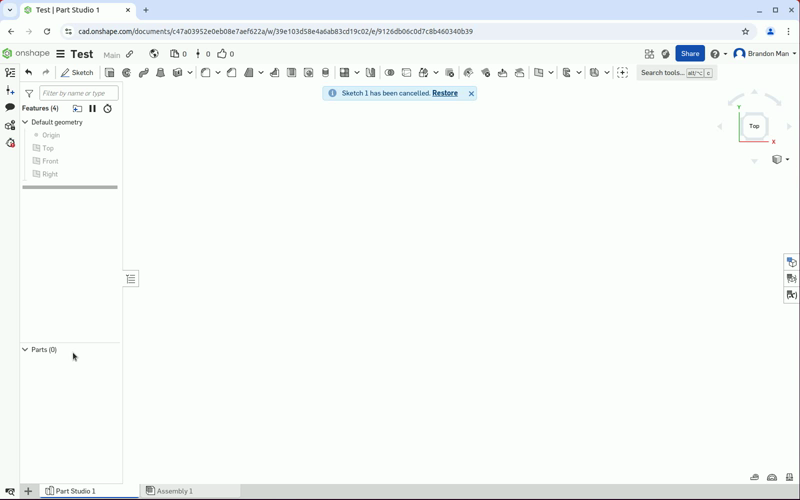
key(shift+p)
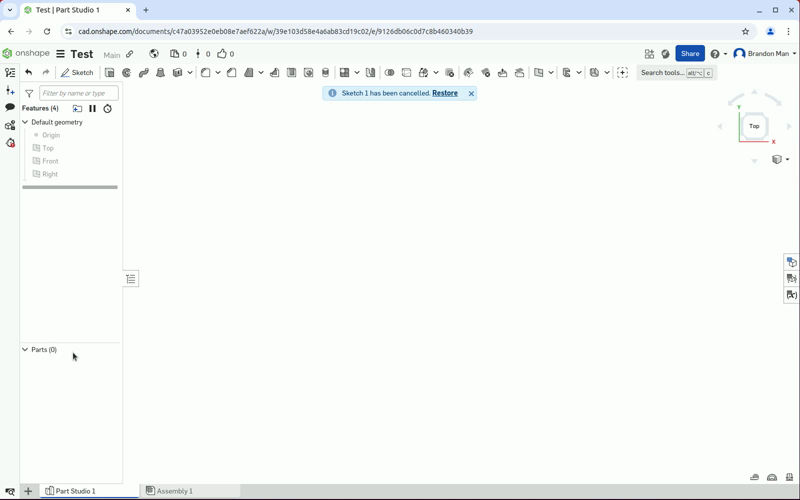
key(space)
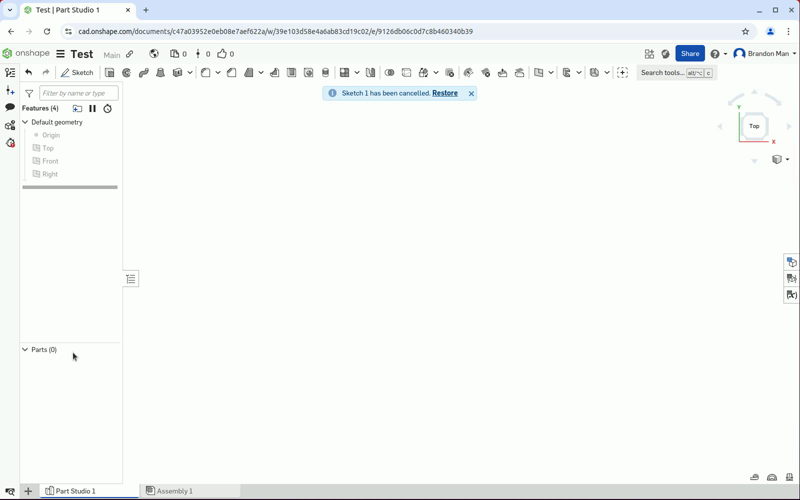
key_down(shift)
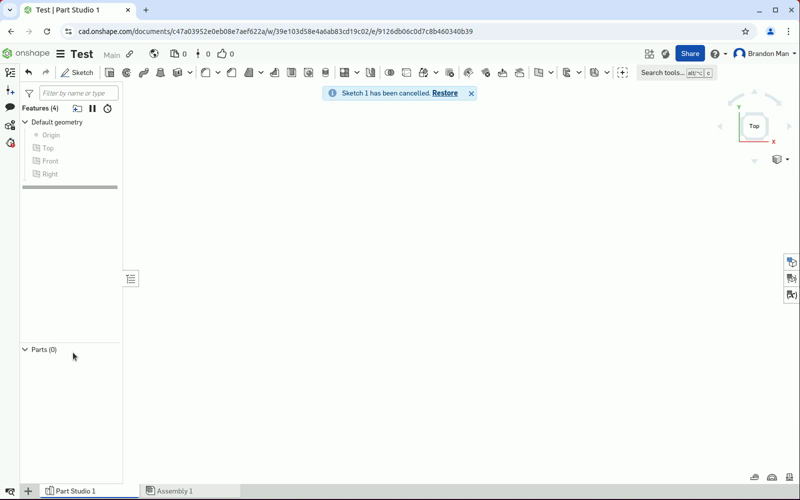
key(up)
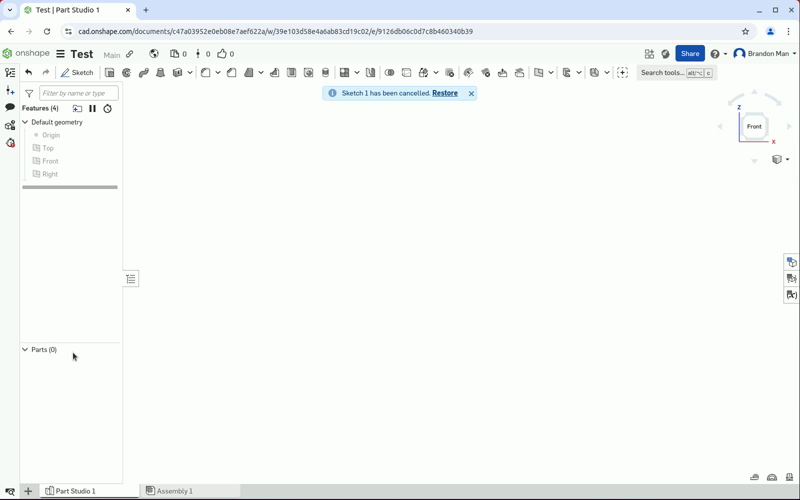
key_up(shift)
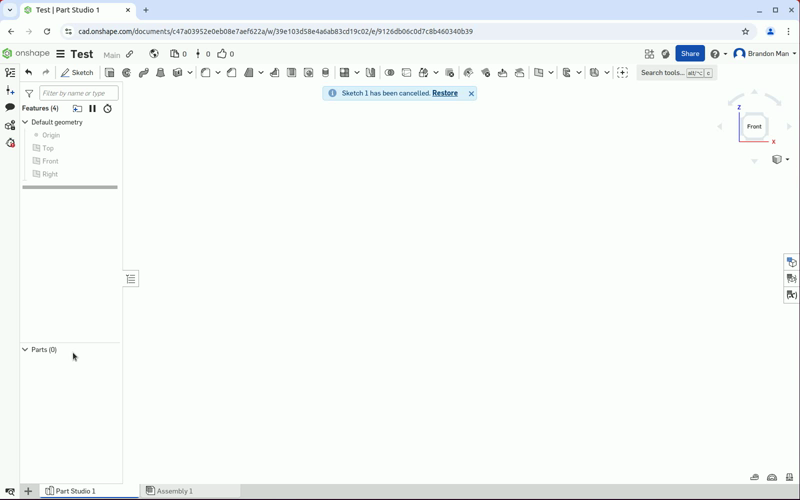
mouse_move(73, 352)
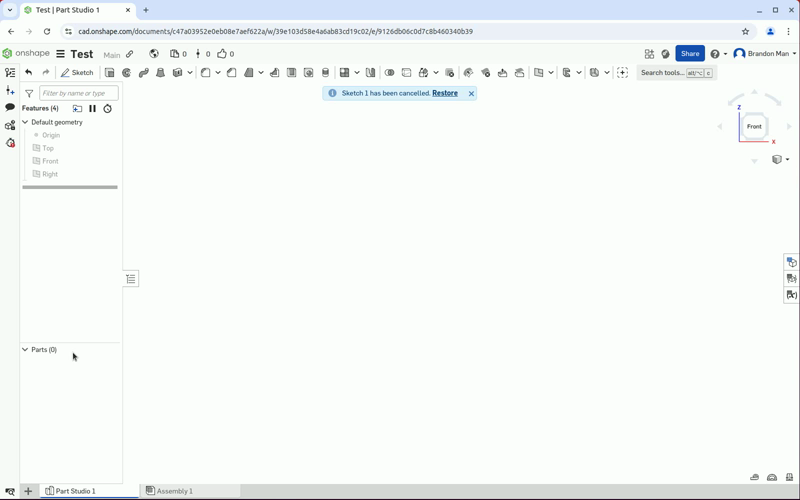
key(shift+y)
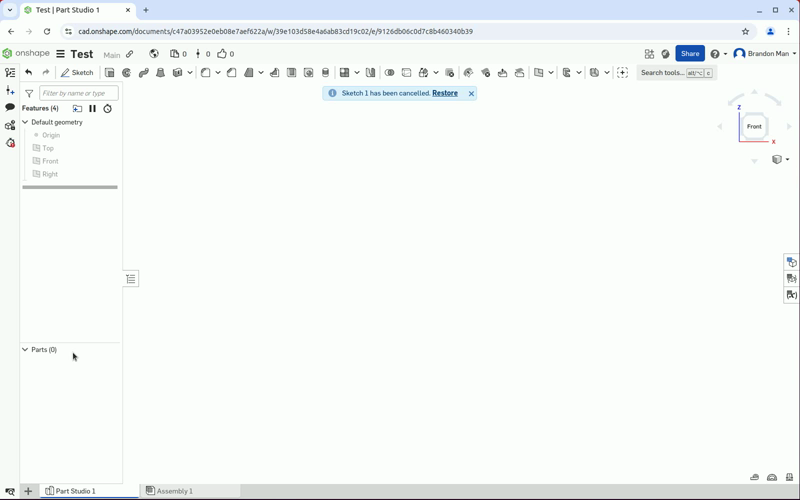
key(shift+s)
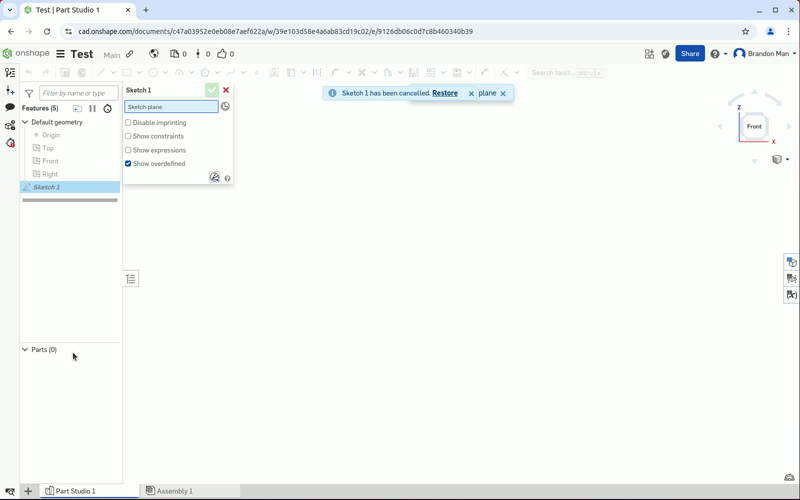
mouse_move(73, 163)
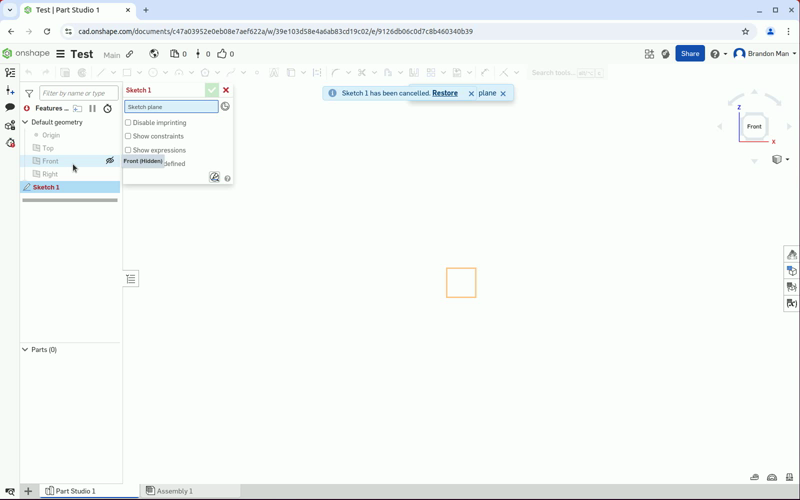
click(73, 163)
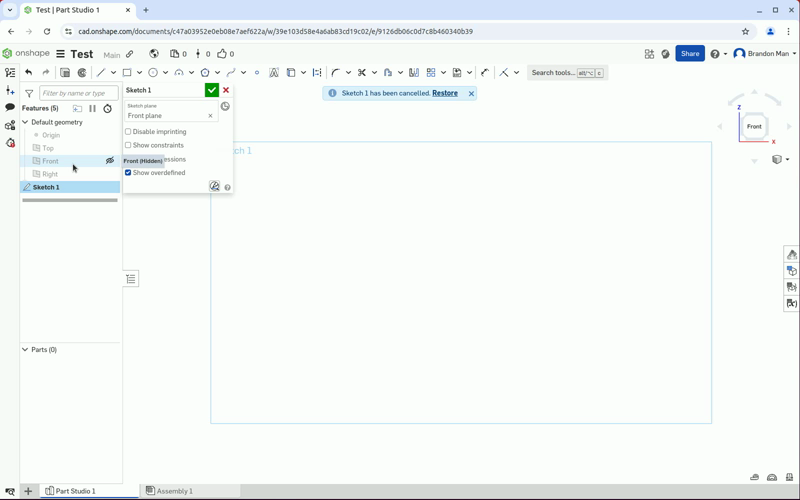
mouse_move(73, 352)
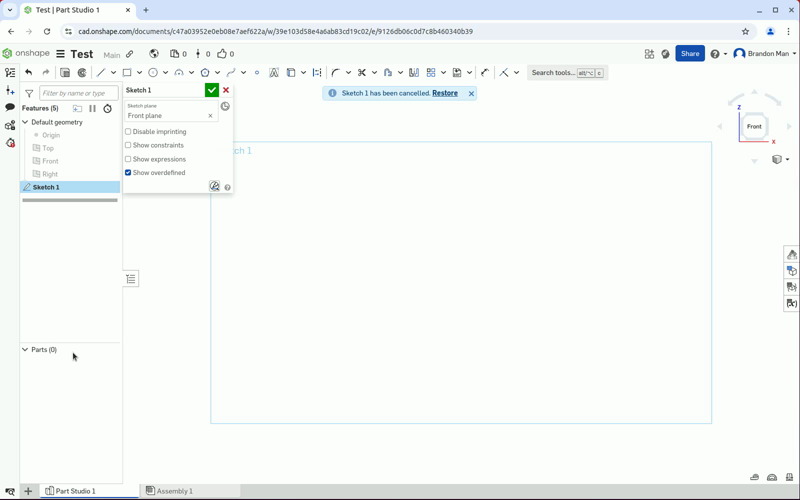
key(y)
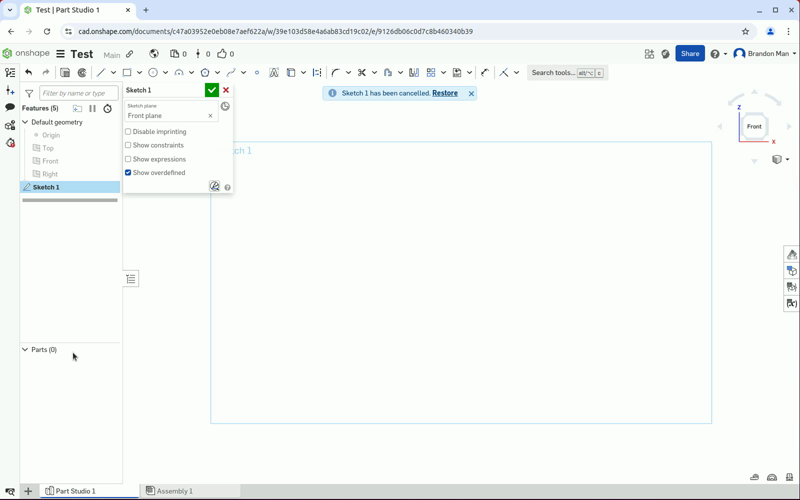
key(l)
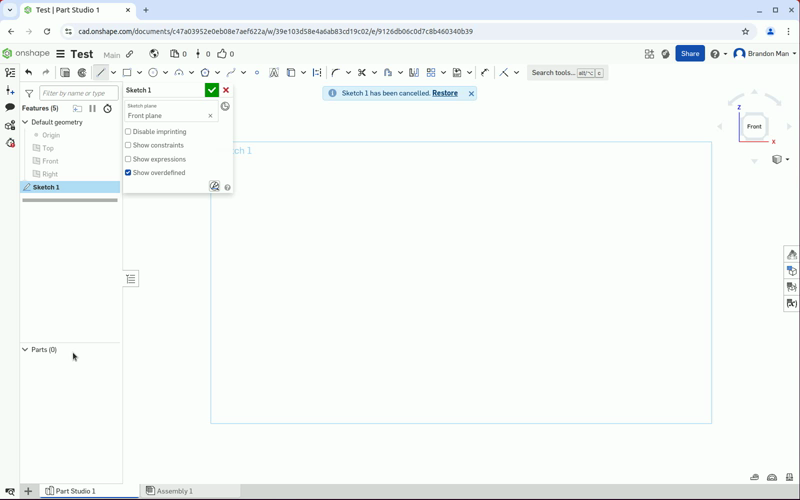
key_down(shift)
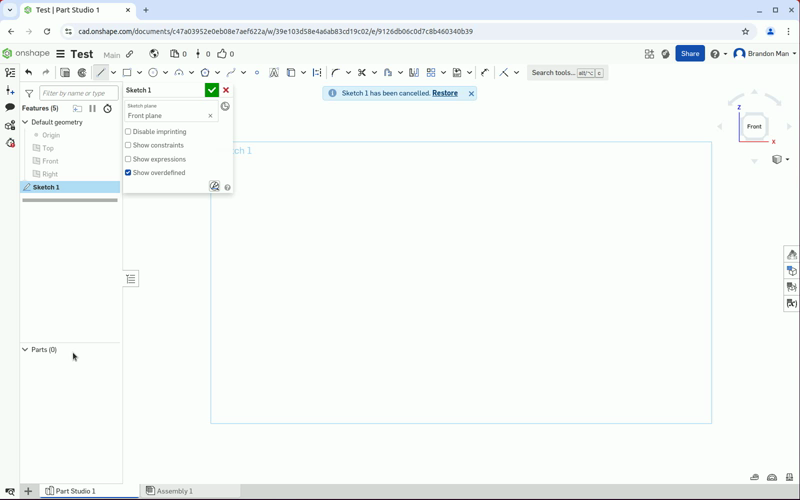
mouse_move(426, 286)
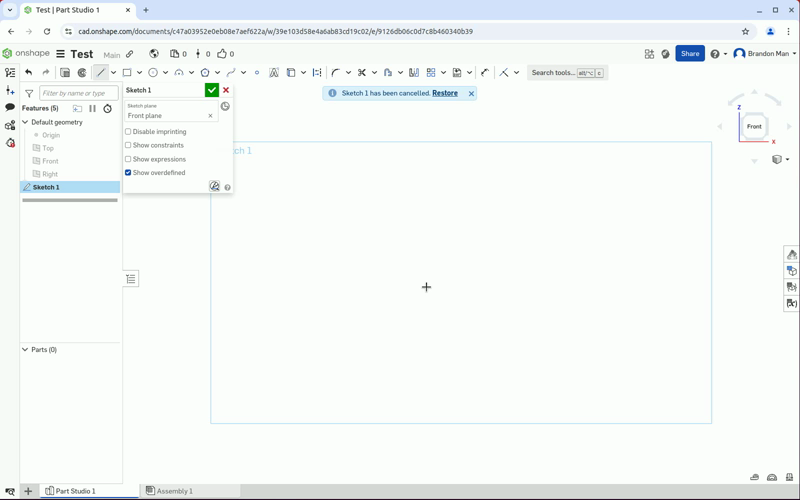
click(426, 286)
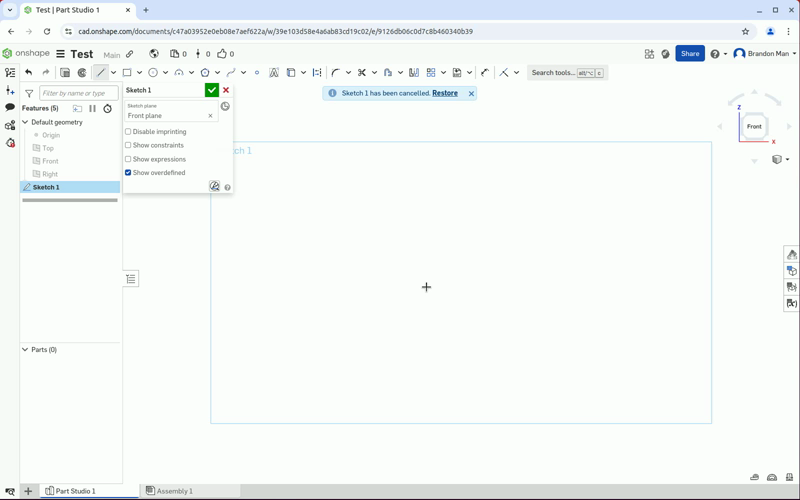
key_up(shift)
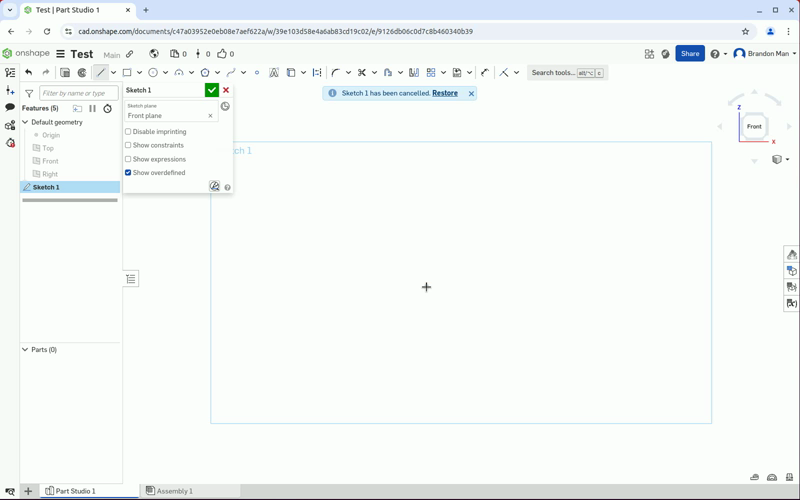
key_down(shift)
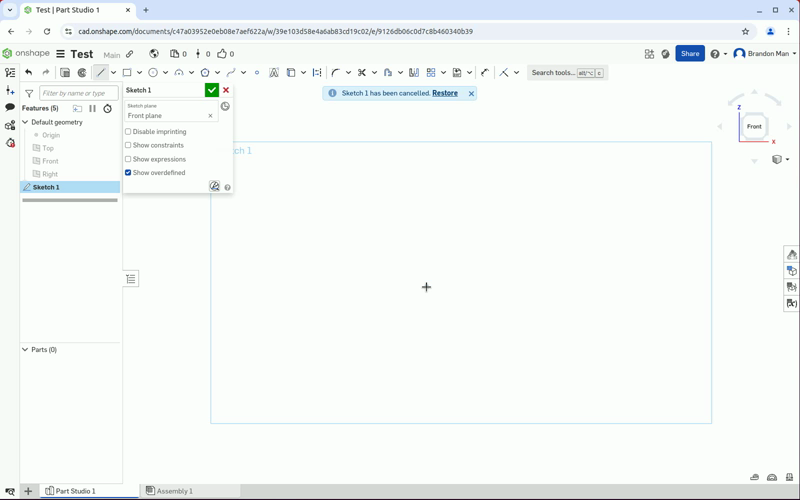
mouse_move(456, 286)
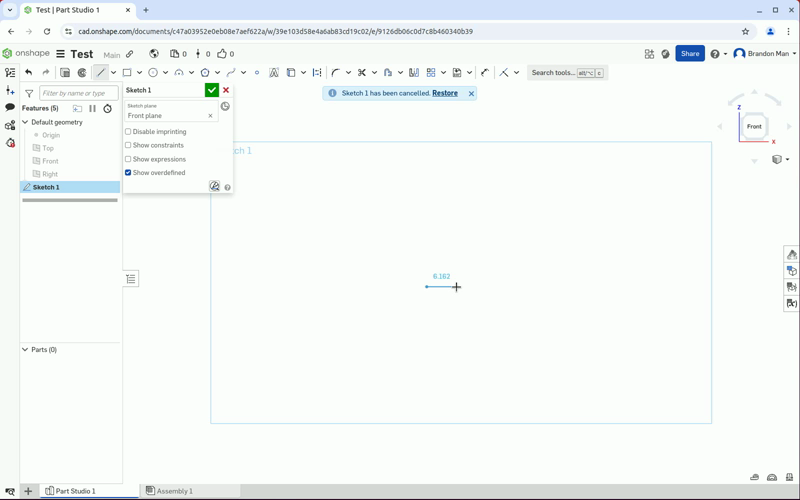
mouse_move(430, 286)
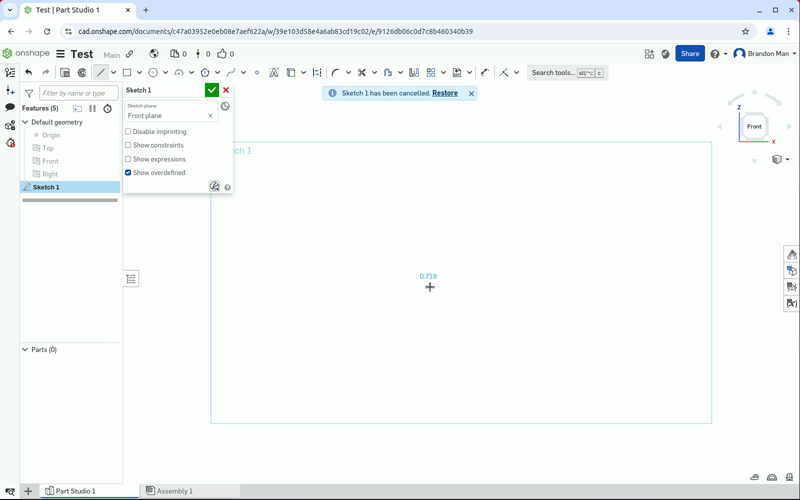
scroll(6)
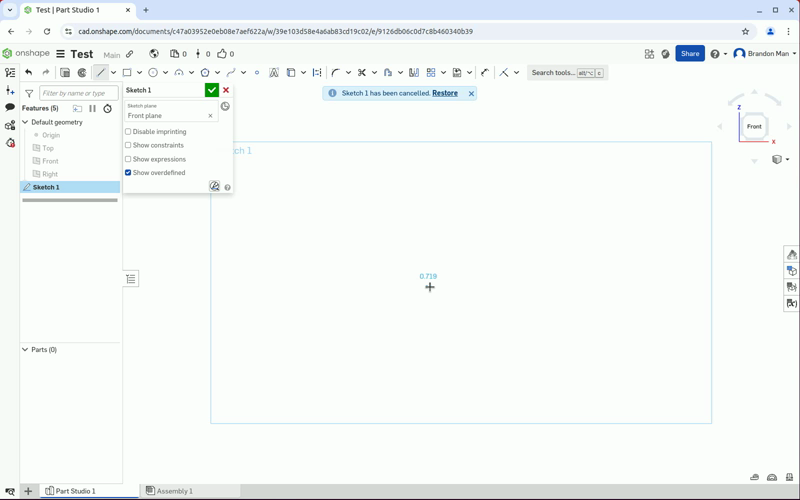
scroll(6)
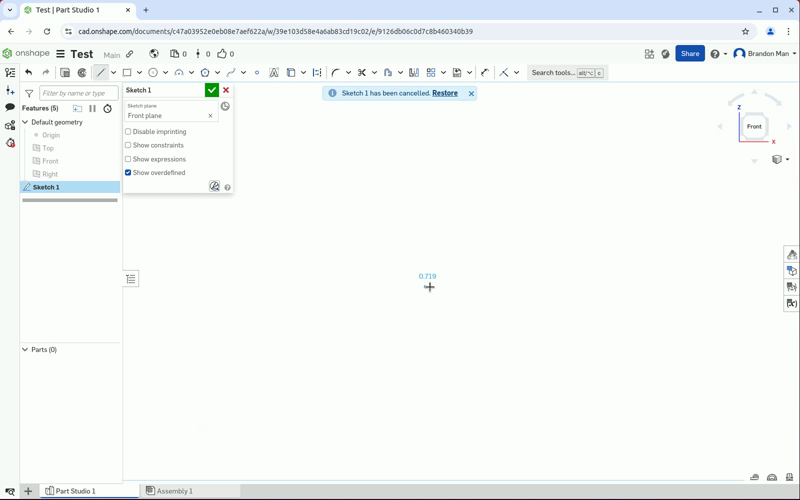
scroll(6)
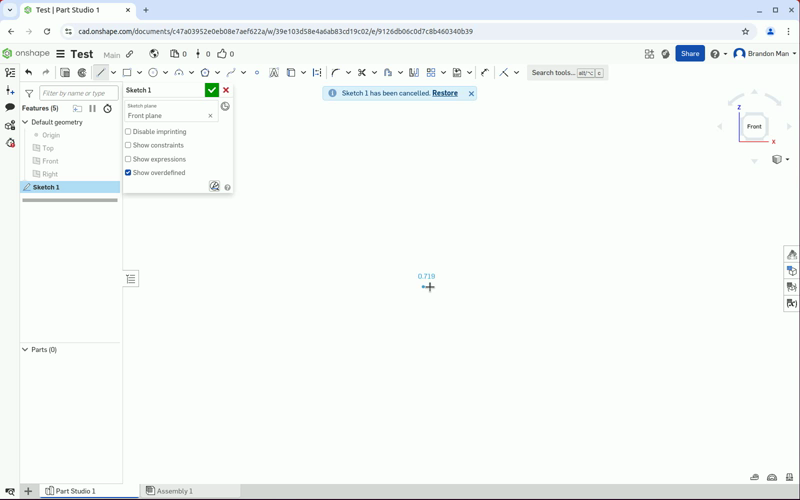
scroll(6)
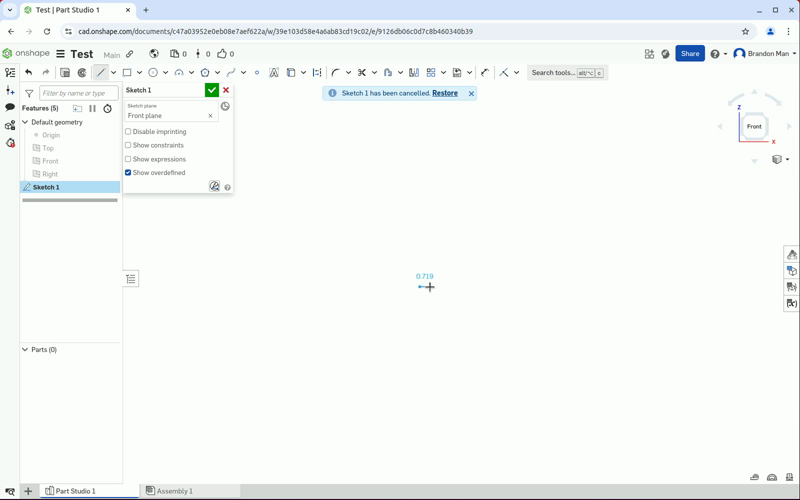
scroll(6)
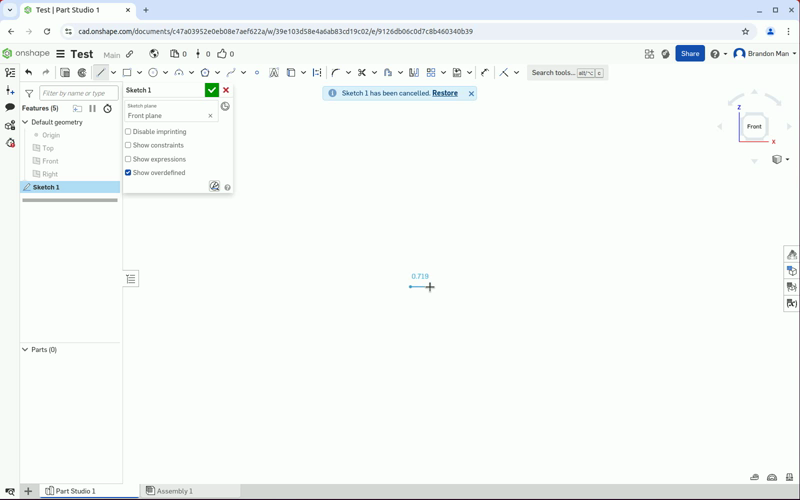
scroll(6)
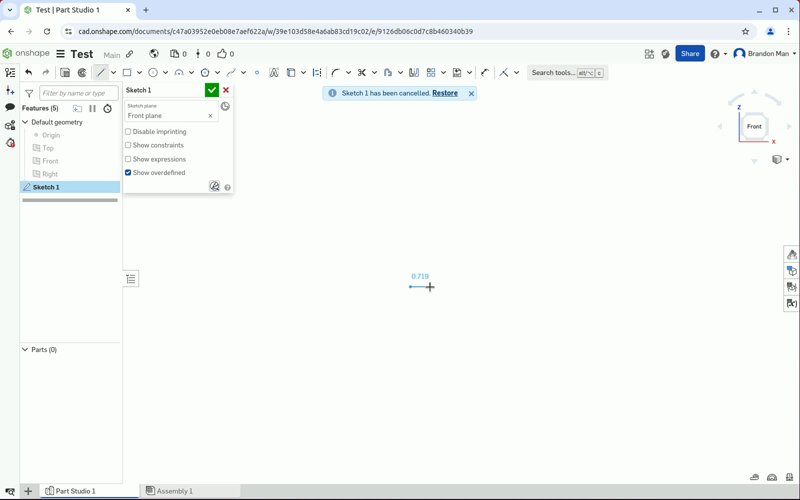
scroll(6)
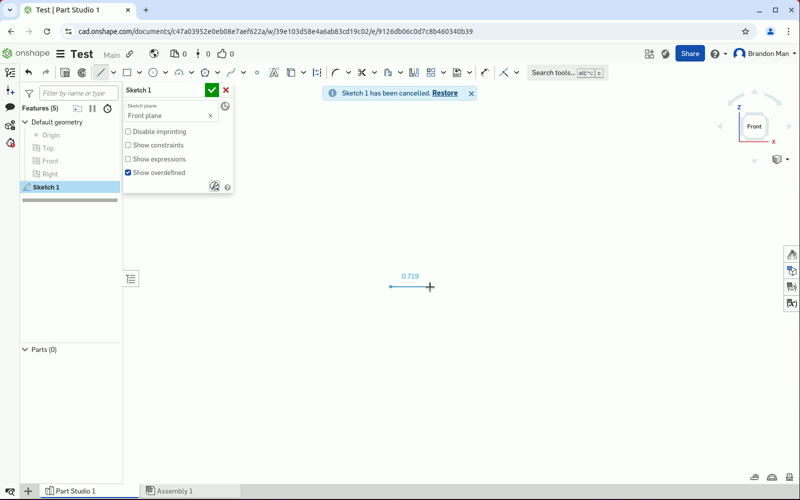
click(430, 286)
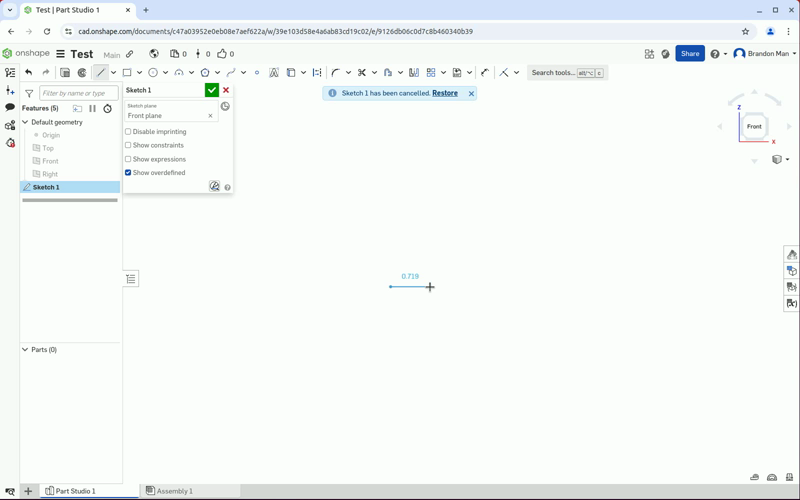
scroll(-6)
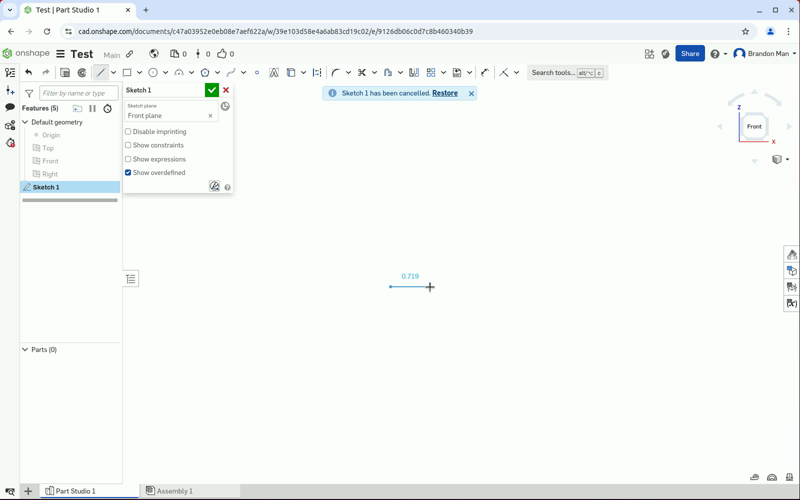
scroll(-6)
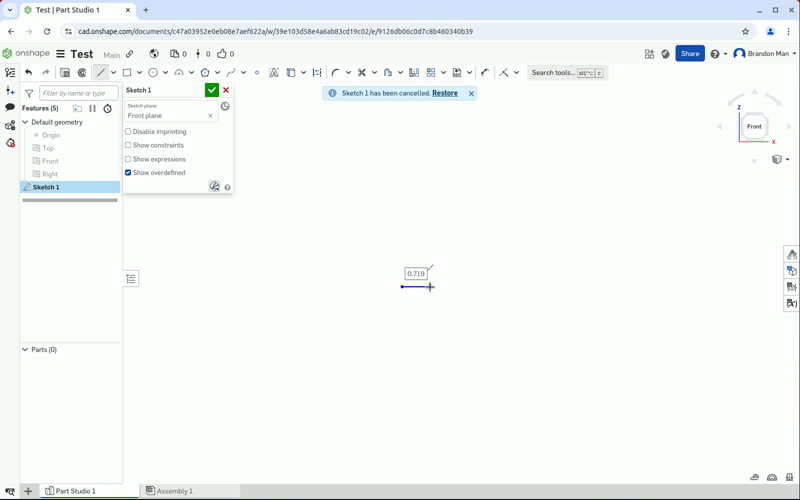
scroll(-6)
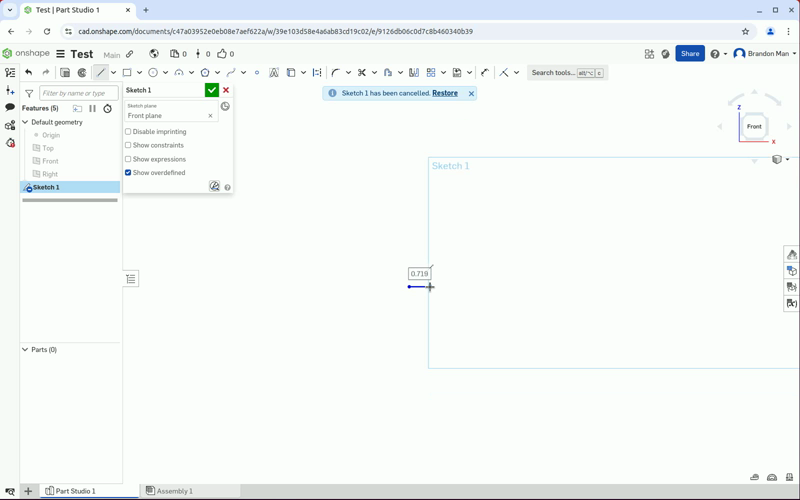
scroll(-6)
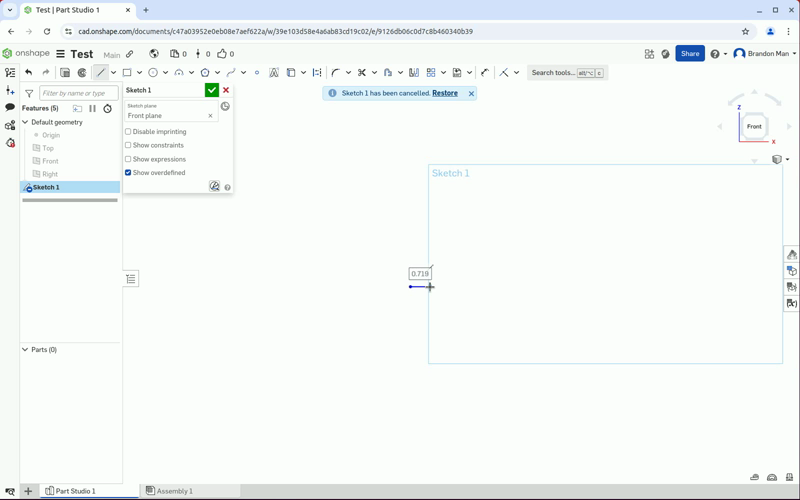
scroll(-6)
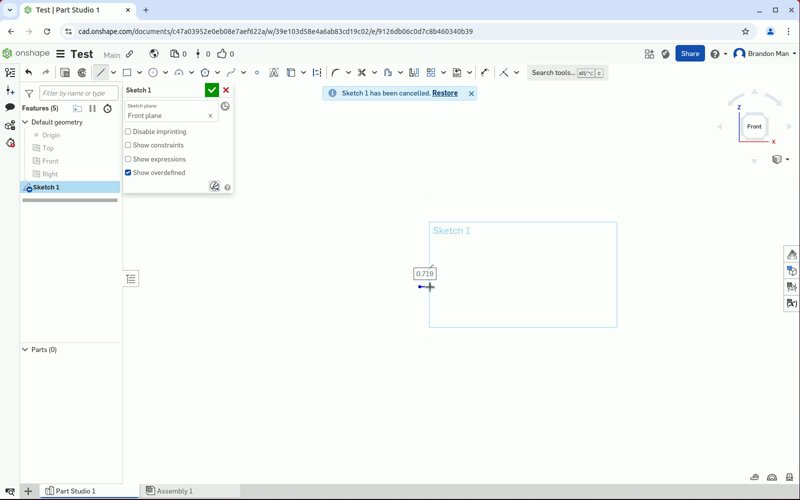
scroll(-6)
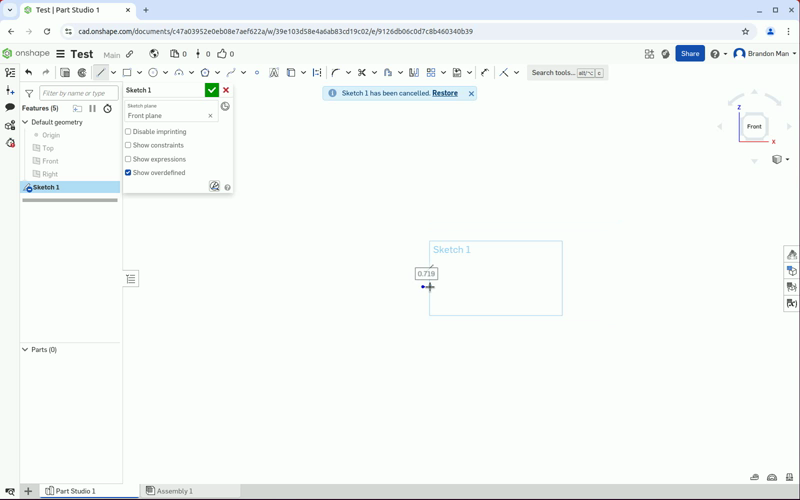
scroll(-6)
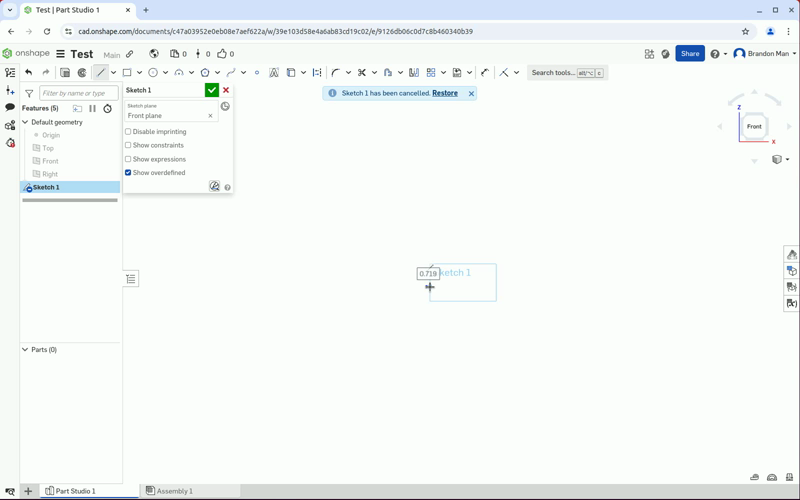
key_up(shift)
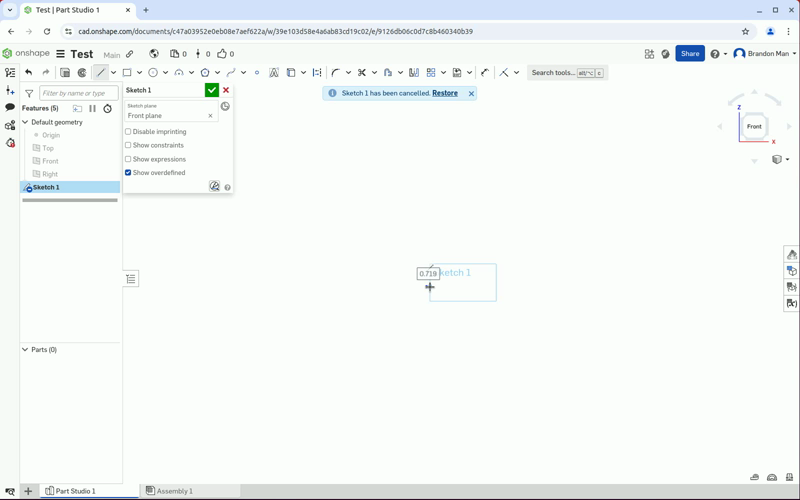
key_down(shift)
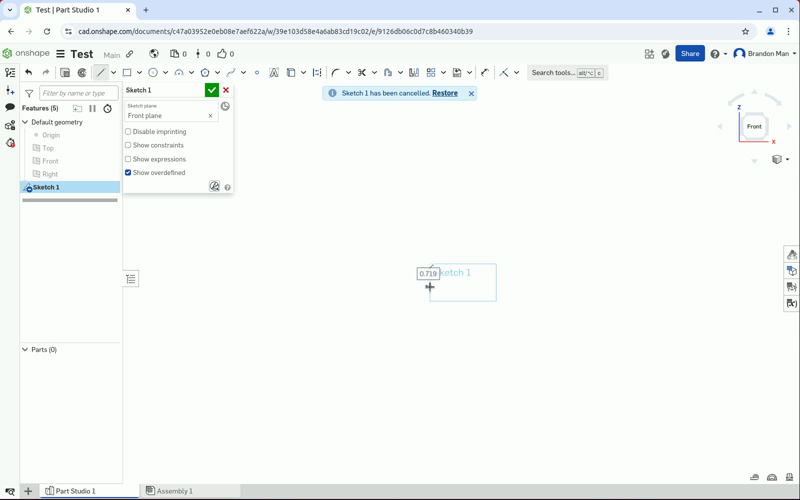
mouse_move(460, 286)
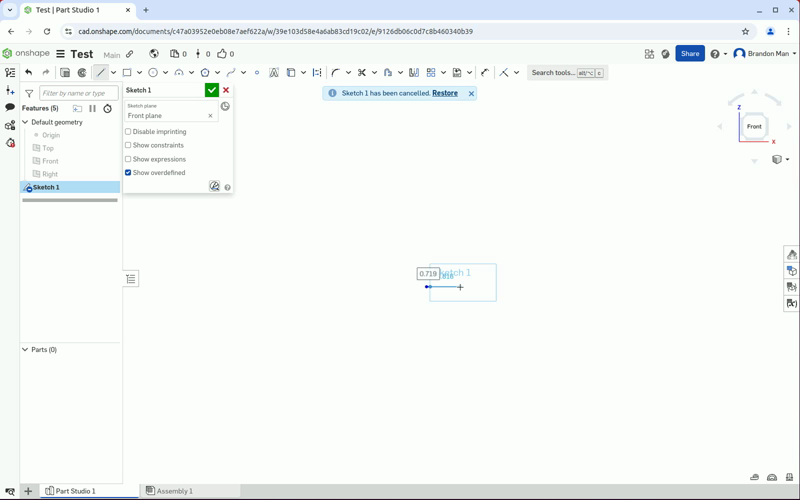
mouse_move(431, 282)
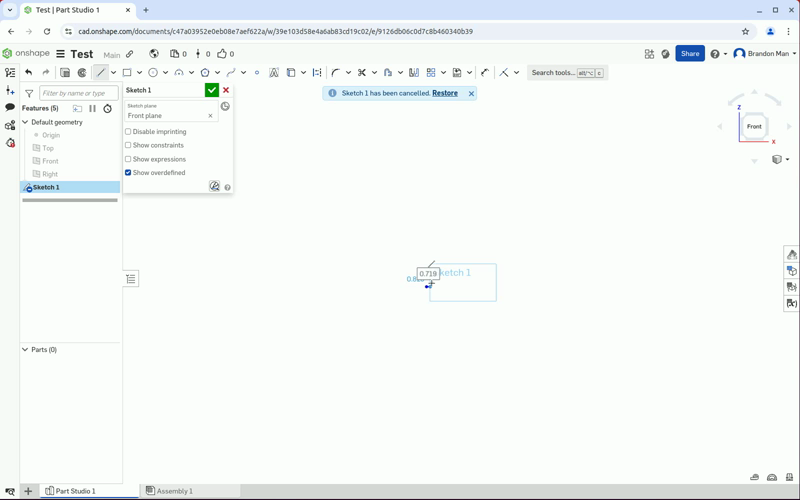
scroll(6)
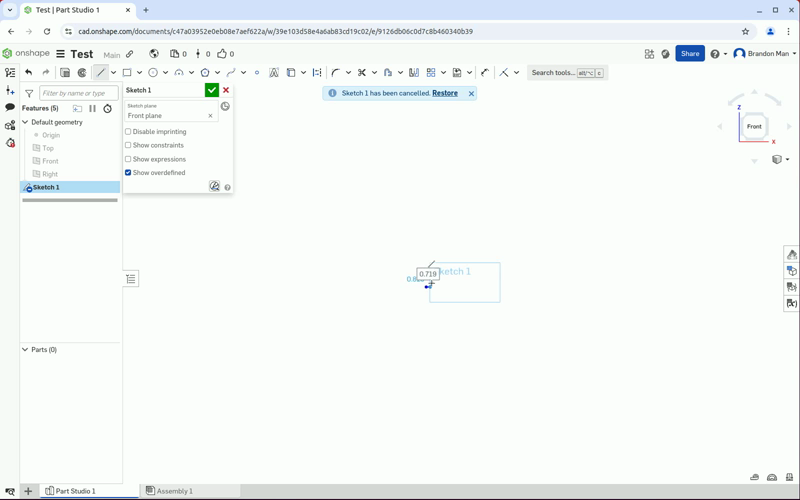
scroll(6)
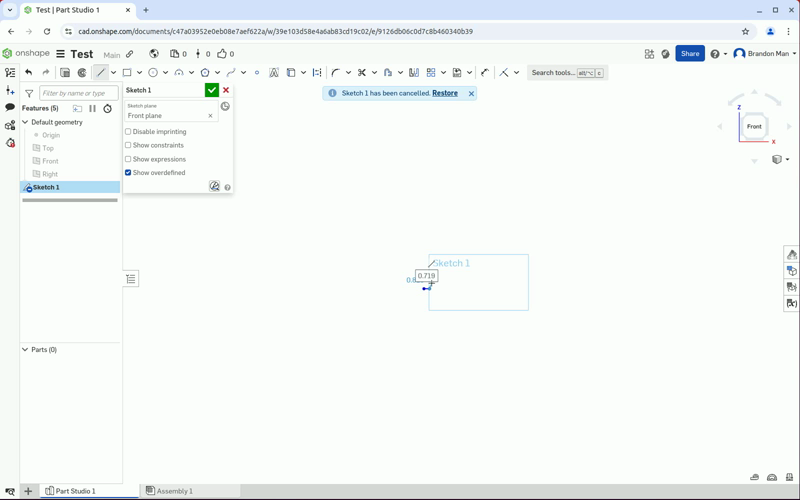
scroll(6)
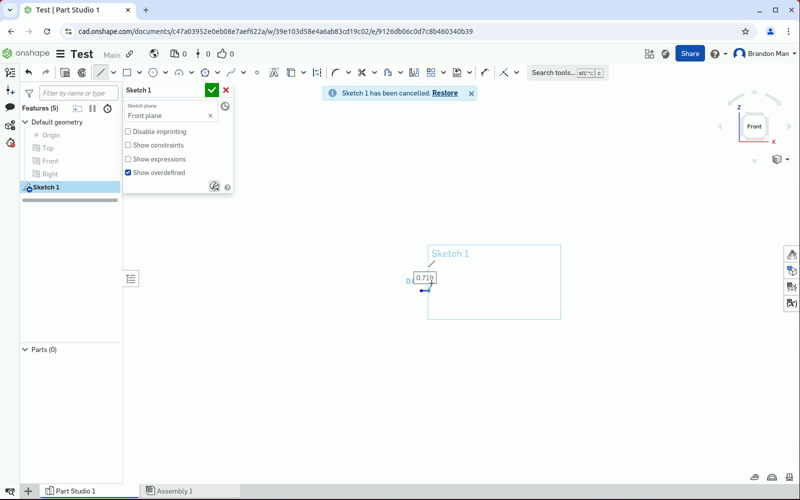
scroll(6)
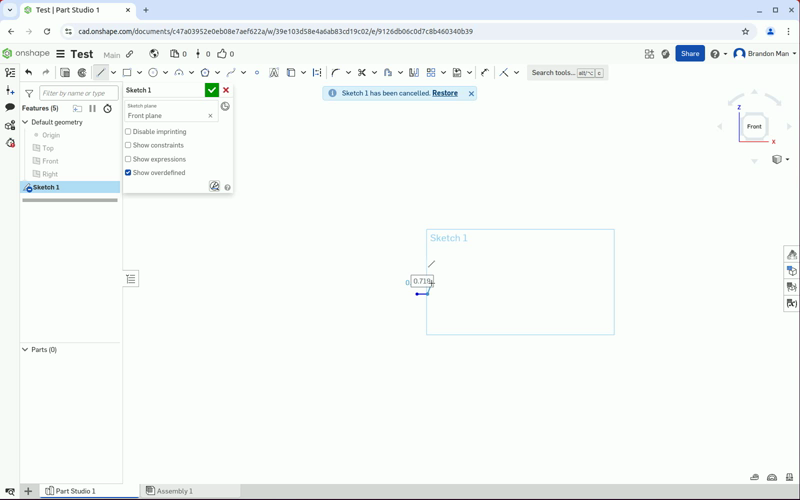
scroll(6)
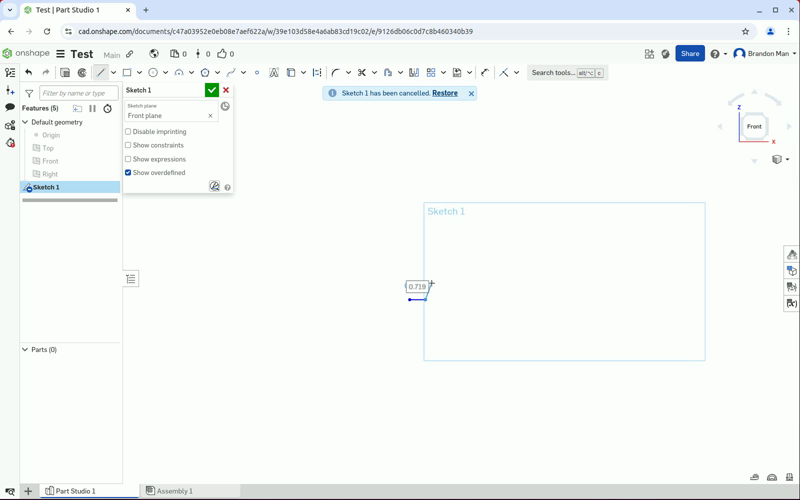
scroll(6)
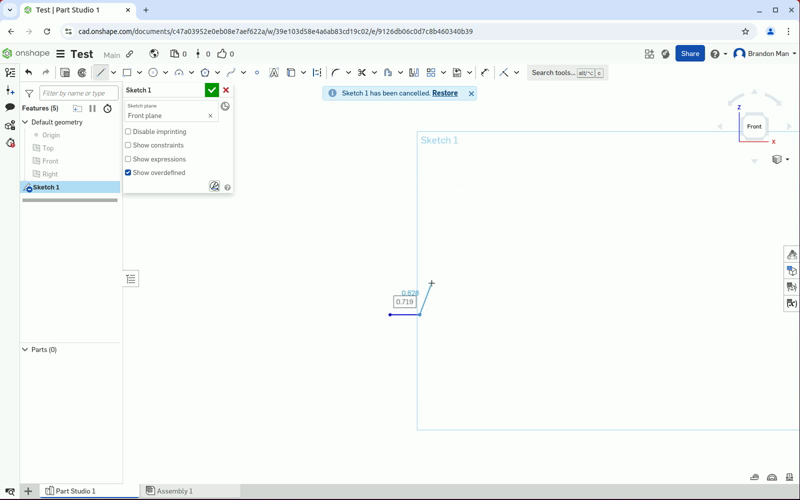
scroll(6)
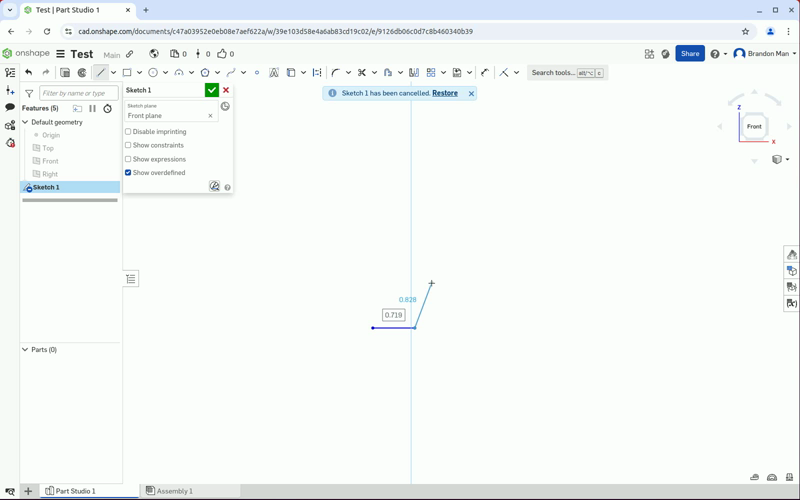
click(431, 282)
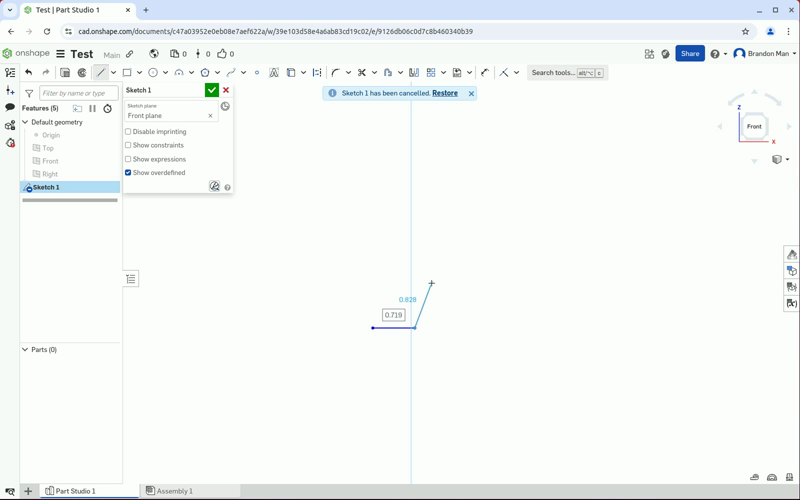
scroll(-6)
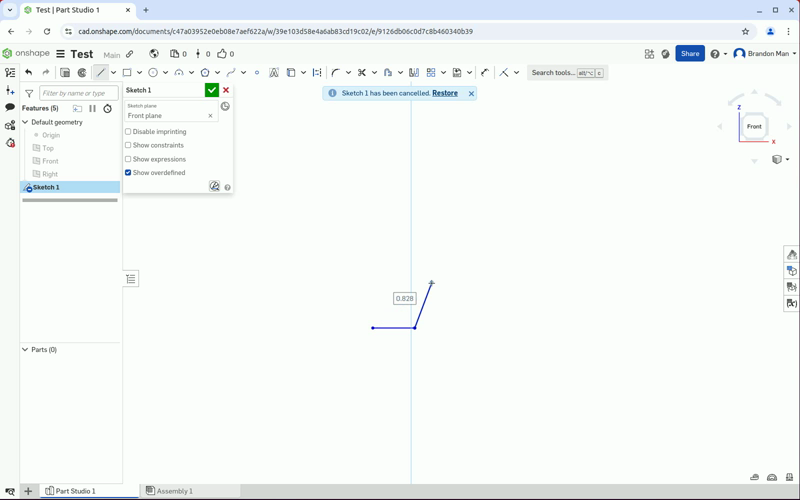
scroll(-6)
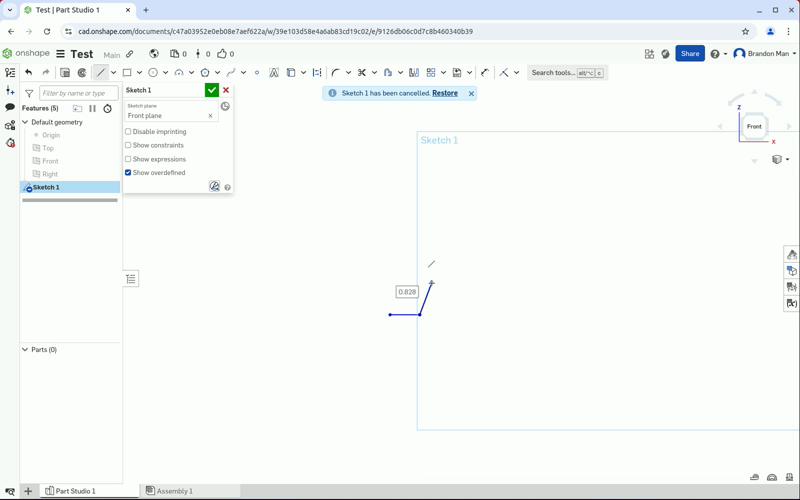
scroll(-6)
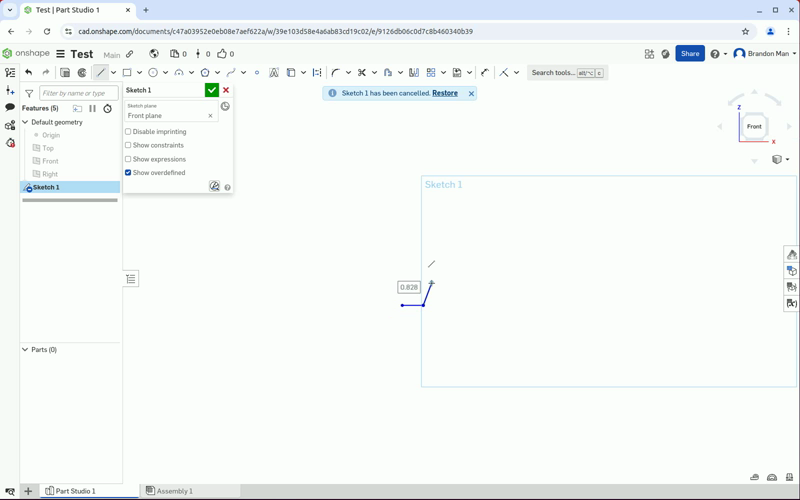
scroll(-6)
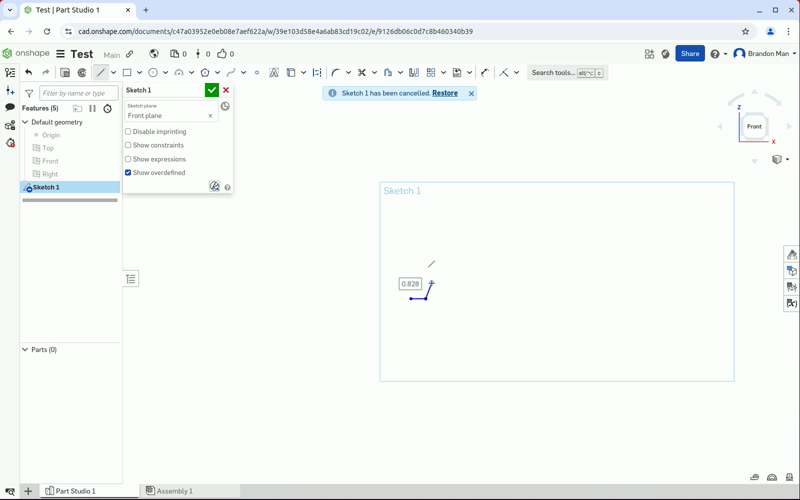
scroll(-6)
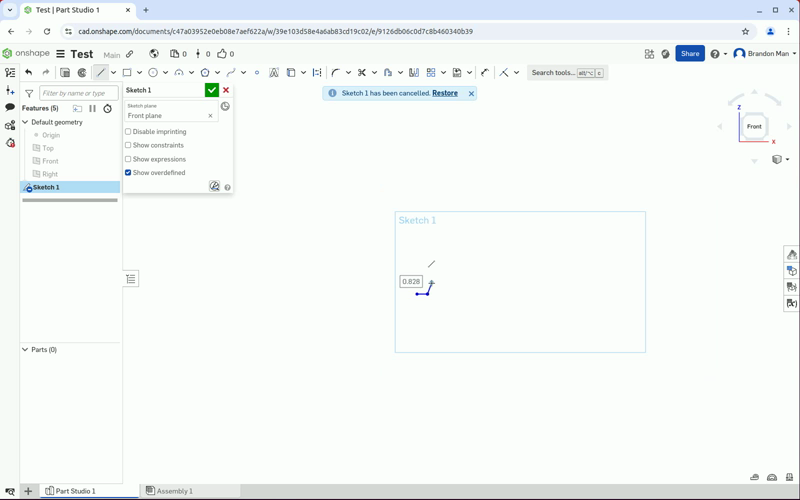
scroll(-6)
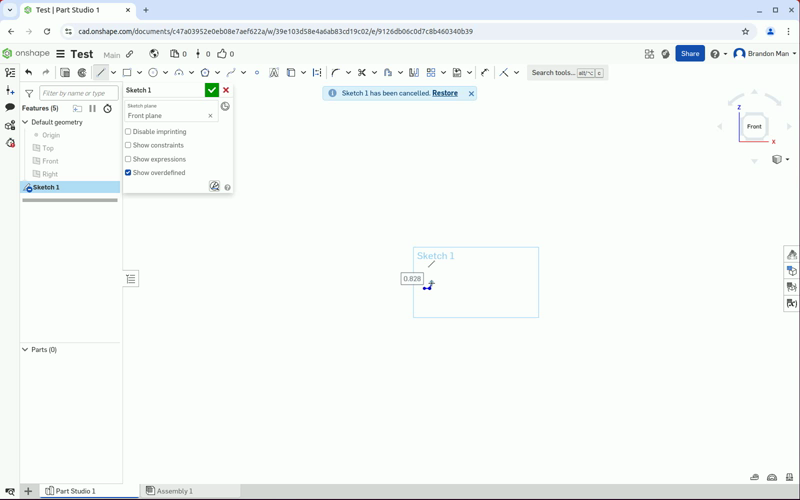
scroll(-6)
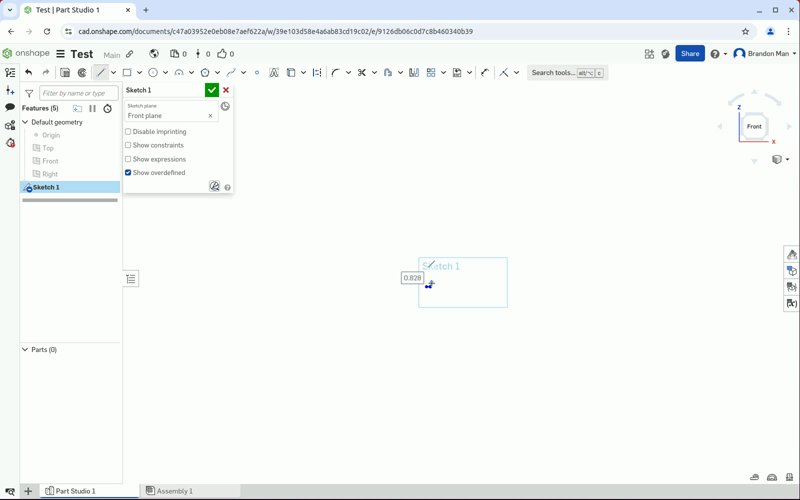
key_up(shift)
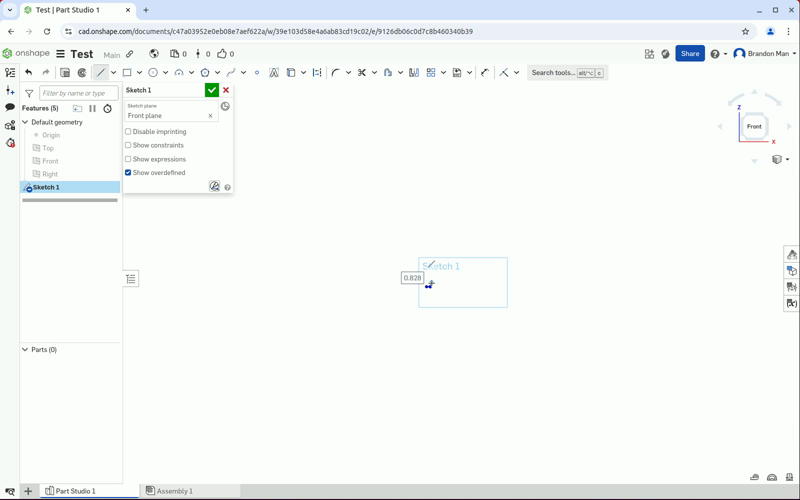
key_down(shift)
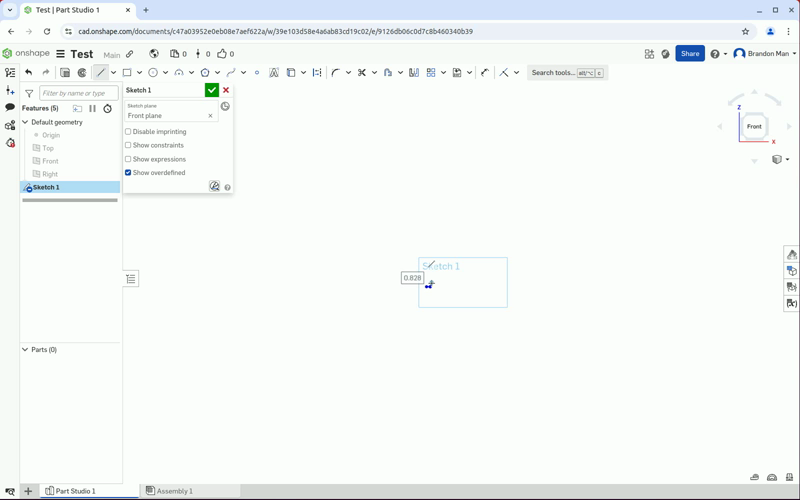
mouse_move(461, 282)
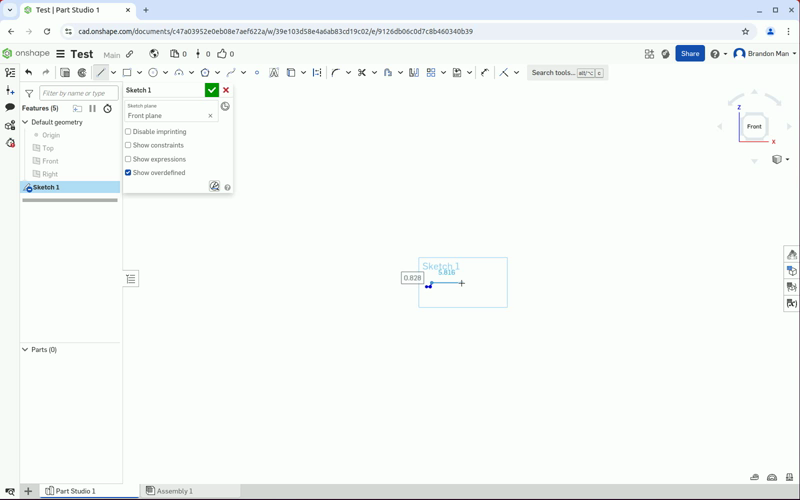
mouse_move(456, 282)
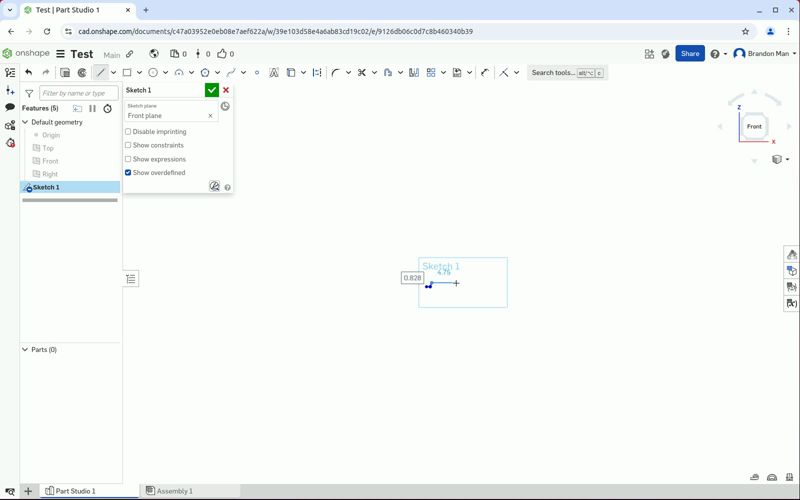
click(456, 282)
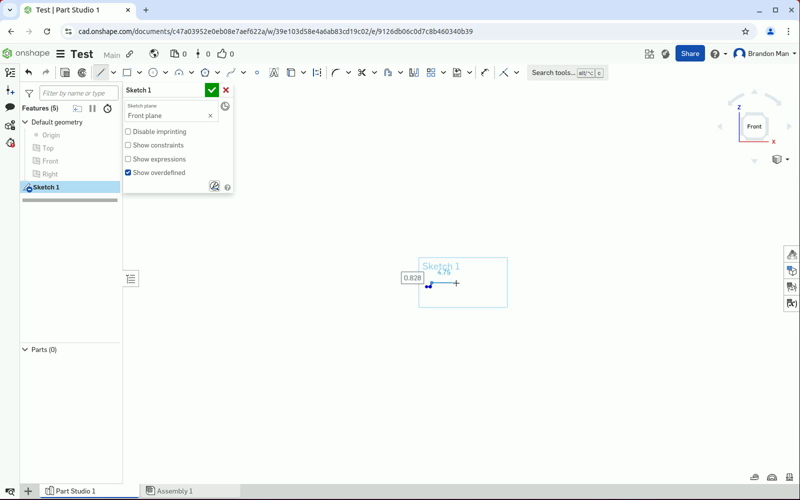
key_up(shift)
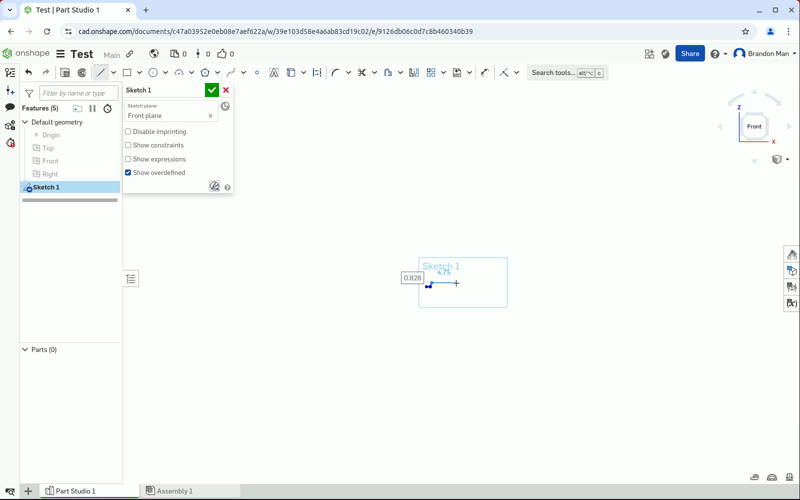
key_down(shift)
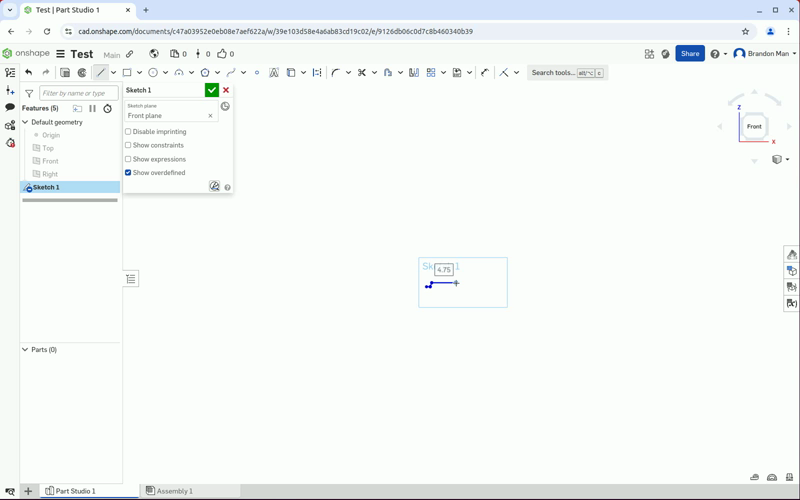
mouse_move(486, 282)
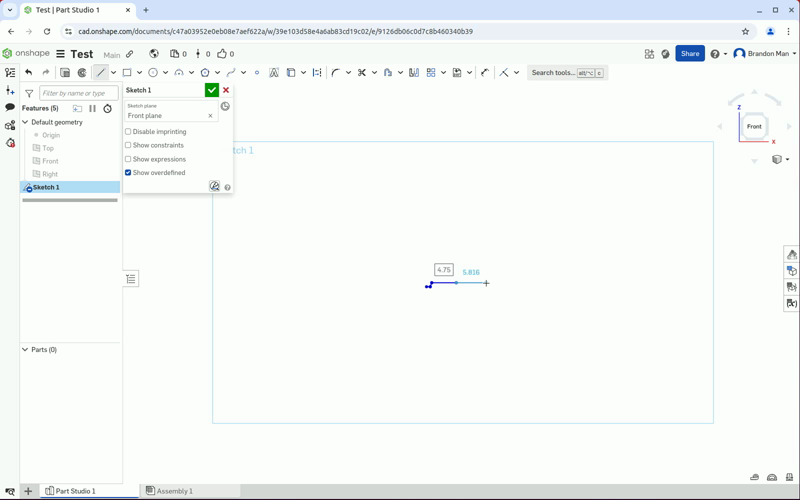
mouse_move(456, 279)
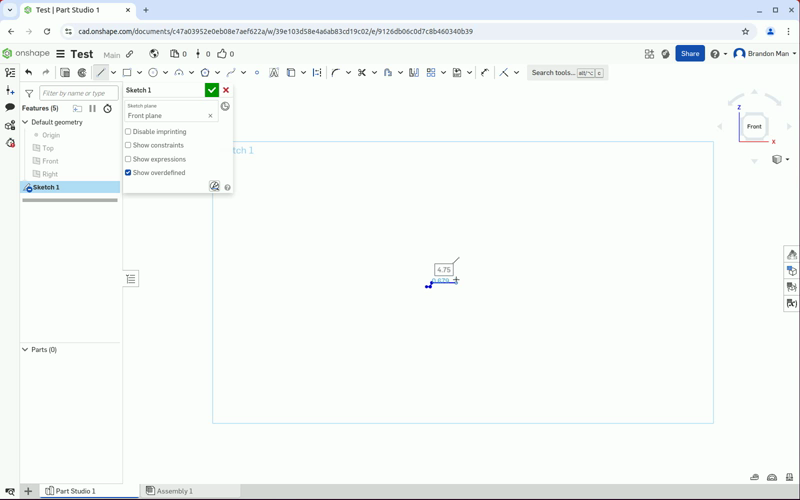
scroll(6)
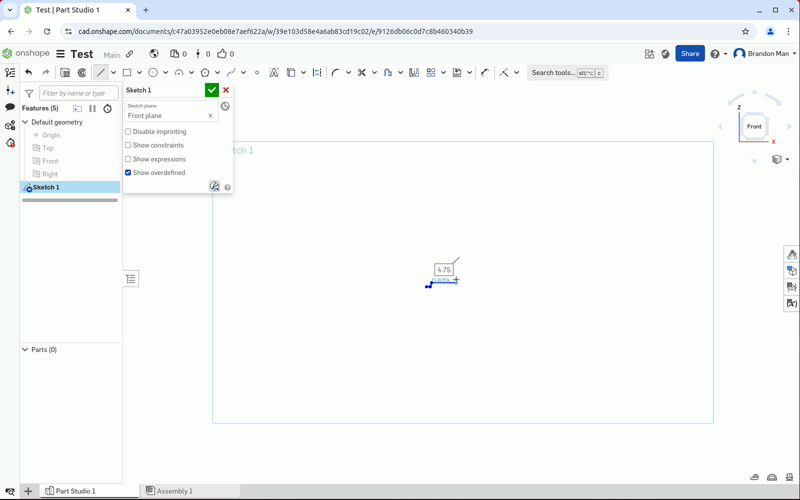
scroll(6)
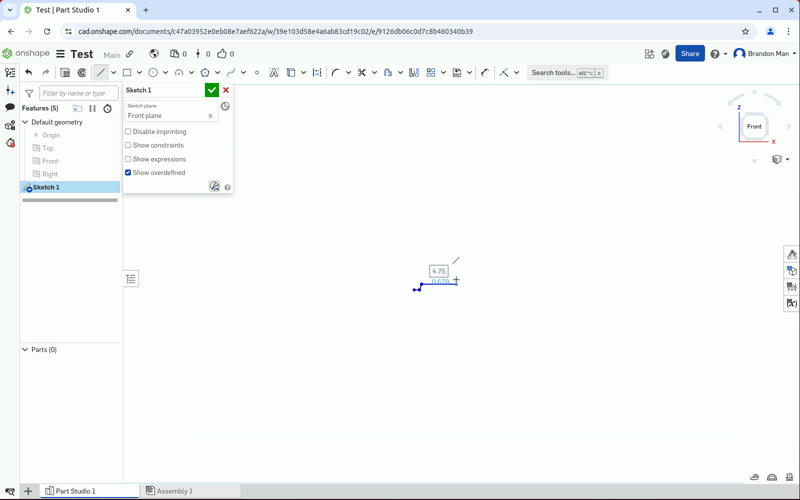
scroll(6)
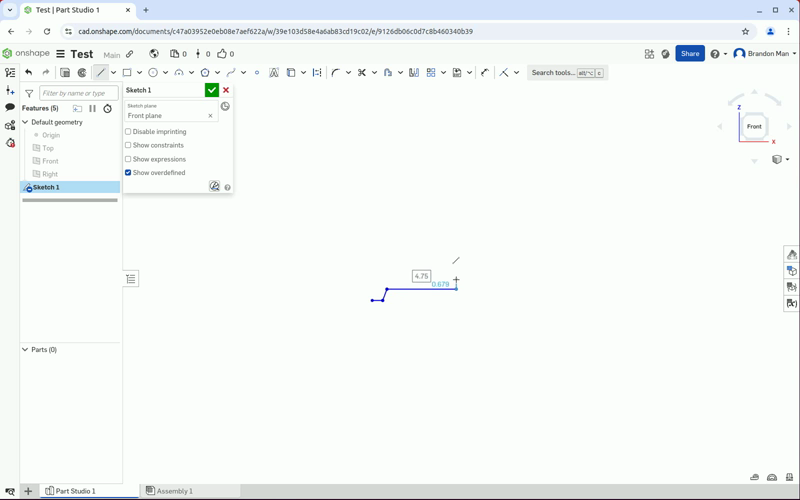
scroll(6)
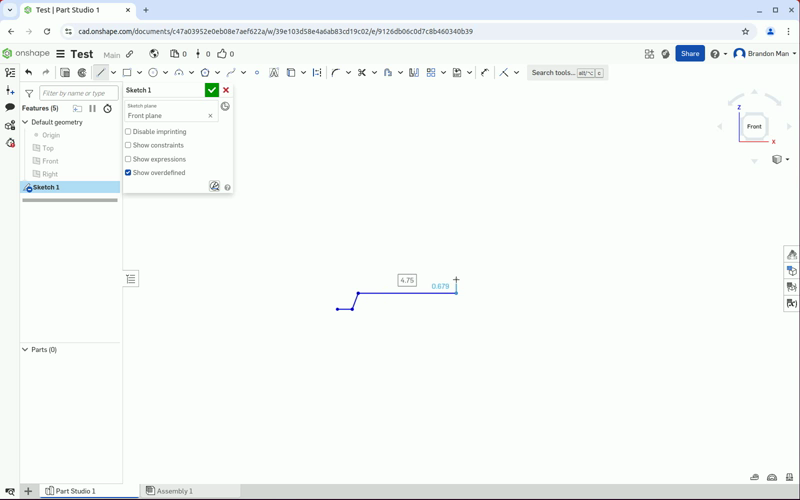
scroll(6)
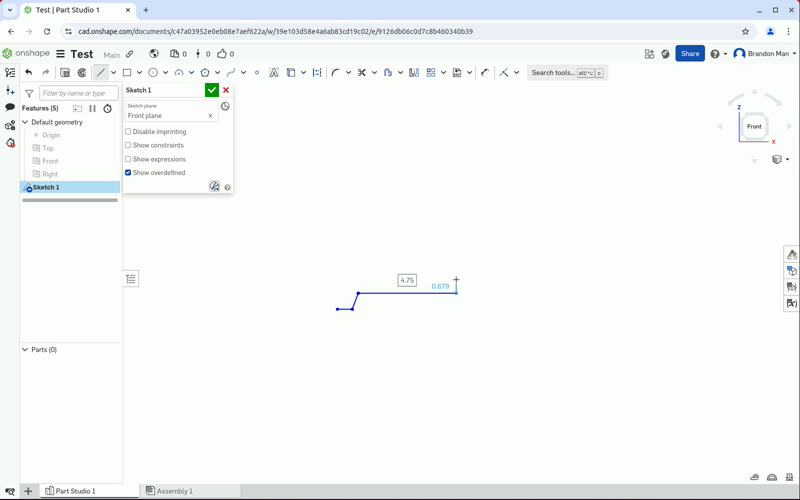
scroll(6)
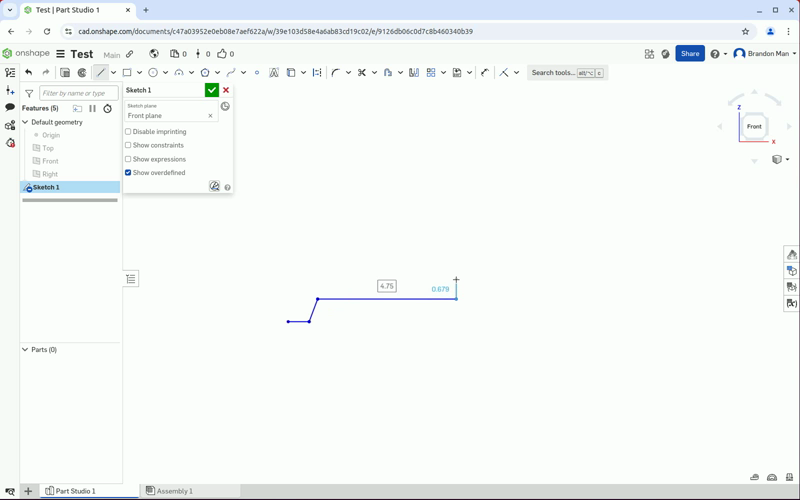
scroll(6)
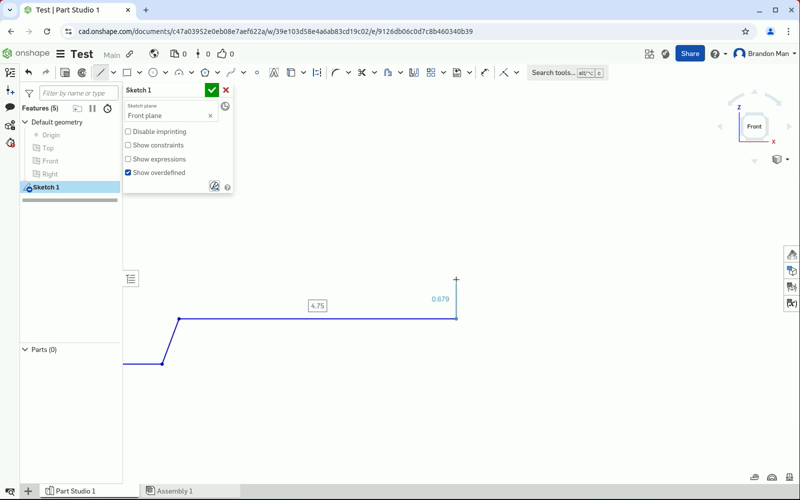
click(456, 279)
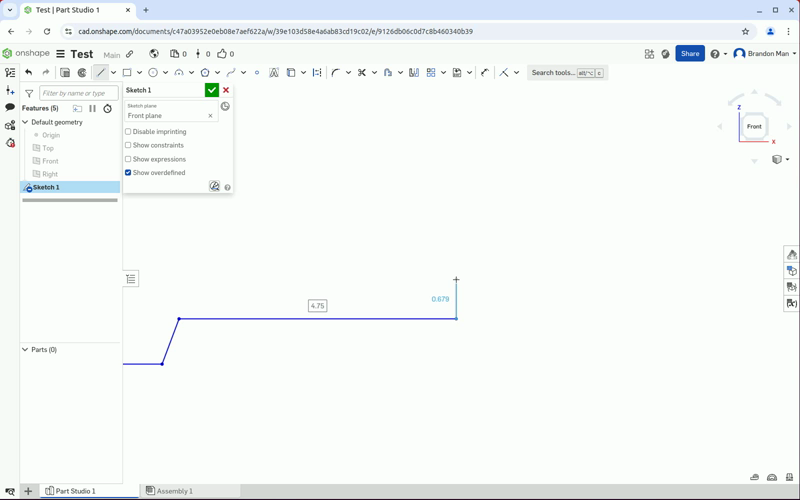
scroll(-6)
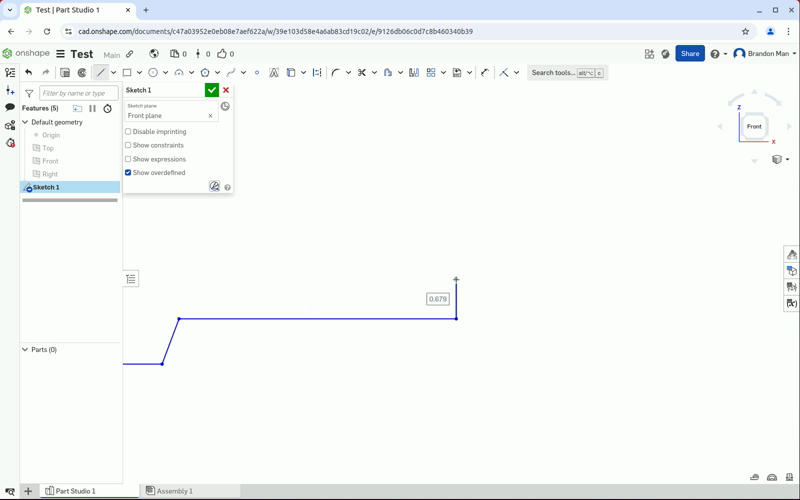
scroll(-6)
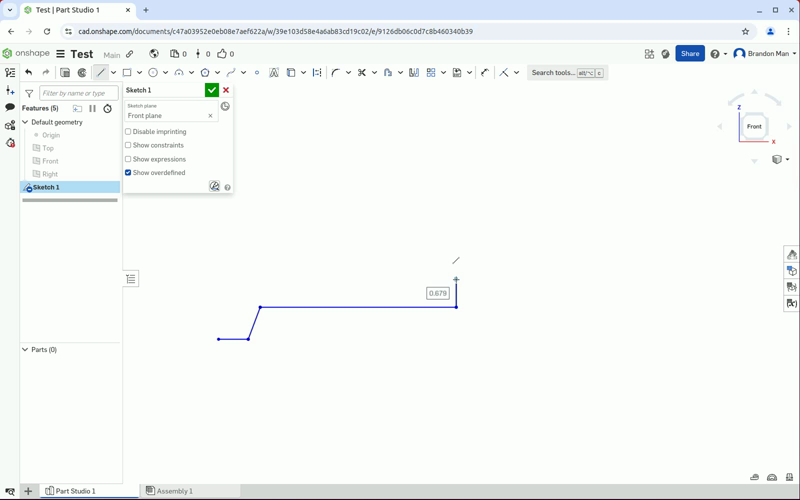
scroll(-6)
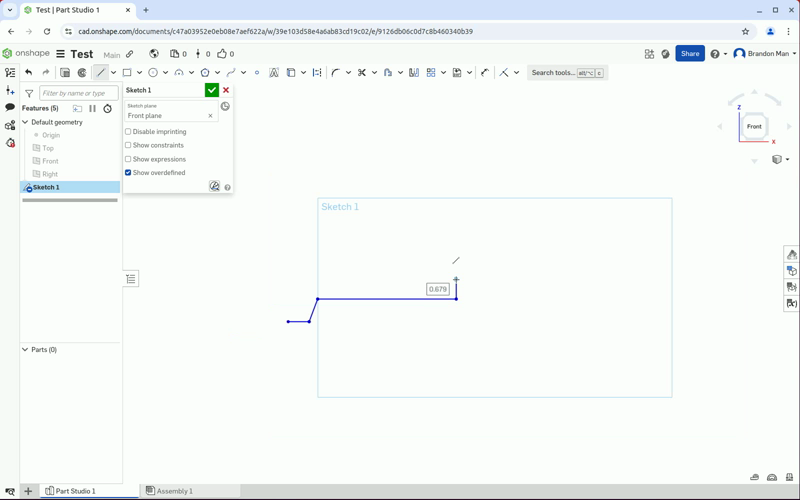
scroll(-6)
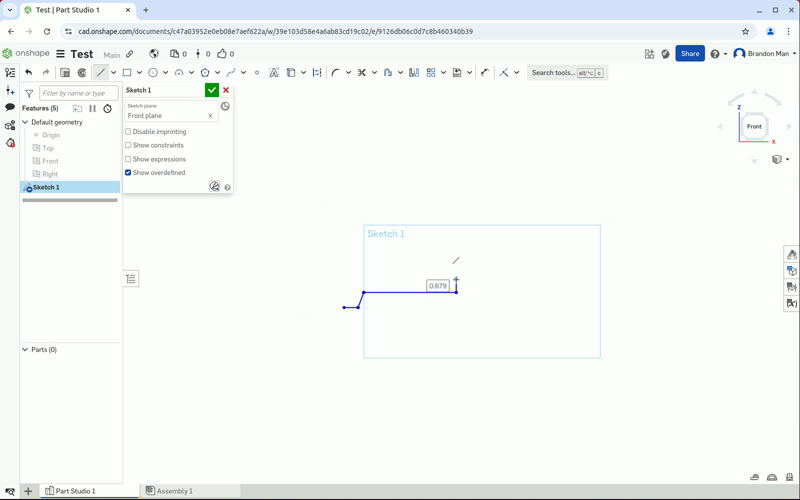
scroll(-6)
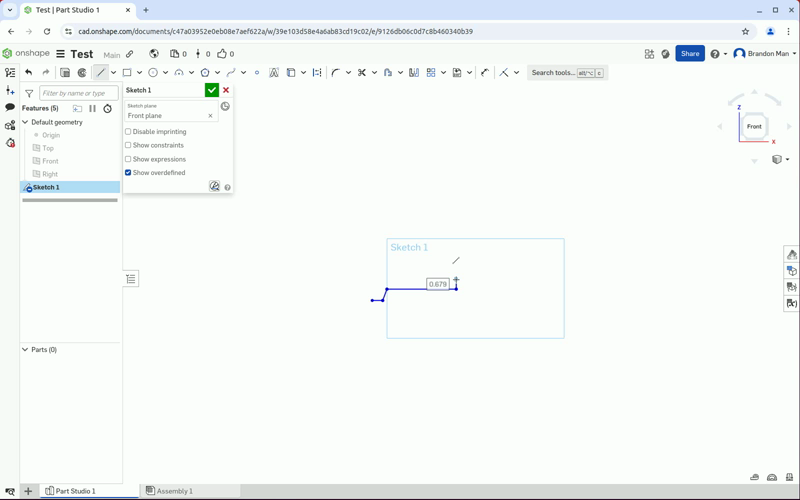
scroll(-6)
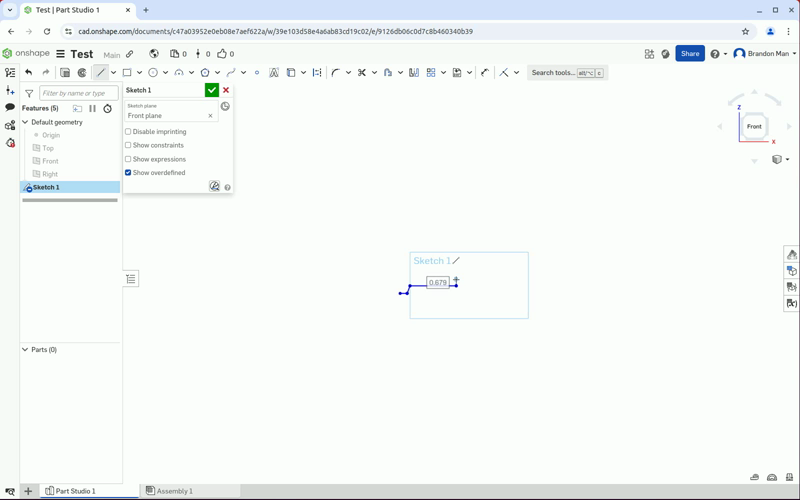
scroll(-6)
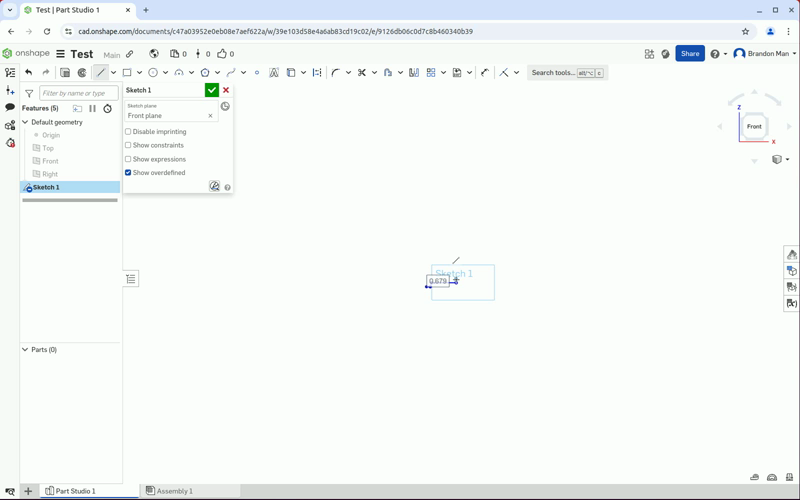
key_up(shift)
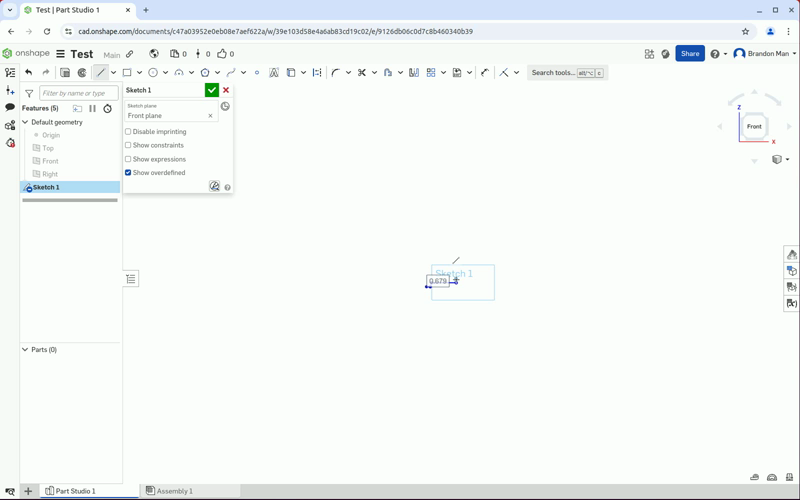
key_down(shift)
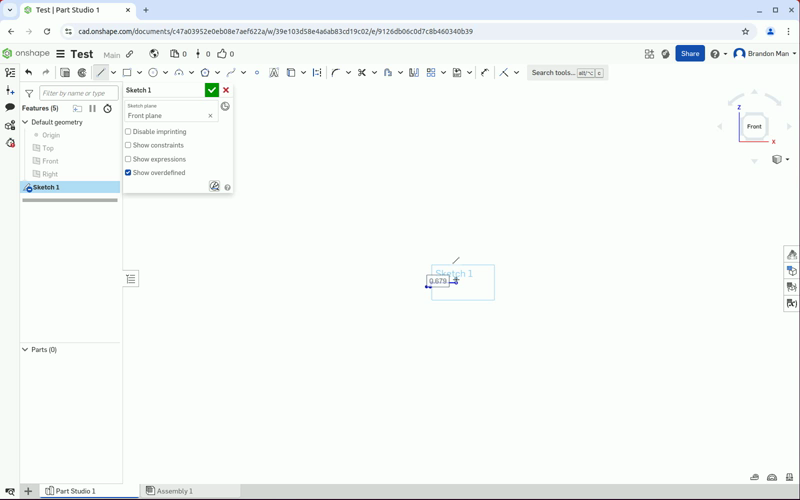
mouse_move(486, 279)
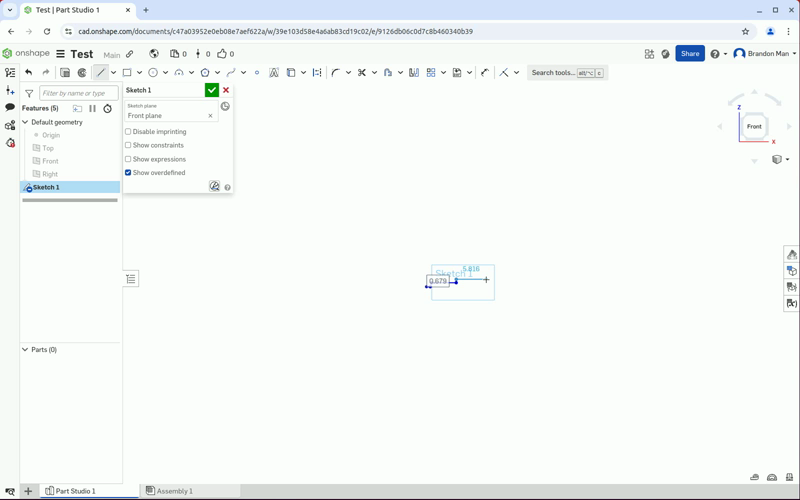
mouse_move(457, 279)
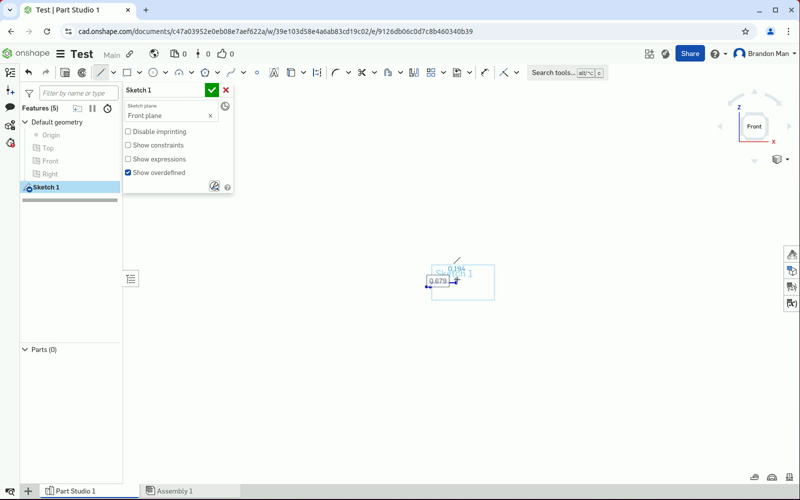
scroll(6)
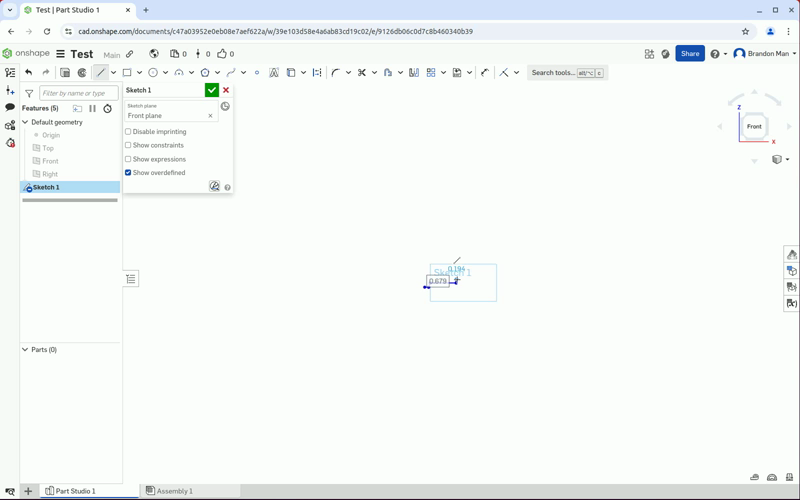
scroll(6)
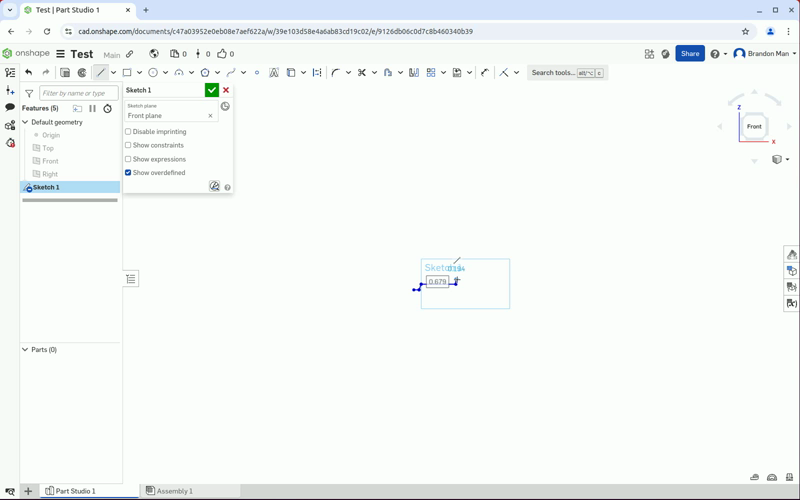
scroll(6)
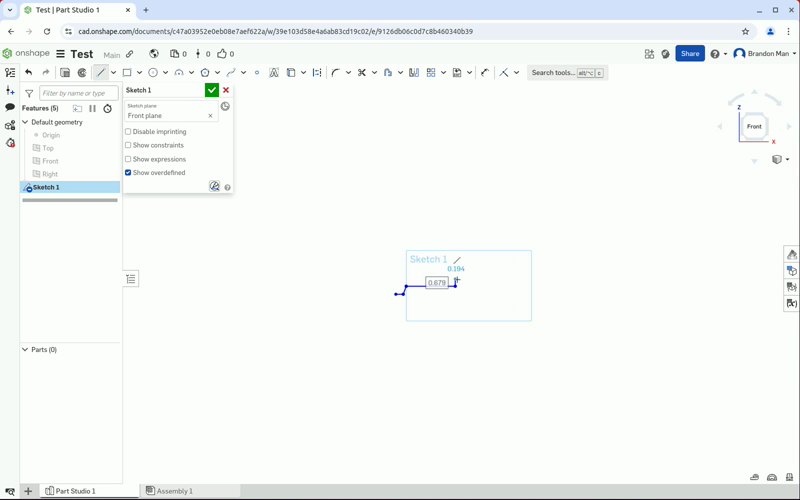
scroll(6)
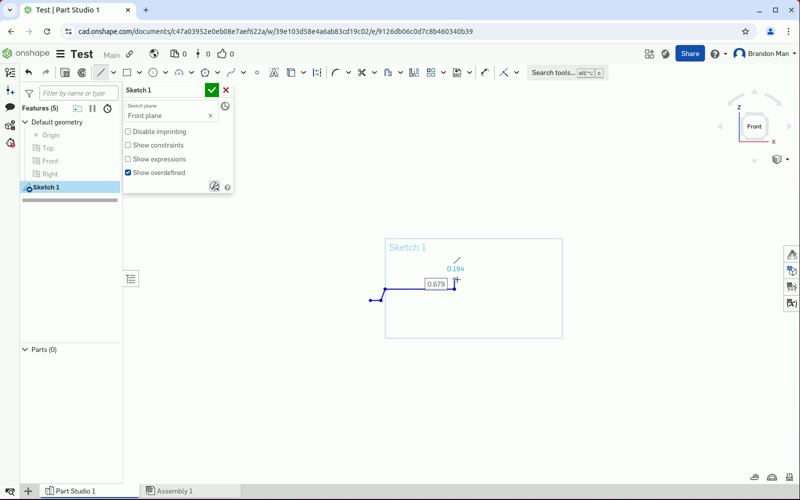
scroll(6)
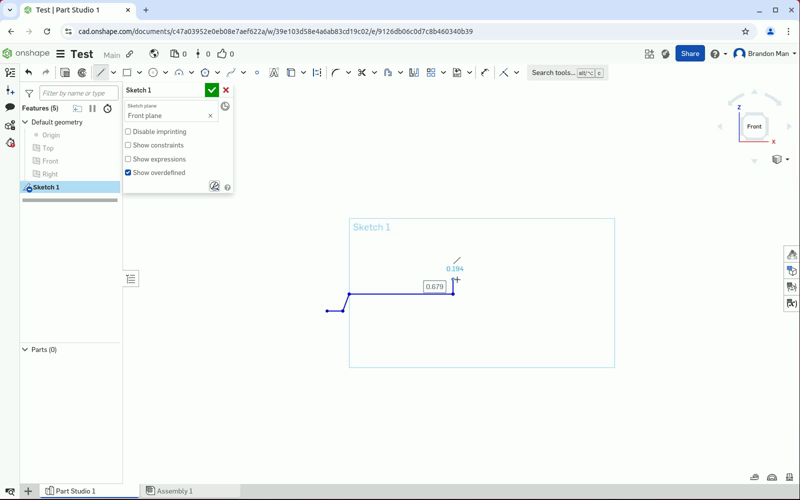
scroll(6)
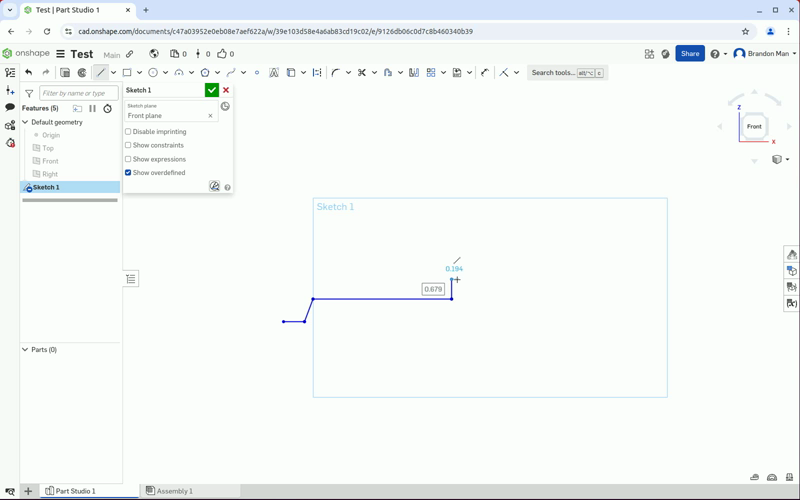
scroll(6)
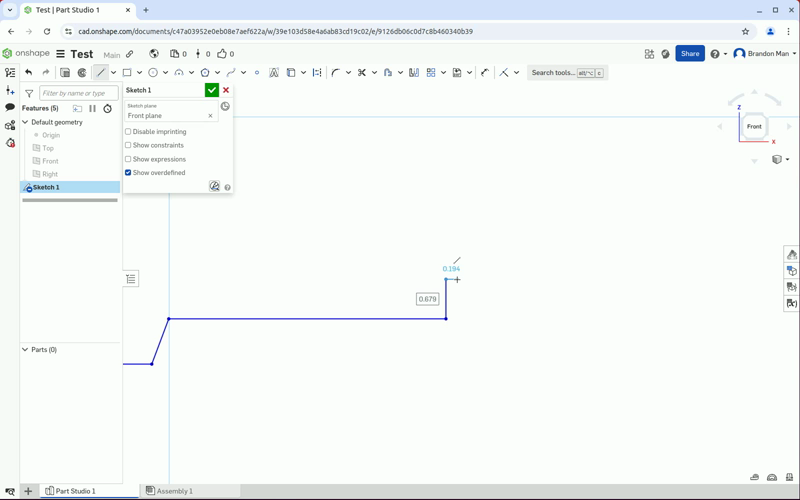
click(457, 279)
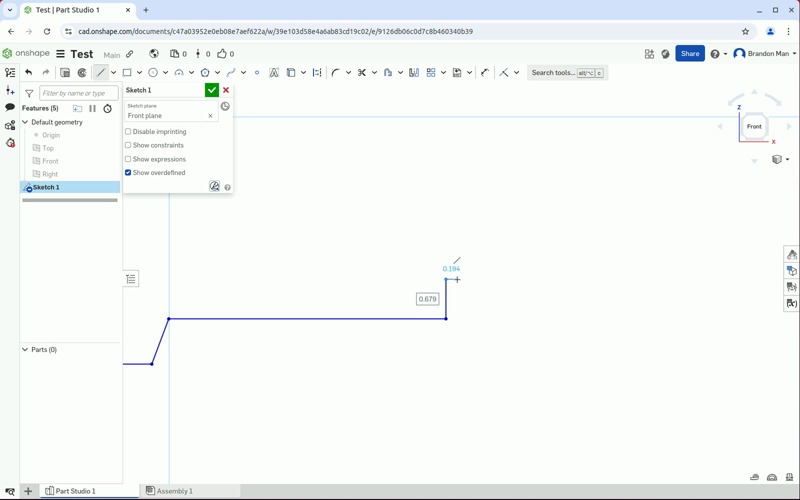
scroll(-6)
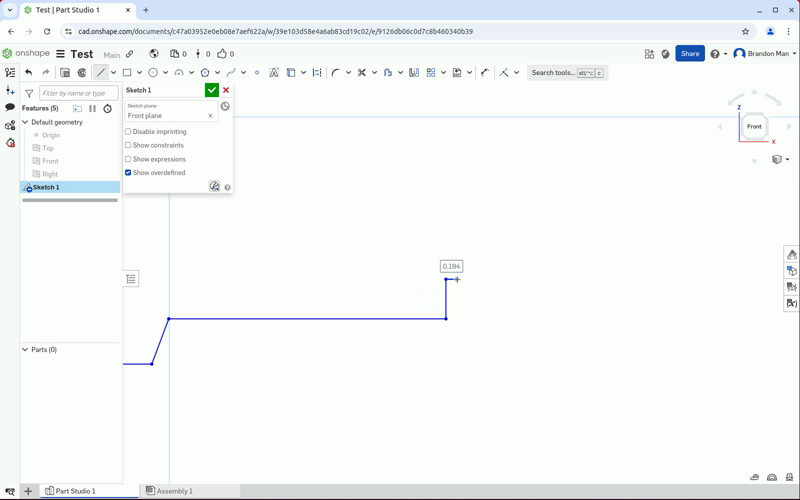
scroll(-6)
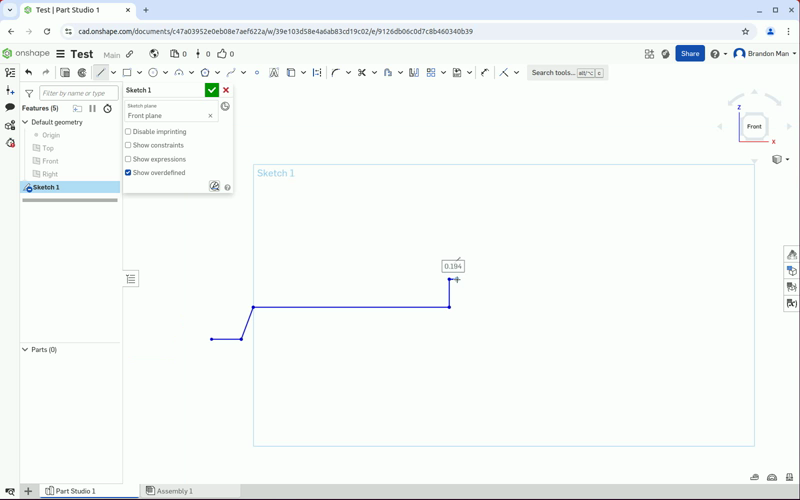
scroll(-6)
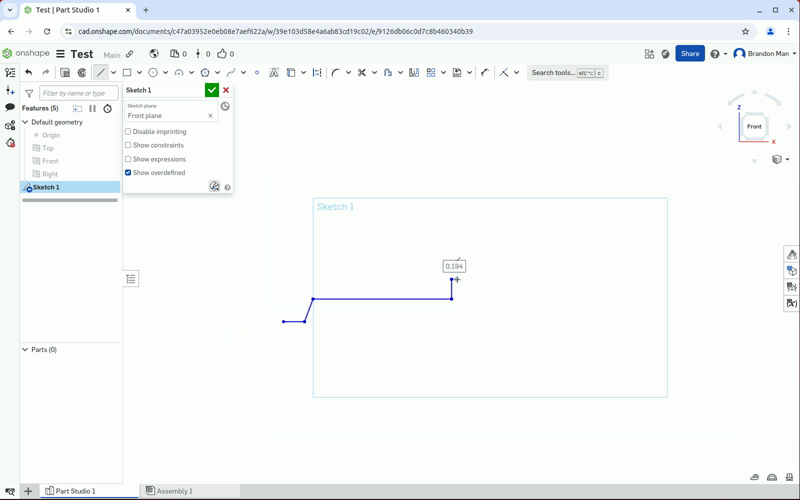
scroll(-6)
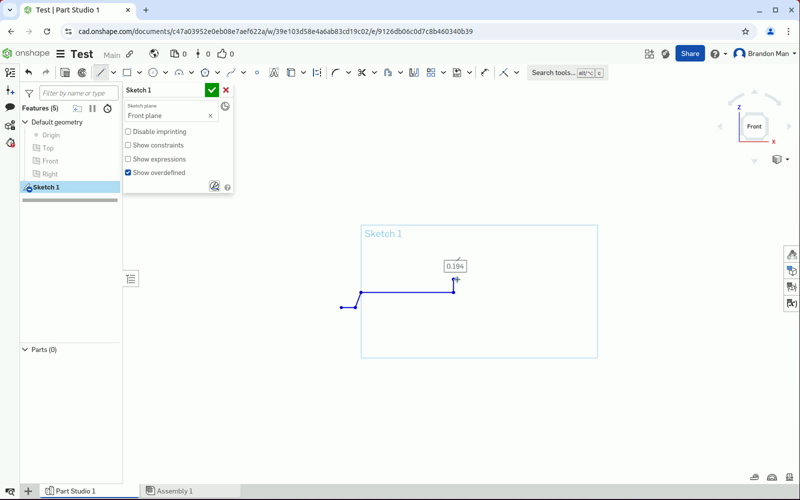
scroll(-6)
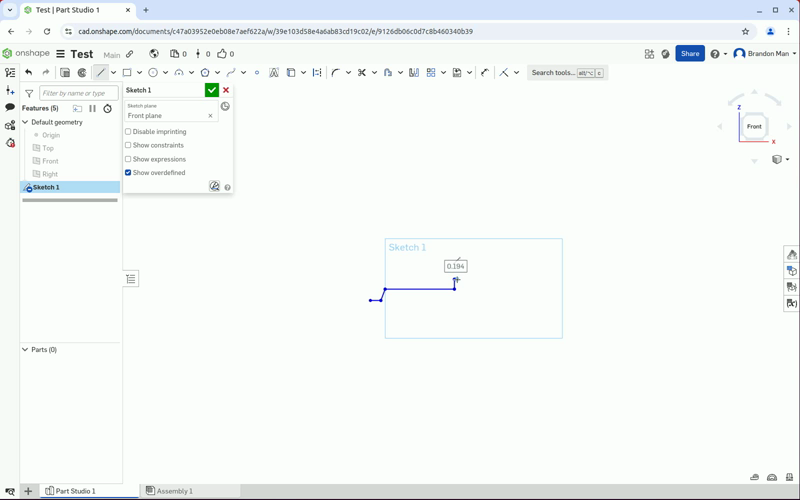
scroll(-6)
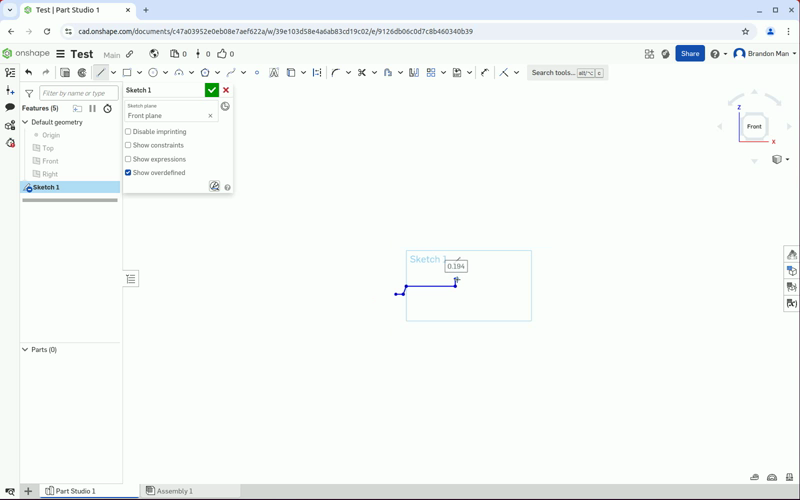
scroll(-6)
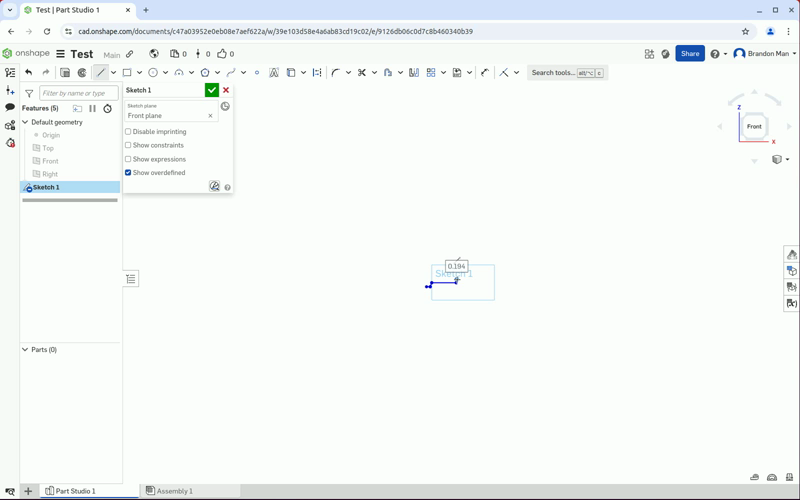
key_up(shift)
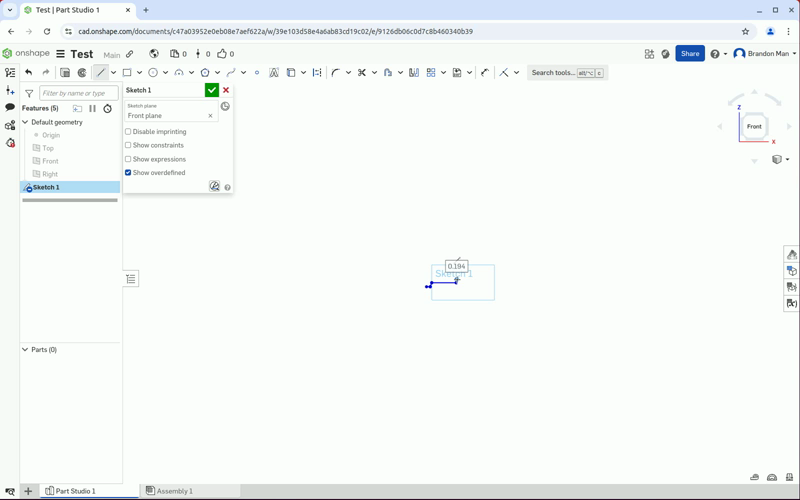
key_down(shift)
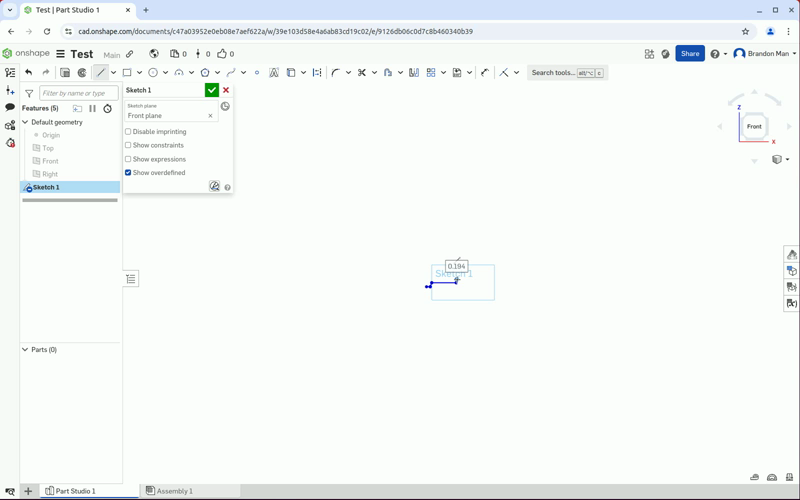
mouse_move(487, 279)
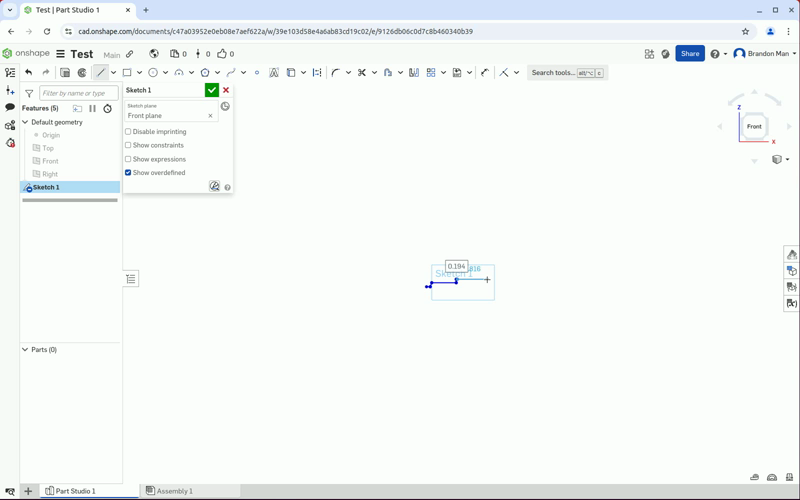
mouse_move(457, 286)
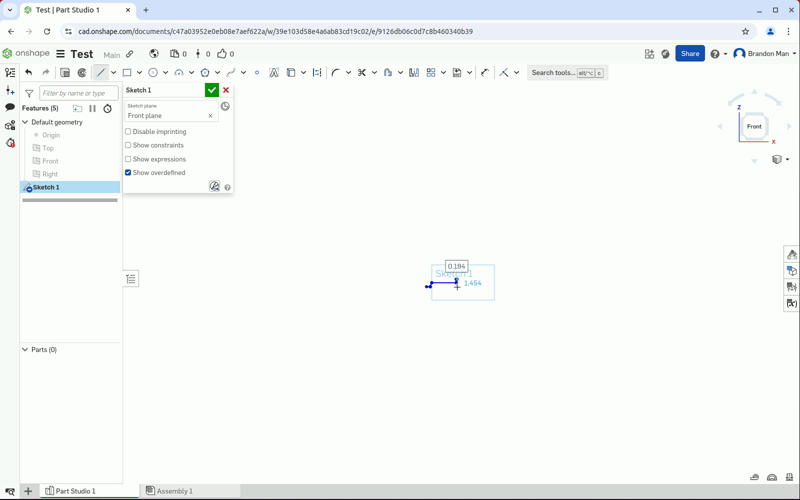
scroll(6)
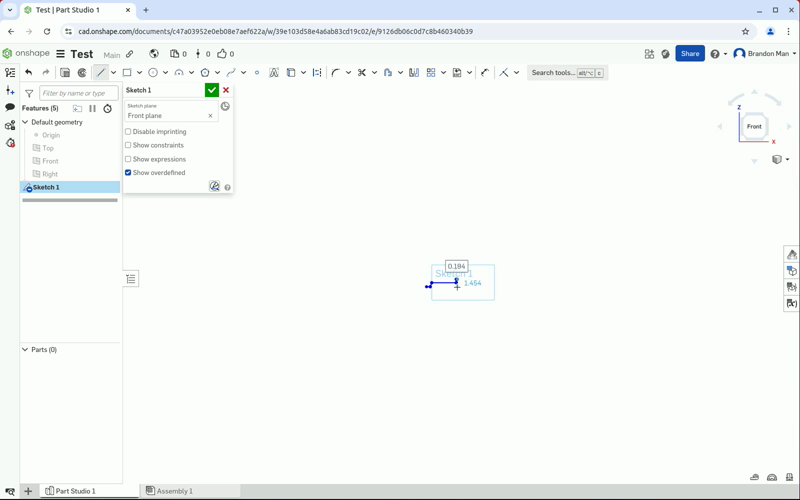
scroll(6)
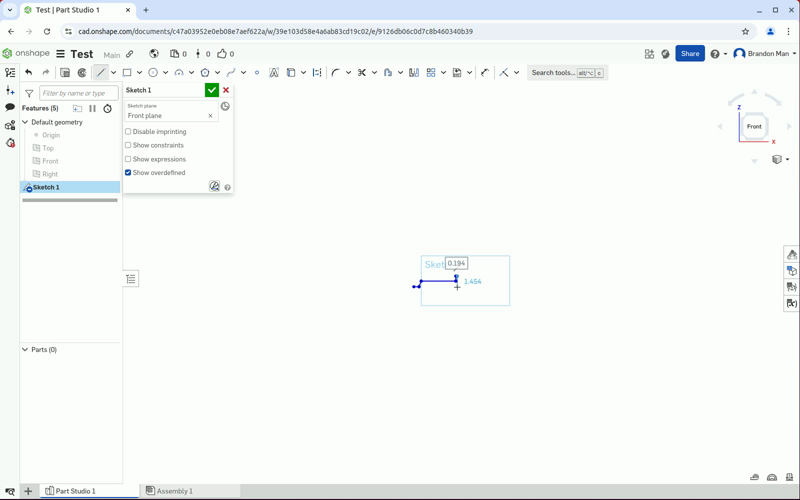
scroll(6)
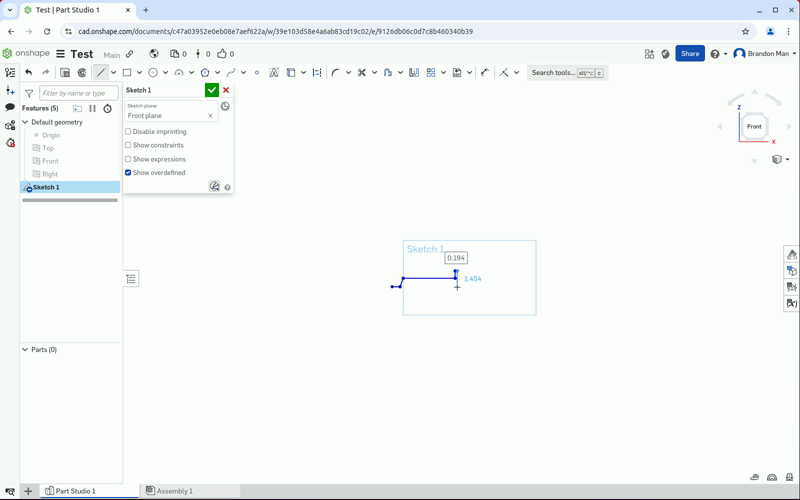
scroll(6)
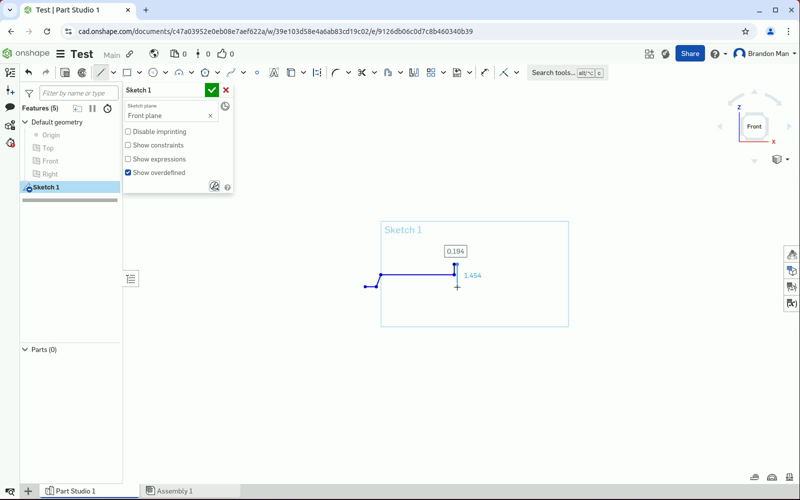
scroll(6)
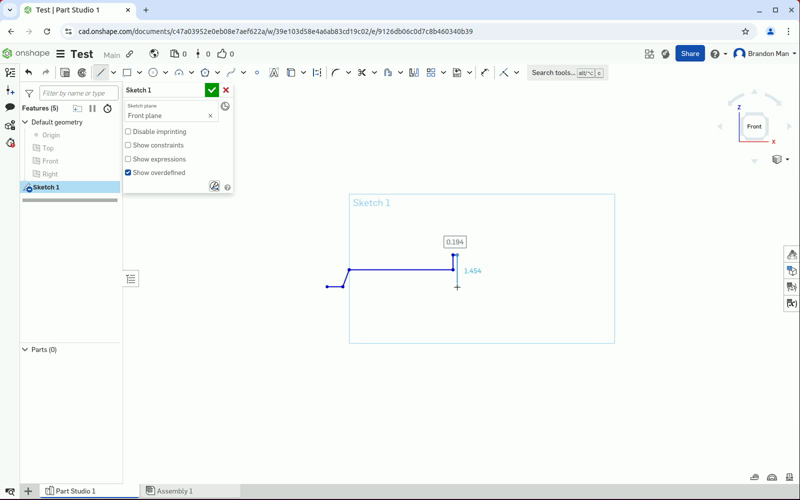
scroll(6)
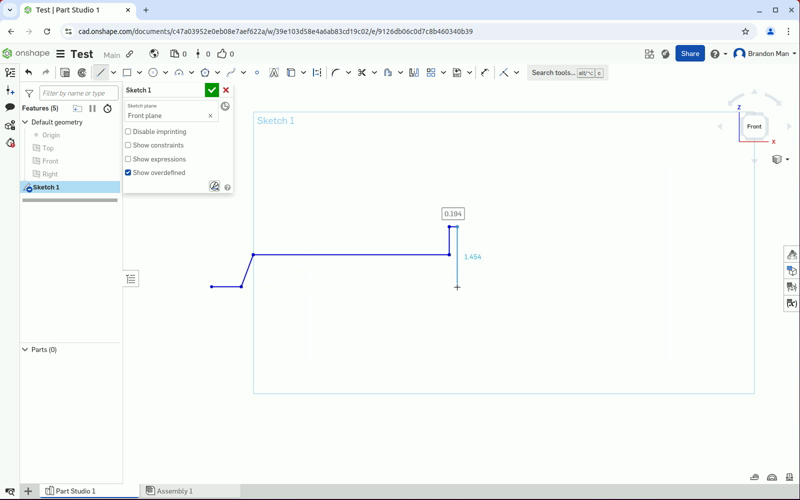
scroll(6)
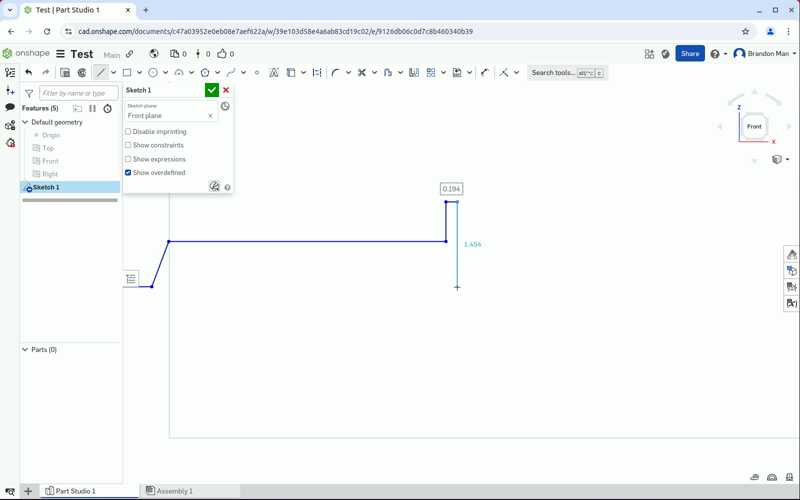
click(457, 286)
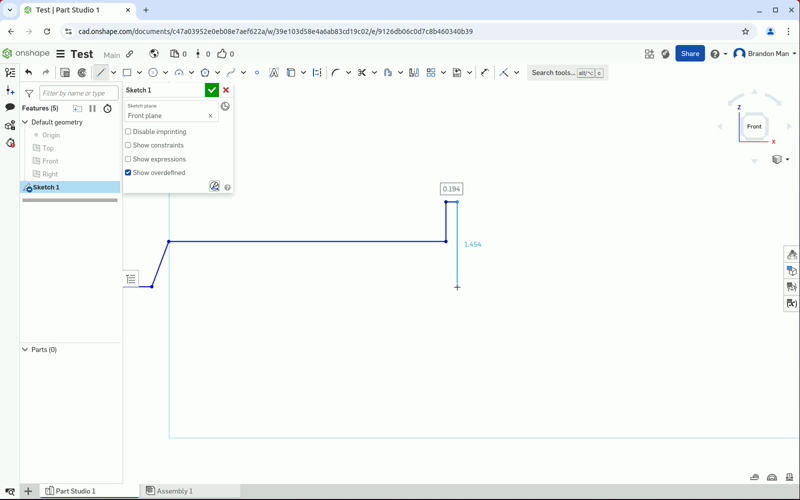
scroll(-6)
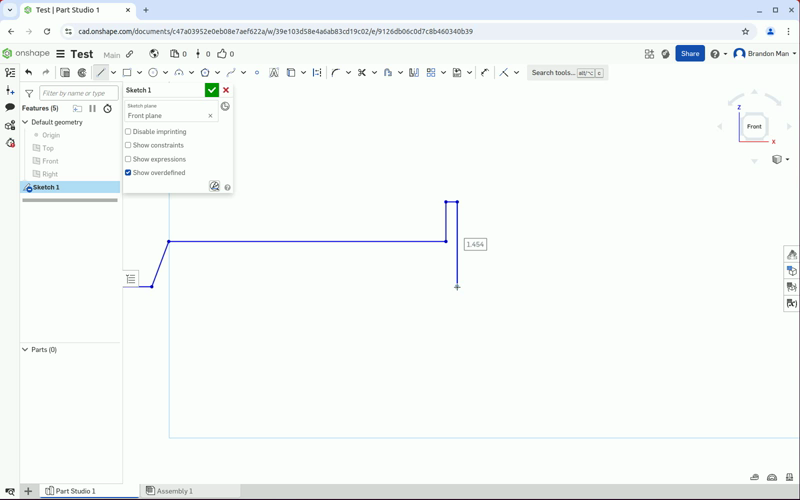
scroll(-6)
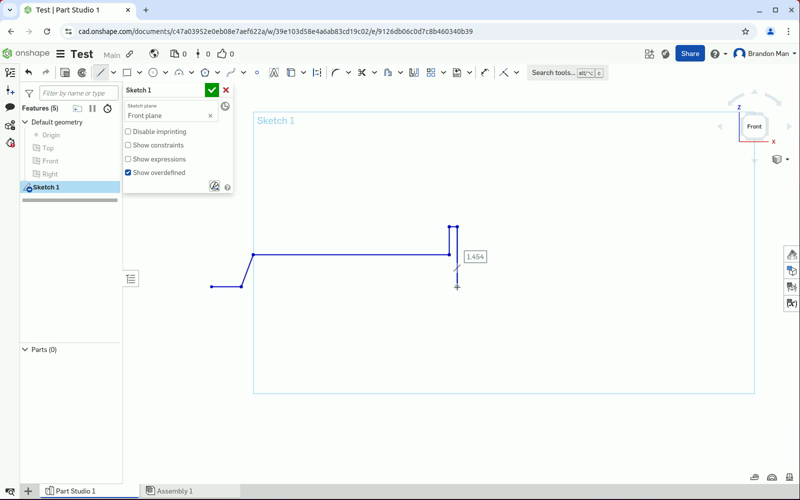
scroll(-6)
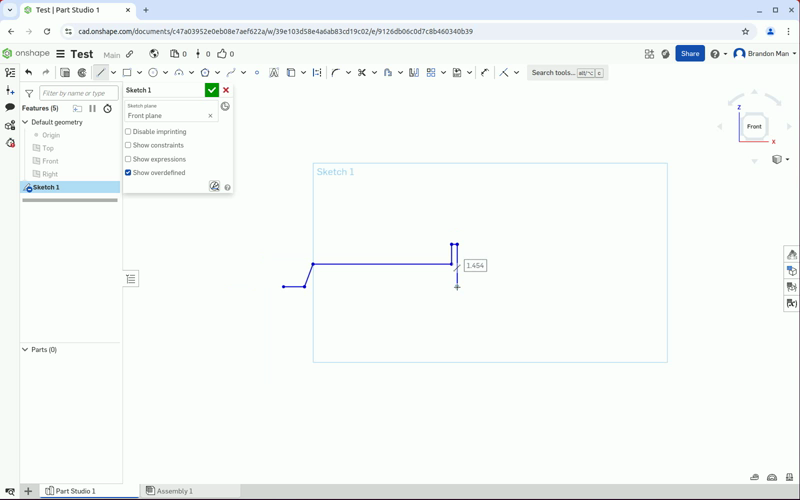
scroll(-6)
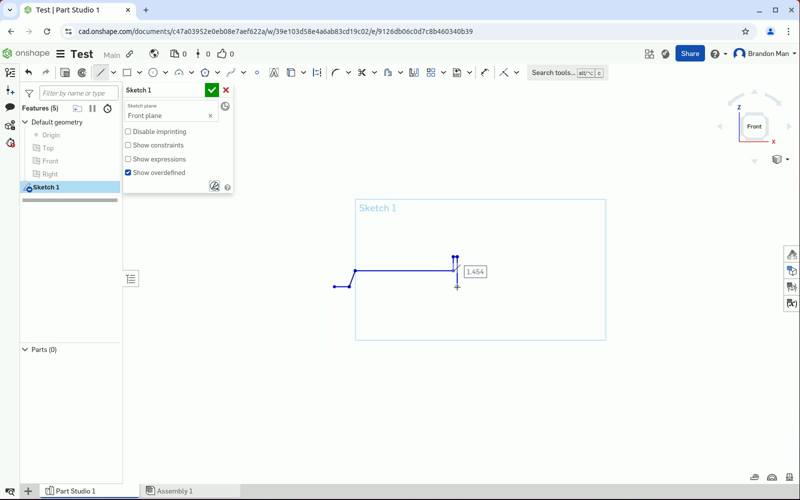
scroll(-6)
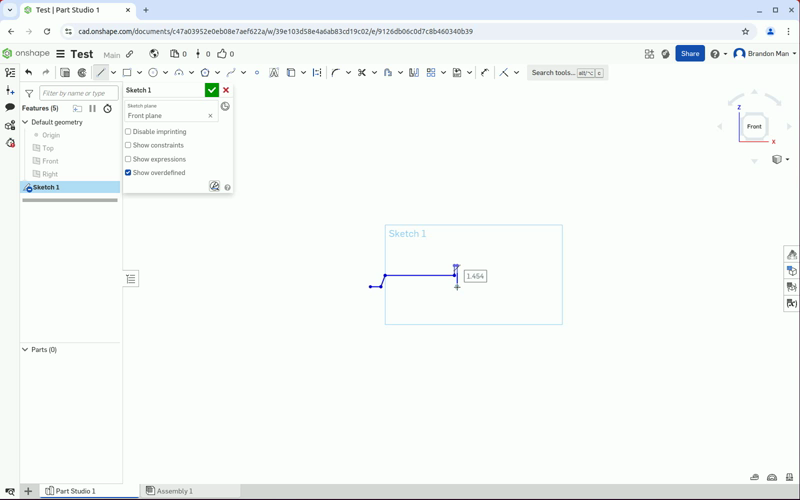
scroll(-6)
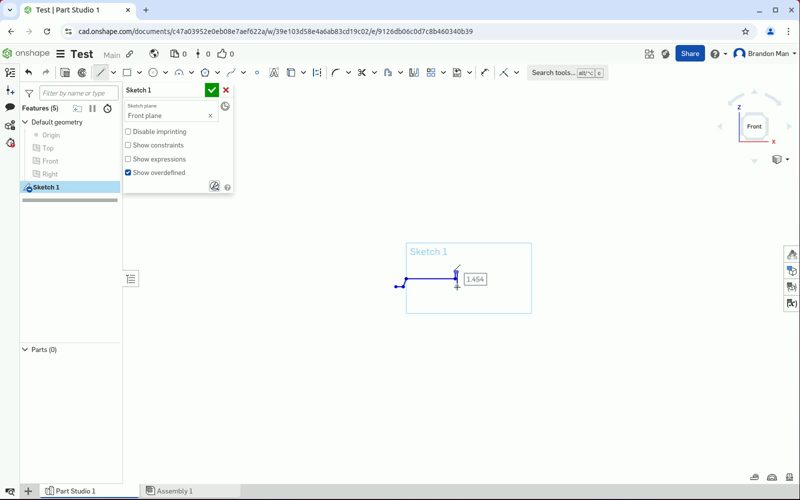
scroll(-6)
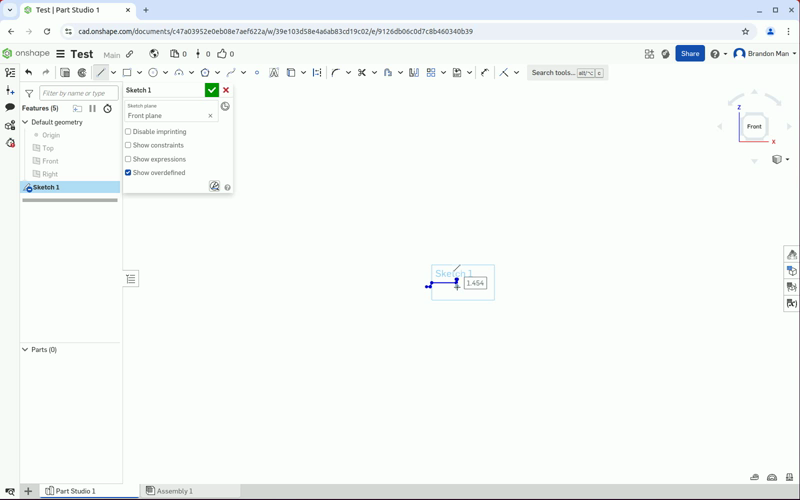
key_up(shift)
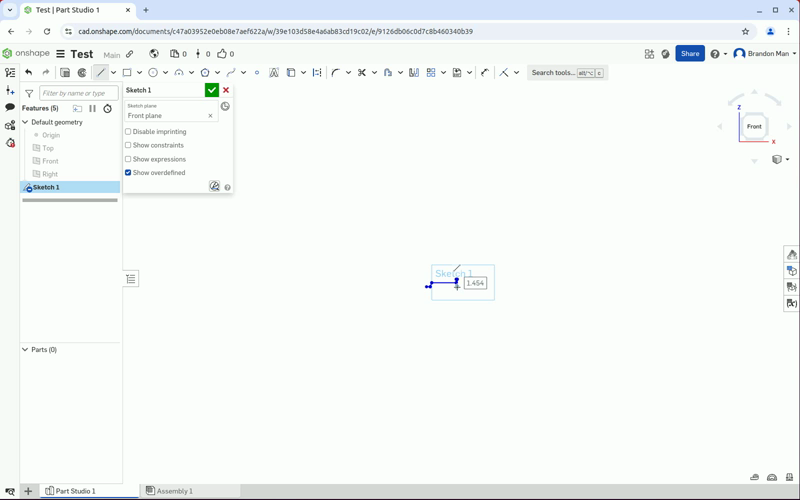
key_down(shift)
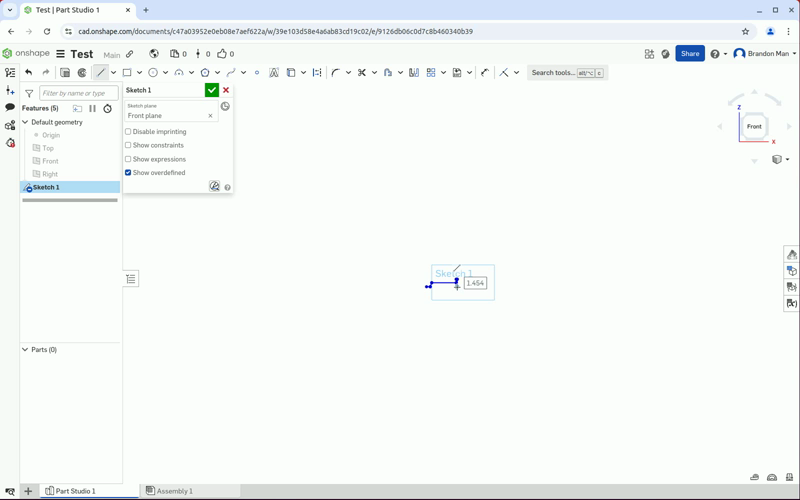
mouse_move(487, 286)
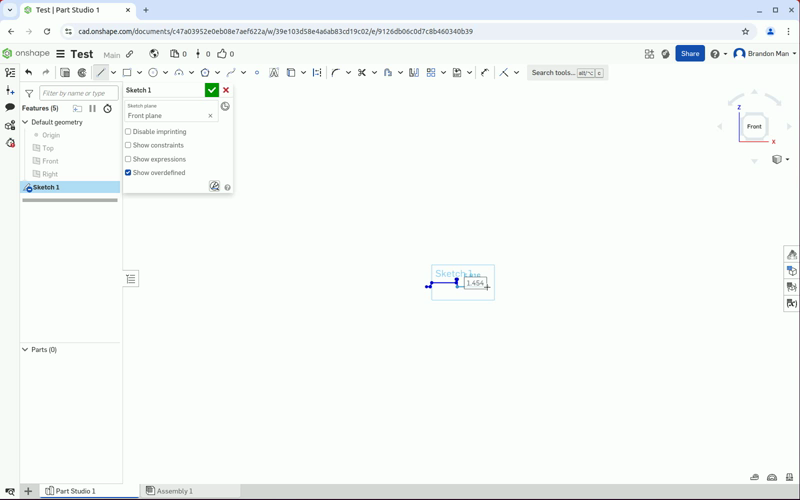
mouse_move(460, 286)
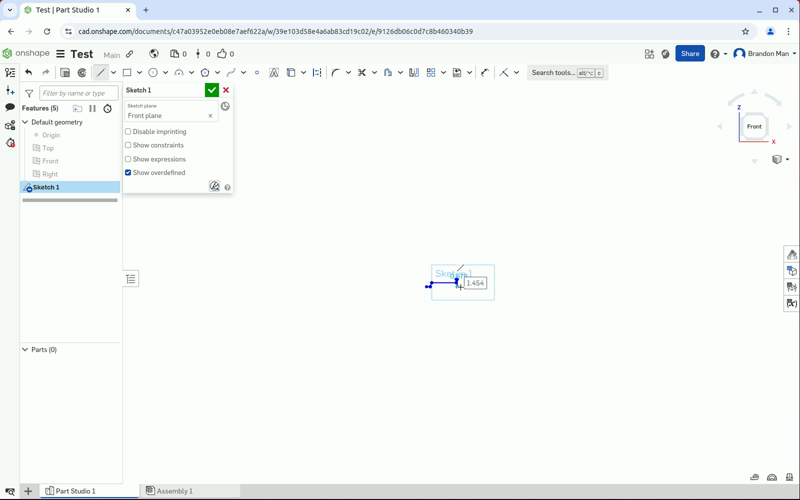
scroll(6)
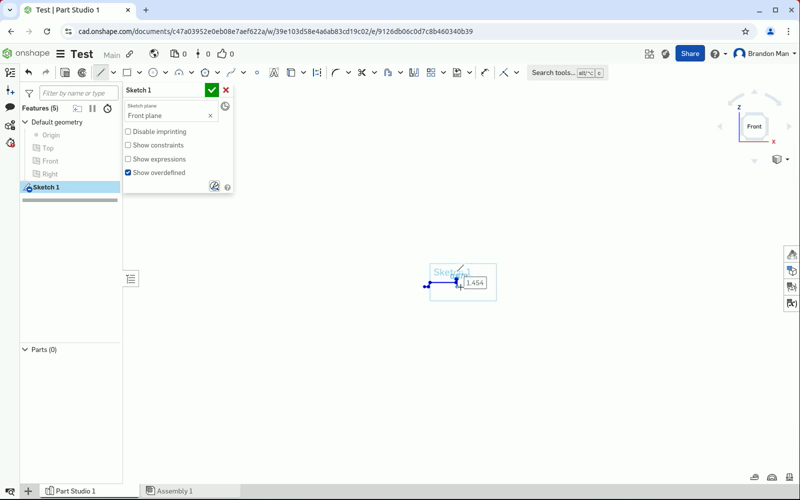
scroll(6)
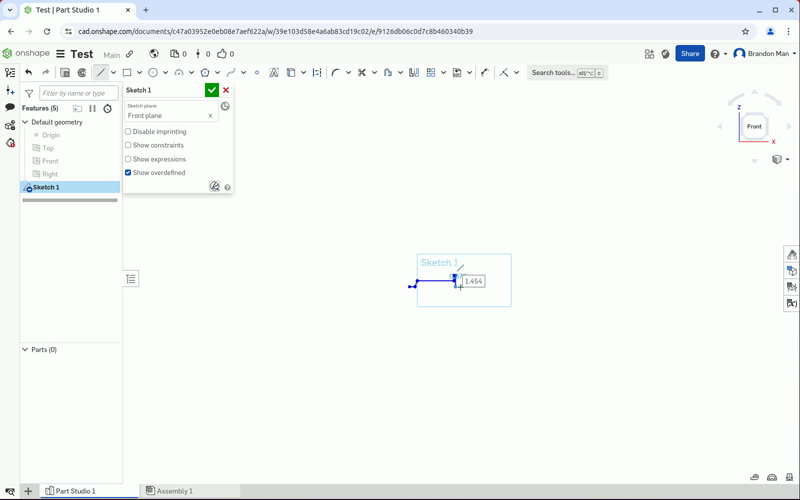
scroll(6)
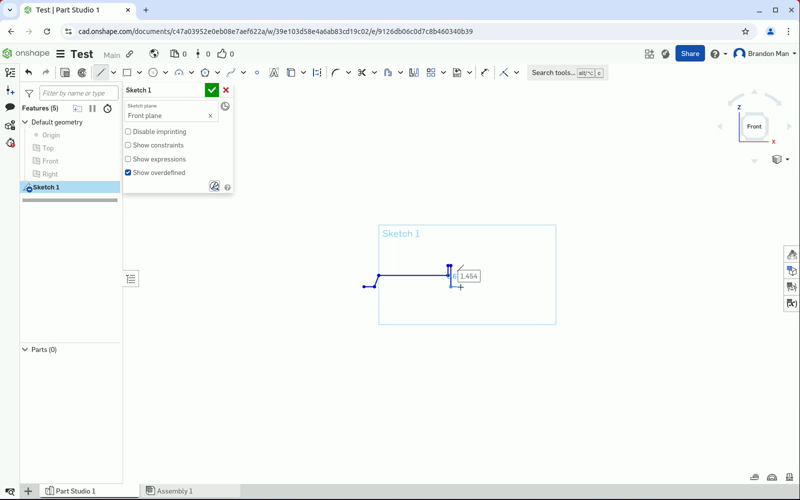
scroll(6)
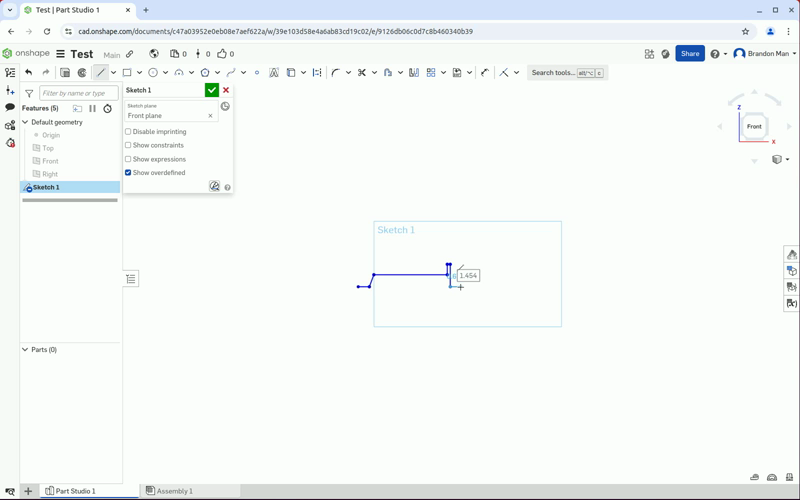
scroll(6)
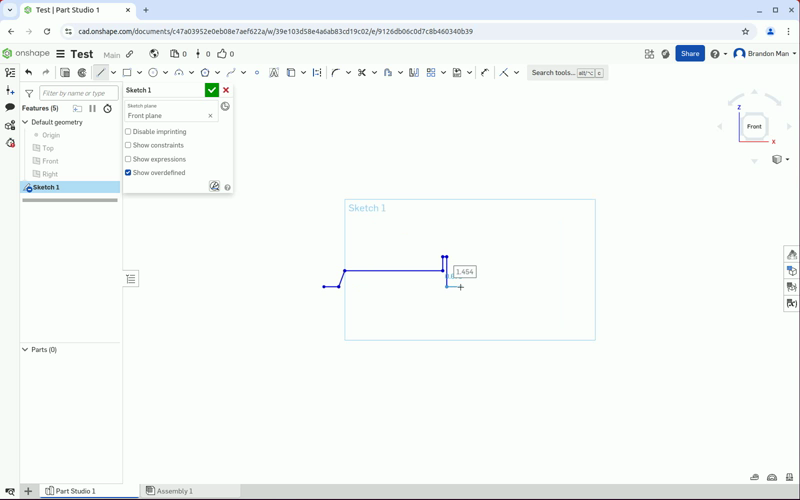
scroll(6)
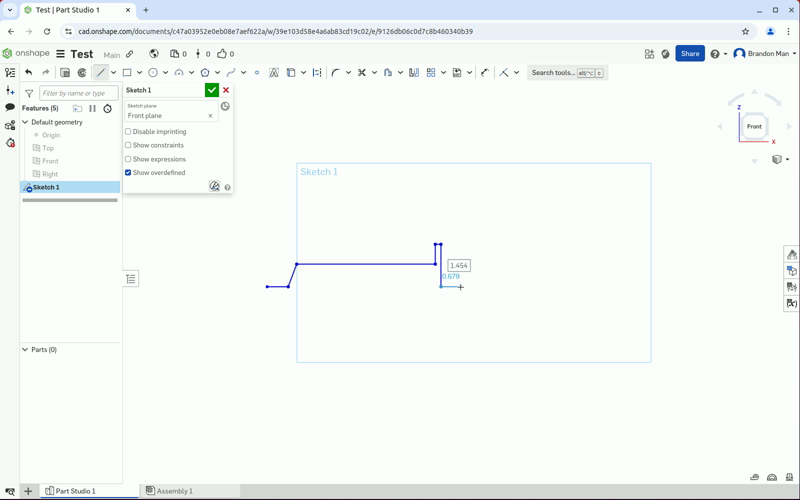
scroll(6)
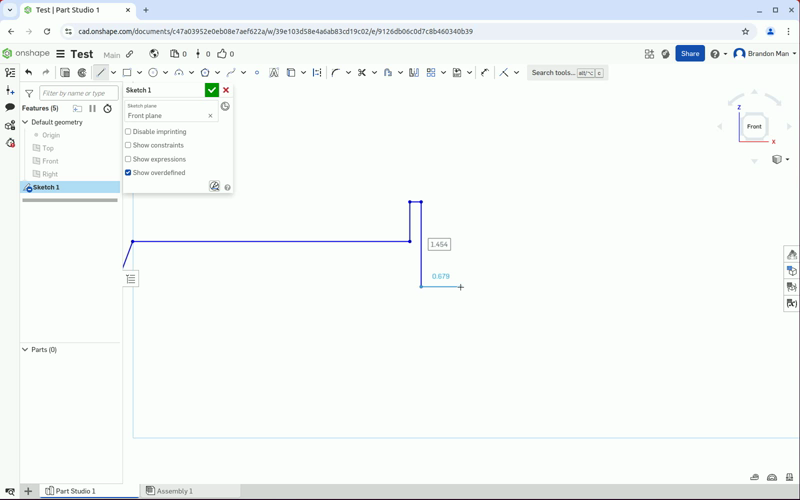
click(460, 286)
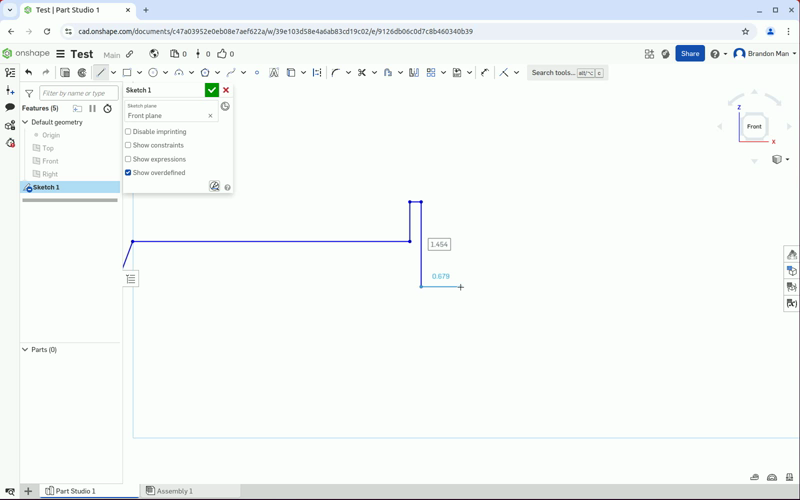
scroll(-6)
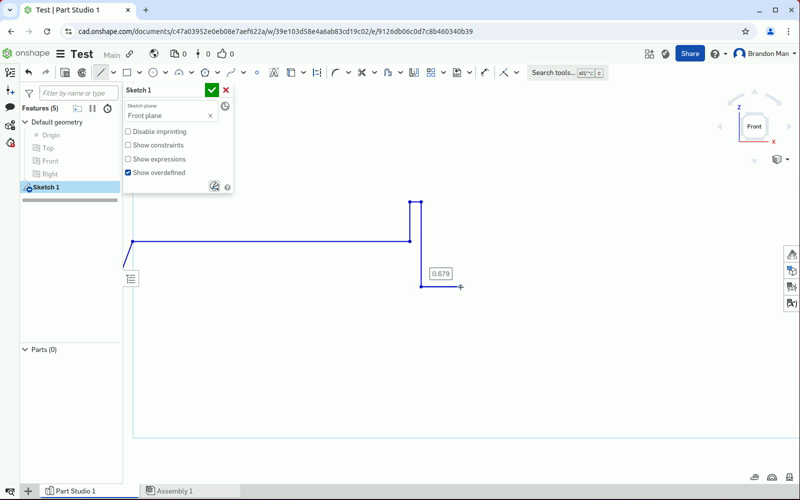
scroll(-6)
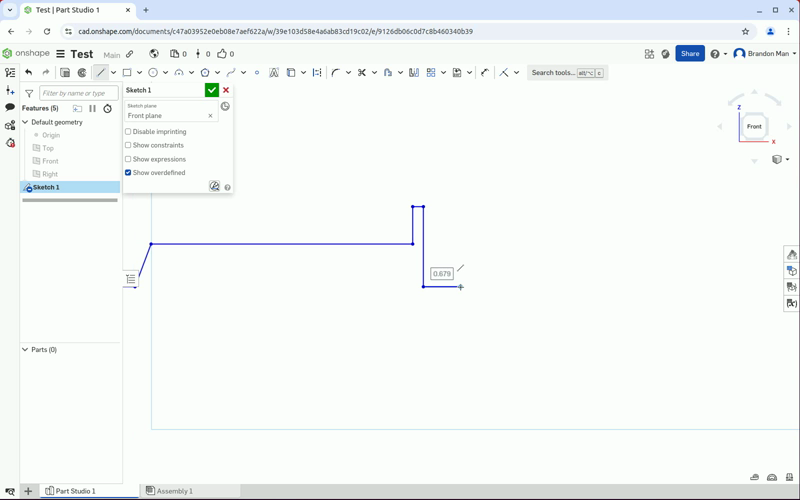
scroll(-6)
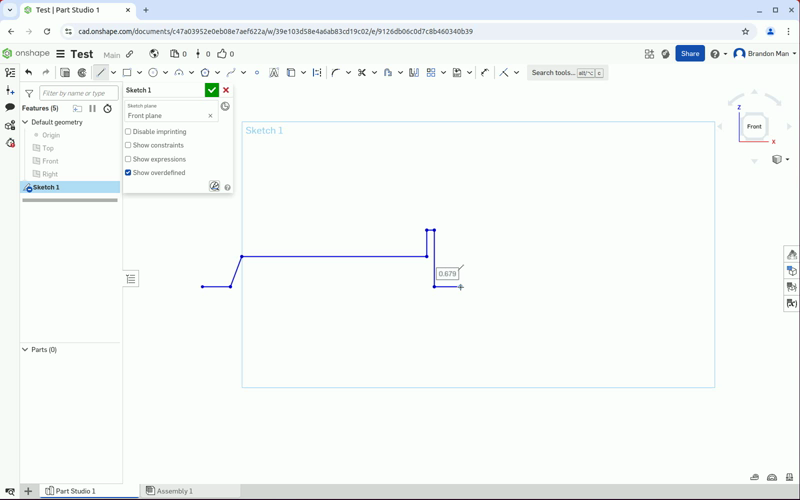
scroll(-6)
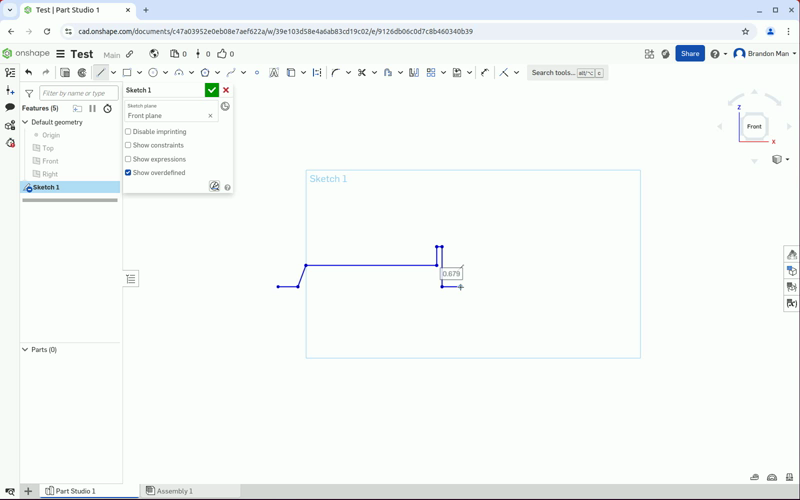
scroll(-6)
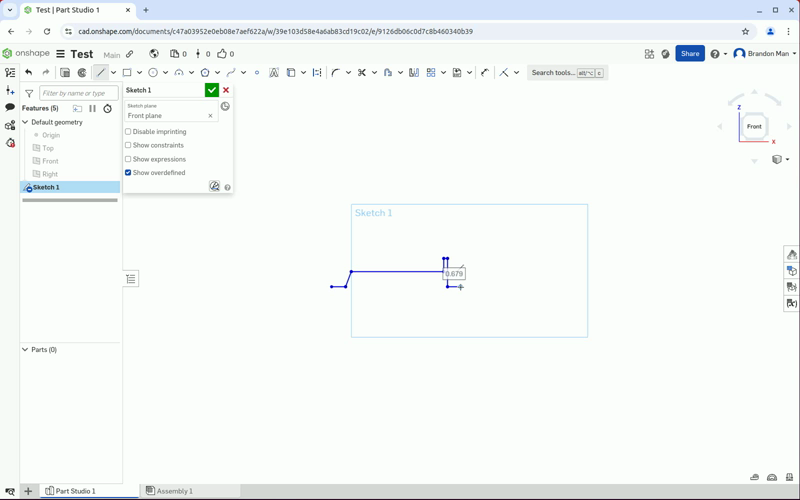
scroll(-6)
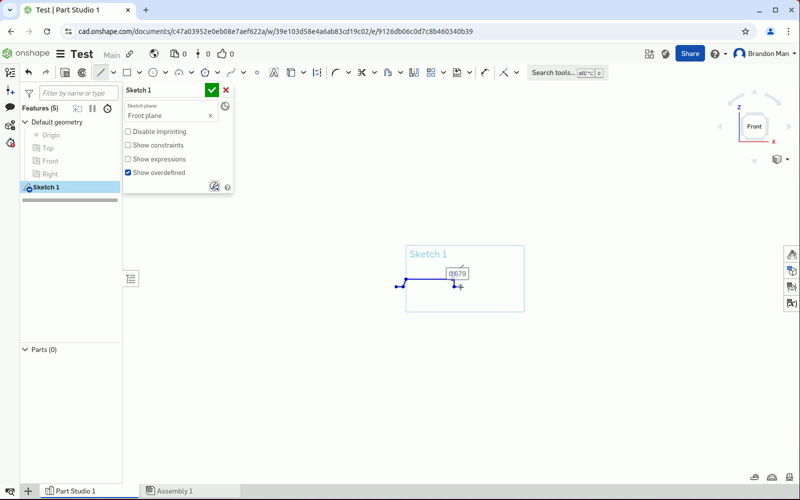
scroll(-6)
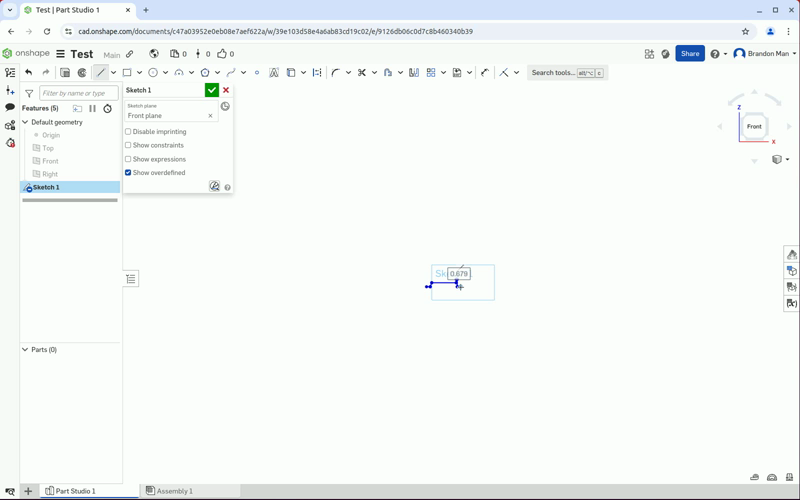
key_up(shift)
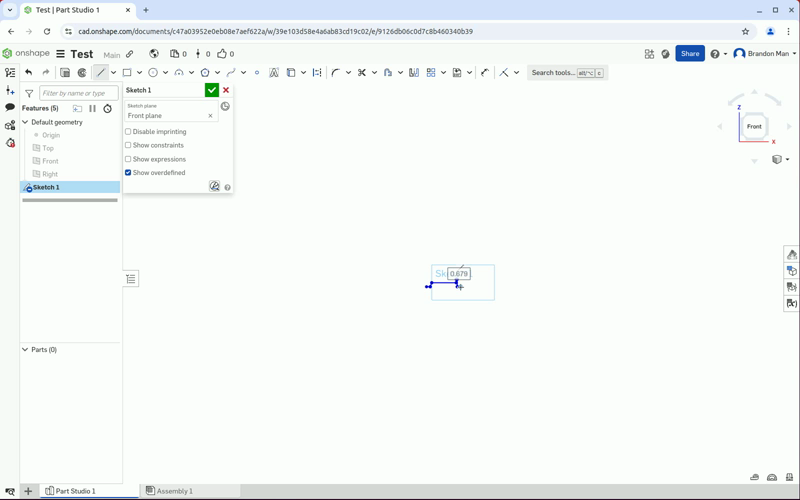
key_down(shift)
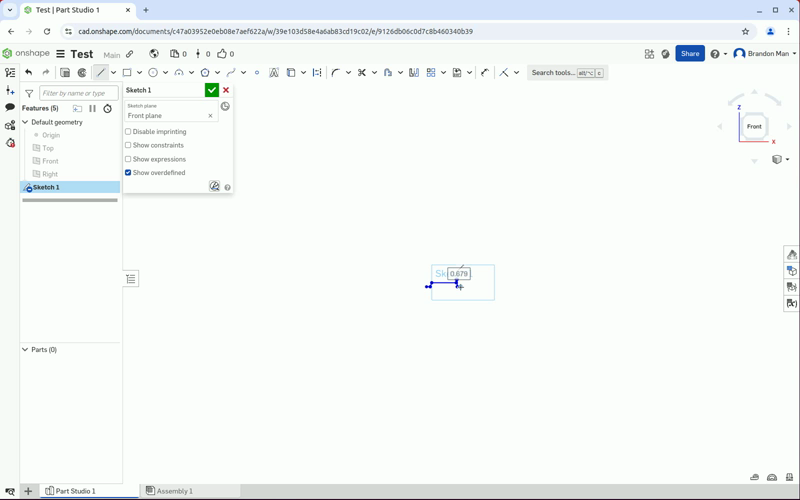
mouse_move(490, 286)
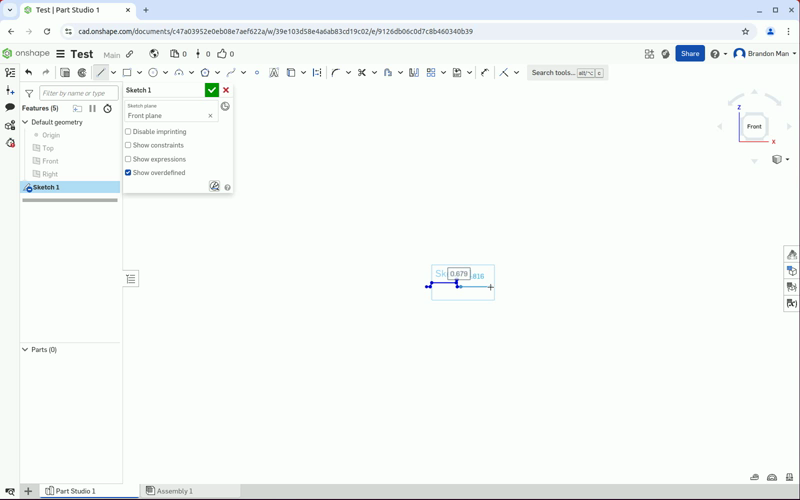
mouse_move(460, 282)
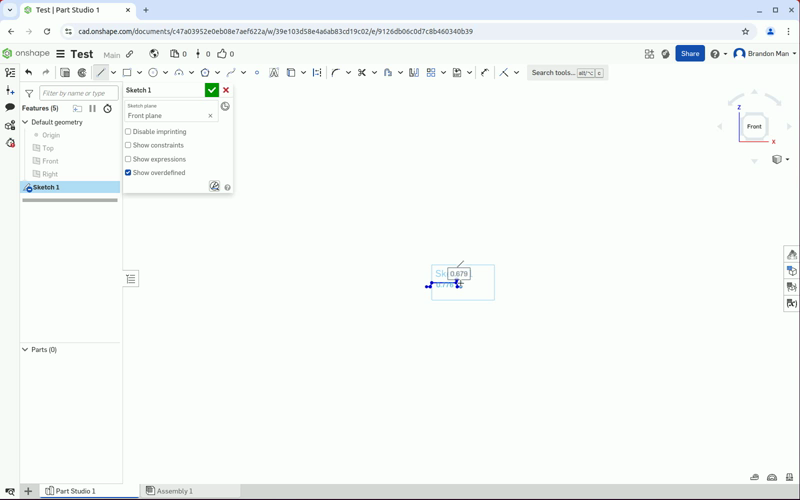
scroll(6)
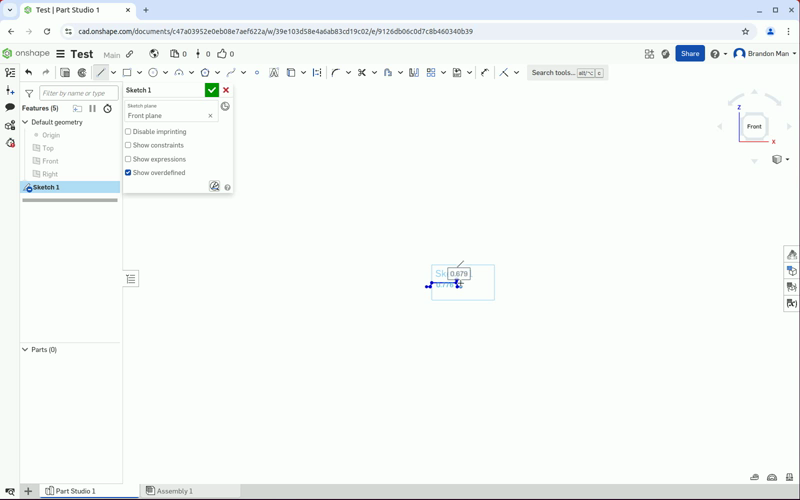
scroll(6)
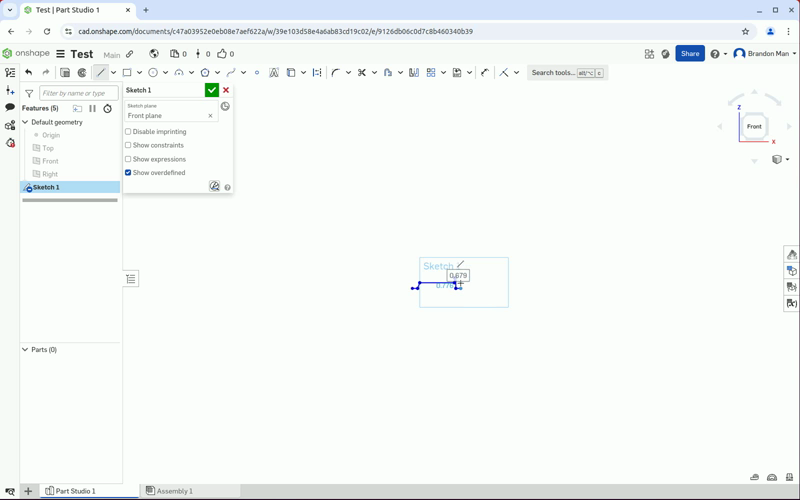
scroll(6)
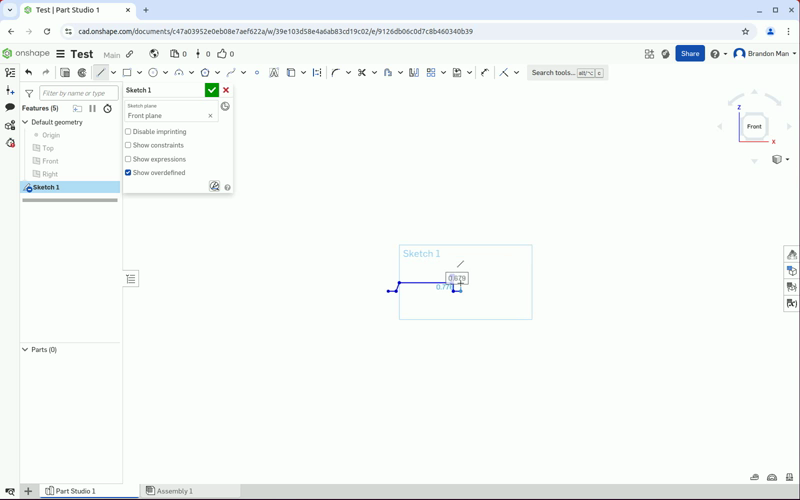
scroll(6)
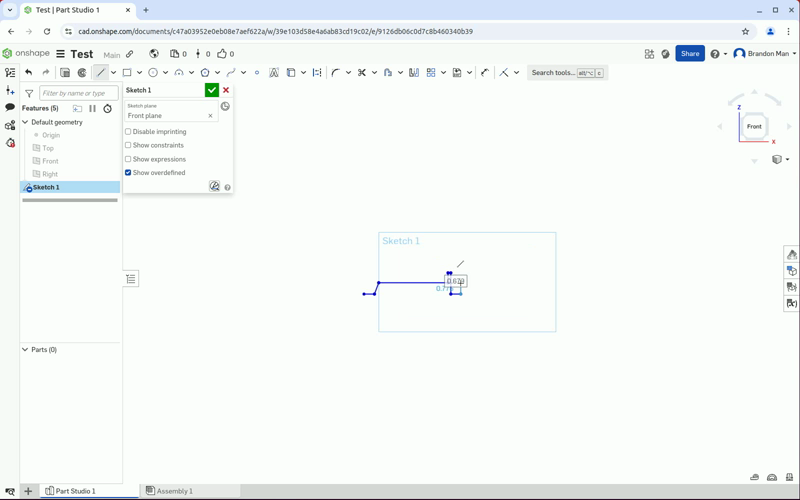
scroll(6)
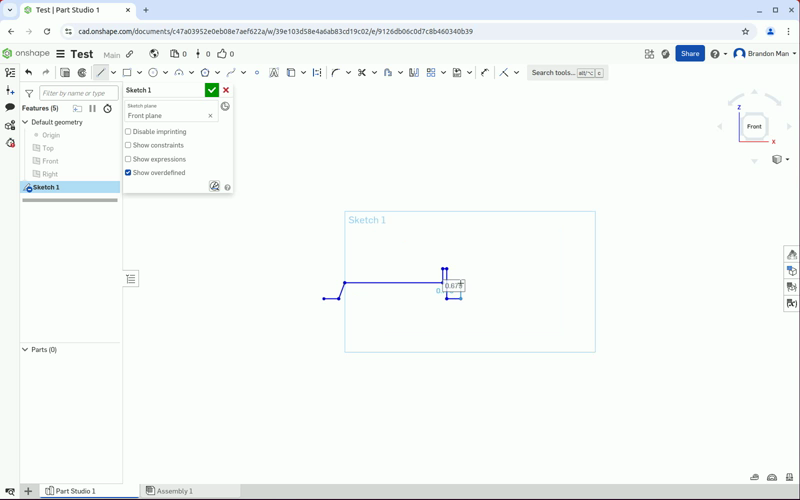
scroll(6)
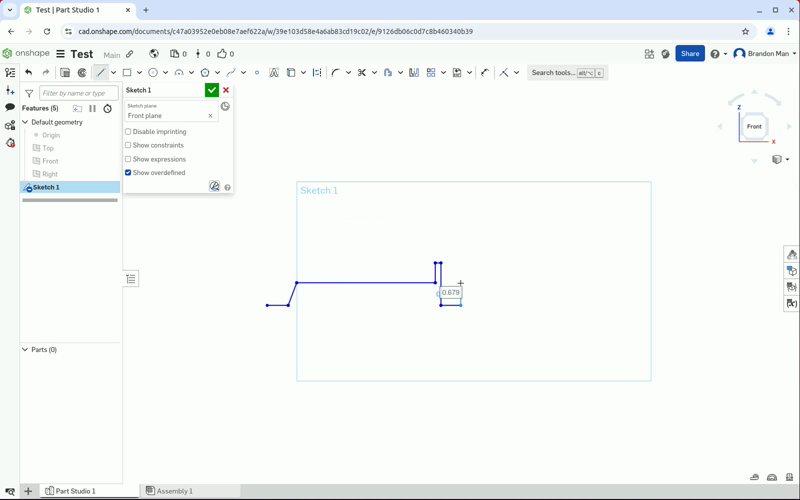
scroll(6)
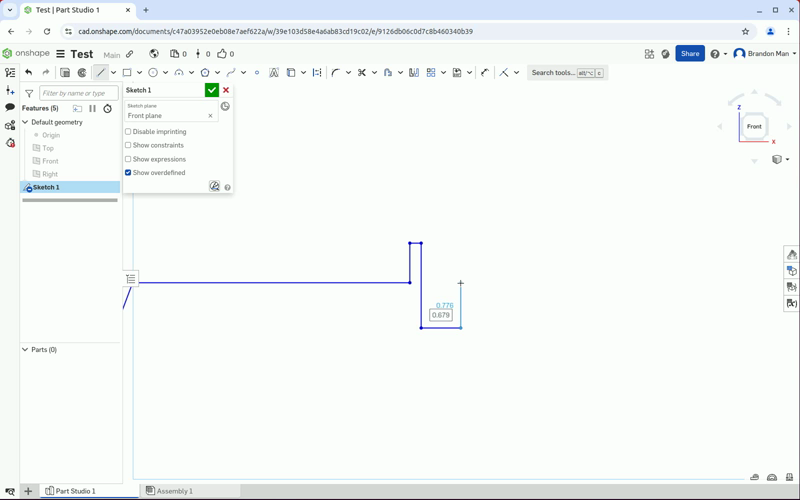
click(460, 282)
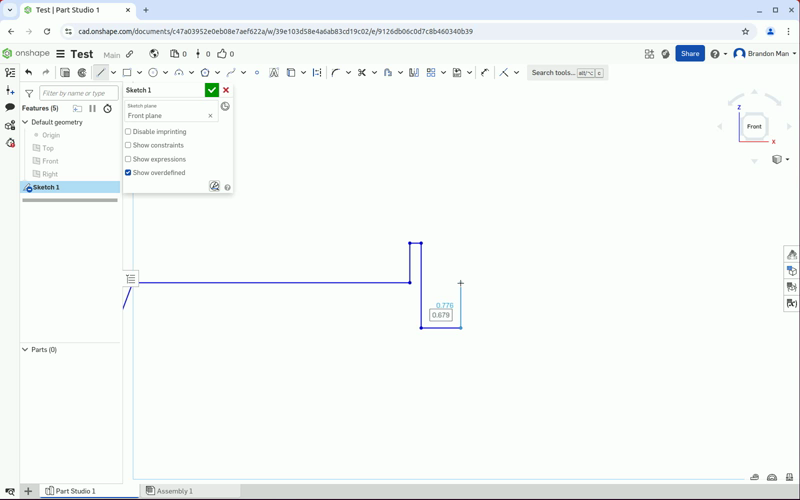
scroll(-6)
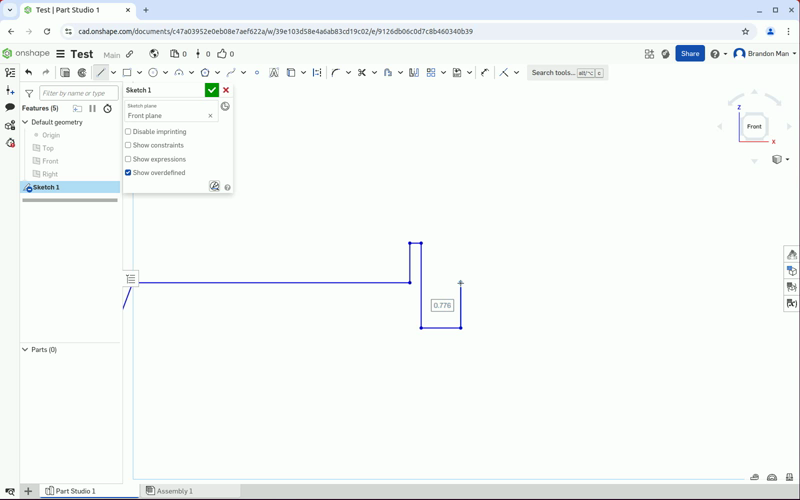
scroll(-6)
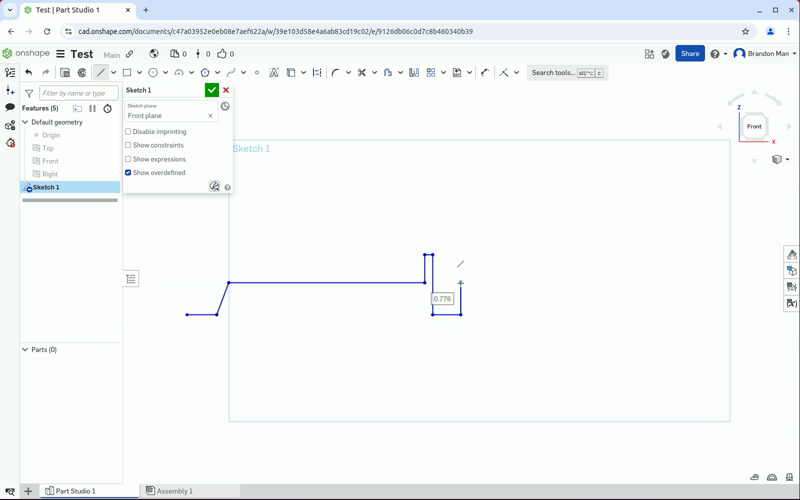
scroll(-6)
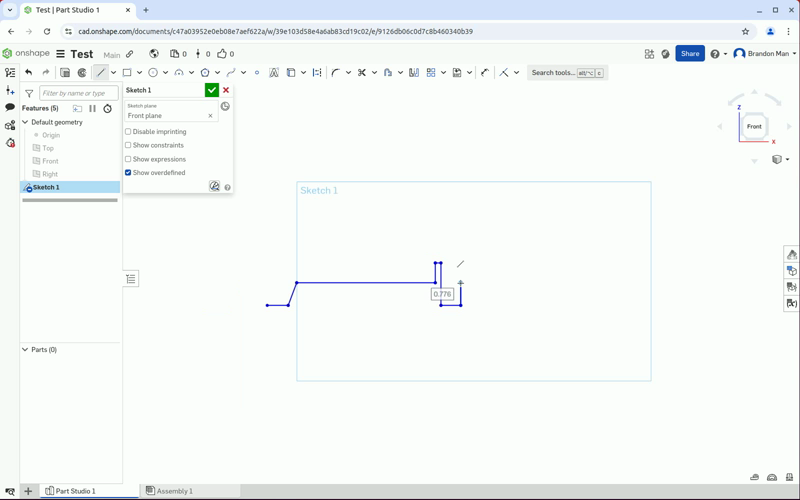
scroll(-6)
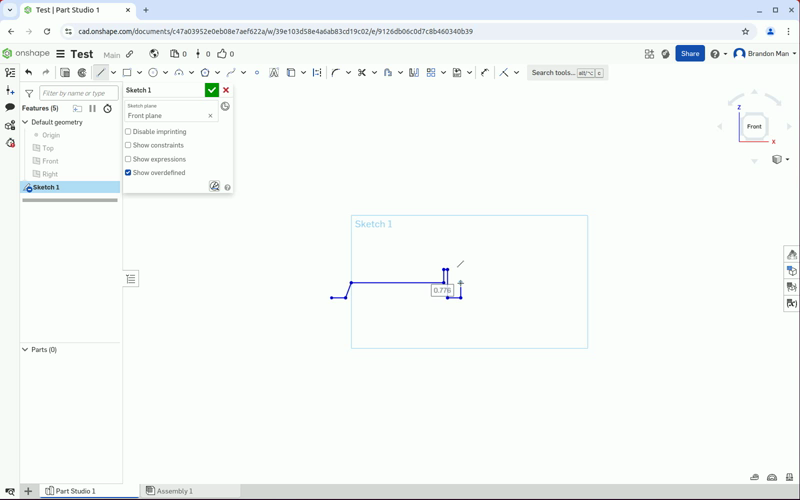
scroll(-6)
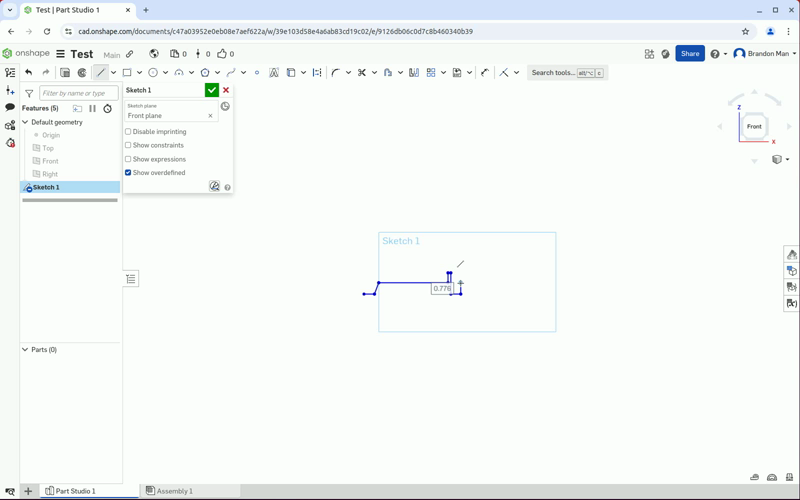
scroll(-6)
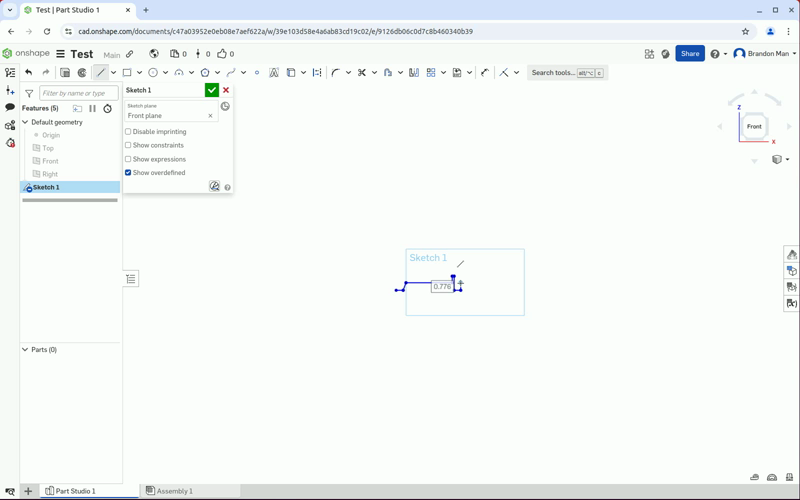
scroll(-6)
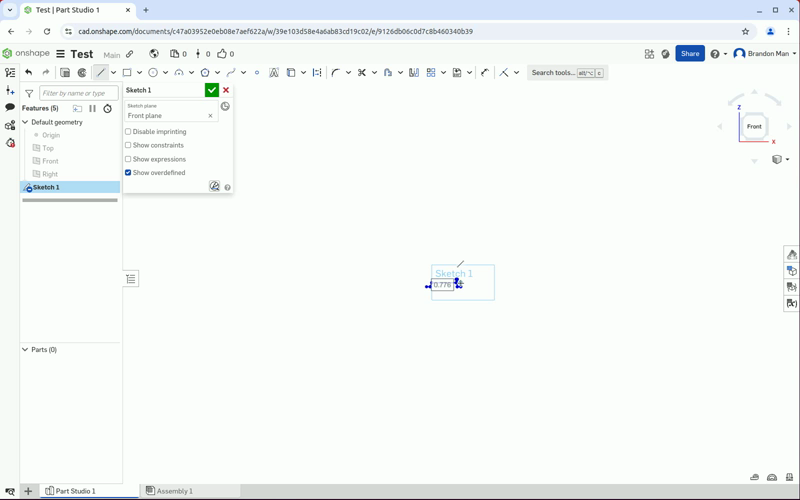
key_up(shift)
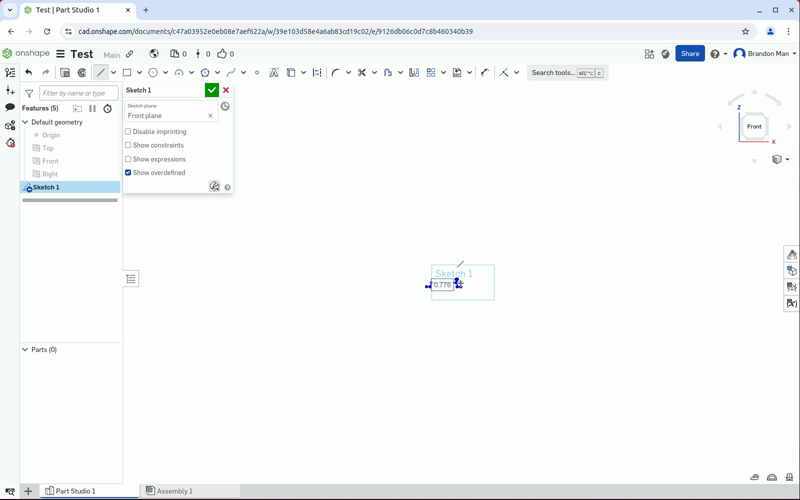
key_down(shift)
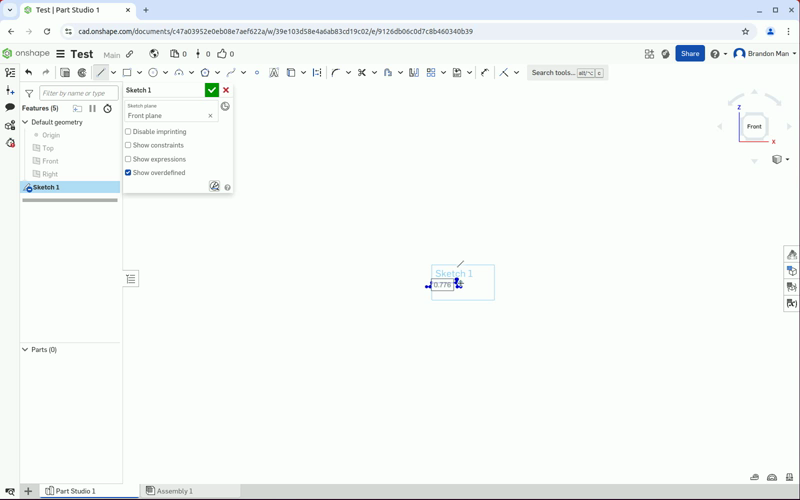
mouse_move(460, 170)
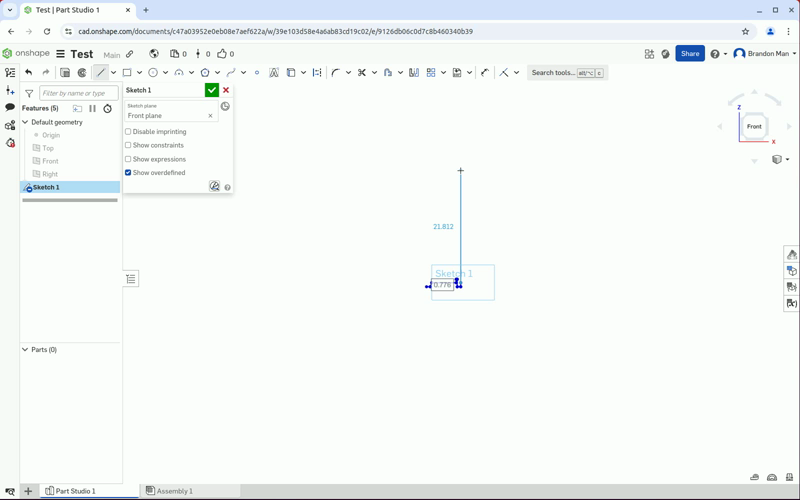
click(460, 170)
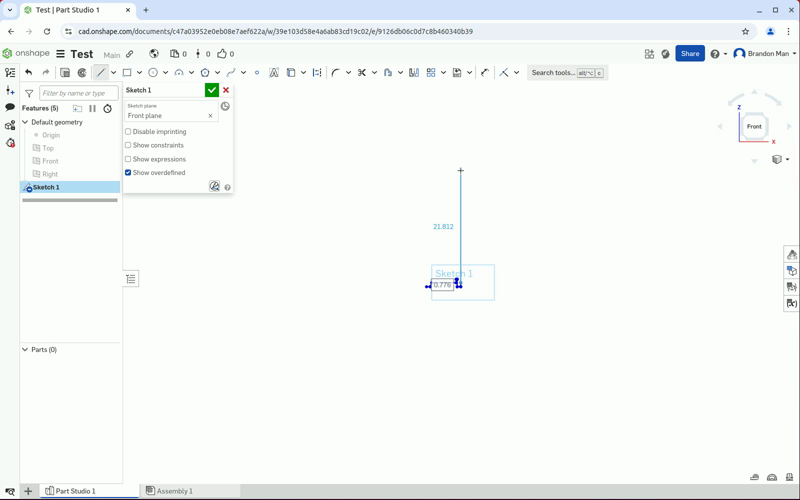
key_up(shift)
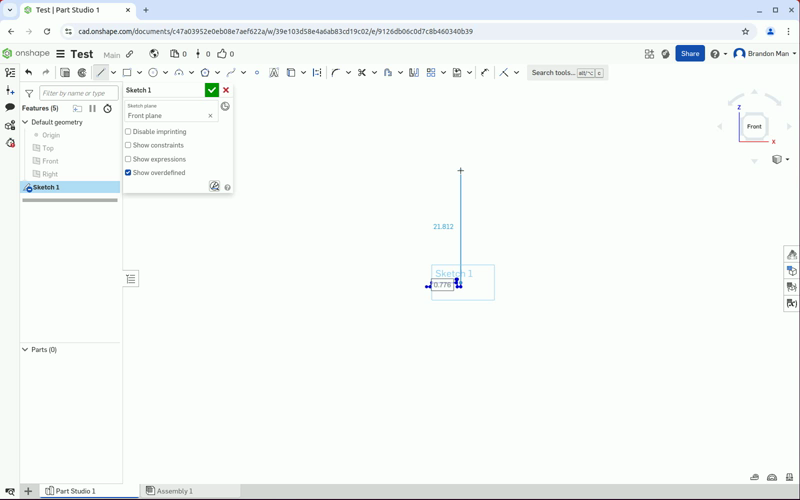
key_down(shift)
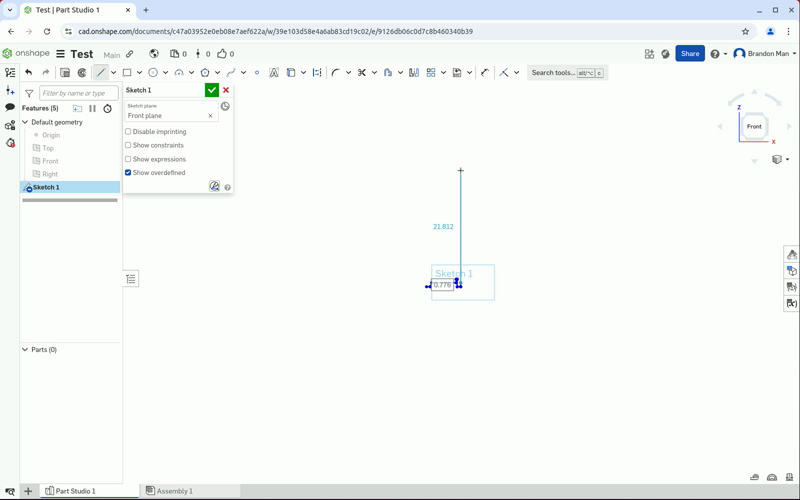
mouse_move(490, 170)
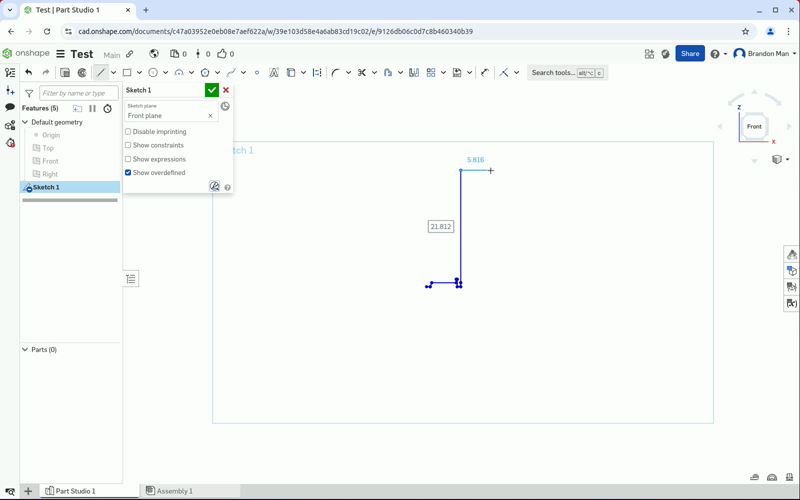
mouse_move(453, 170)
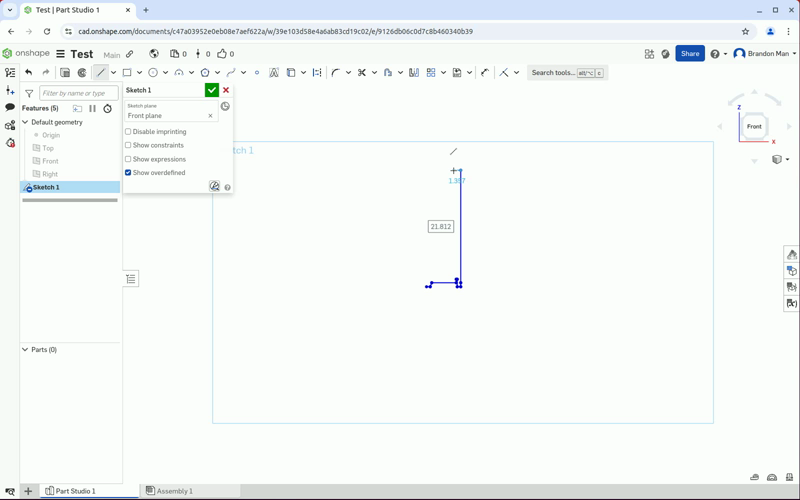
scroll(6)
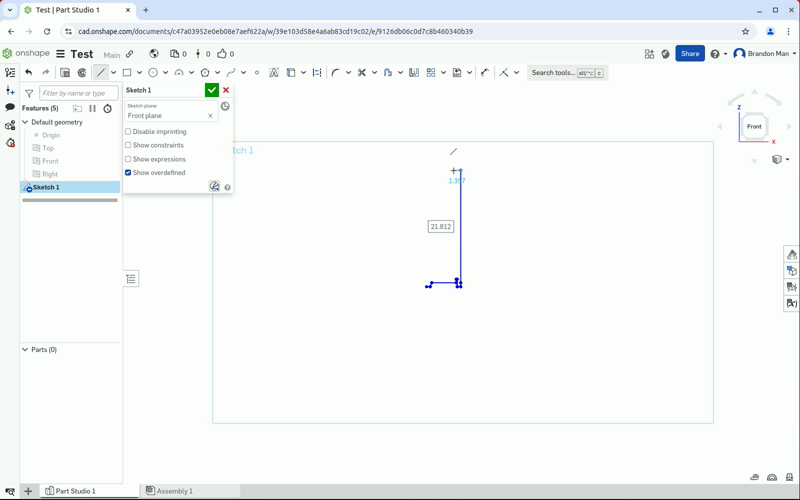
scroll(6)
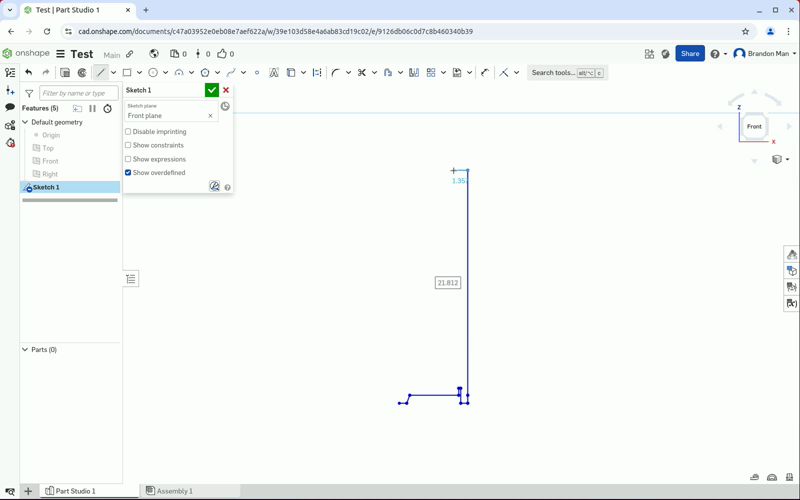
scroll(6)
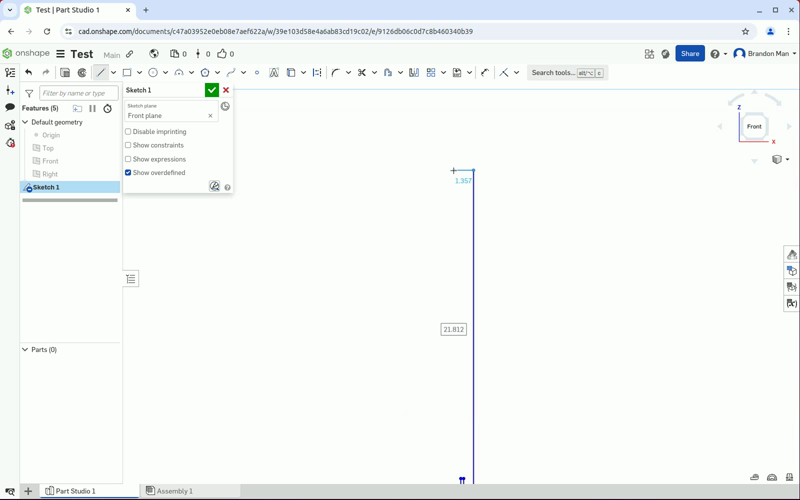
scroll(6)
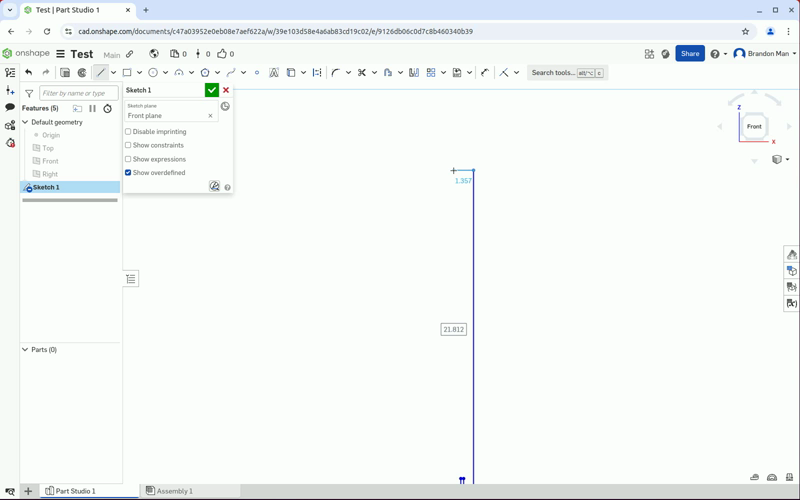
scroll(6)
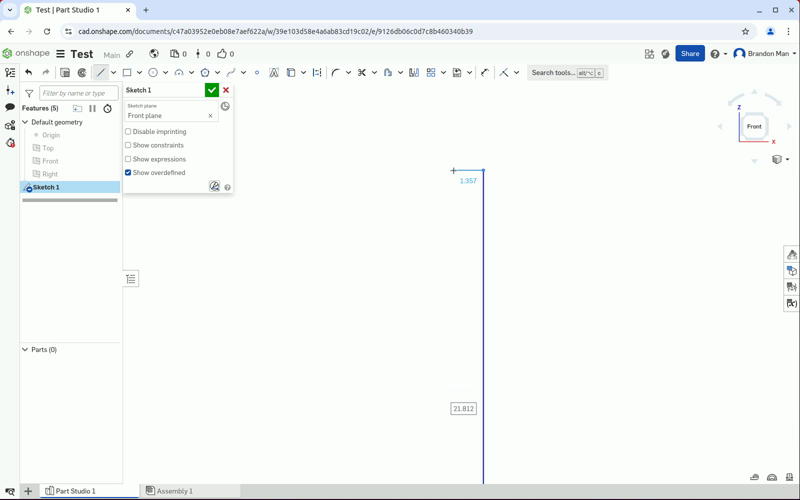
scroll(6)
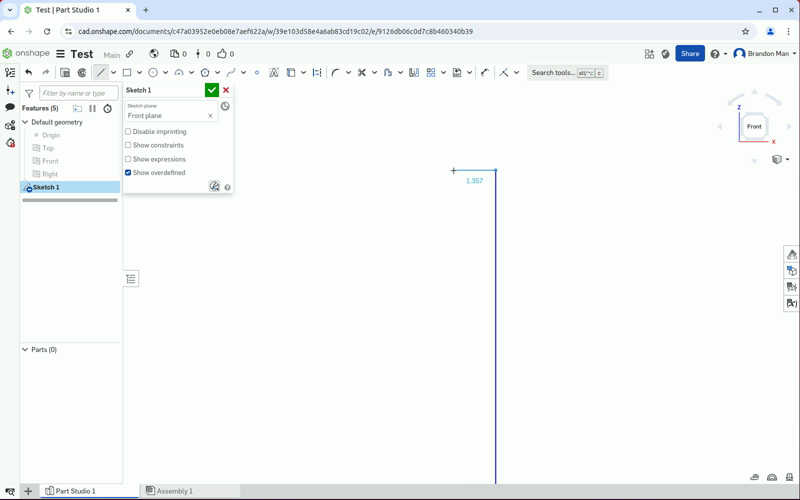
scroll(6)
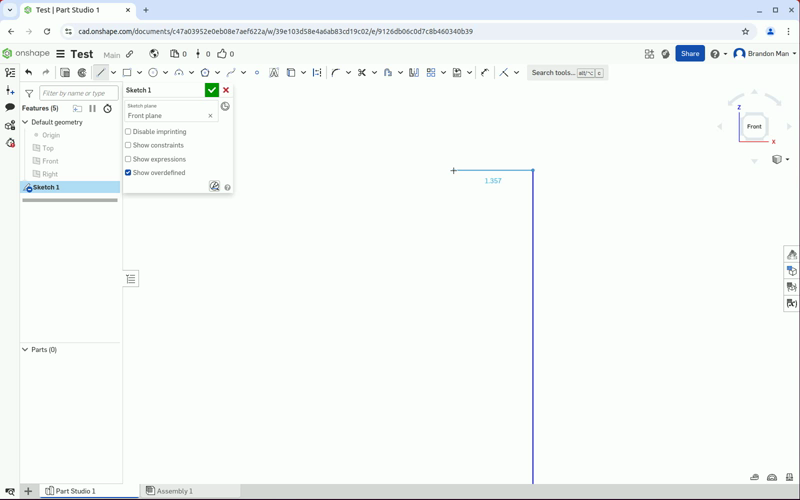
click(453, 170)
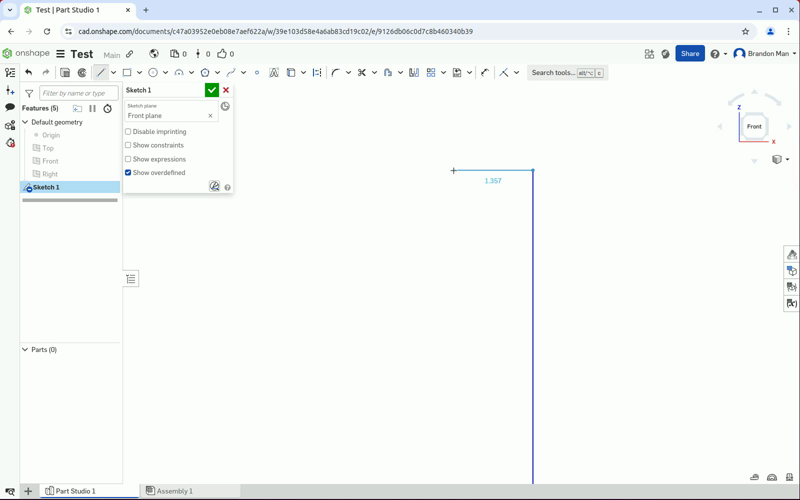
scroll(-6)
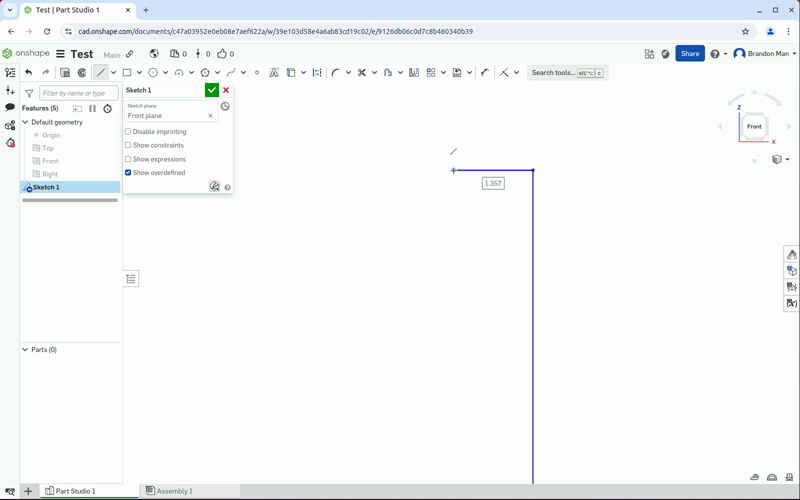
scroll(-6)
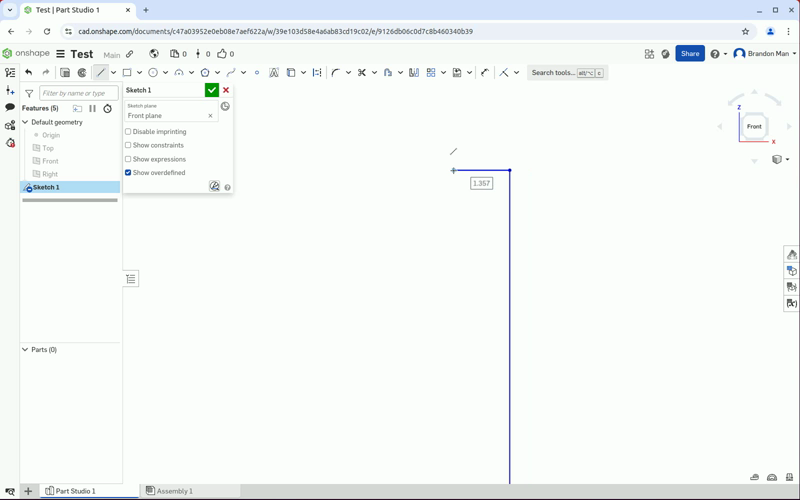
scroll(-6)
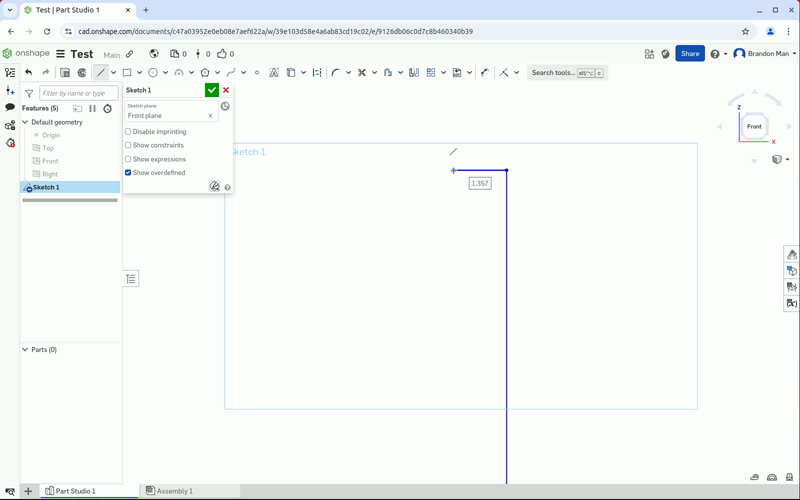
scroll(-6)
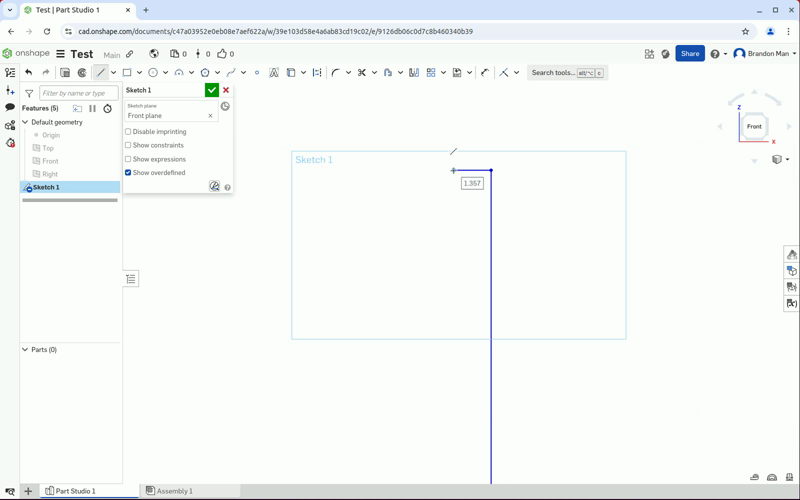
scroll(-6)
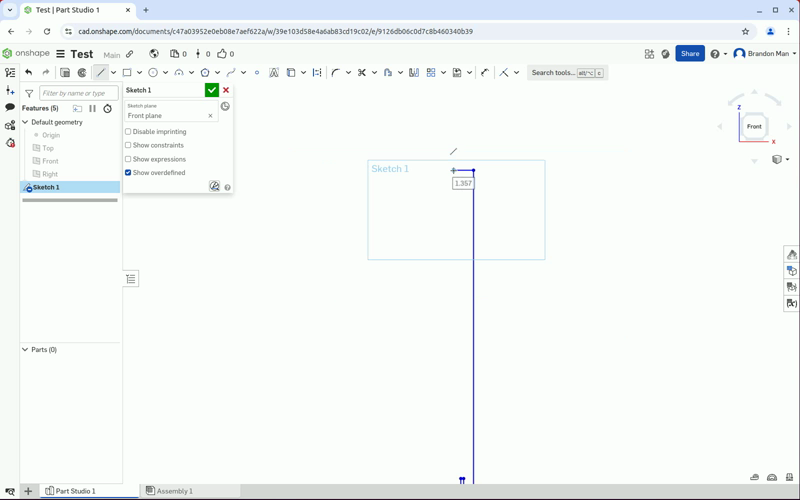
scroll(-6)
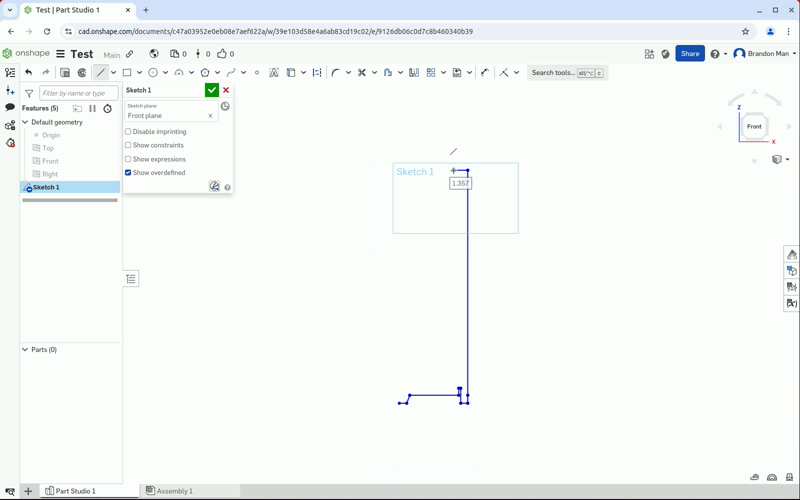
scroll(-6)
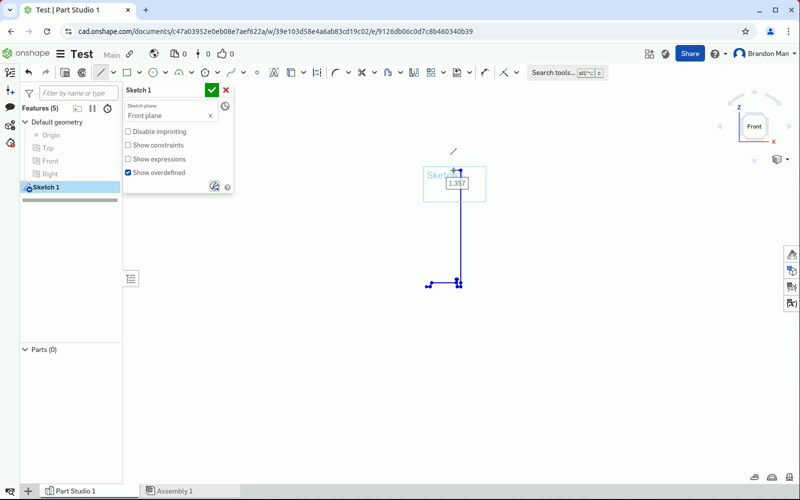
key_up(shift)
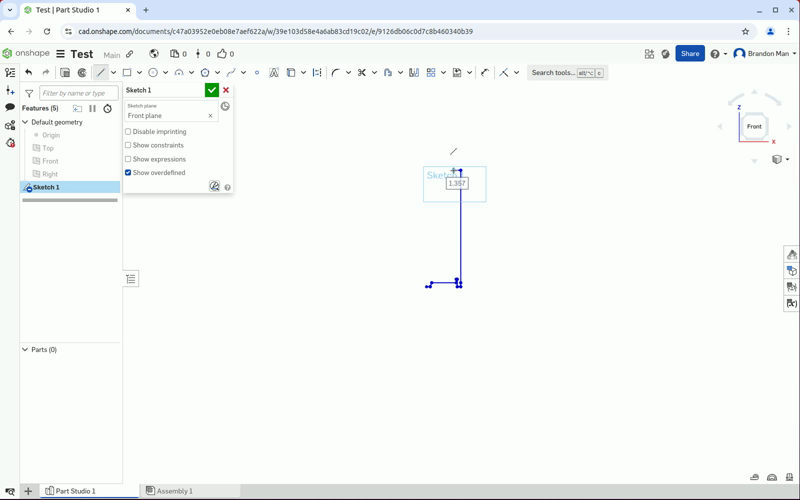
key_down(shift)
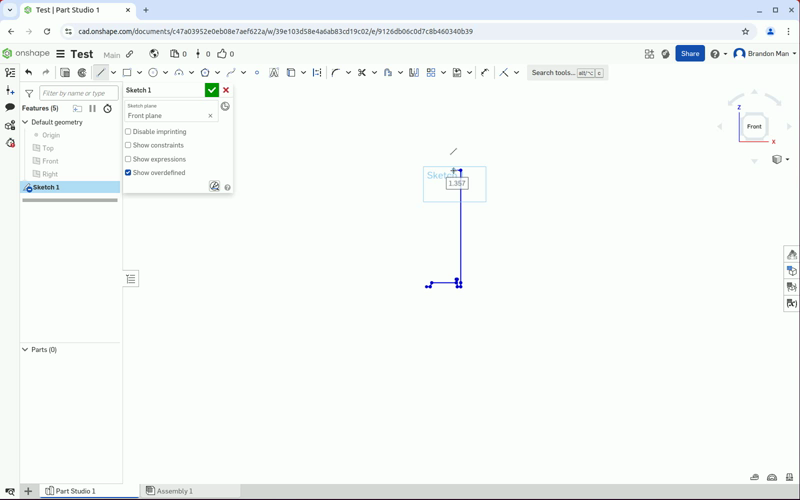
mouse_move(448, 274)
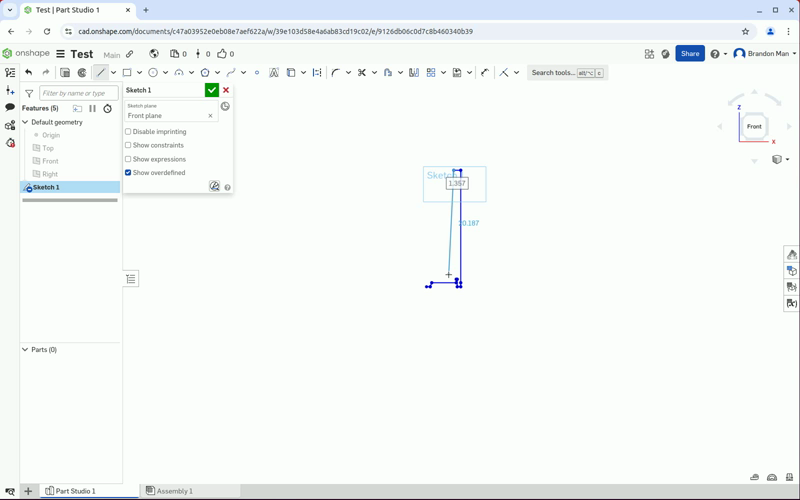
click(448, 274)
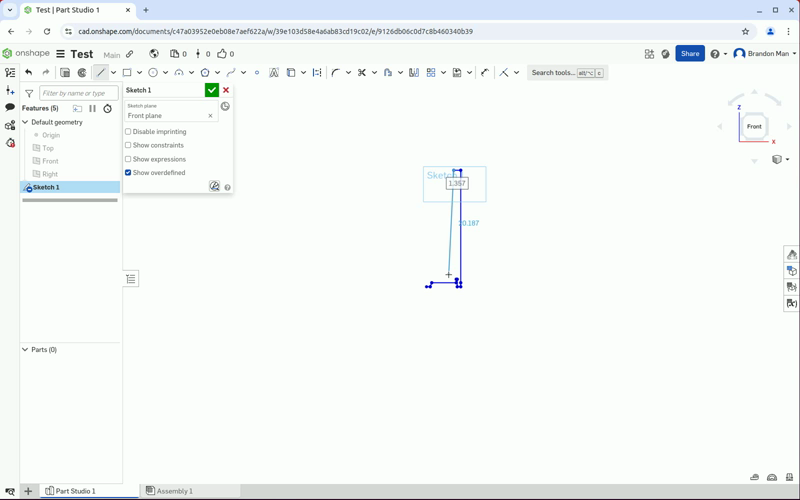
key_up(shift)
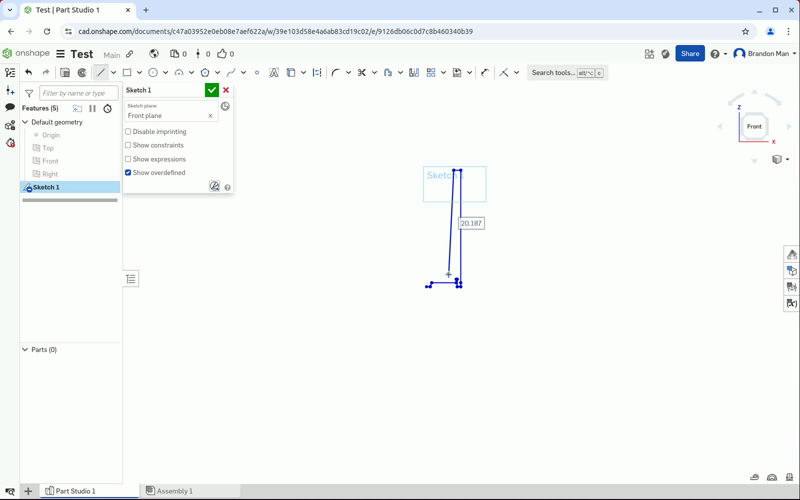
key_down(shift)
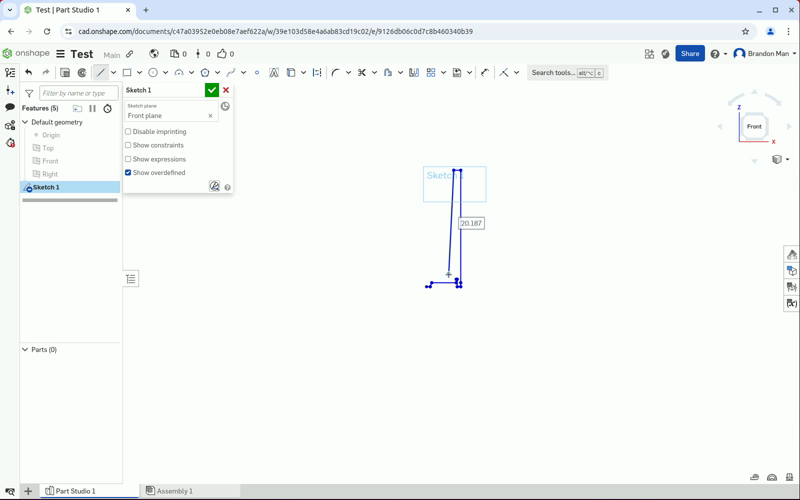
mouse_move(478, 274)
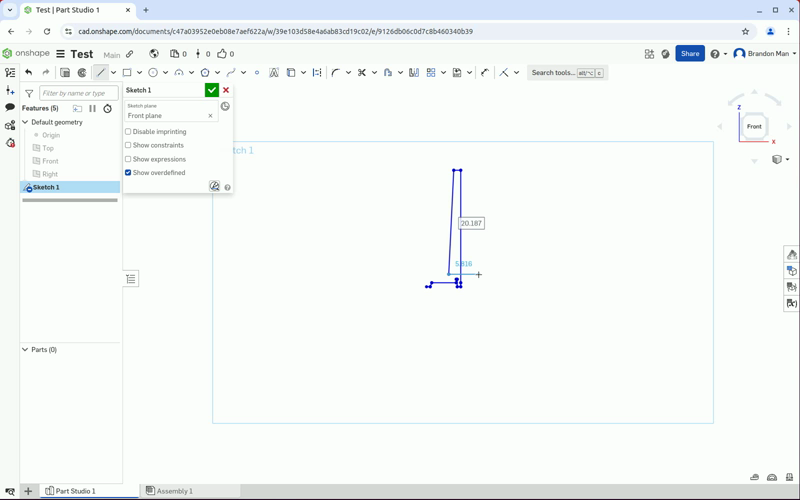
mouse_move(428, 276)
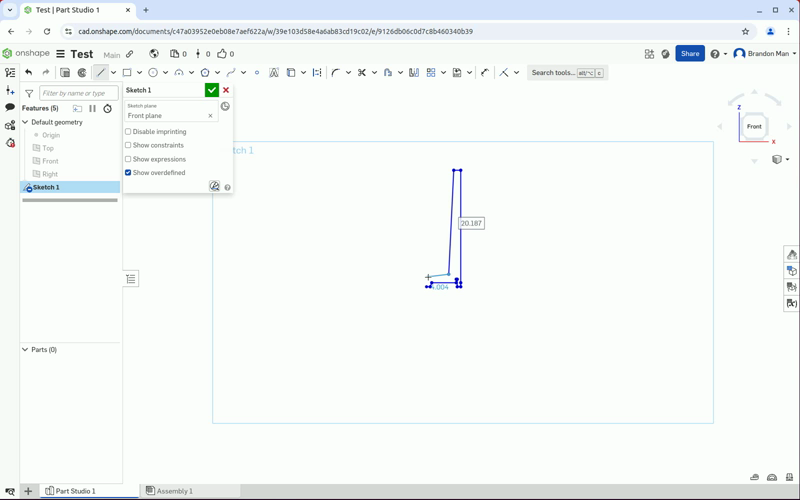
click(428, 276)
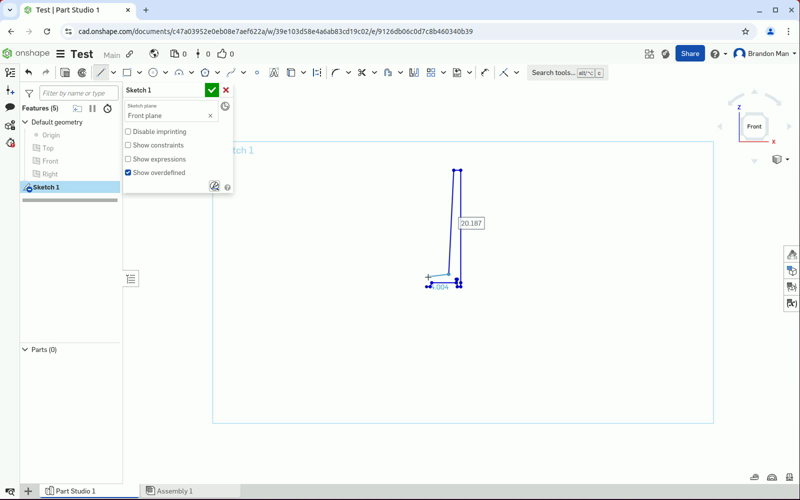
key_up(shift)
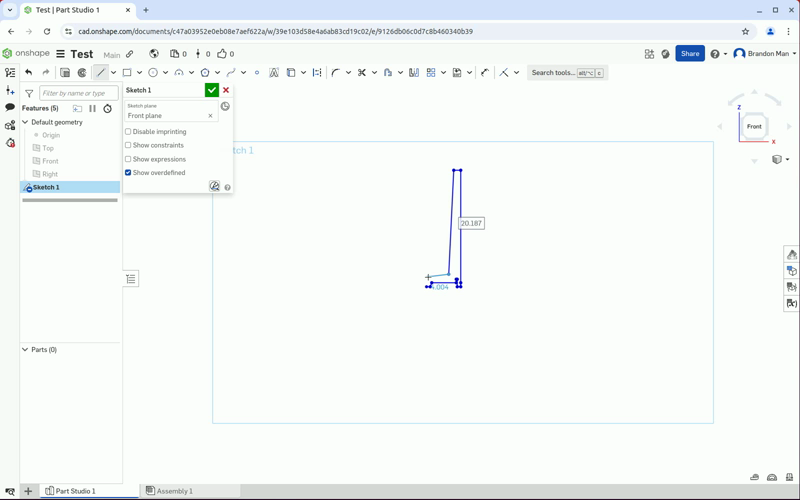
mouse_move(458, 276)
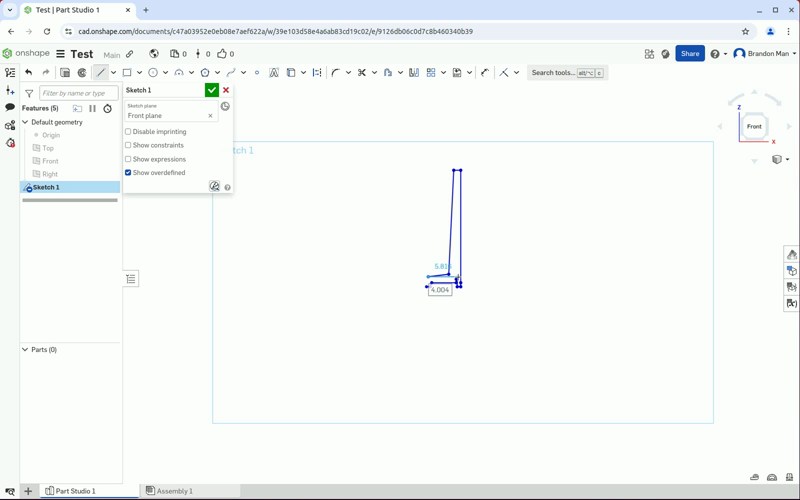
key_down(shift)
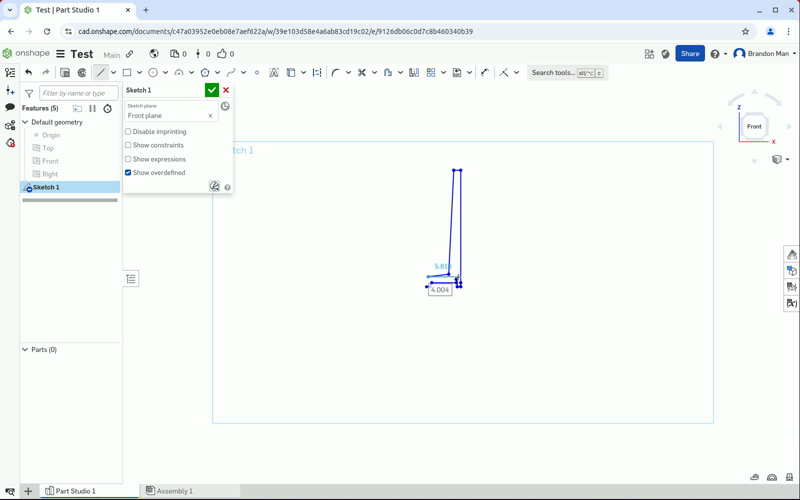
mouse_move(426, 286)
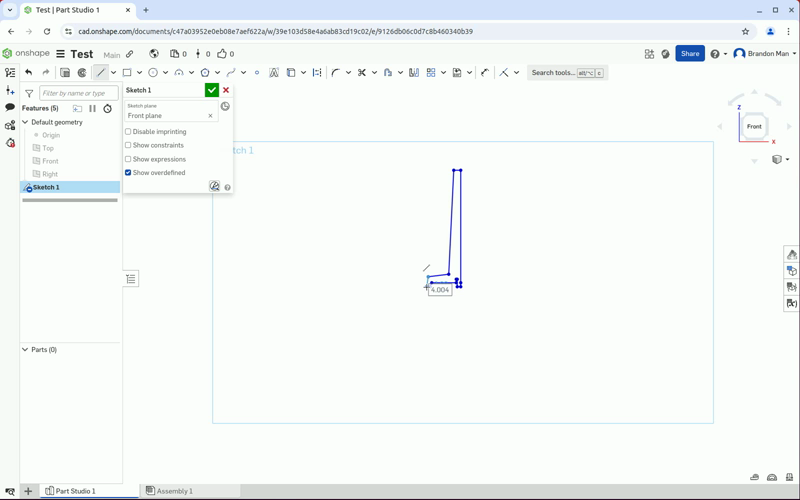
scroll(6)
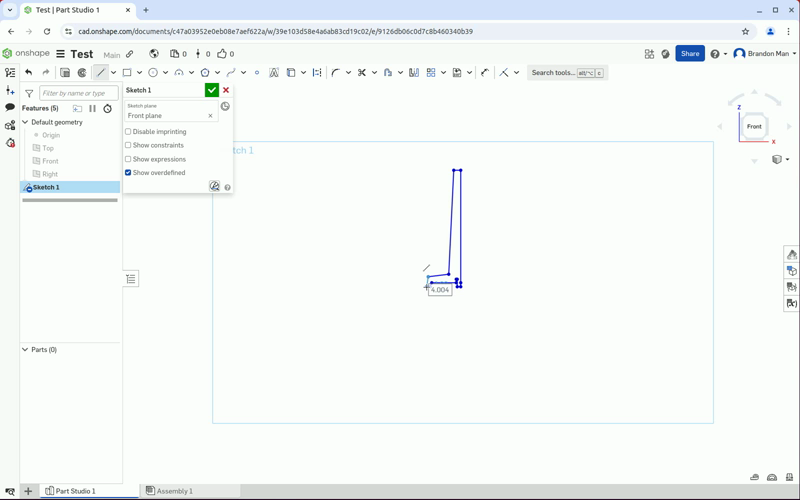
scroll(6)
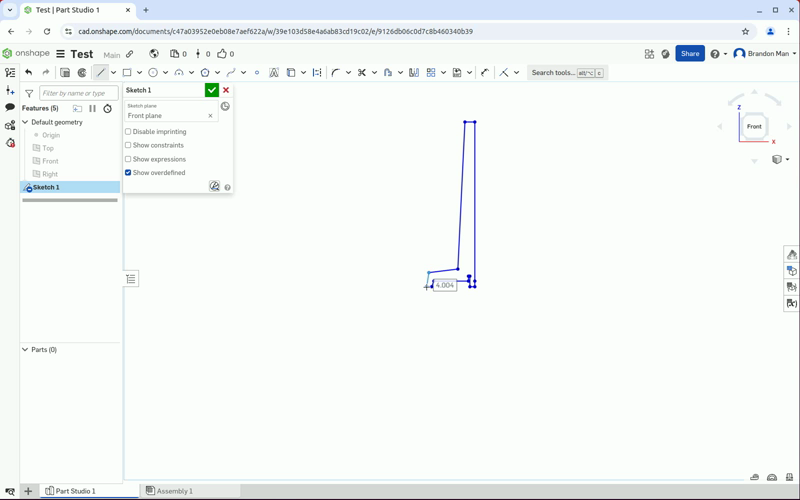
scroll(6)
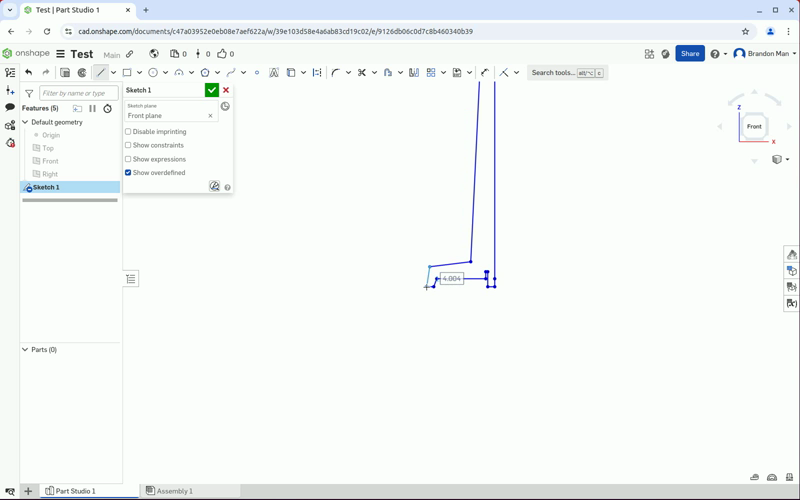
scroll(6)
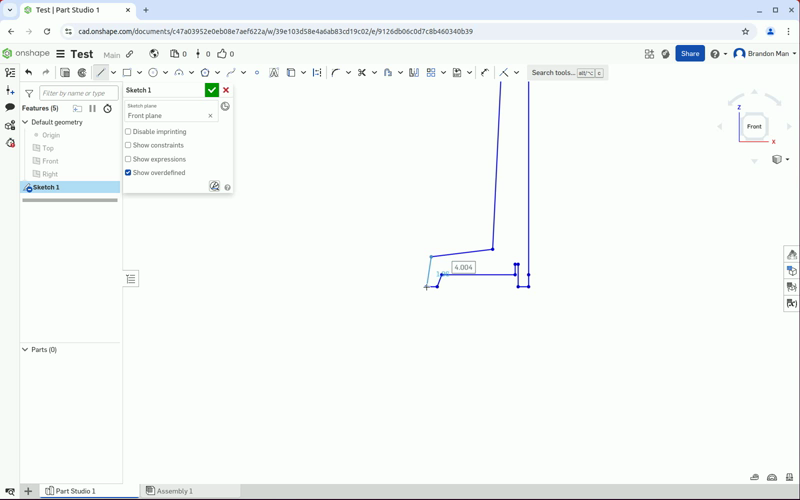
scroll(6)
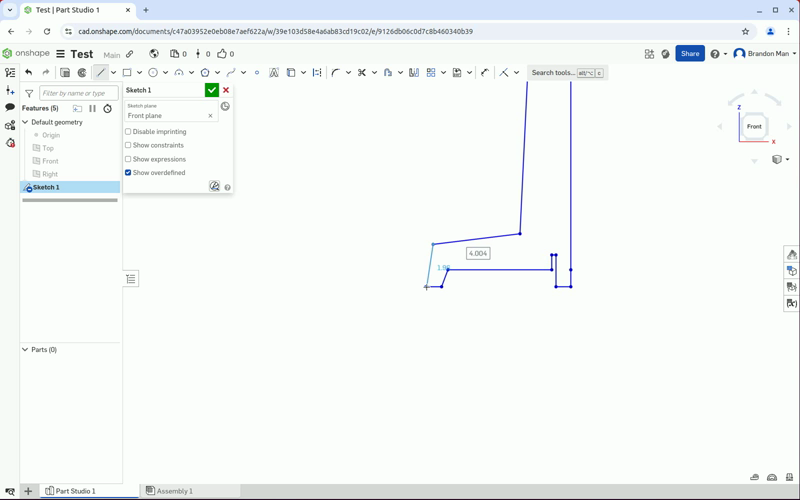
scroll(6)
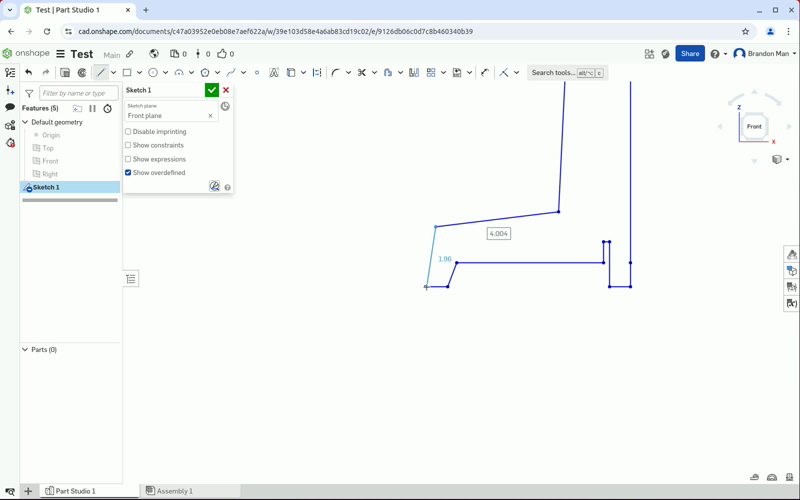
scroll(6)
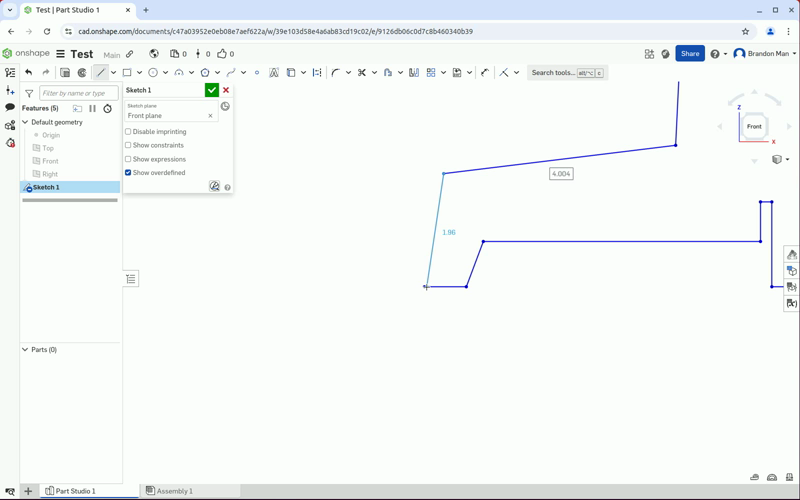
key_up(shift)
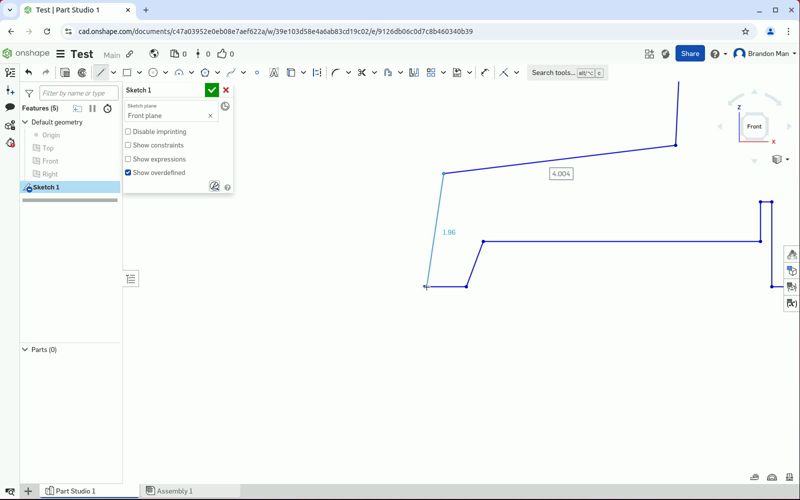
click(426, 286)
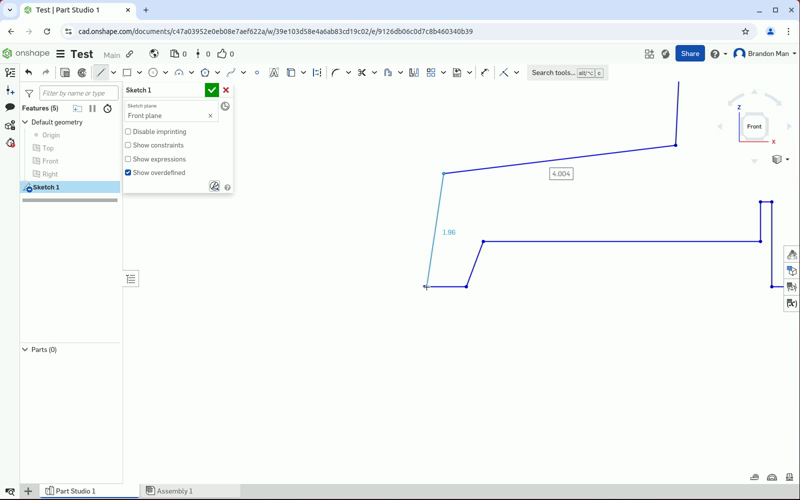
scroll(-6)
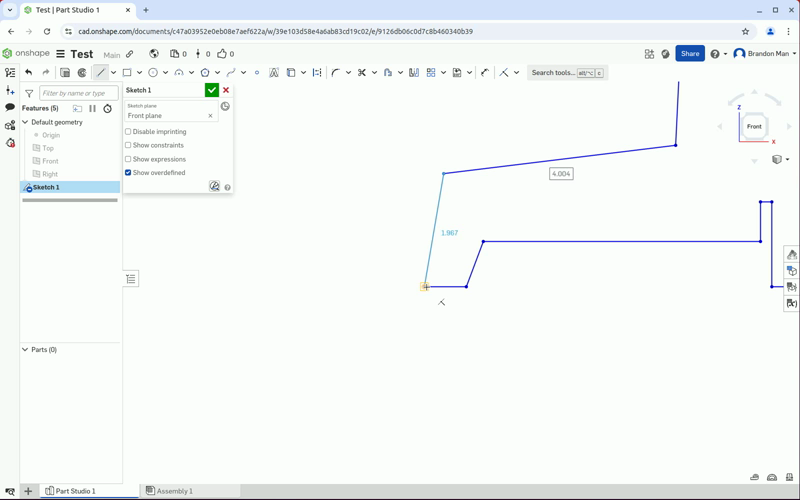
scroll(-6)
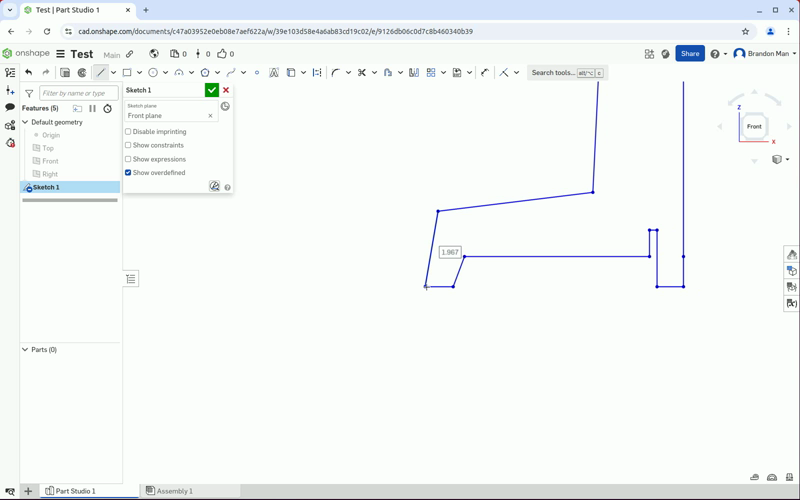
scroll(-6)
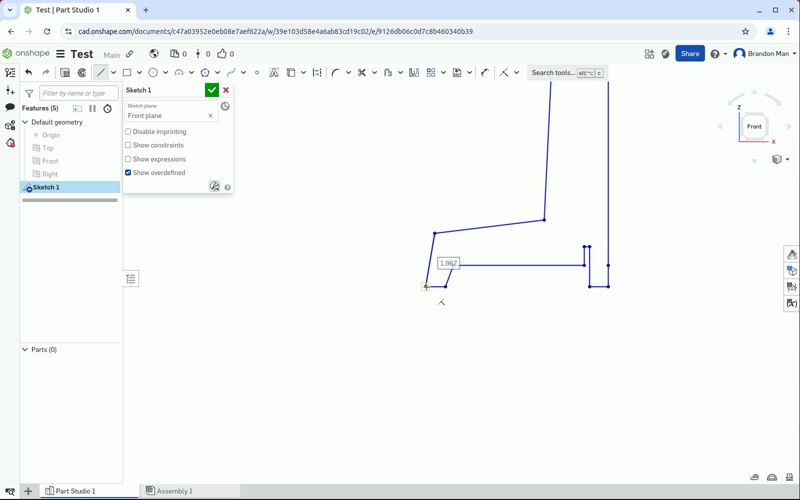
scroll(-6)
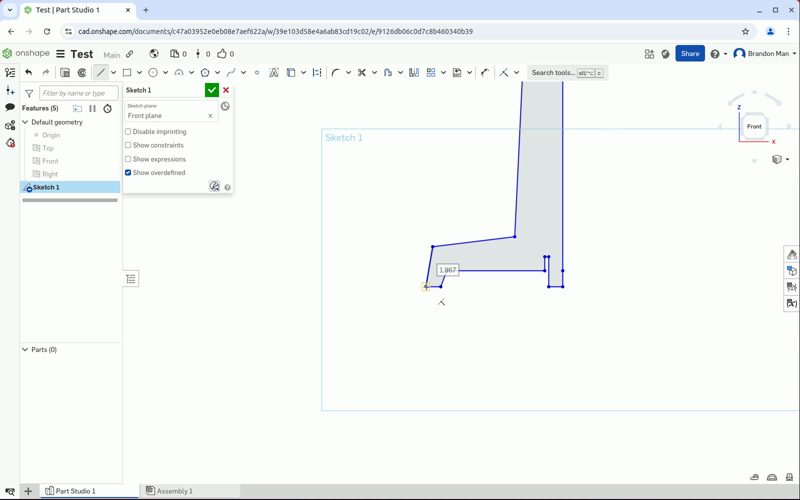
scroll(-6)
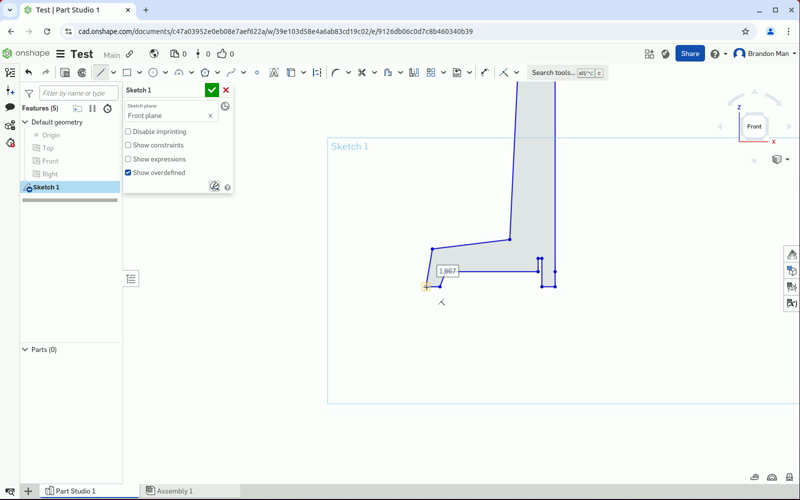
scroll(-6)
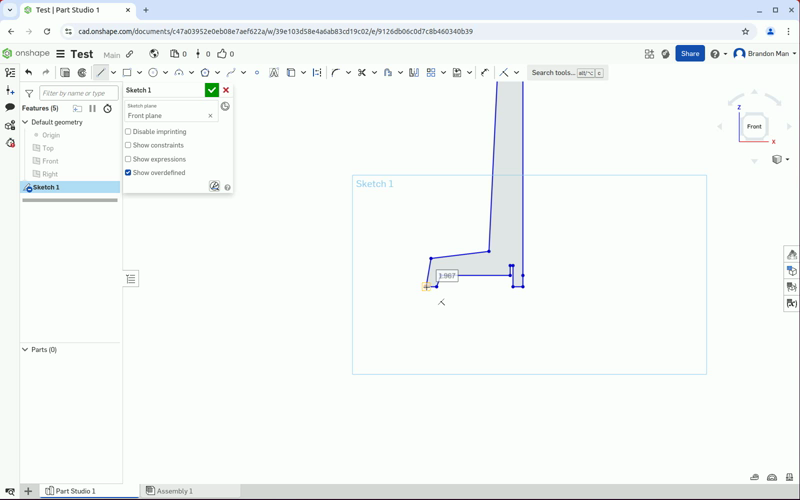
scroll(-6)
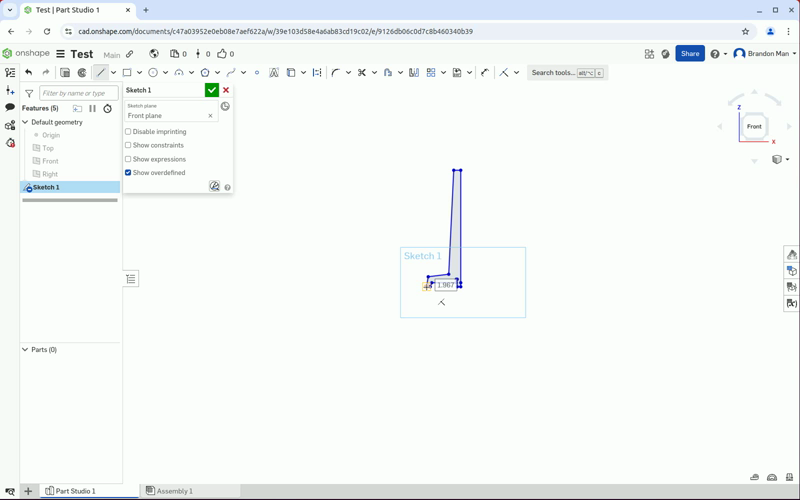
key(esc)
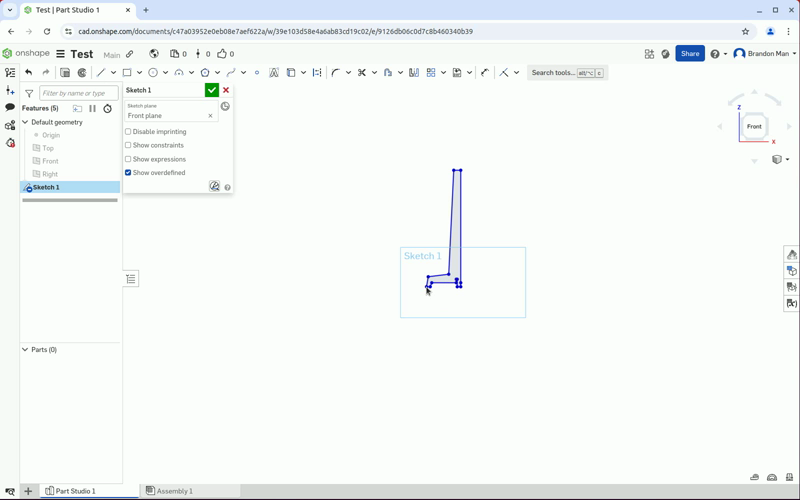
key(c)
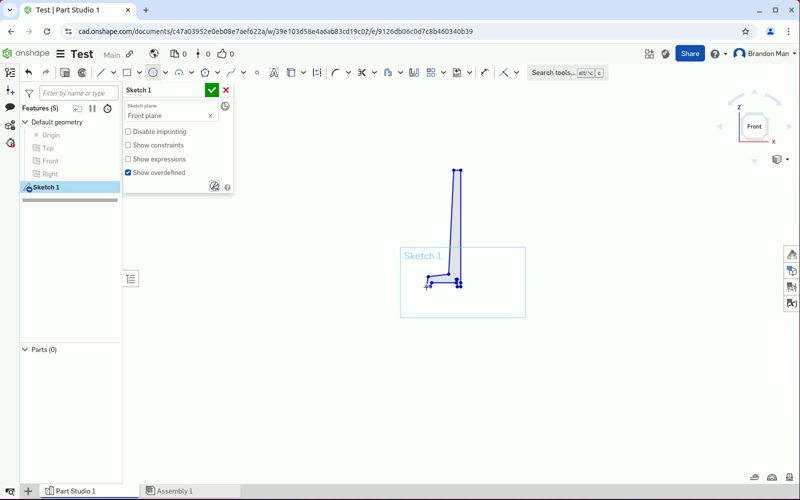
key_down(shift)
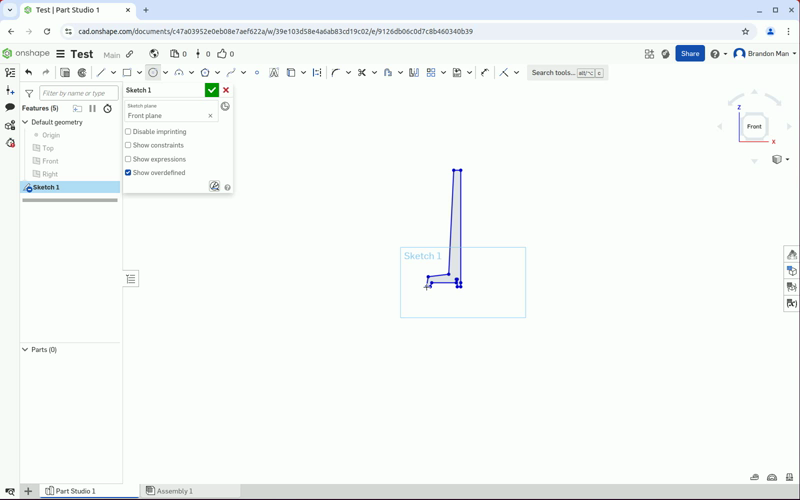
mouse_move(454, 270)
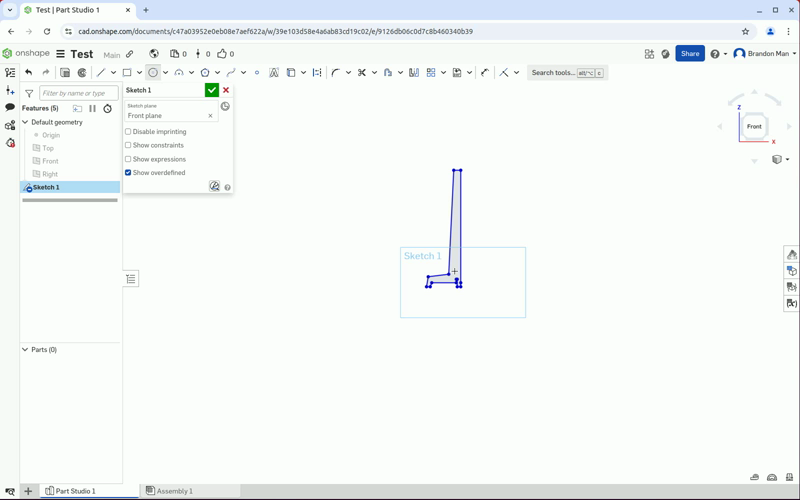
click(454, 270)
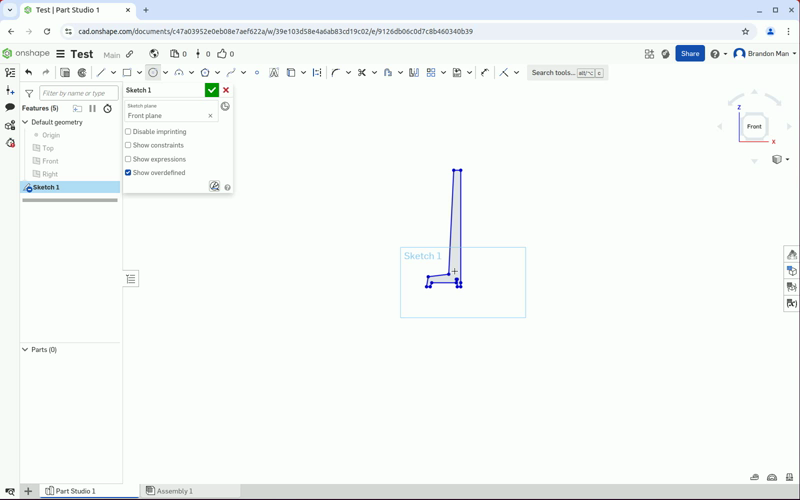
key_up(shift)
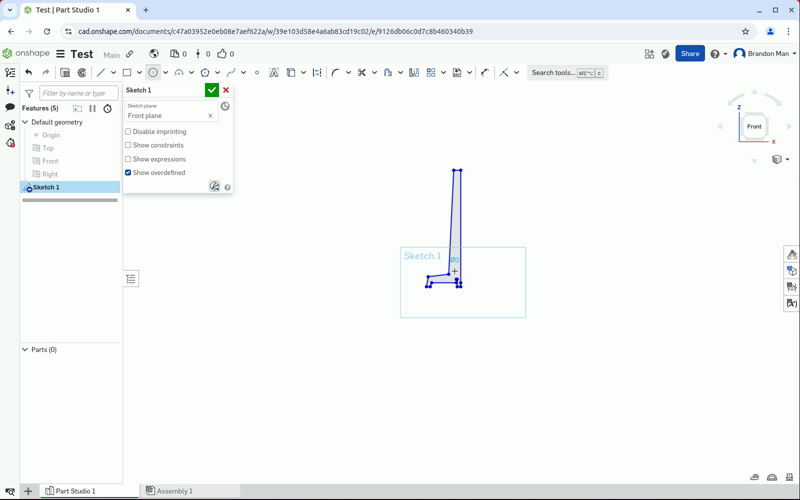
mouse_move(456, 270)
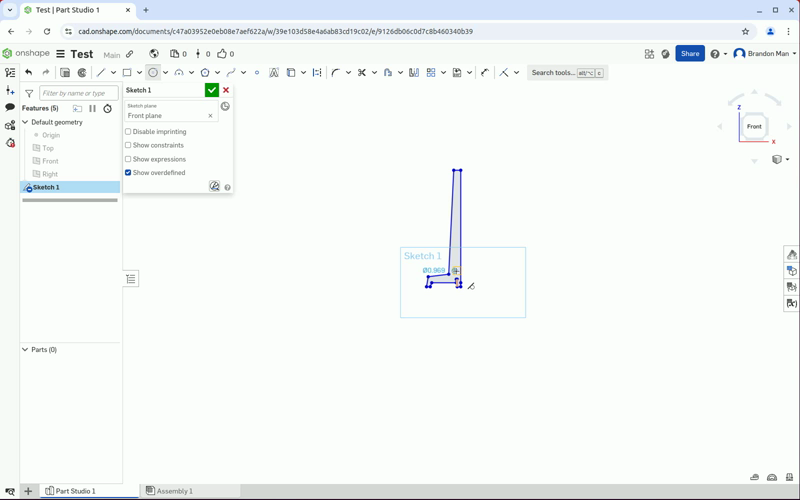
scroll(6)
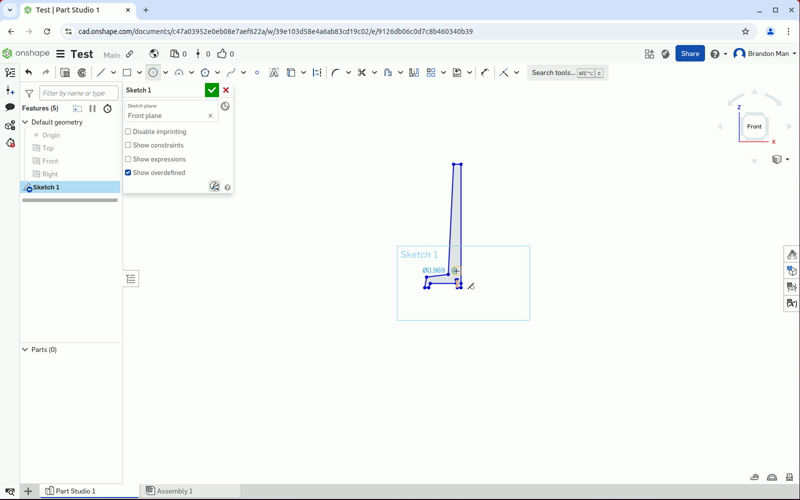
scroll(6)
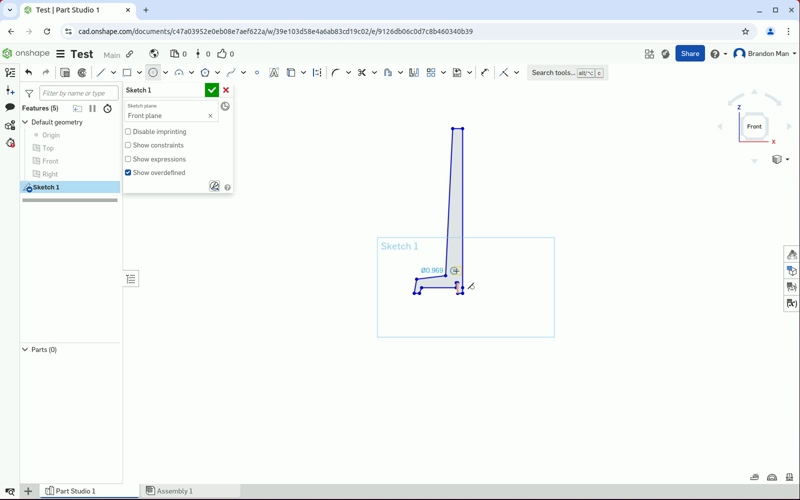
scroll(6)
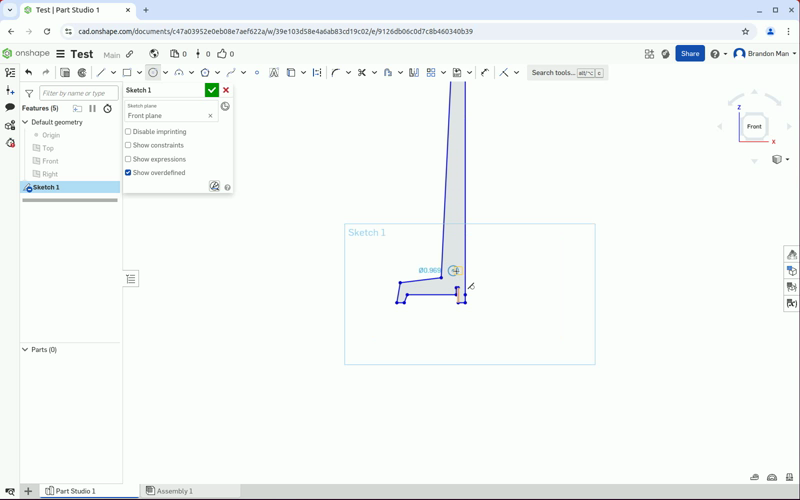
scroll(6)
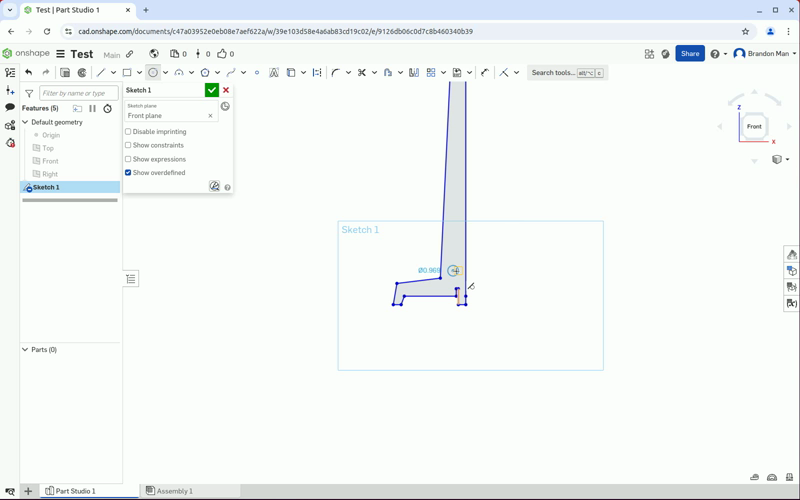
scroll(6)
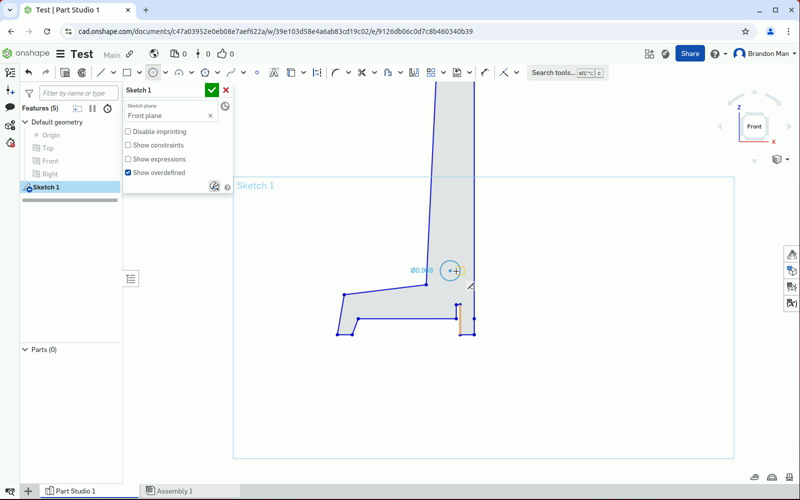
scroll(6)
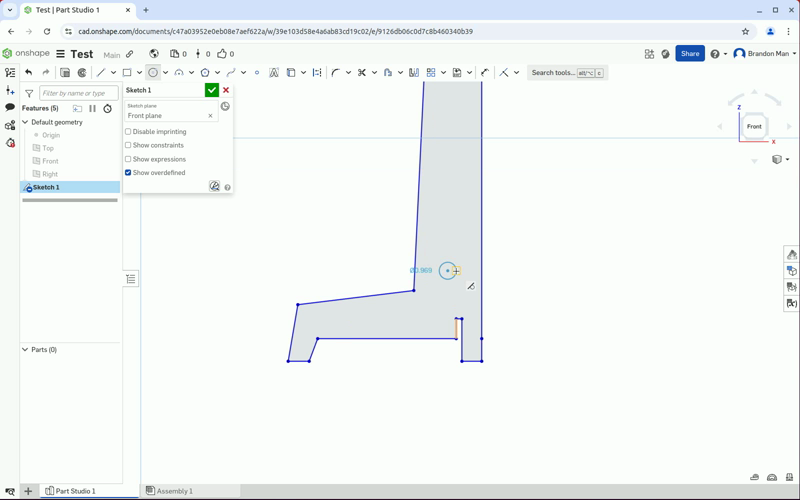
scroll(6)
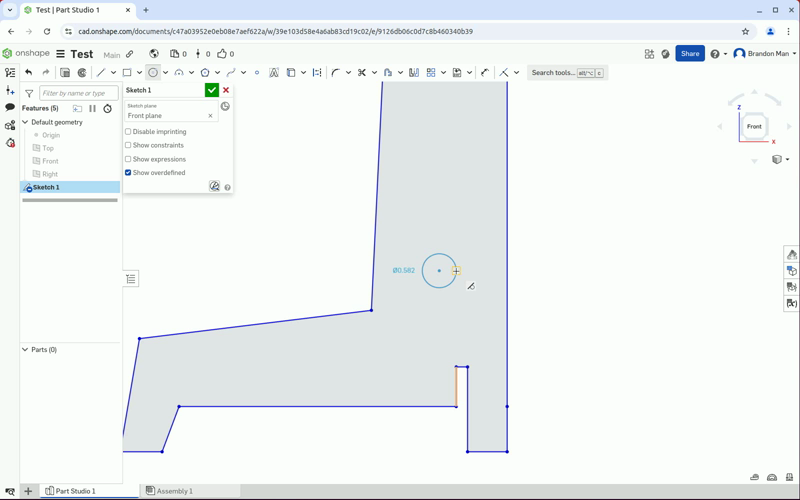
click(456, 270)
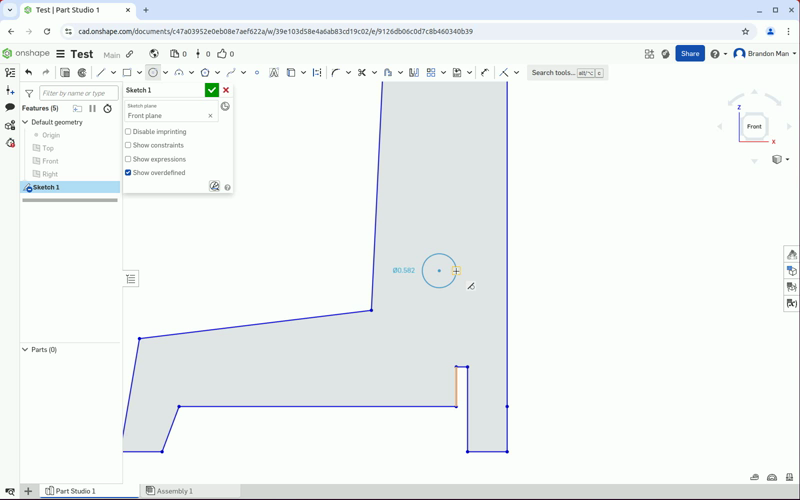
scroll(-6)
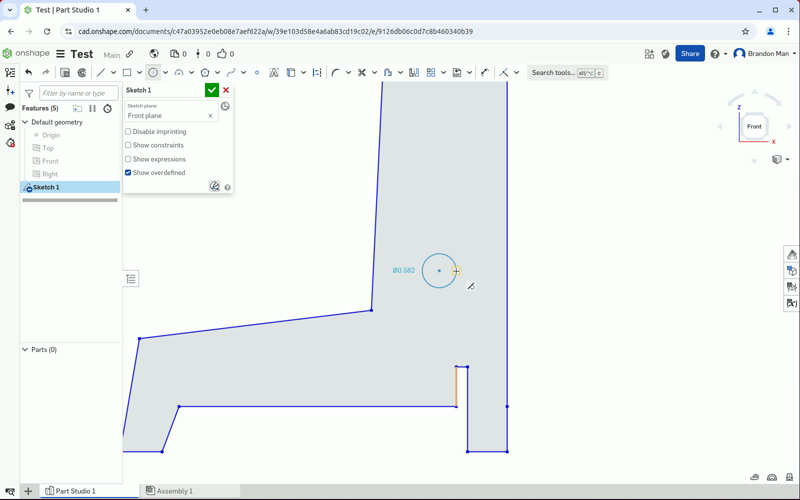
scroll(-6)
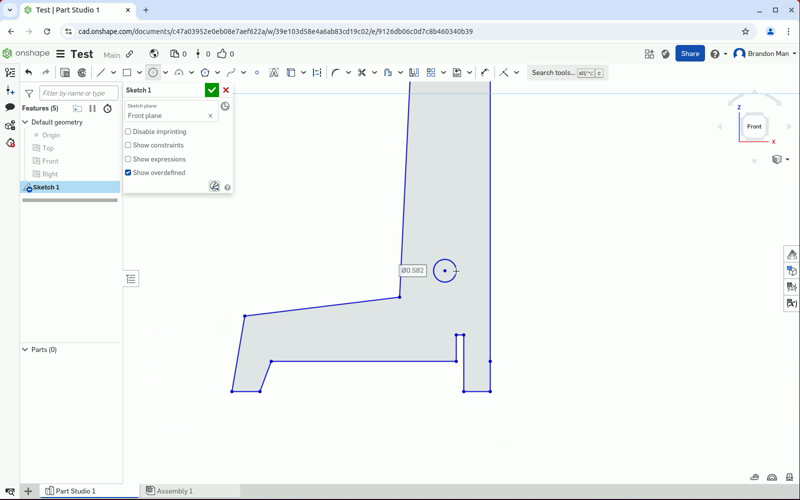
scroll(-6)
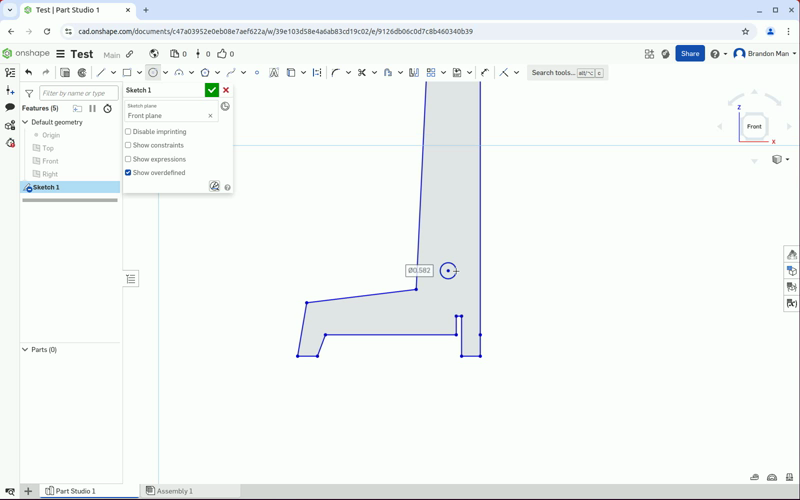
scroll(-6)
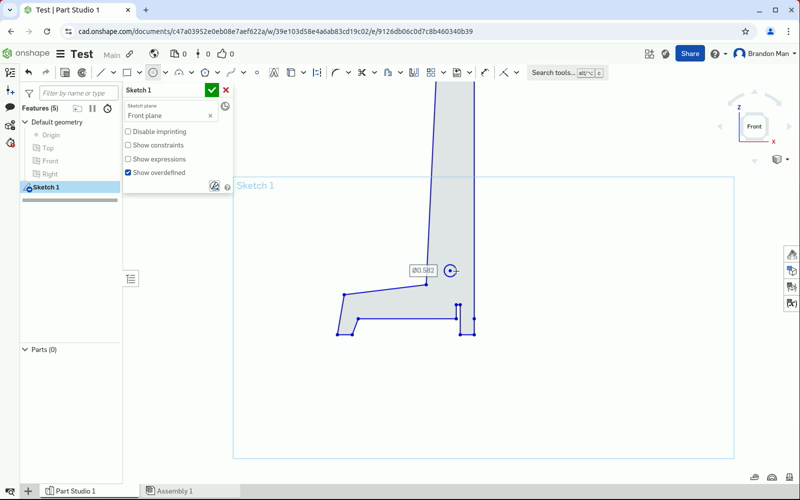
scroll(-6)
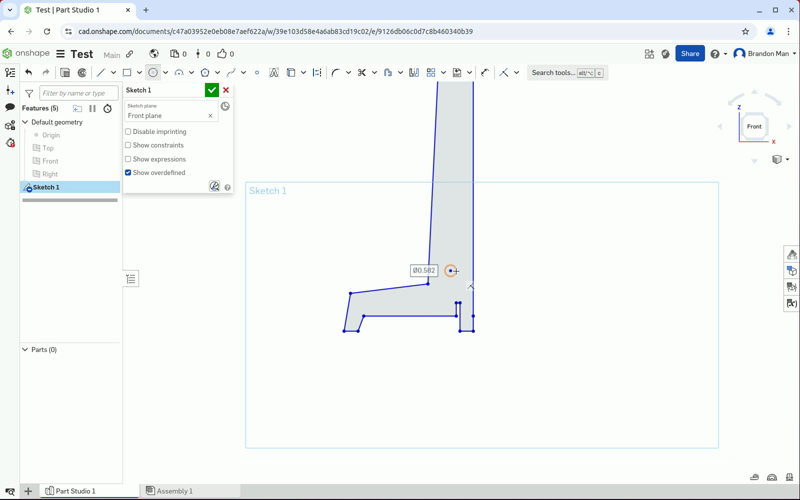
scroll(-6)
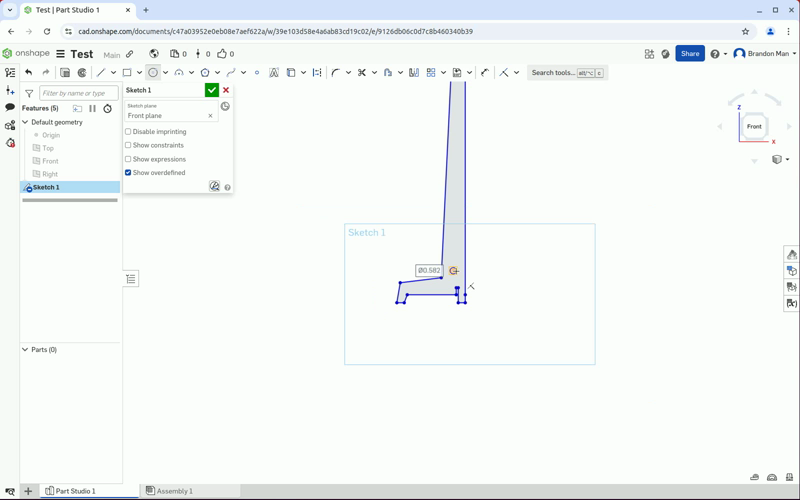
scroll(-6)
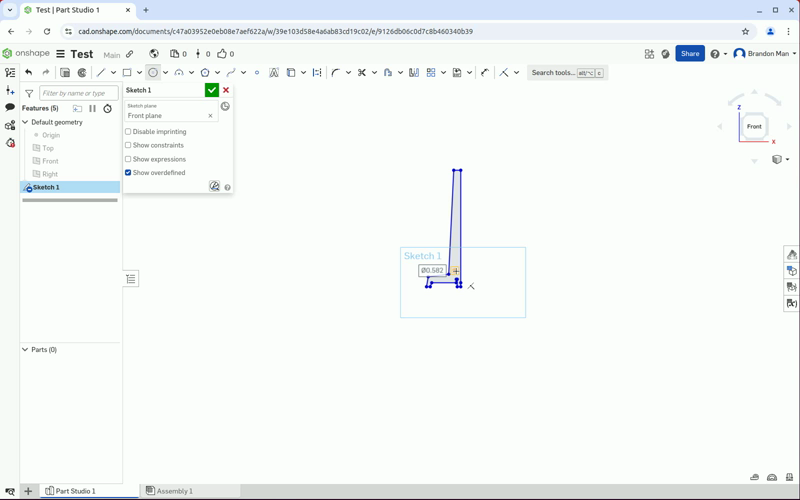
key(esc)
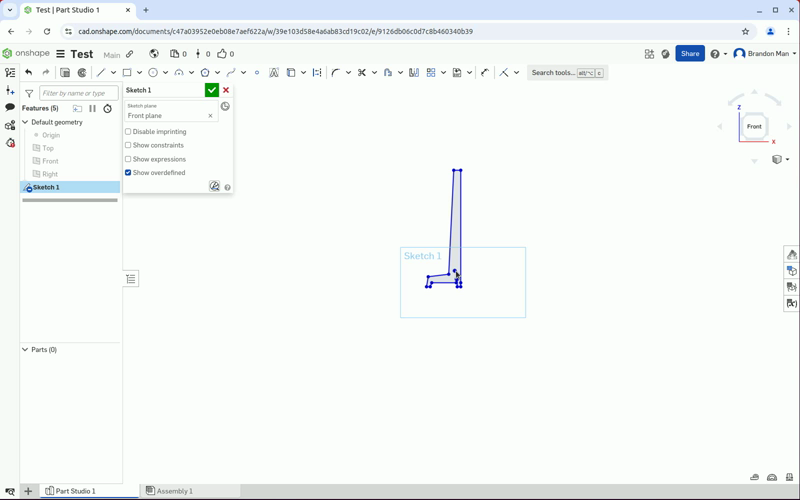
key(c)
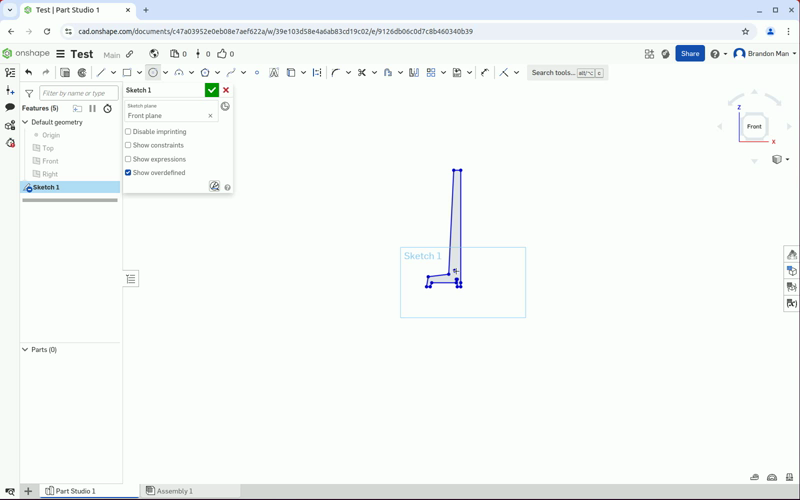
key_down(shift)
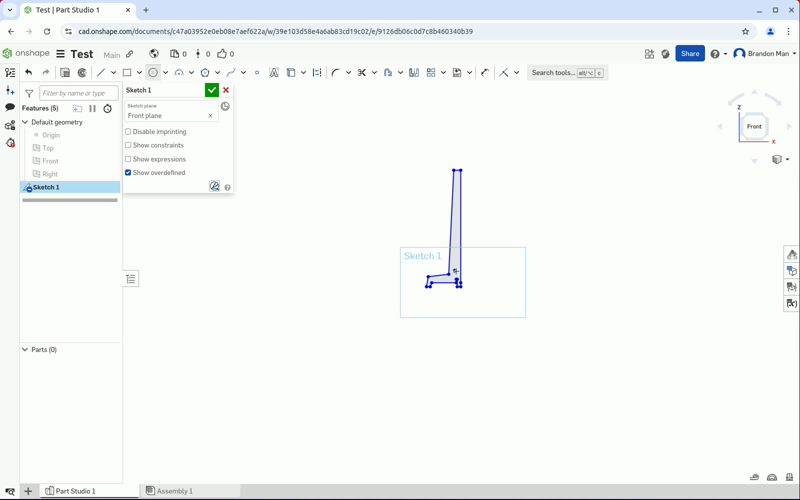
mouse_move(456, 174)
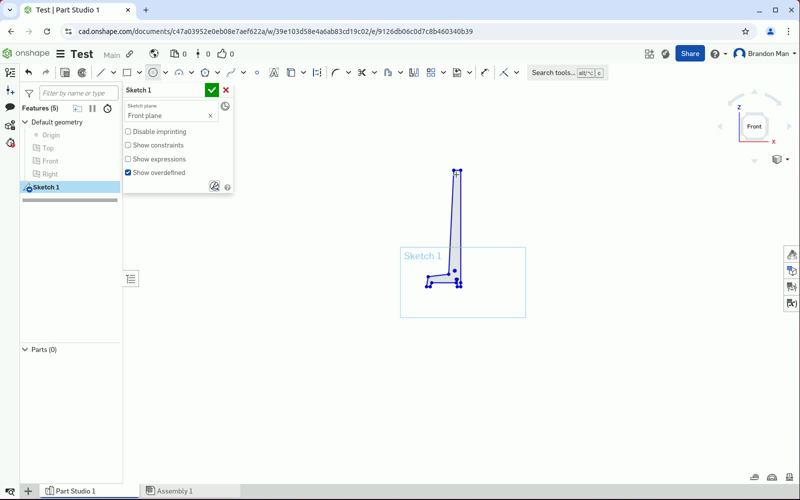
scroll(6)
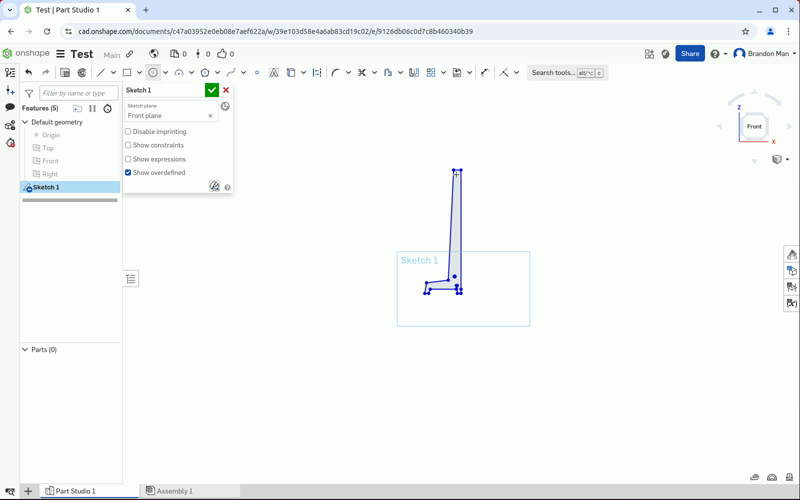
scroll(6)
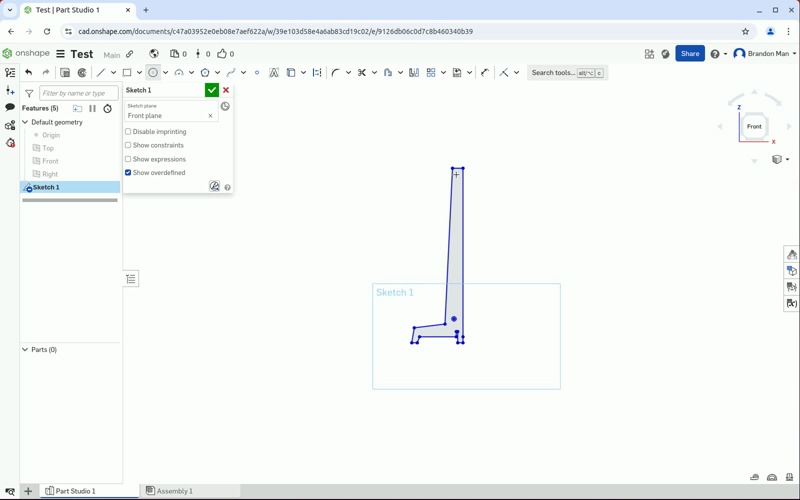
scroll(6)
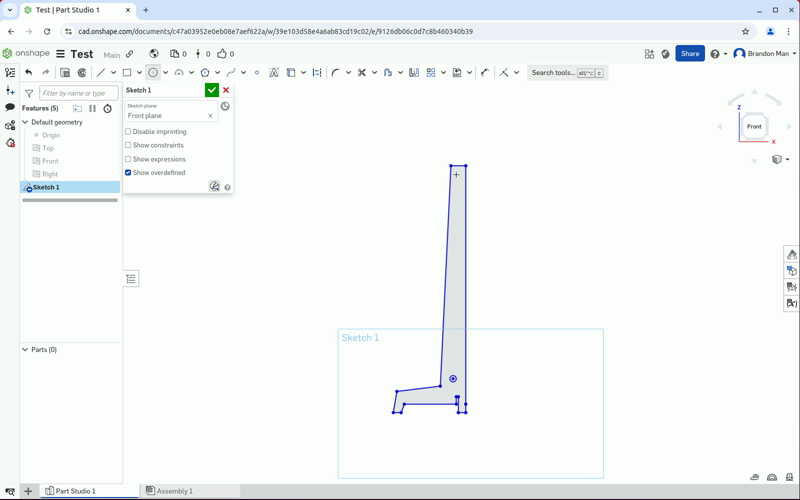
scroll(6)
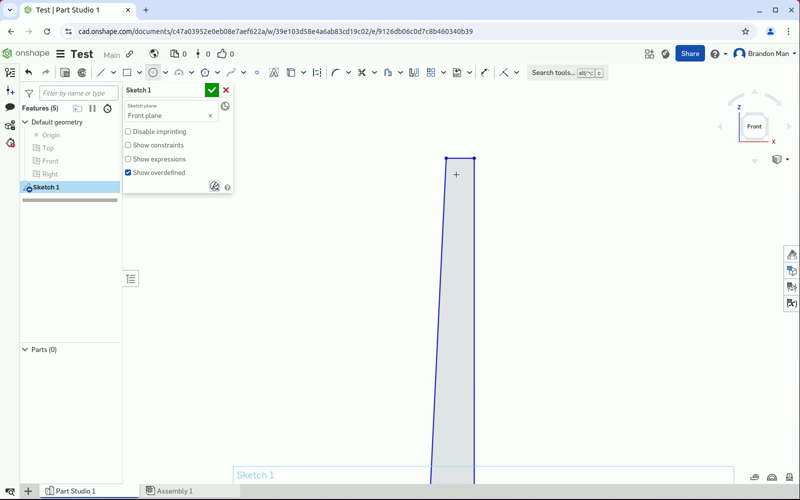
scroll(6)
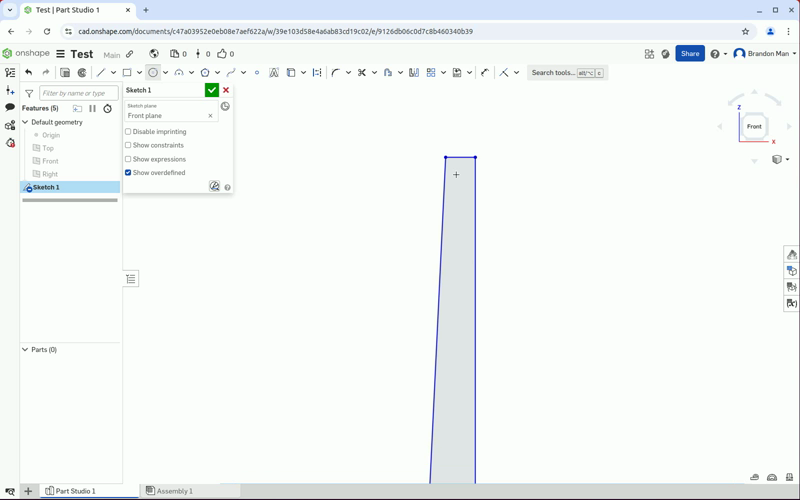
scroll(6)
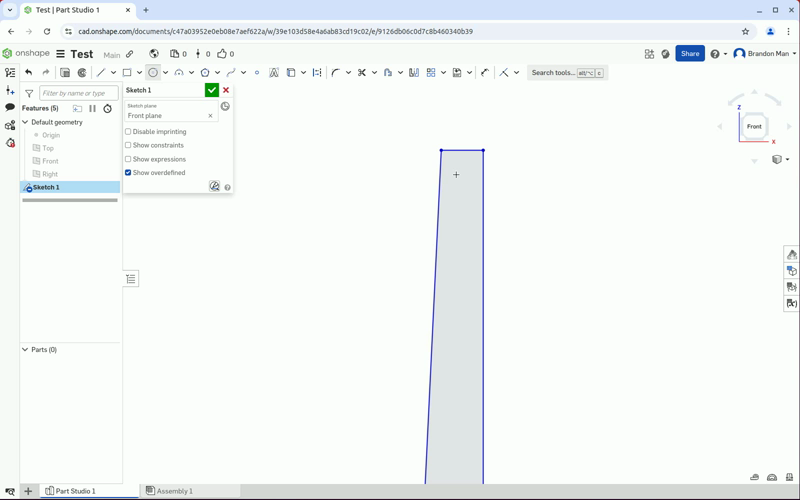
scroll(6)
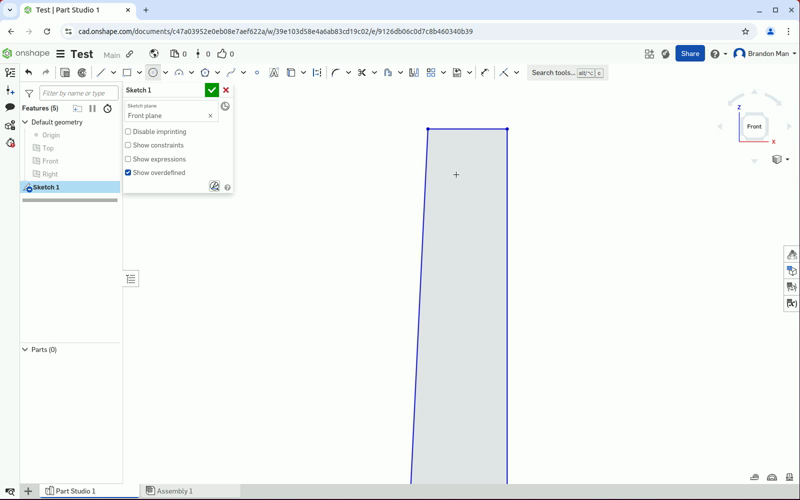
click(456, 174)
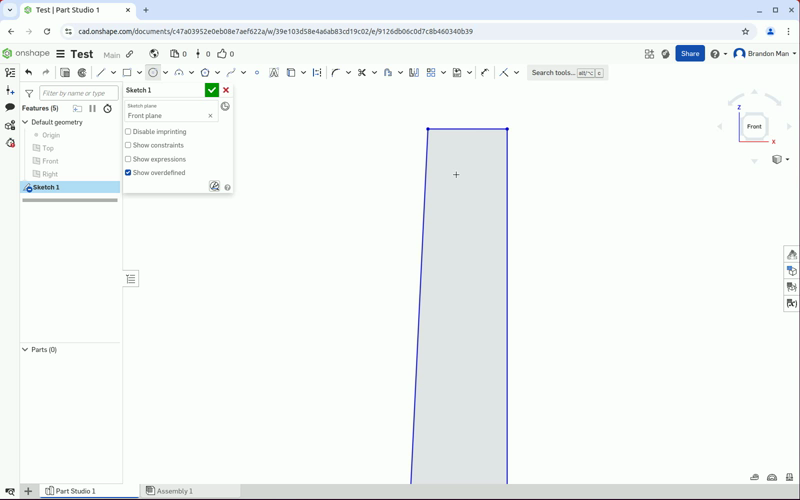
scroll(-6)
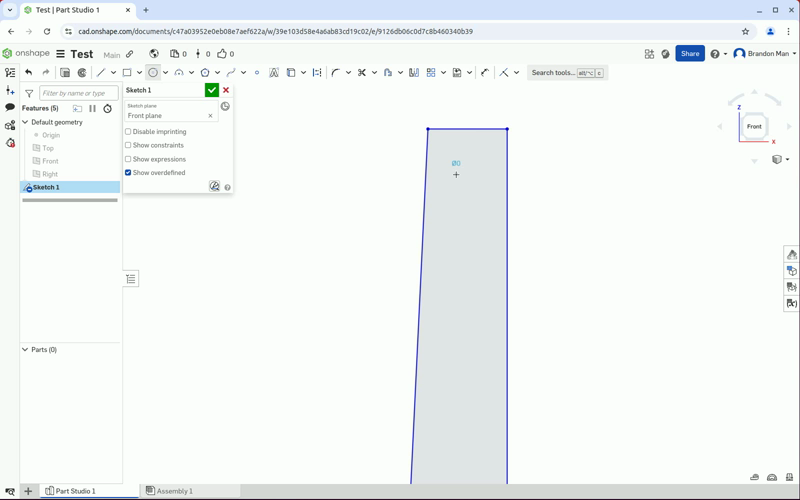
scroll(-6)
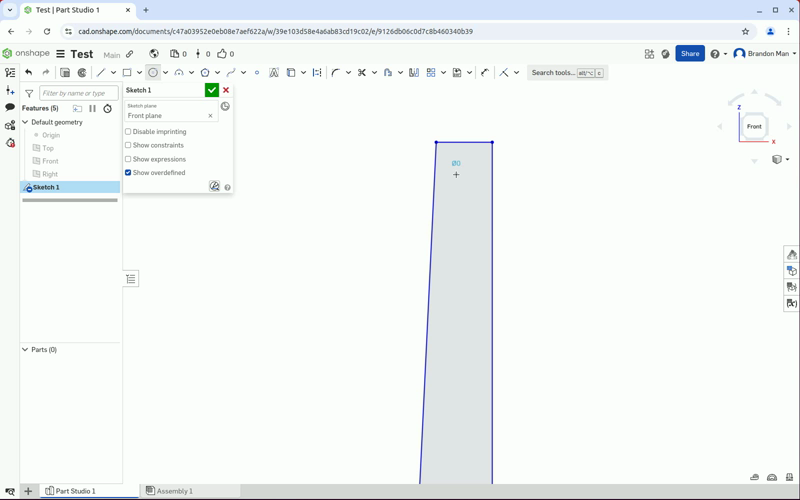
scroll(-6)
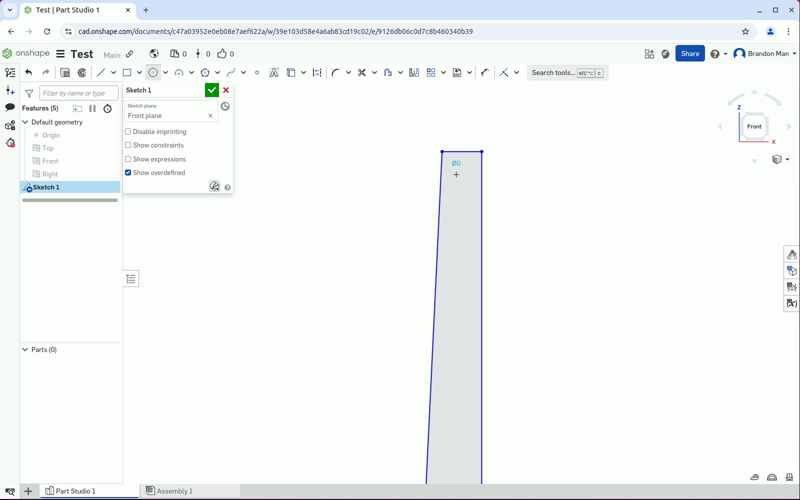
scroll(-6)
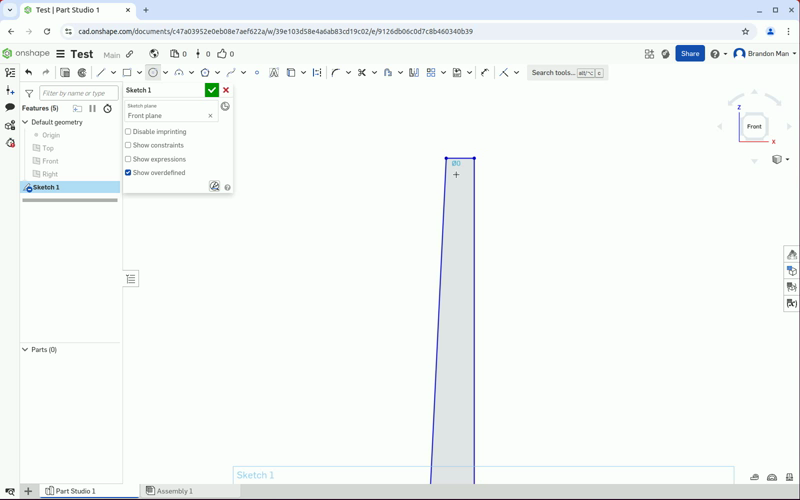
scroll(-6)
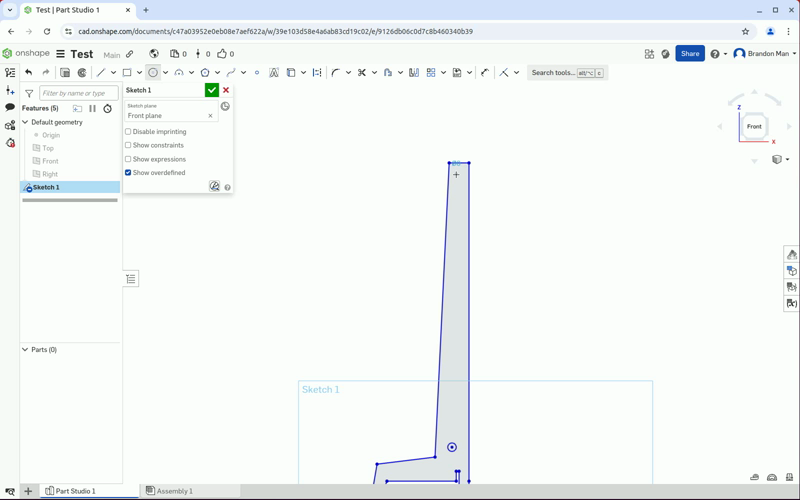
scroll(-6)
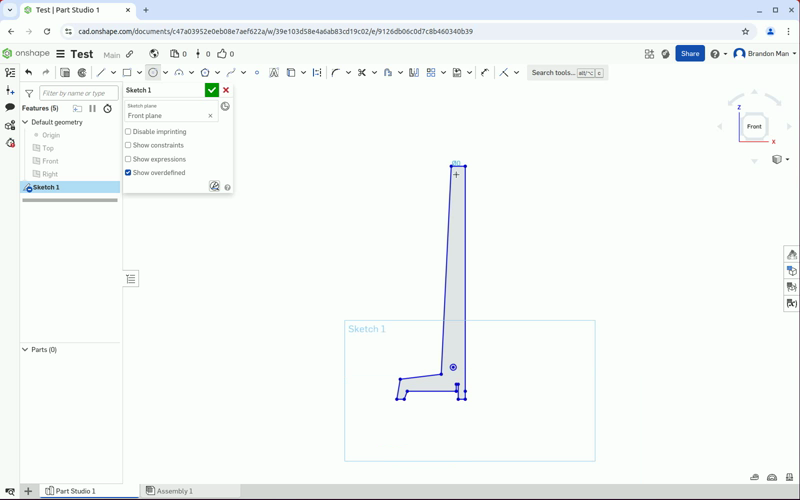
scroll(-6)
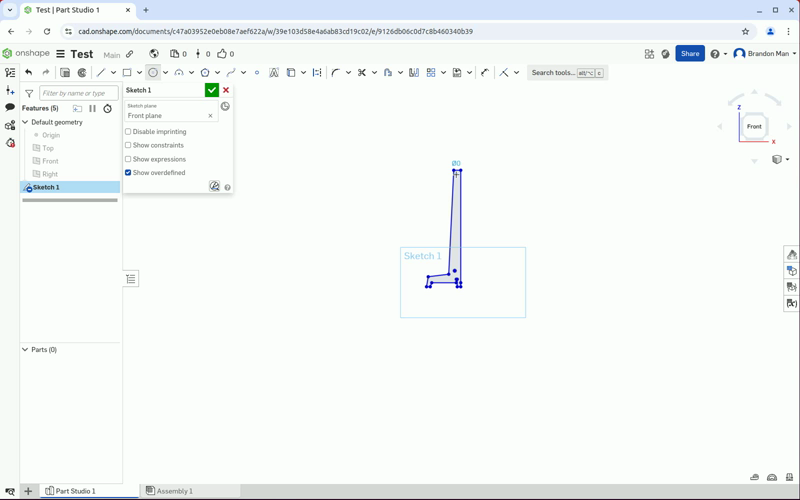
key_up(shift)
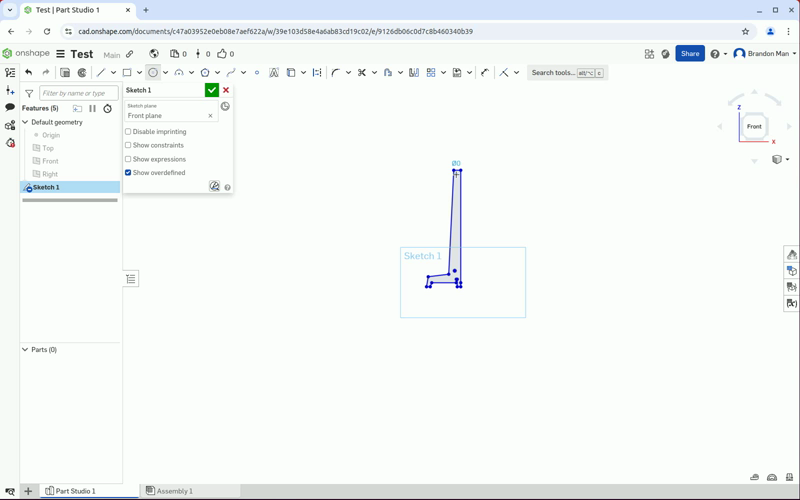
mouse_move(457, 174)
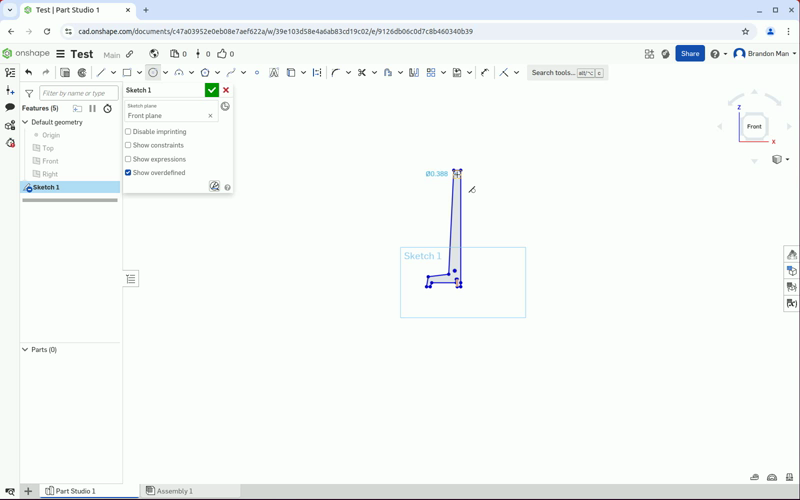
scroll(6)
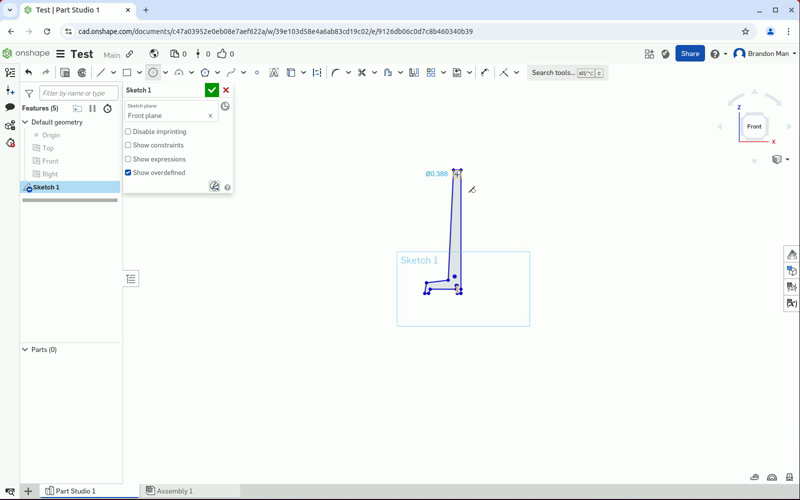
scroll(6)
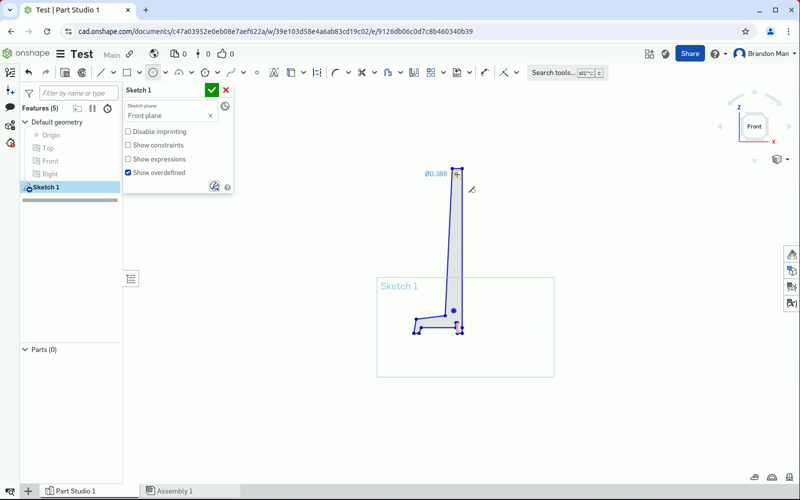
scroll(6)
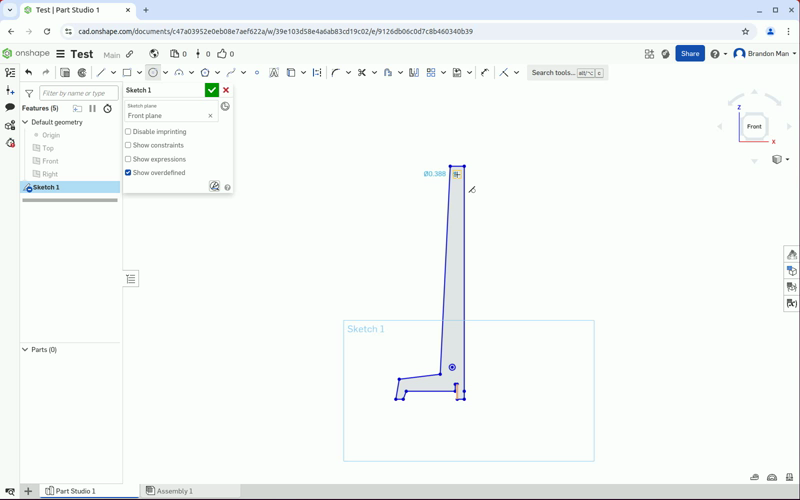
scroll(6)
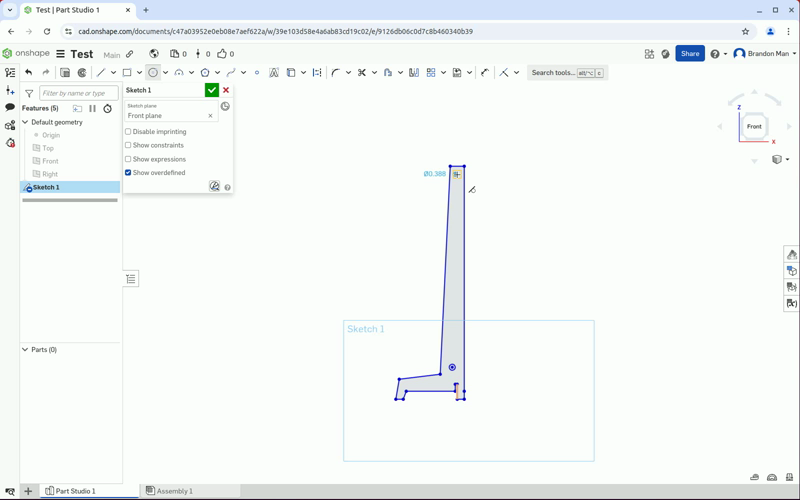
scroll(6)
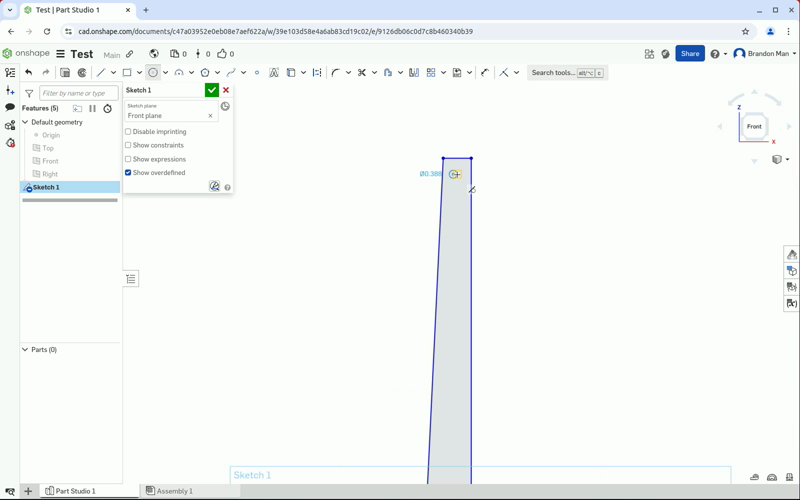
scroll(6)
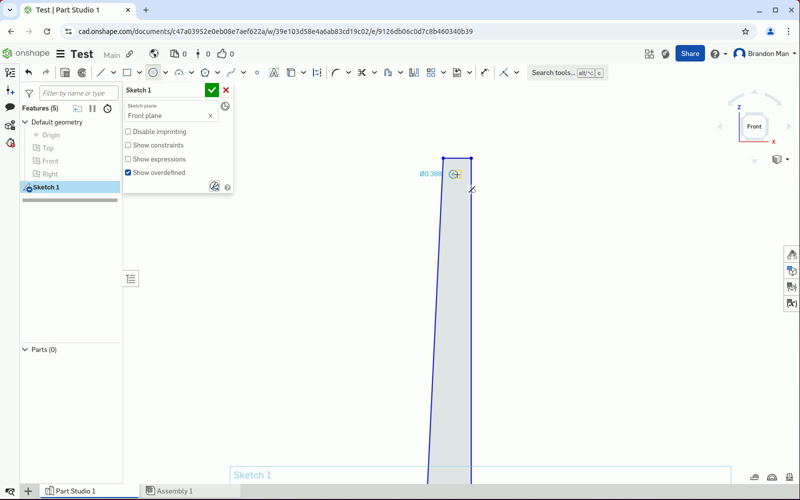
scroll(6)
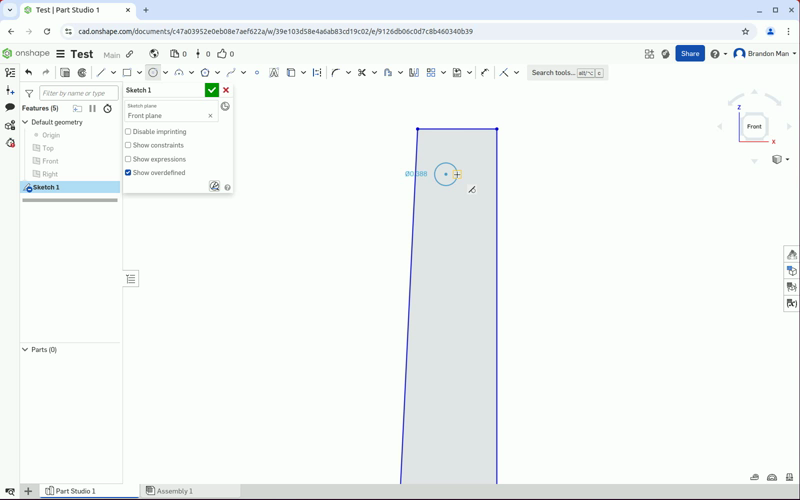
click(457, 174)
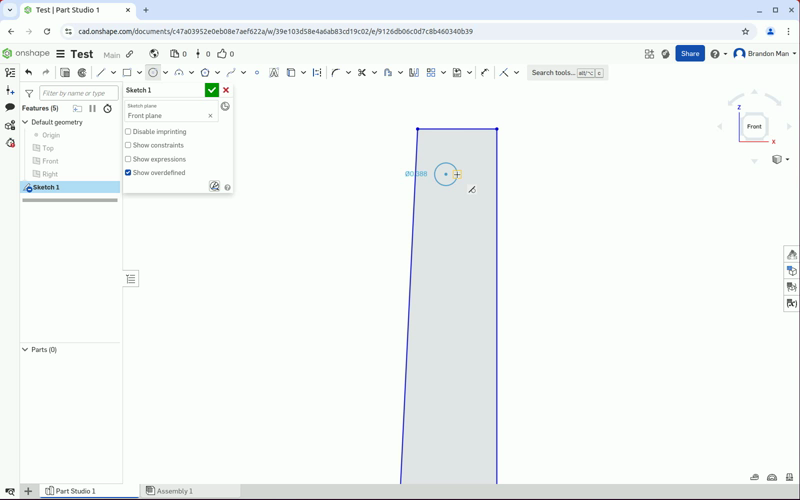
scroll(-6)
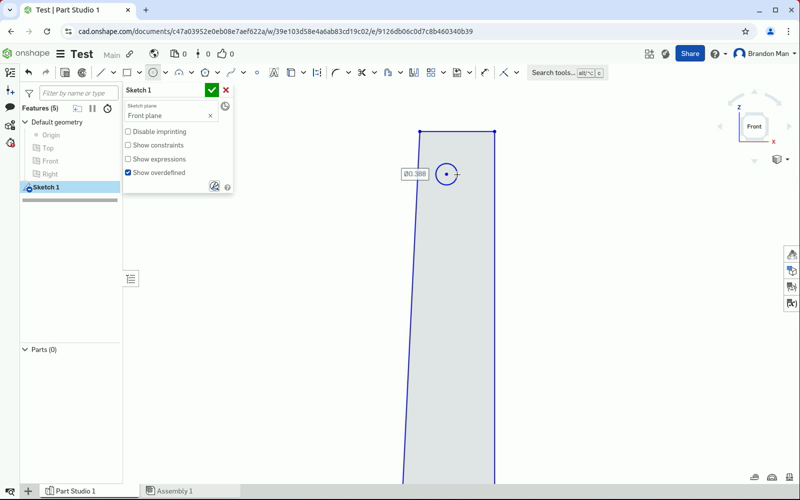
scroll(-6)
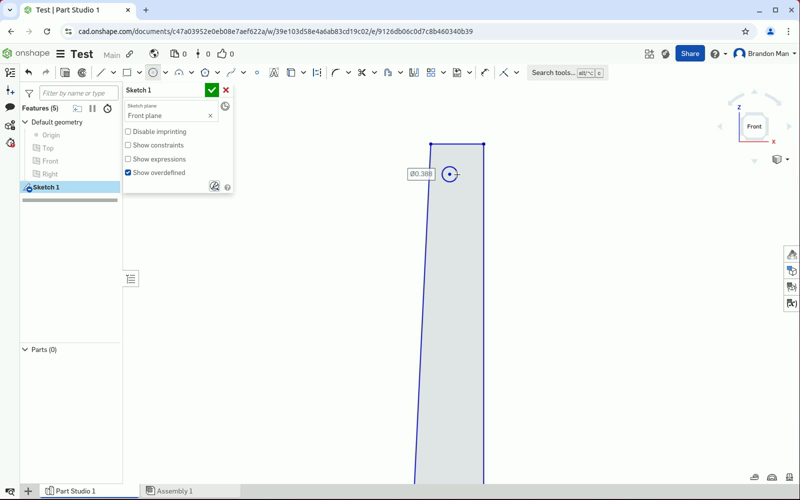
scroll(-6)
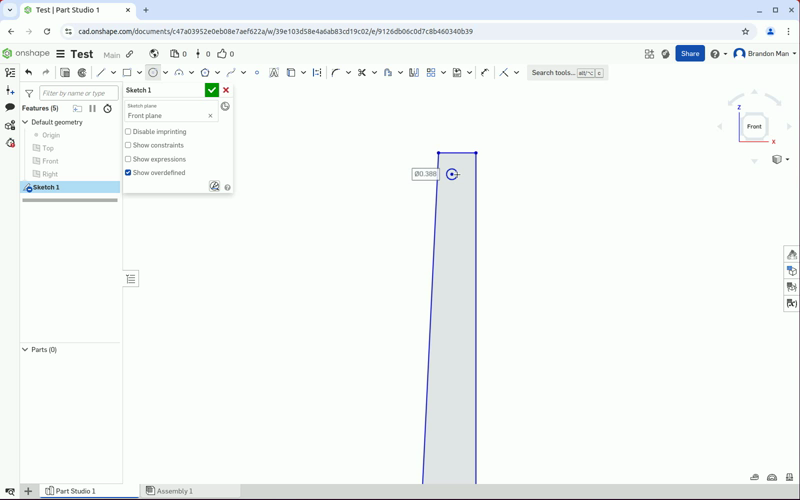
scroll(-6)
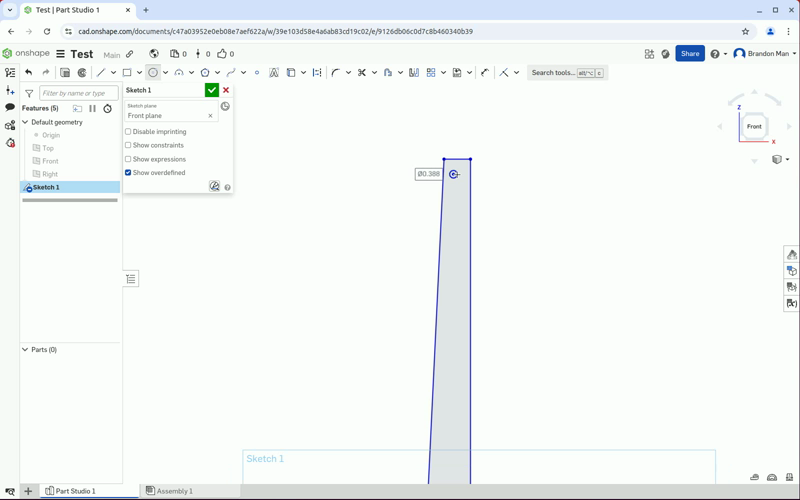
scroll(-6)
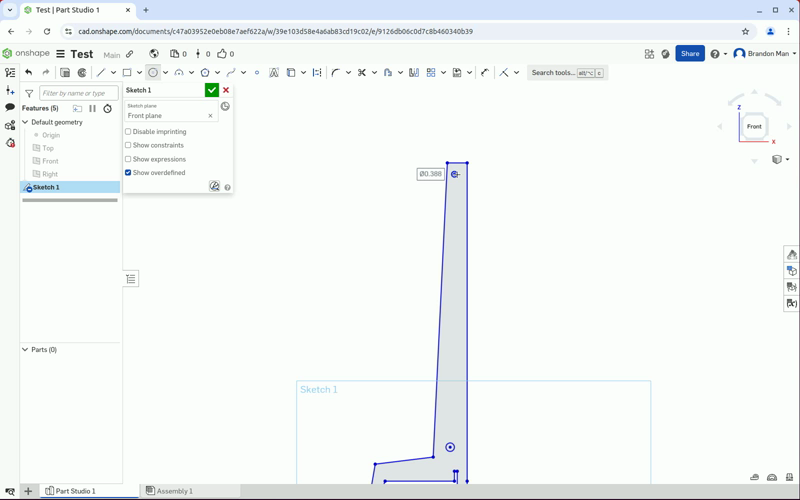
scroll(-6)
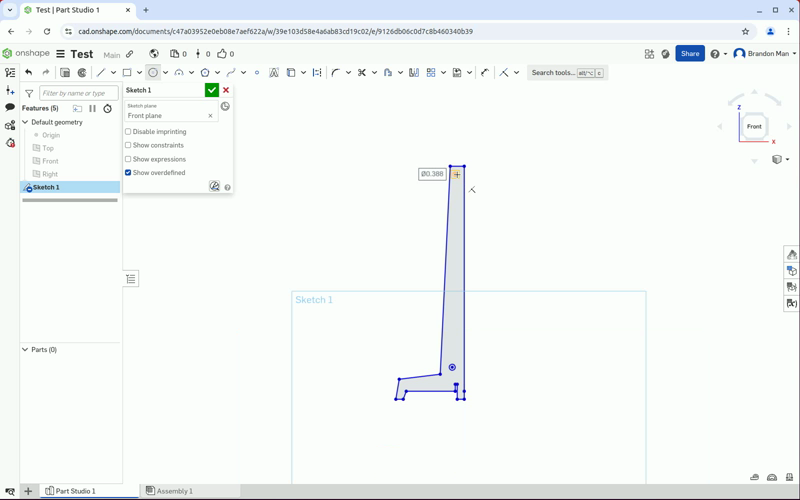
scroll(-6)
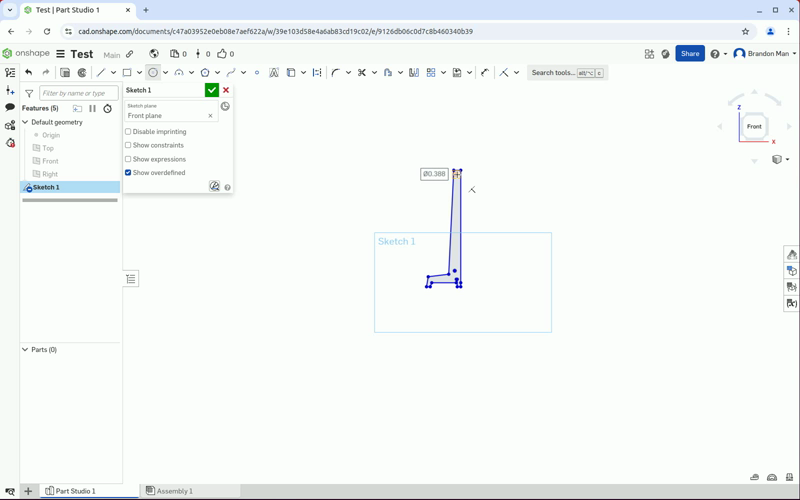
key(esc)
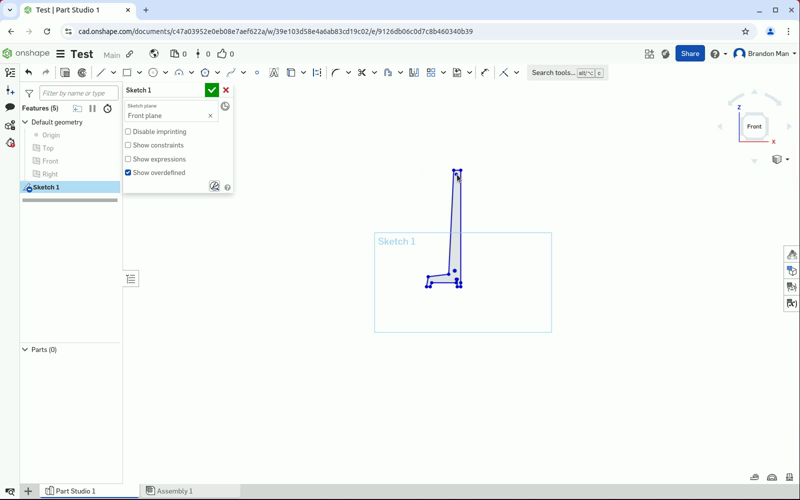
mouse_move(455, 211)
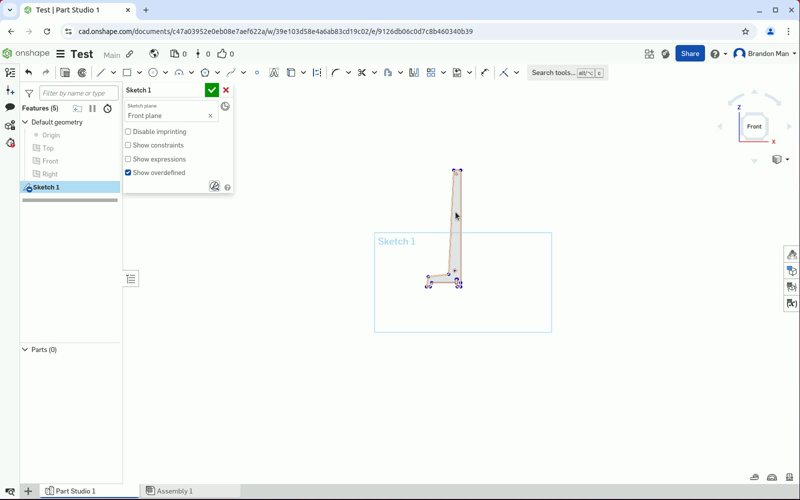
scroll(6)
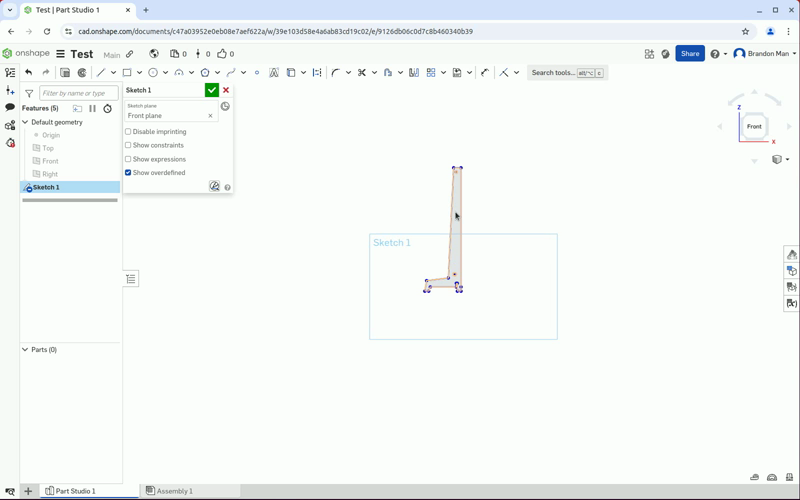
scroll(6)
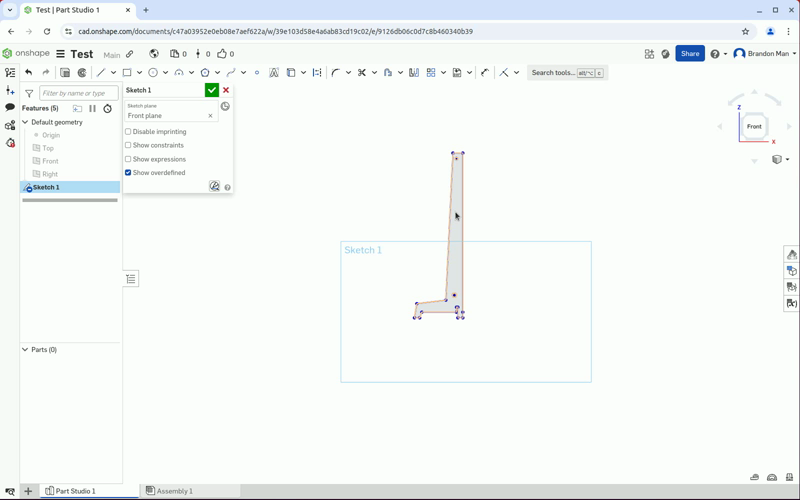
scroll(6)
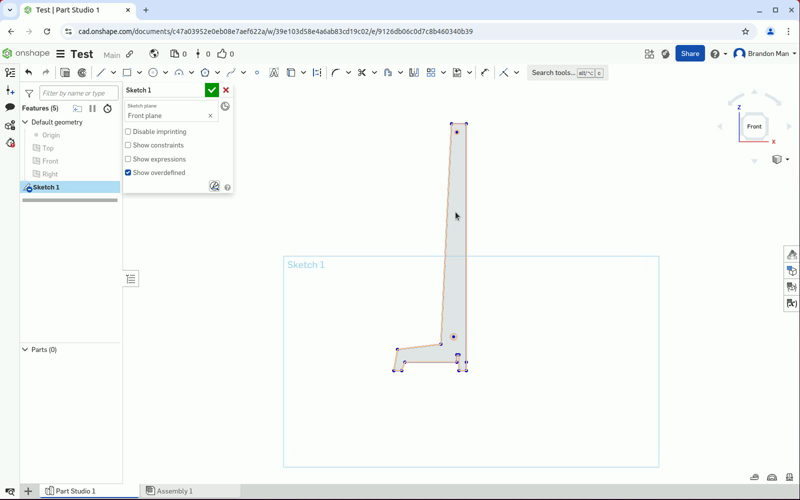
scroll(6)
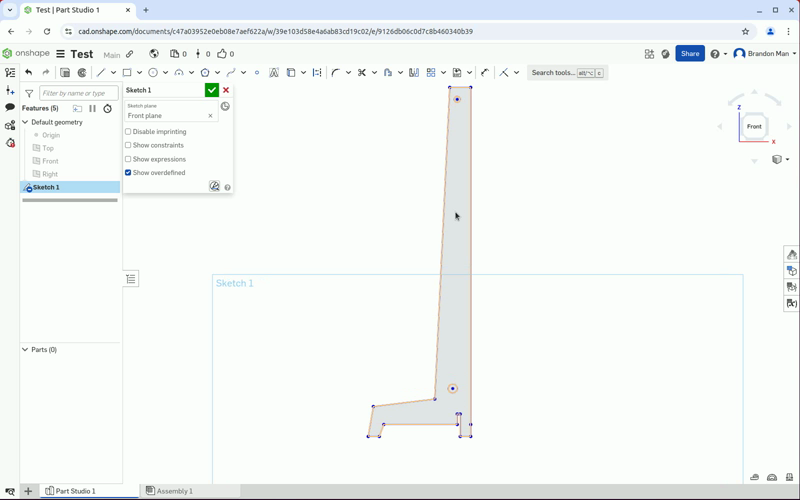
scroll(6)
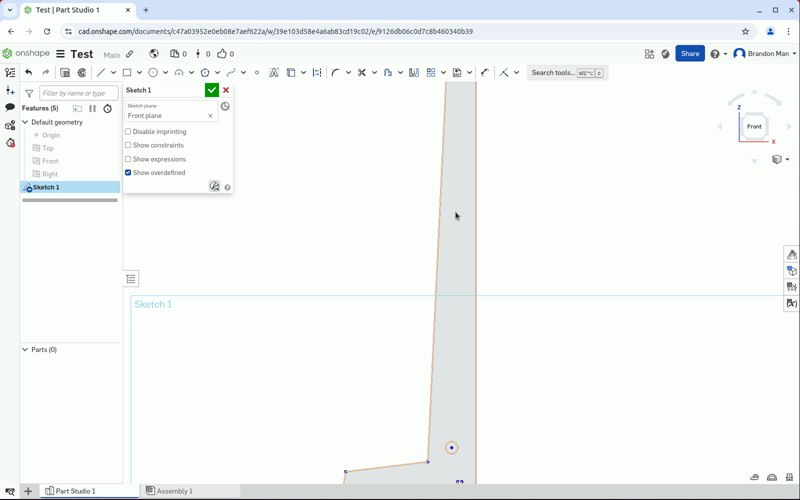
scroll(6)
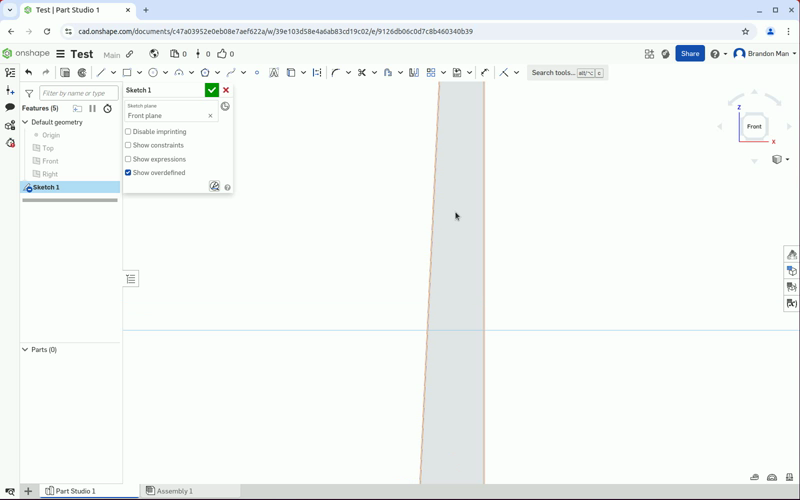
scroll(6)
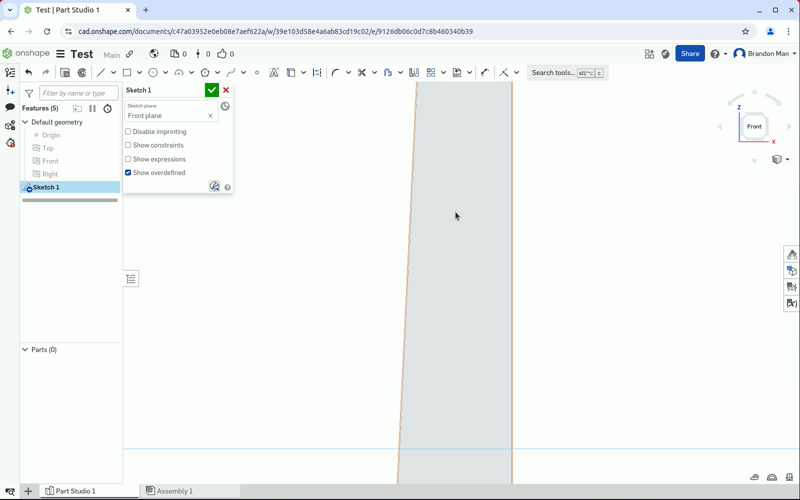
click(455, 211)
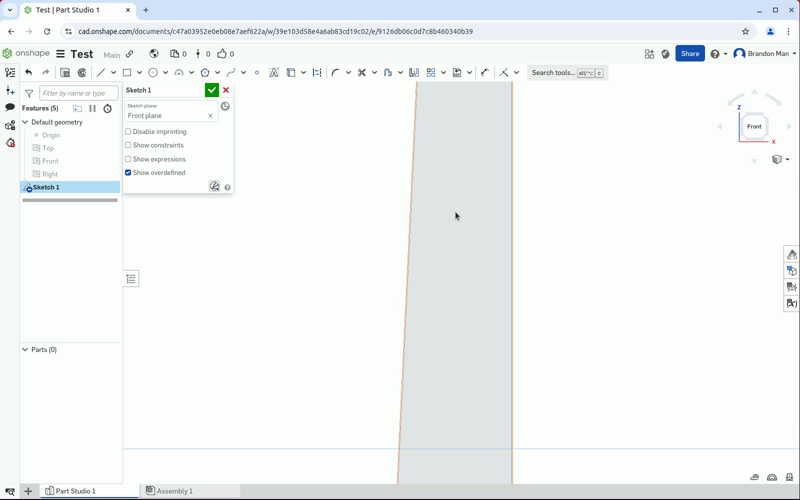
scroll(-6)
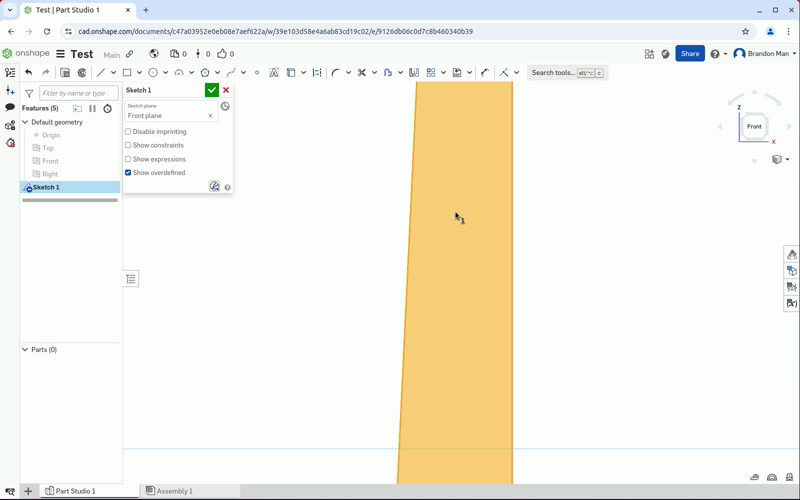
scroll(-6)
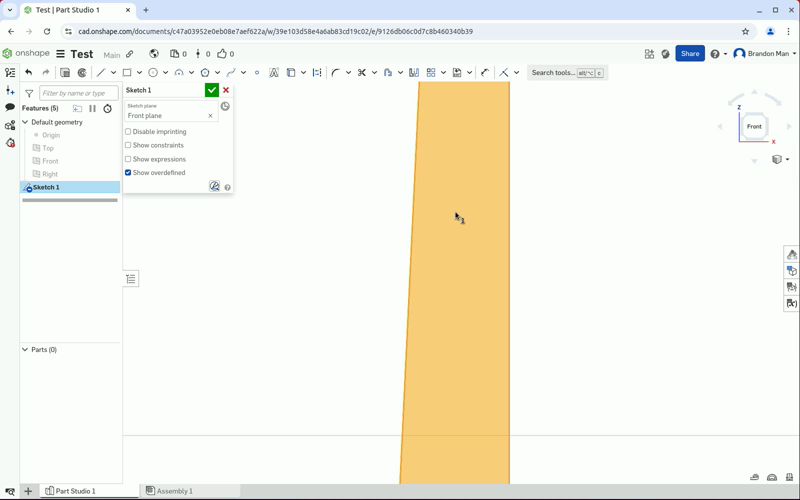
scroll(-6)
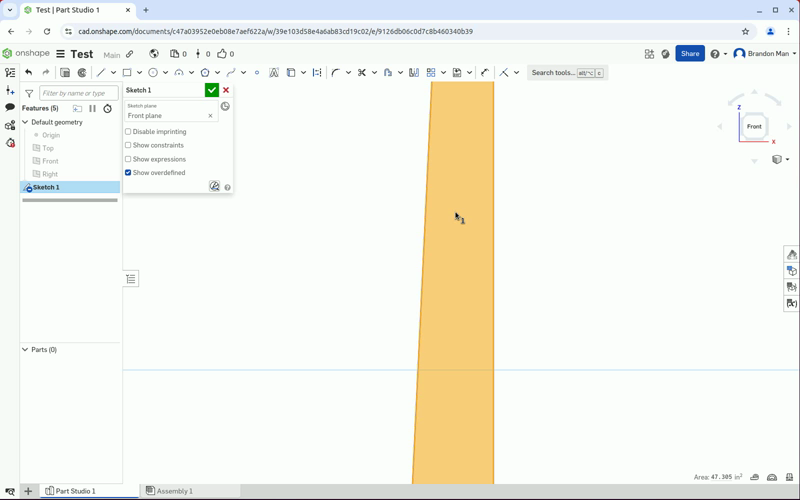
scroll(-6)
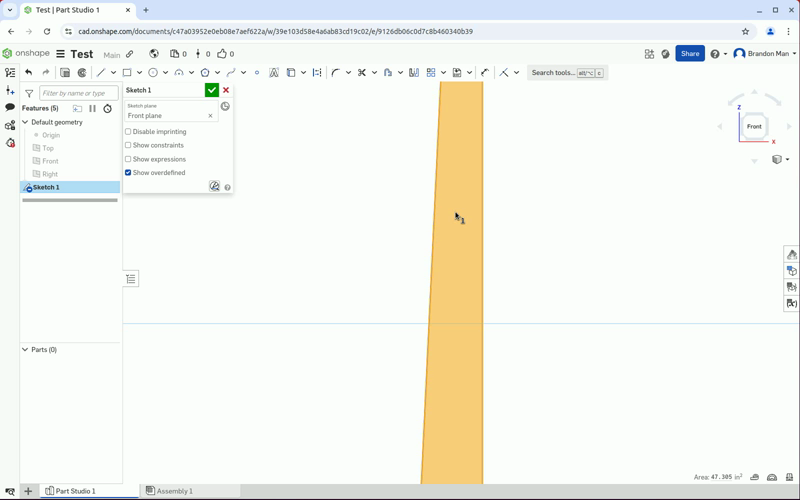
scroll(-6)
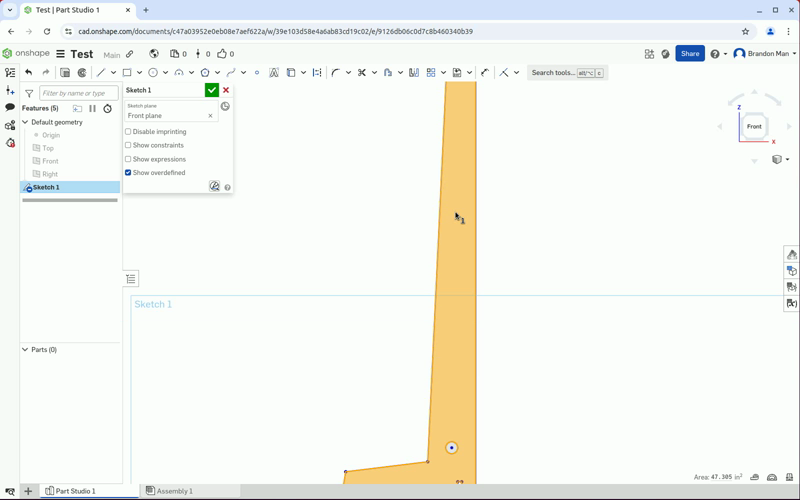
scroll(-6)
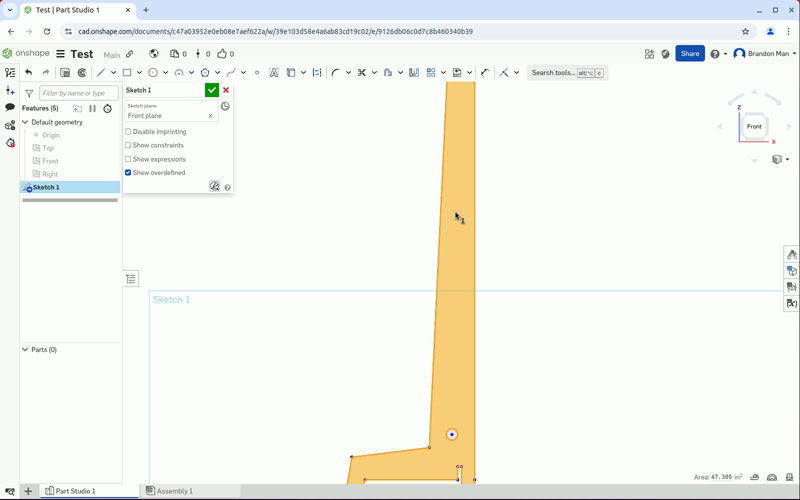
scroll(-6)
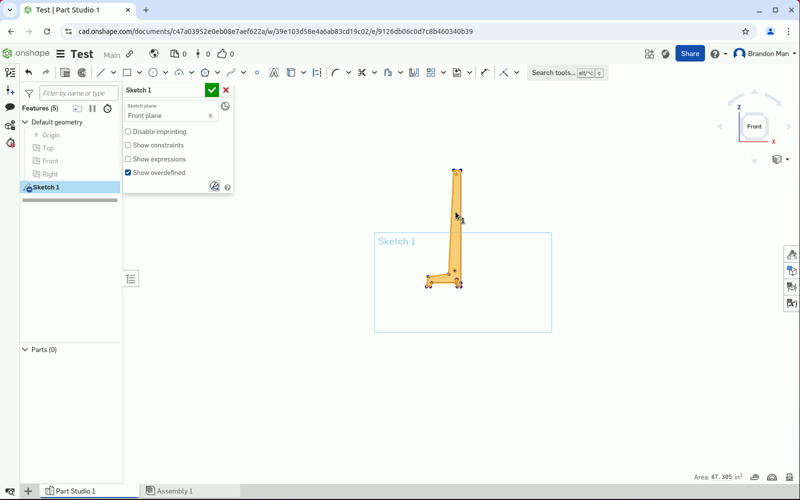
mouse_move(73, 352)
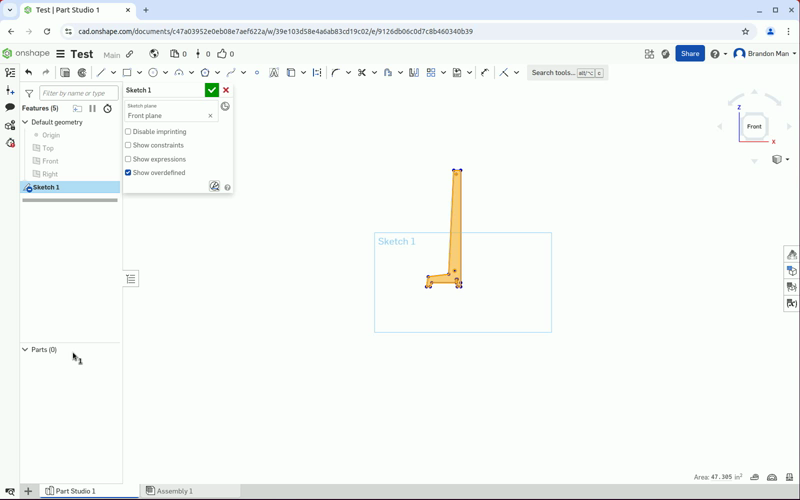
key(shift+y)
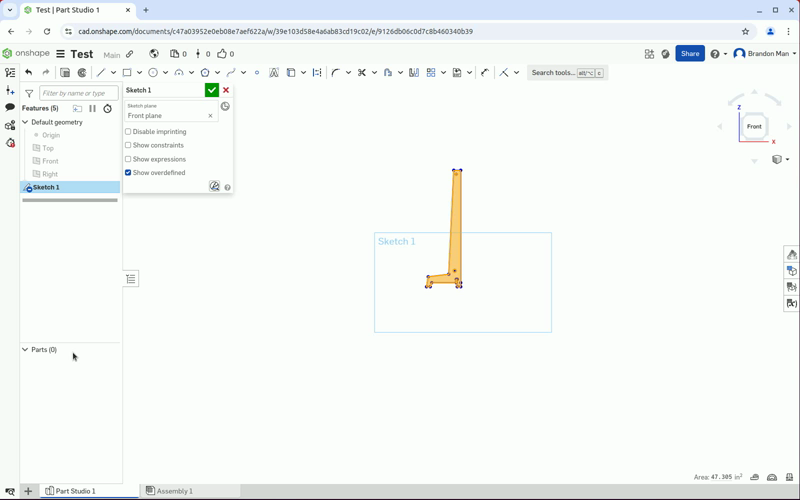
key(shift+e)
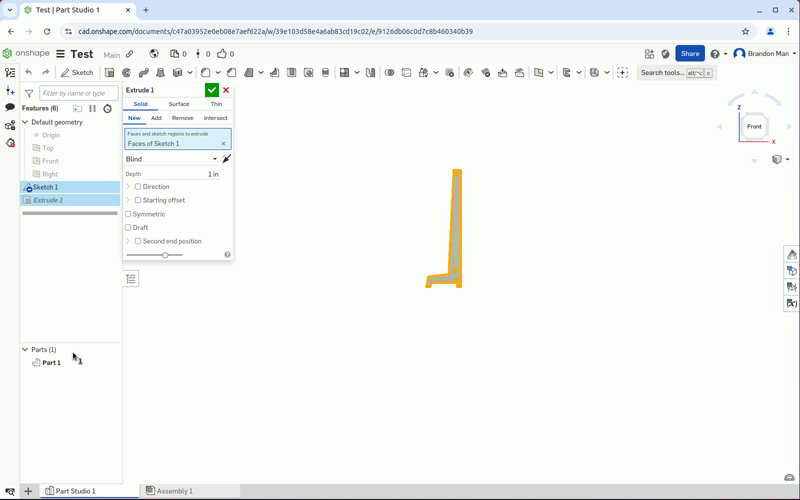
mouse_move(143, 106)
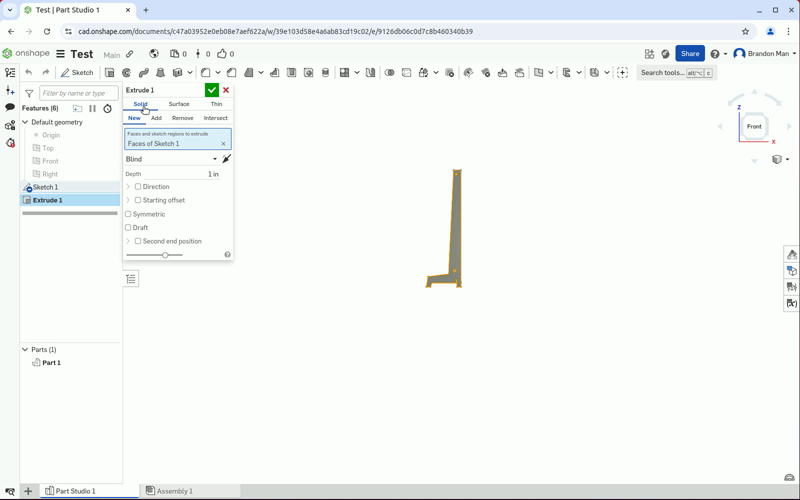
click(143, 106)
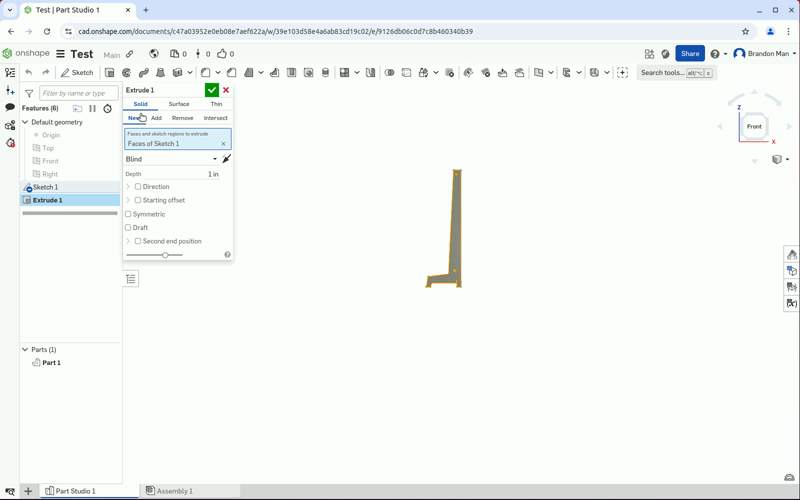
mouse_move(137, 120)
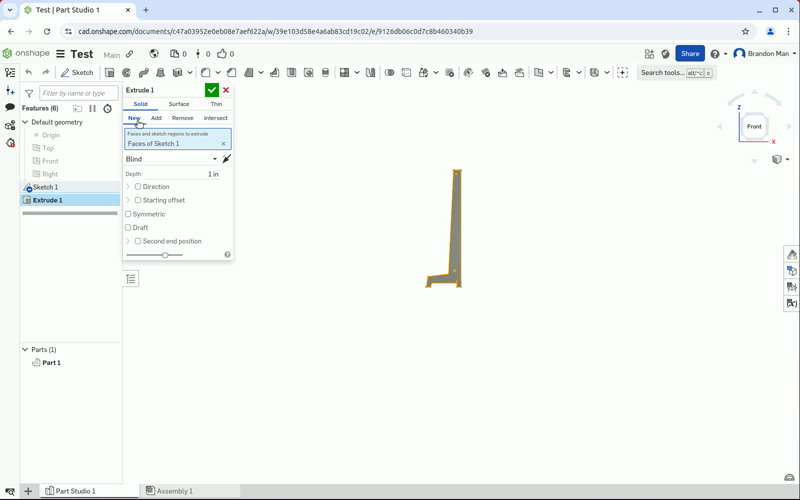
click(137, 120)
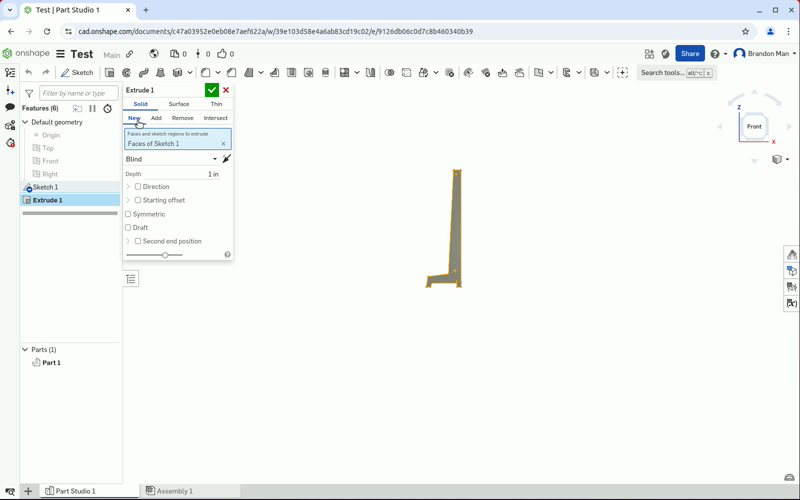
key(tab, 4)
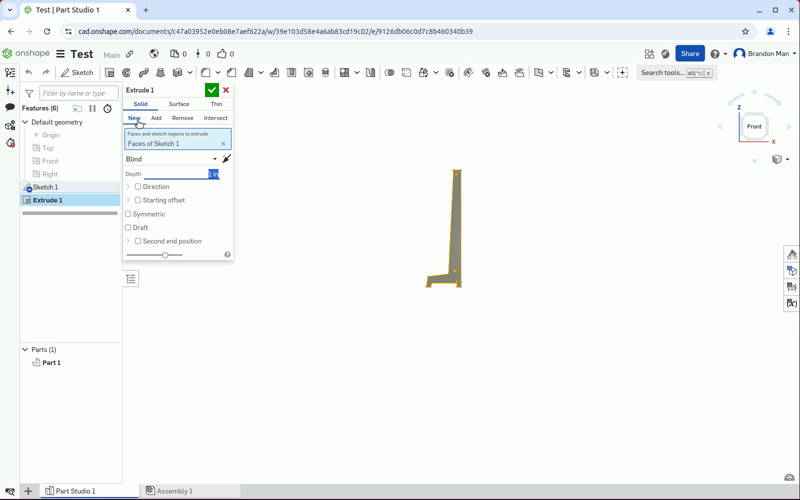
text(0.241)
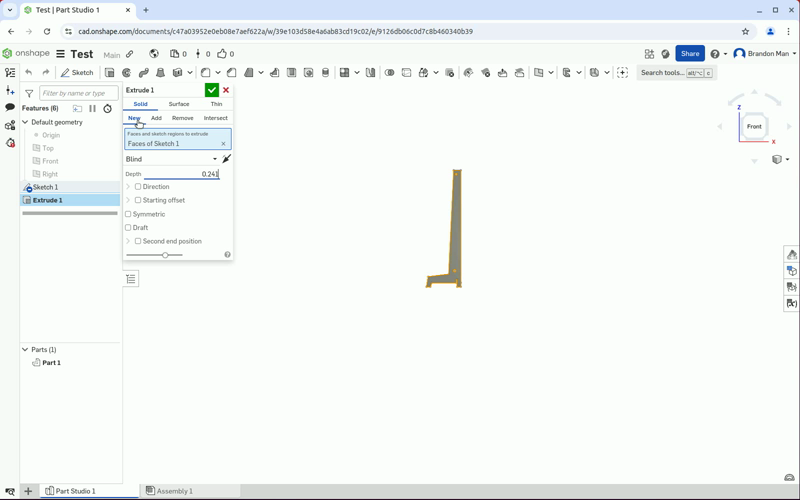
key(enter)
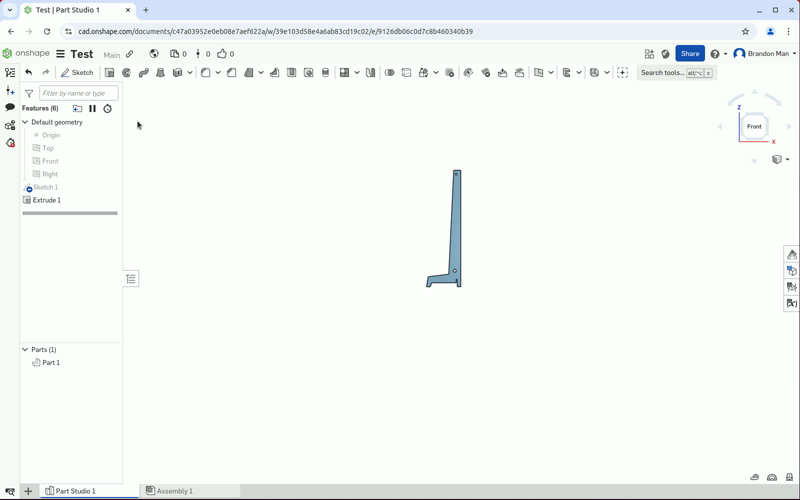
key(shift+h)
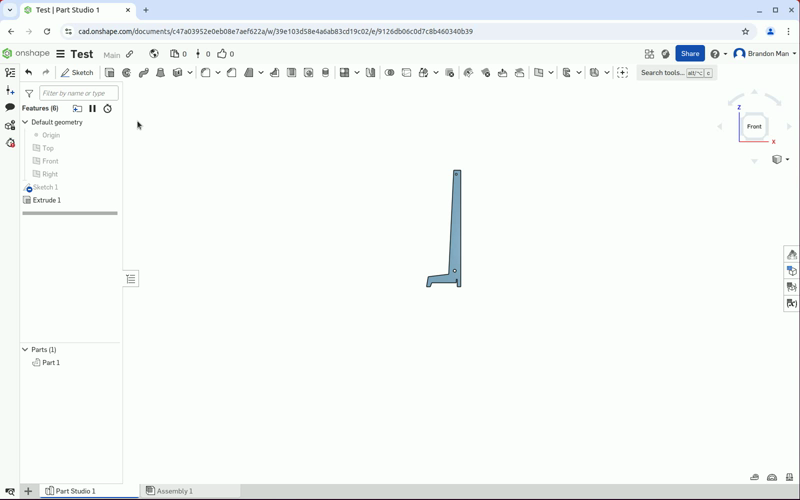
key(shift+h)
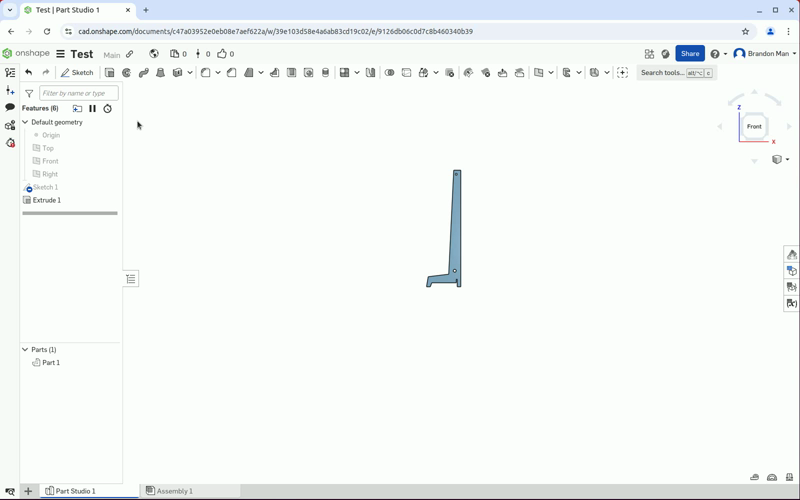
mouse_move(73, 189)
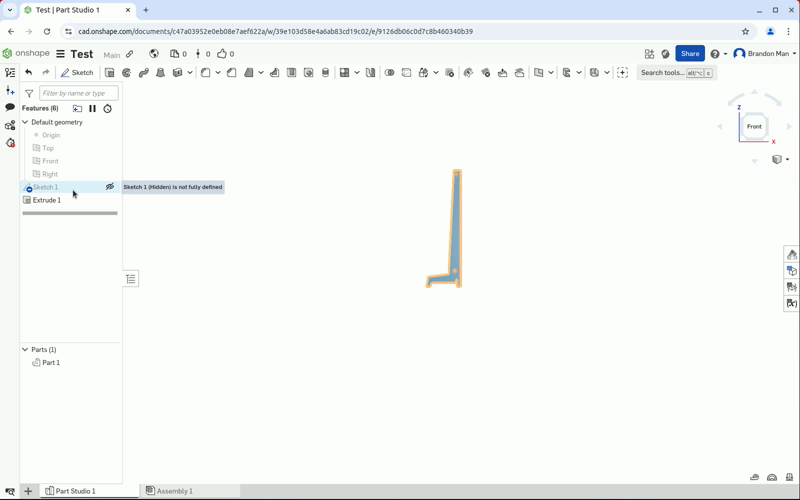
click(73, 189)
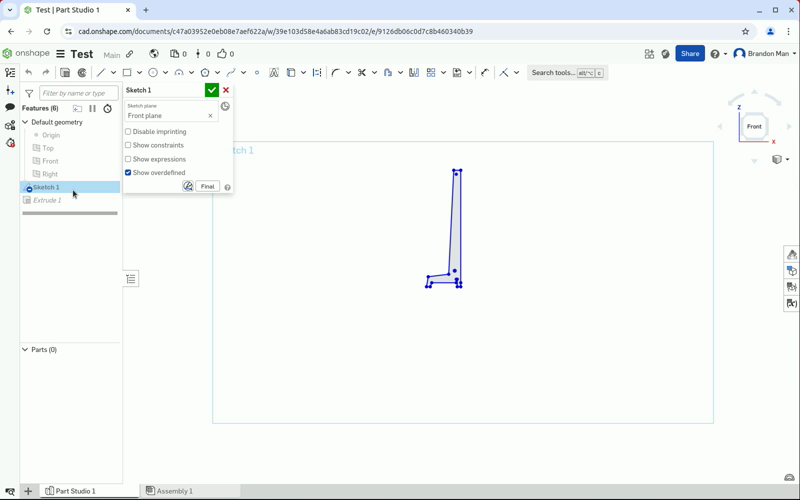
mouse_move(229, 92)
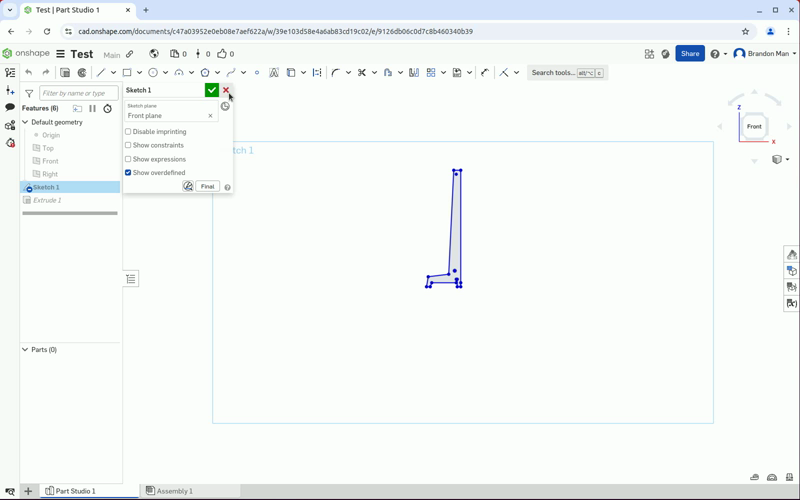
click(229, 92)
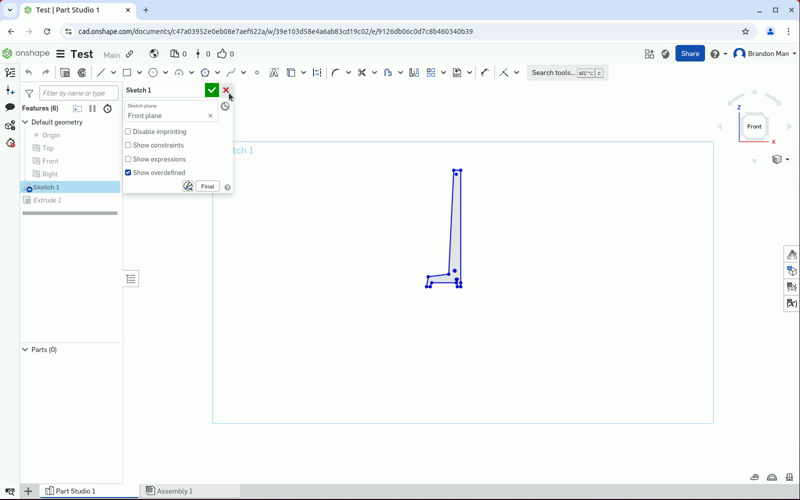
key(shift+s)
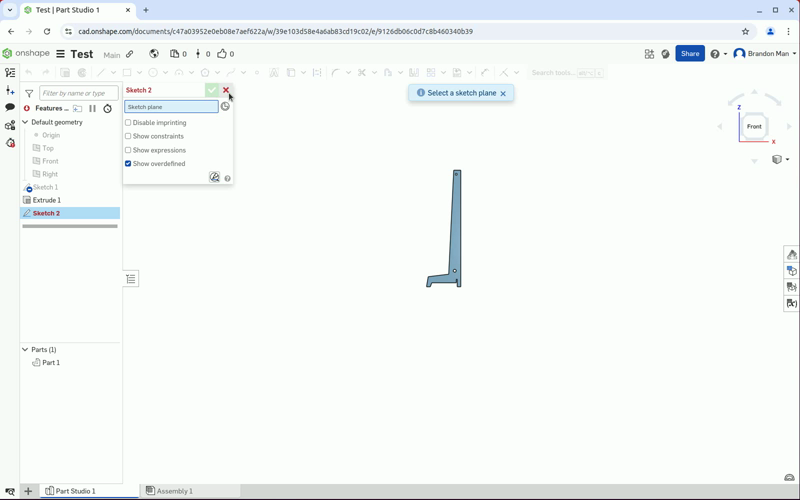
mouse_move(73, 163)
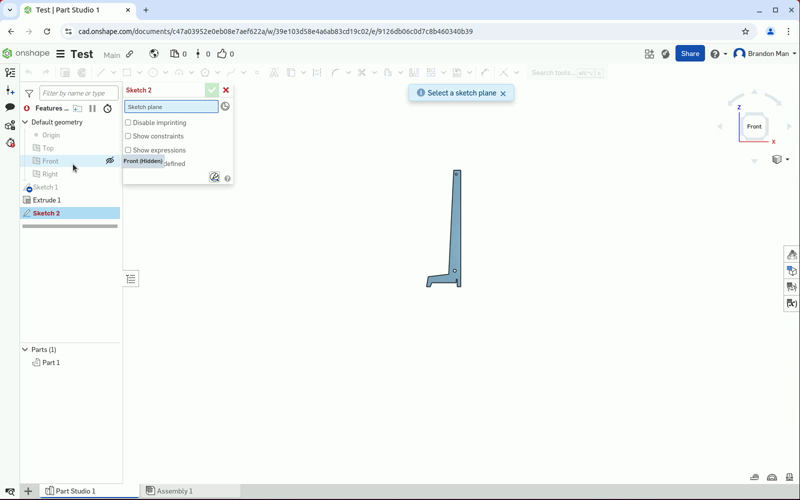
click(73, 163)
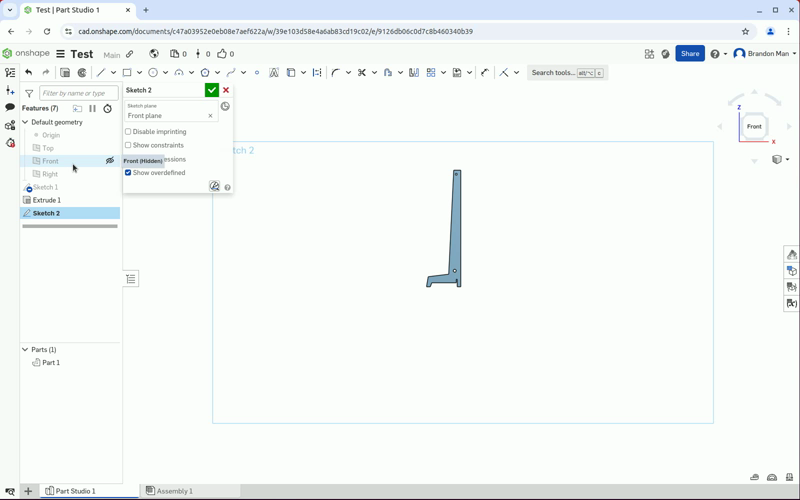
mouse_move(73, 352)
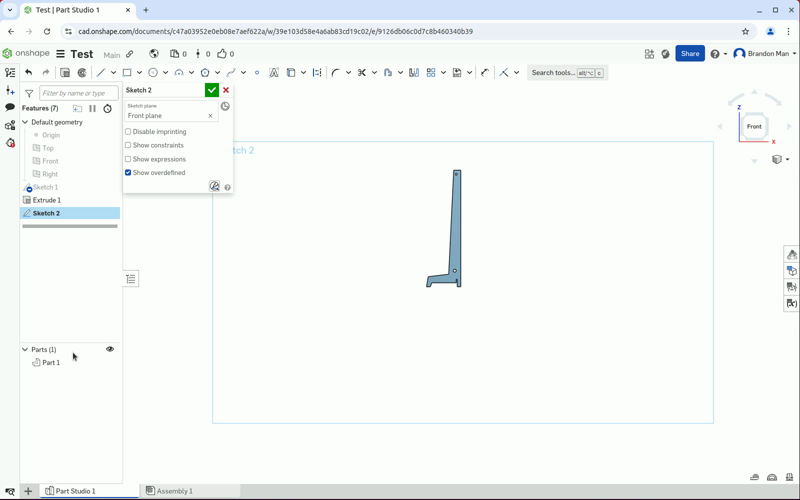
key(y)
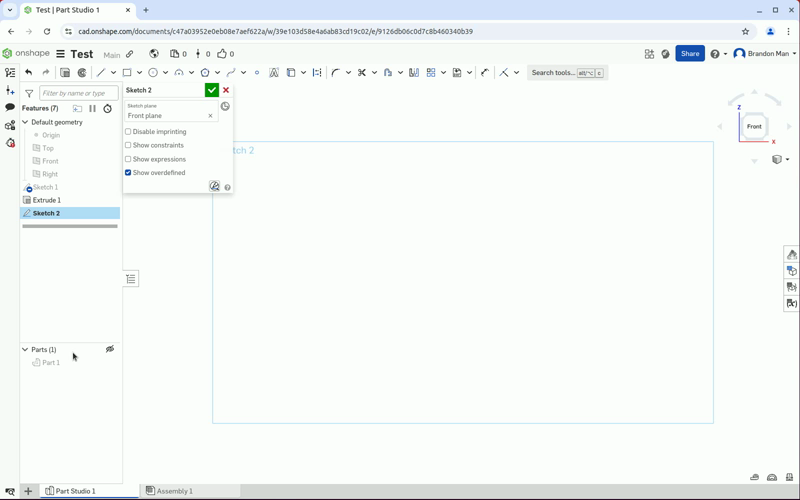
key(l)
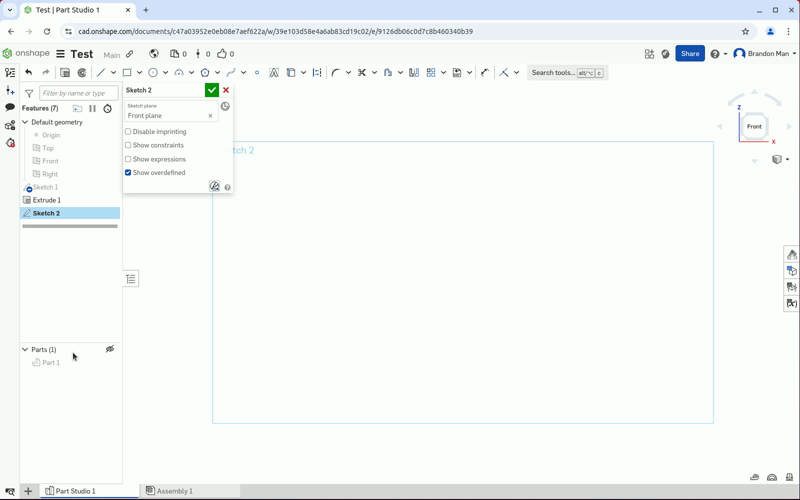
key_down(shift)
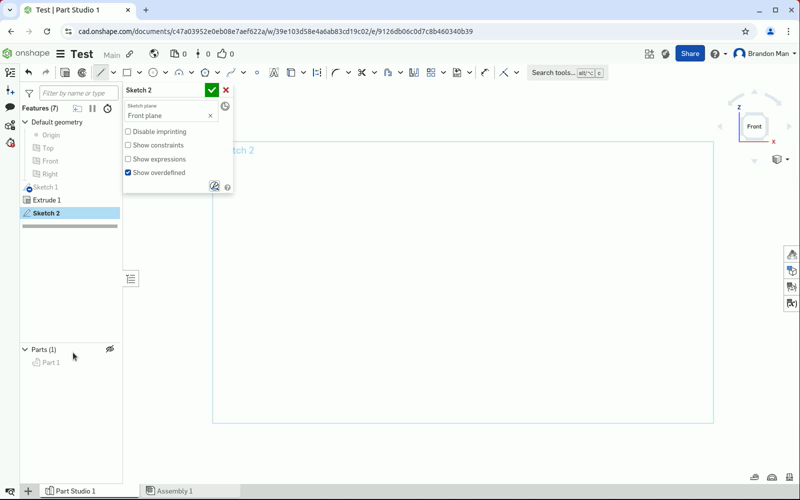
mouse_move(471, 286)
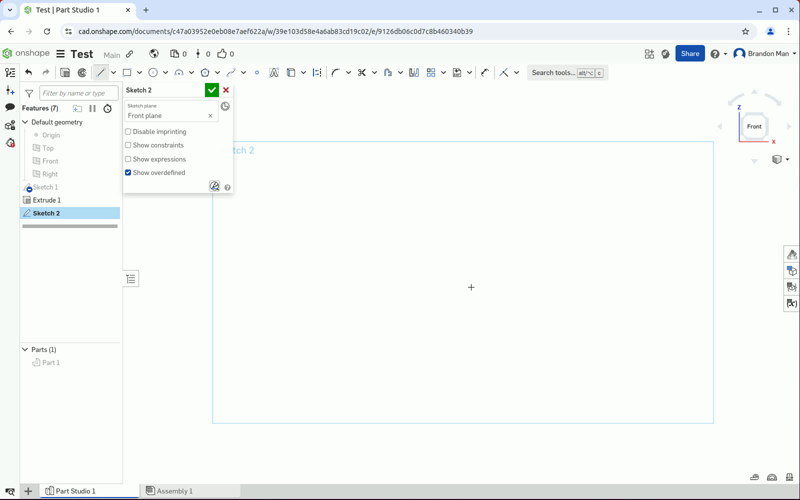
click(471, 286)
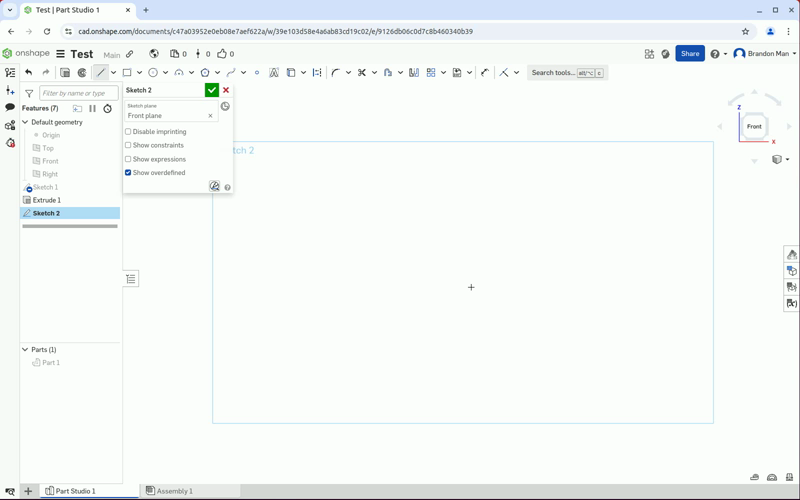
key_up(shift)
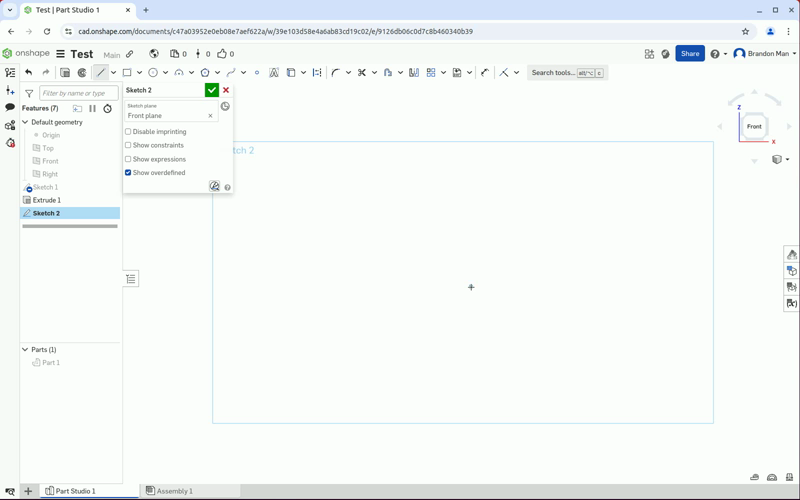
key_down(shift)
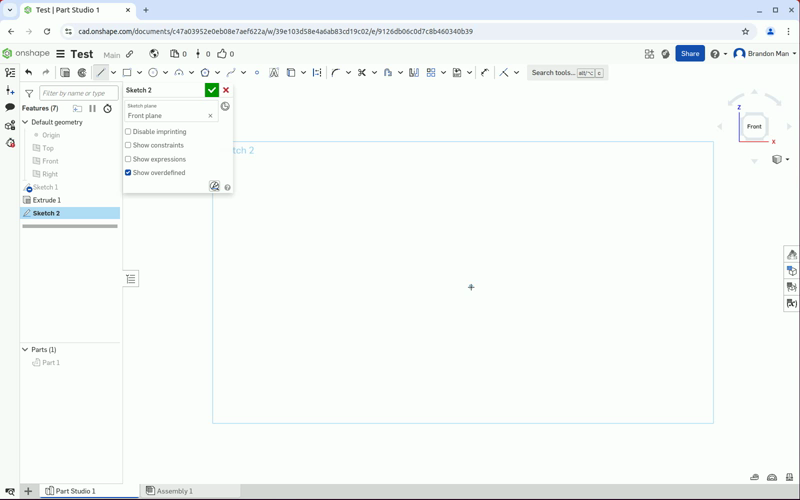
mouse_move(501, 286)
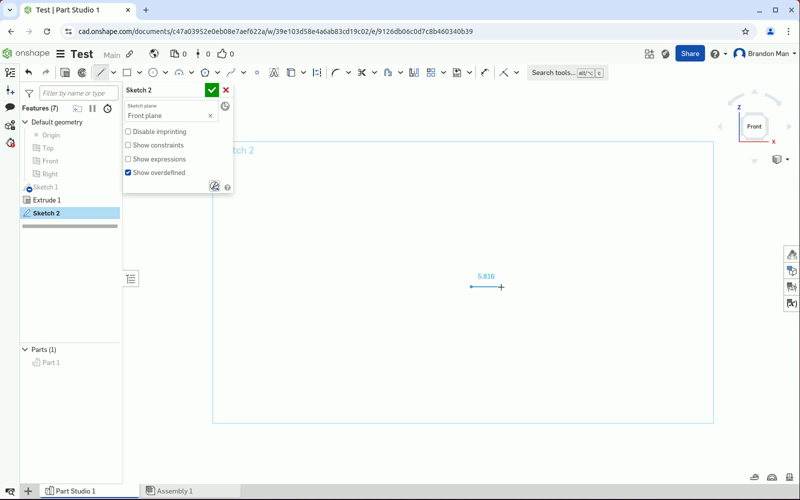
mouse_move(475, 286)
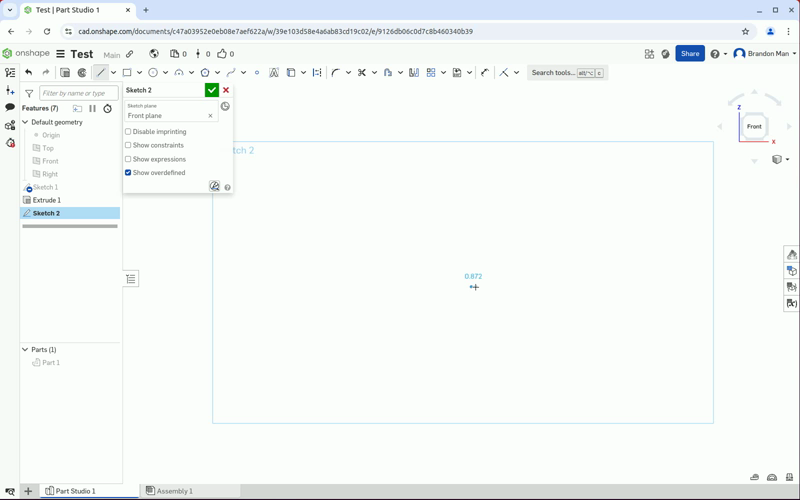
scroll(6)
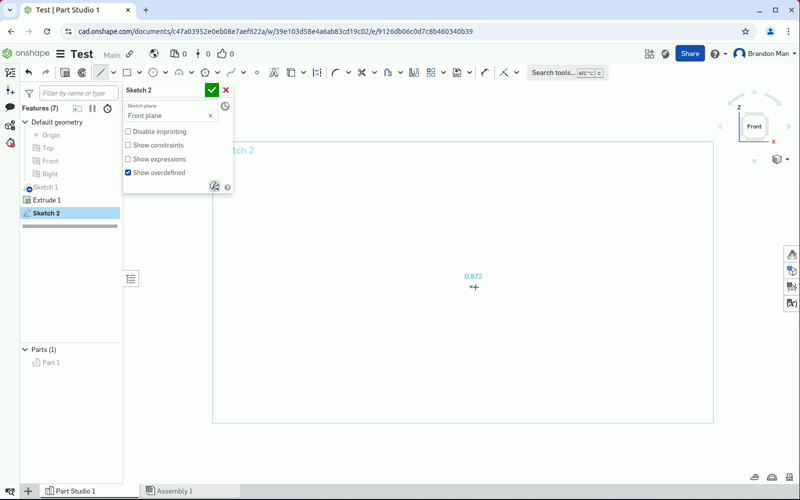
scroll(6)
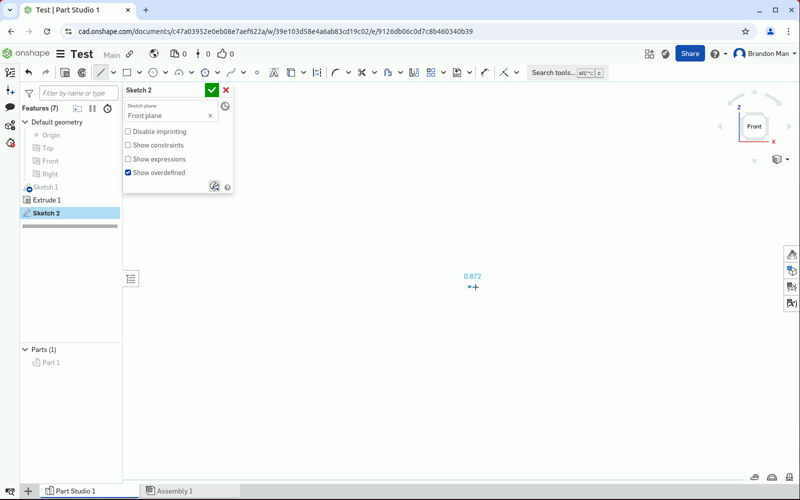
scroll(6)
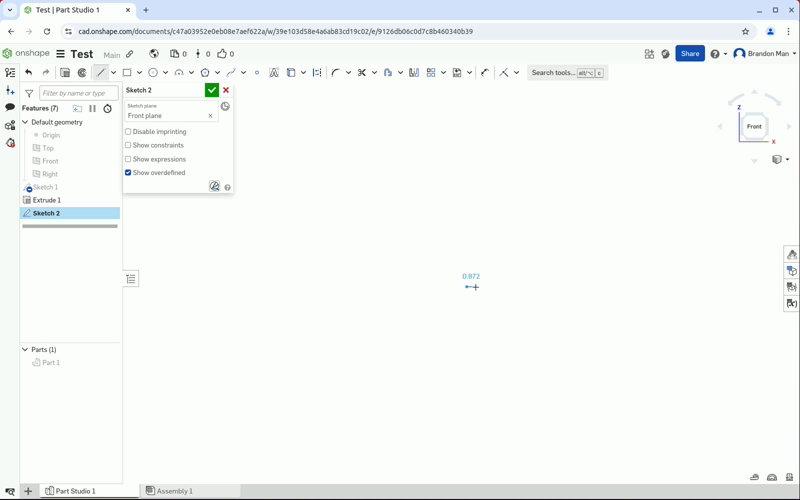
scroll(6)
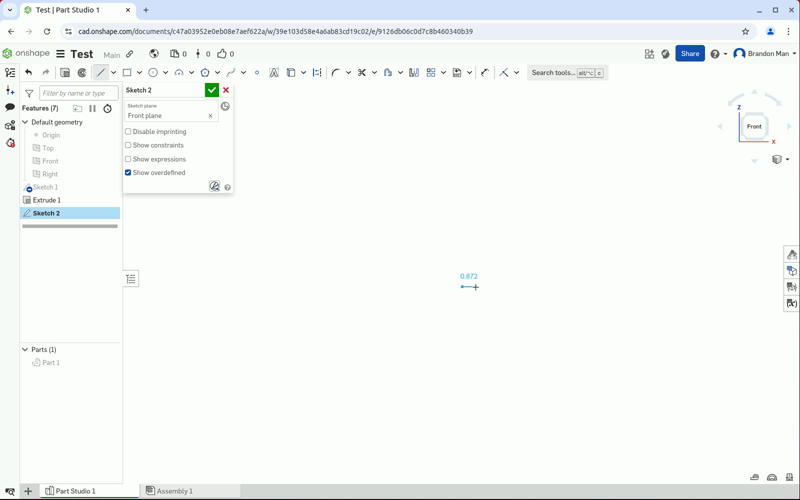
scroll(6)
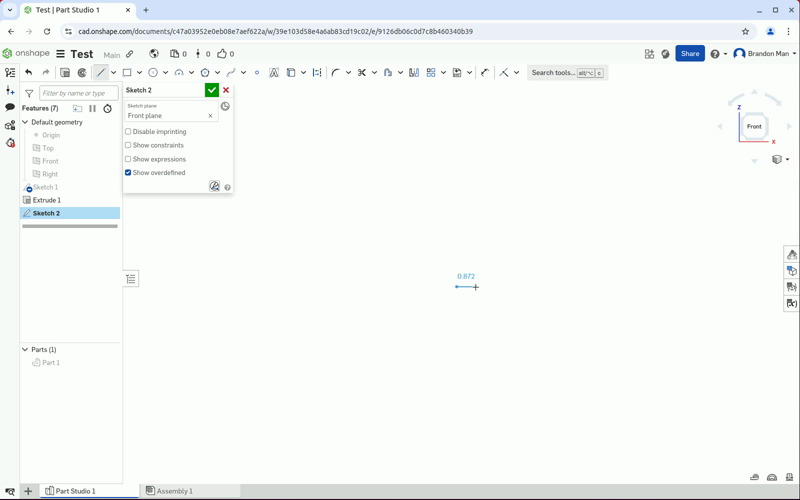
scroll(6)
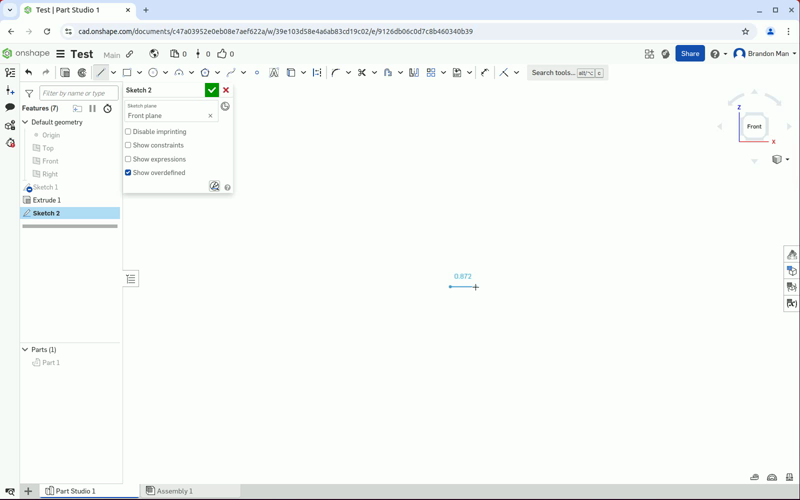
scroll(6)
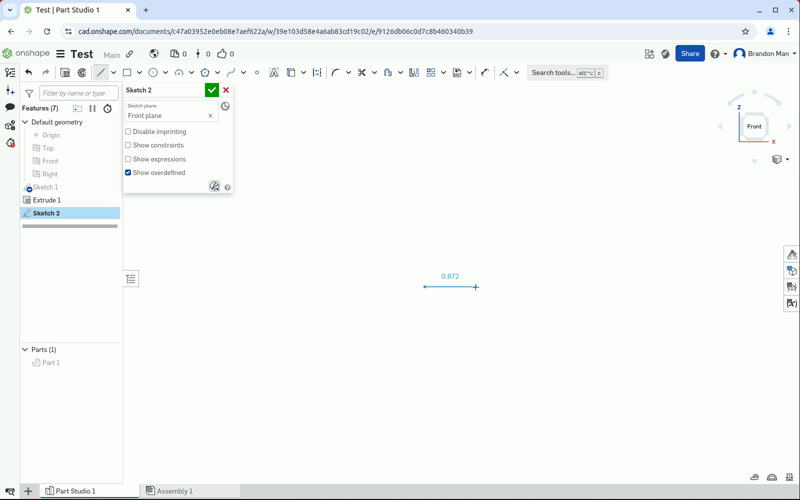
click(475, 286)
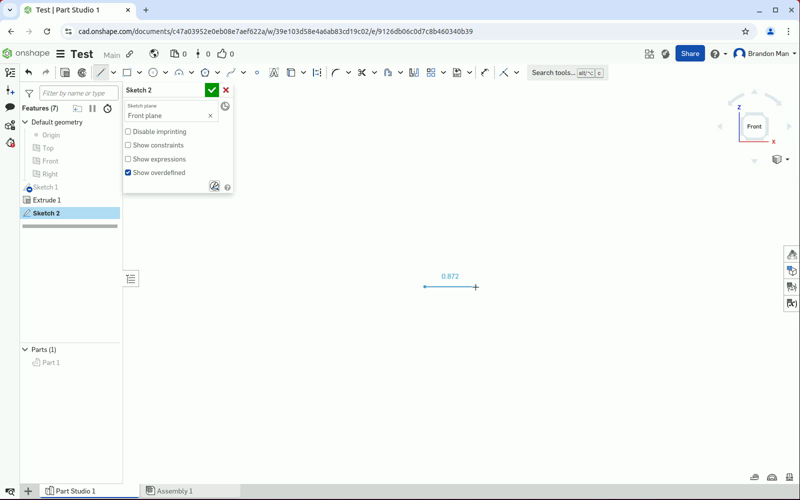
scroll(-6)
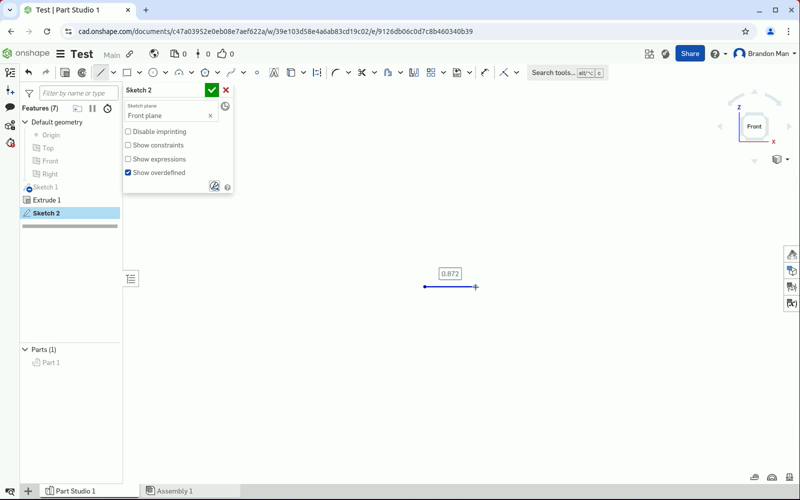
scroll(-6)
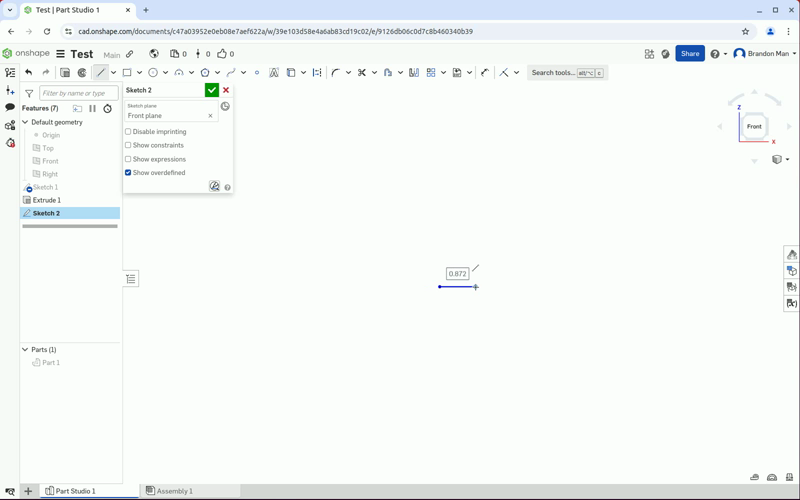
scroll(-6)
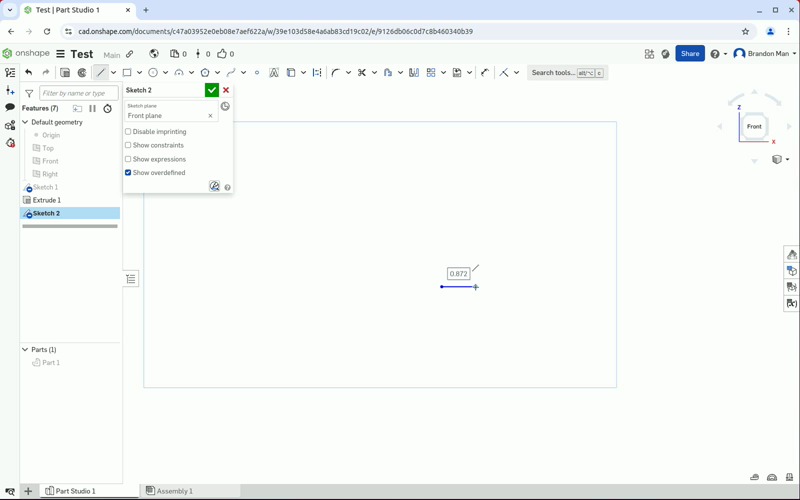
scroll(-6)
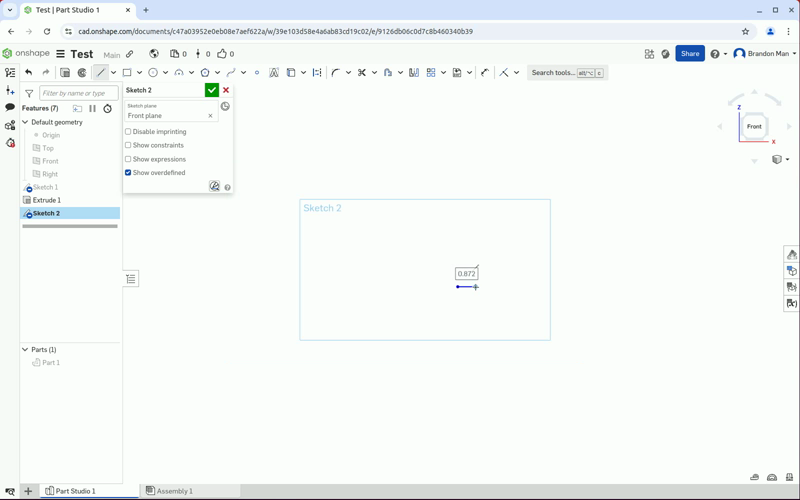
scroll(-6)
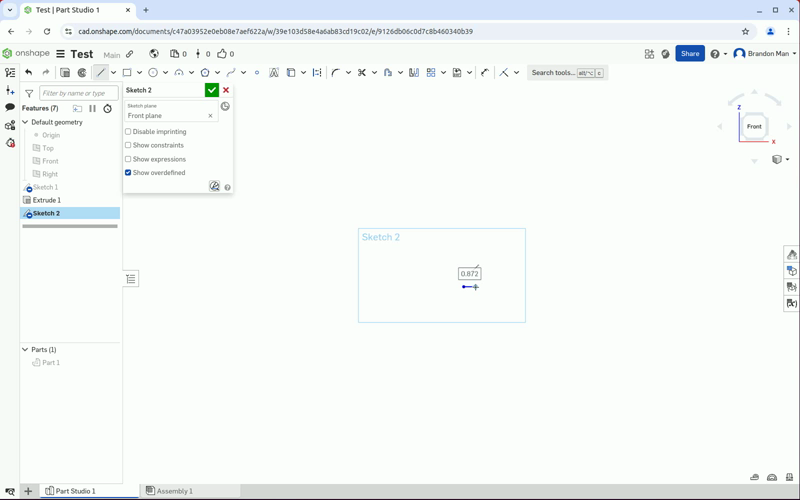
scroll(-6)
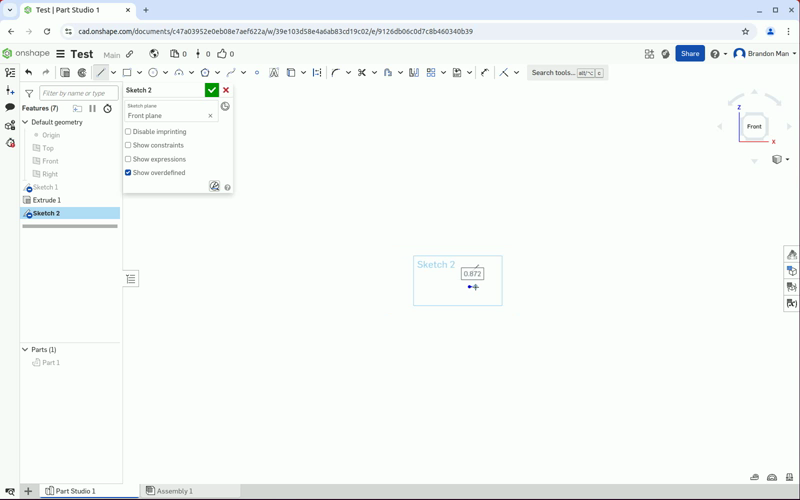
scroll(-6)
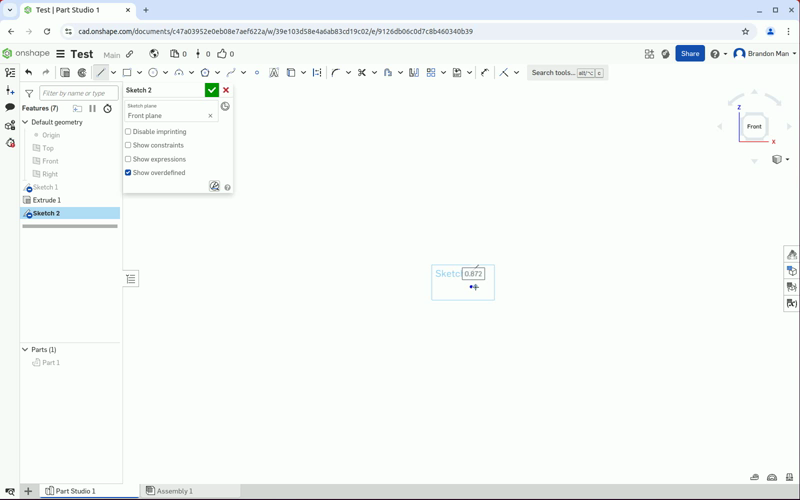
key_up(shift)
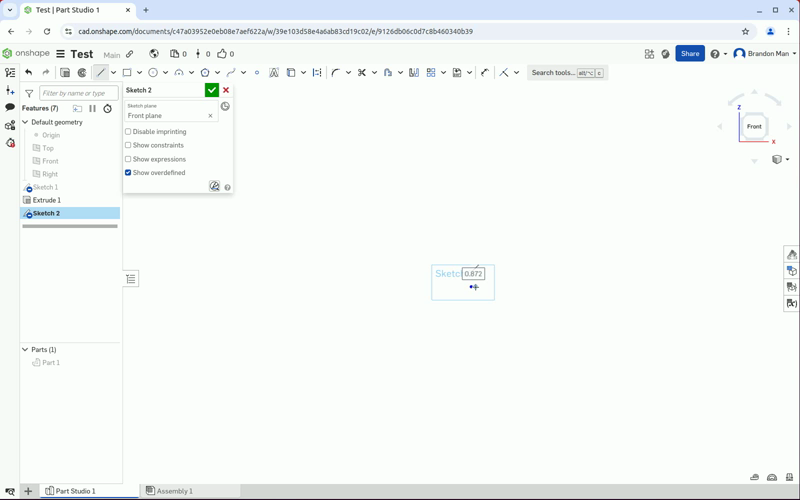
key_down(shift)
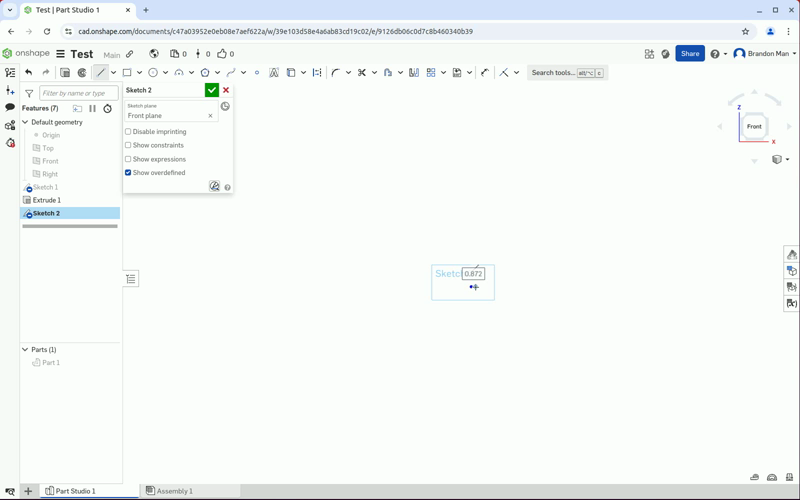
mouse_move(505, 286)
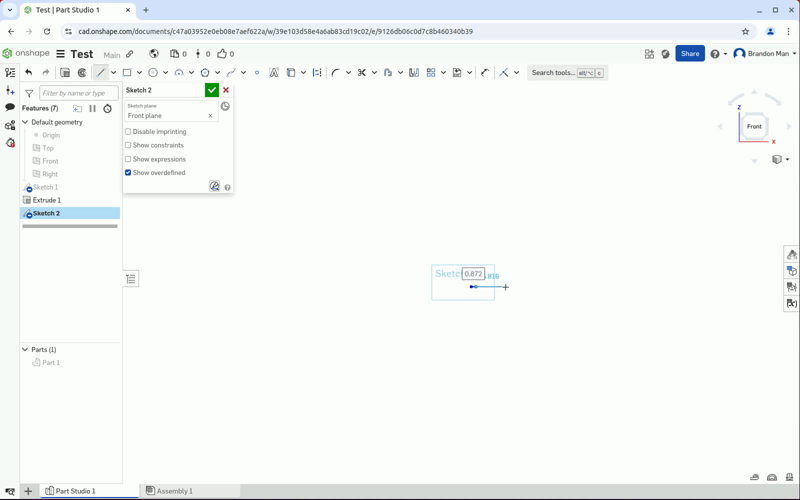
mouse_move(475, 282)
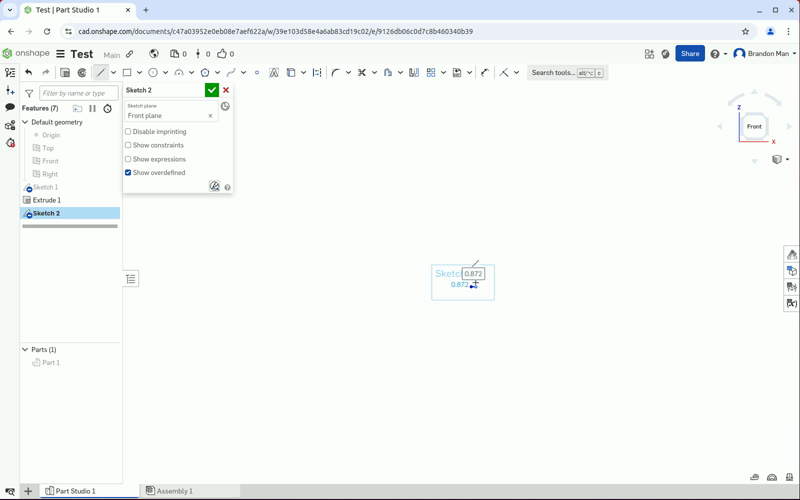
scroll(6)
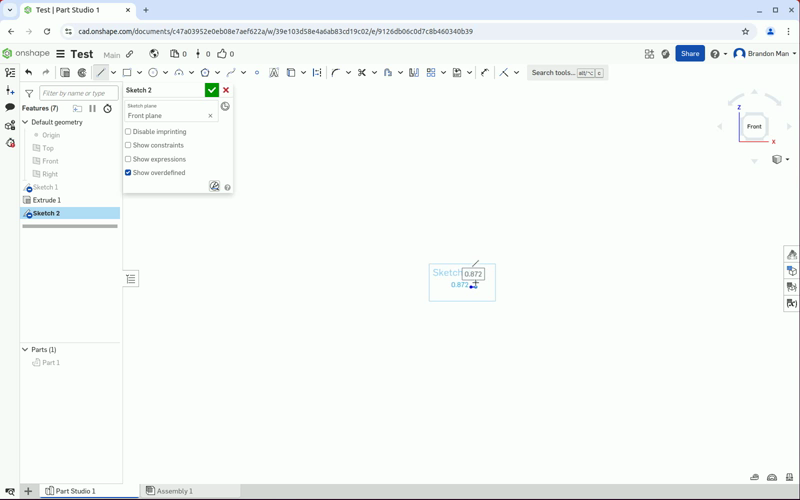
scroll(6)
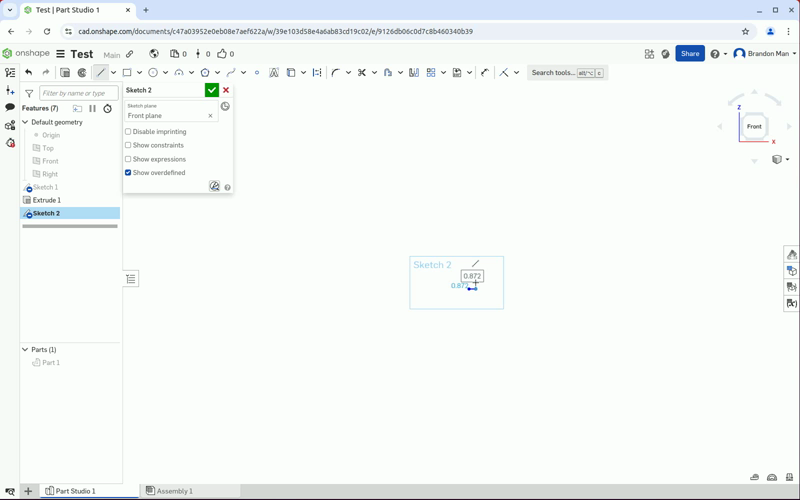
scroll(6)
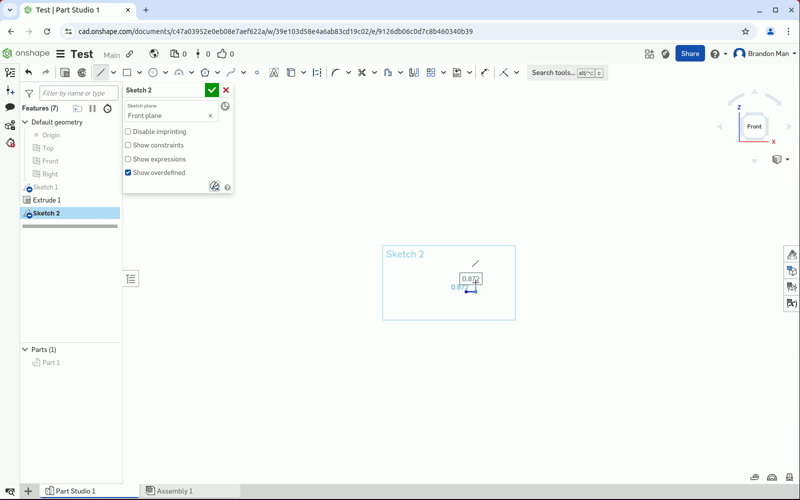
scroll(6)
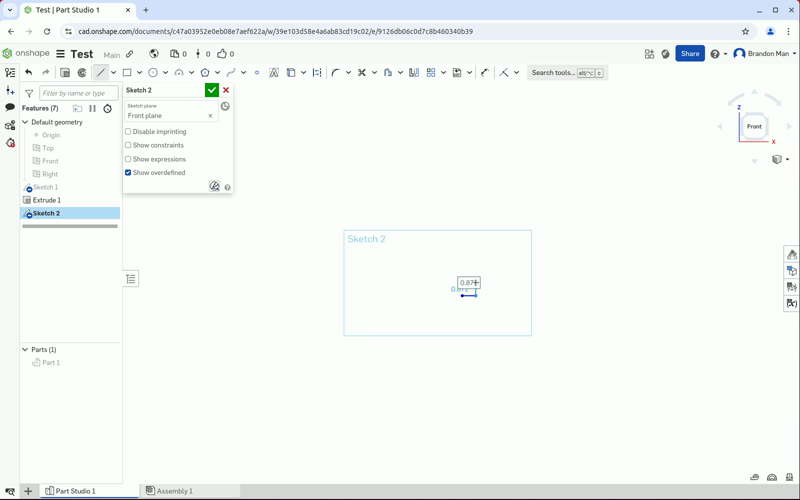
scroll(6)
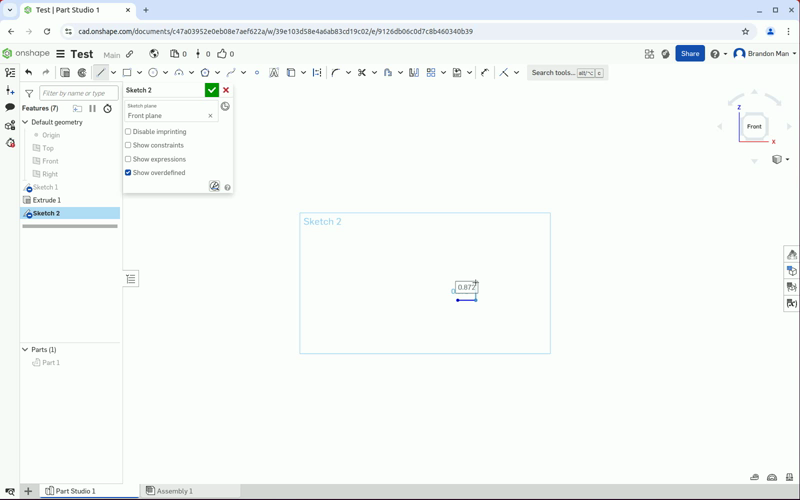
scroll(6)
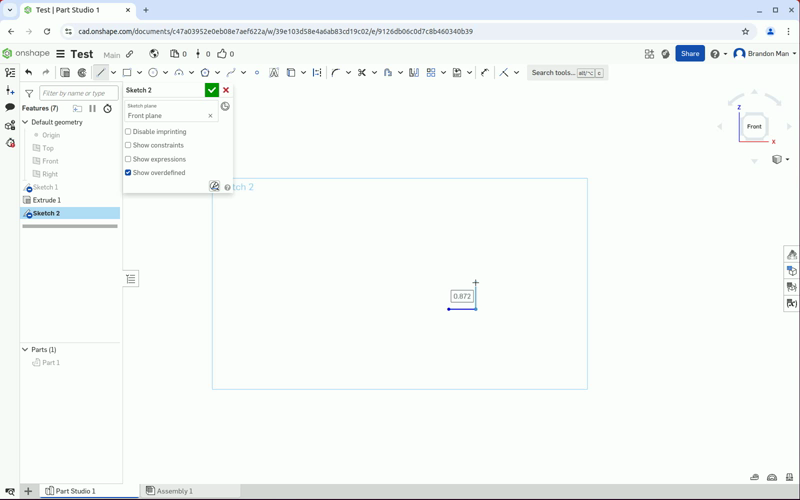
scroll(6)
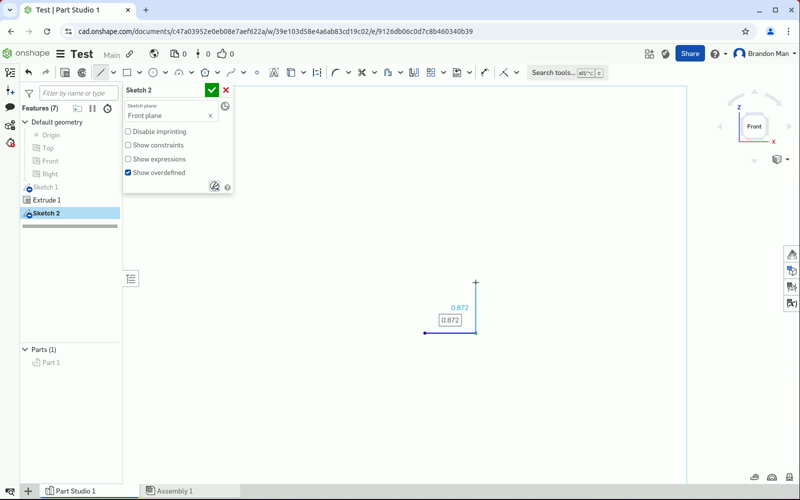
click(475, 282)
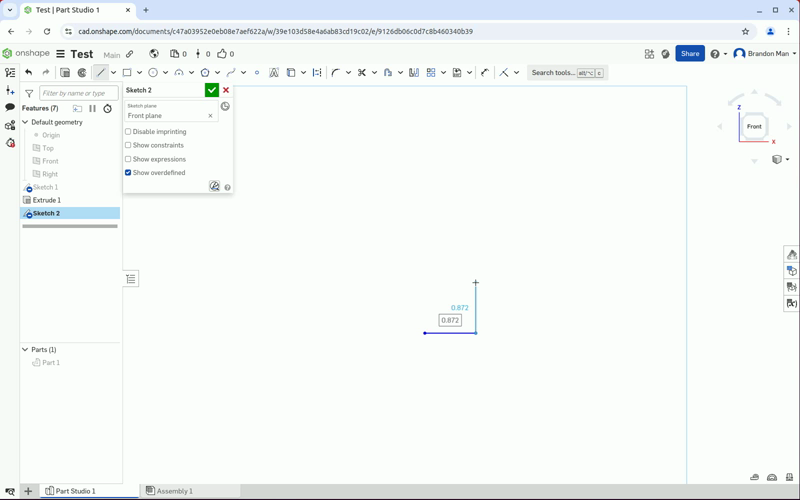
scroll(-6)
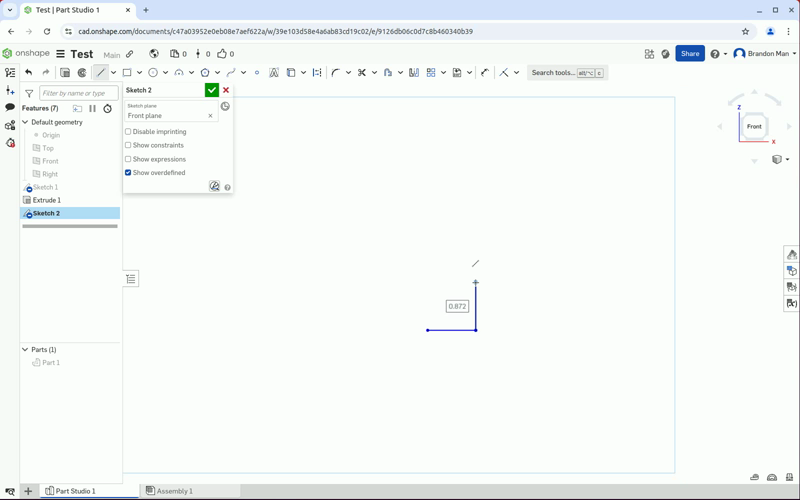
scroll(-6)
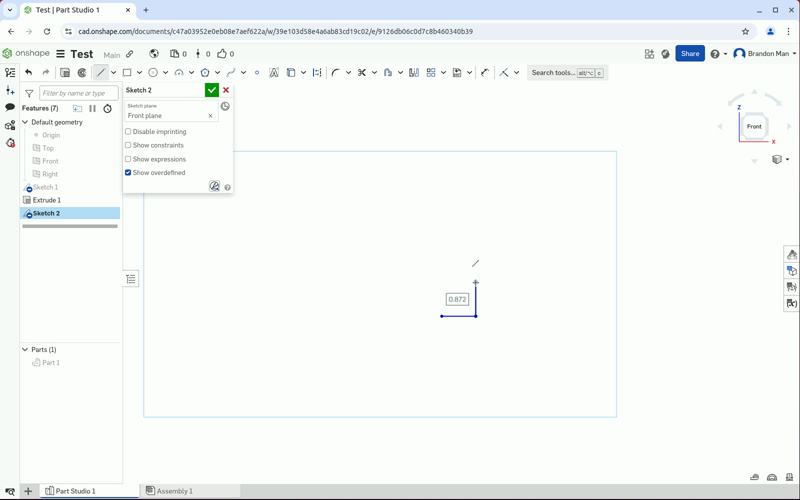
scroll(-6)
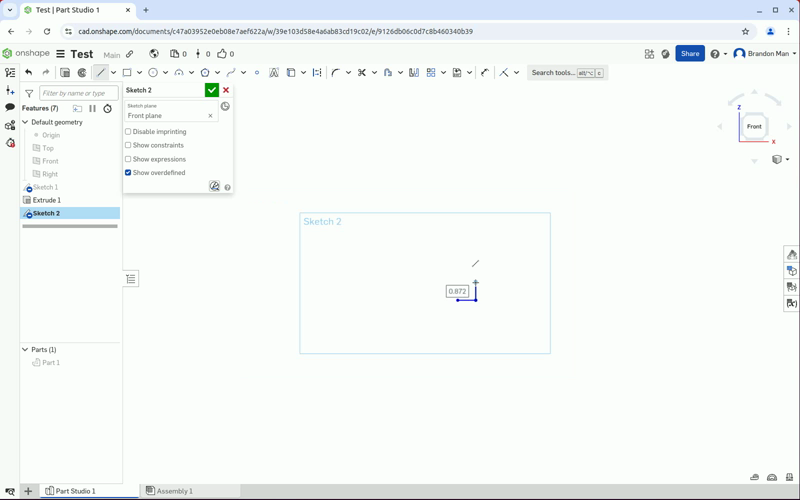
scroll(-6)
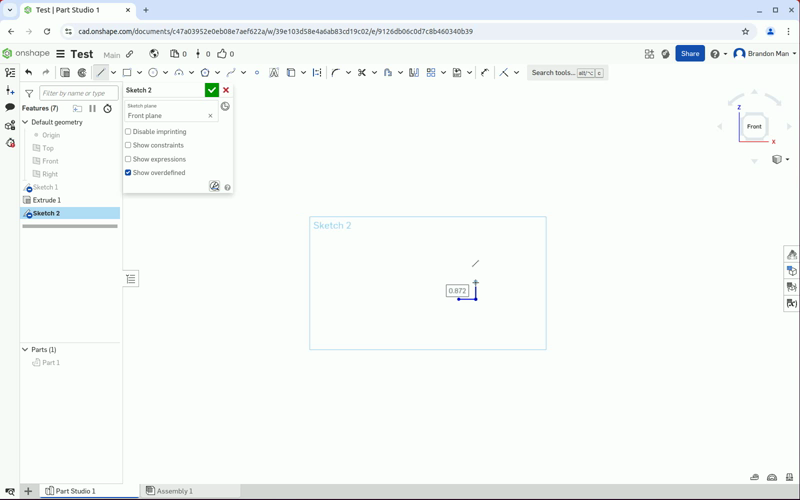
scroll(-6)
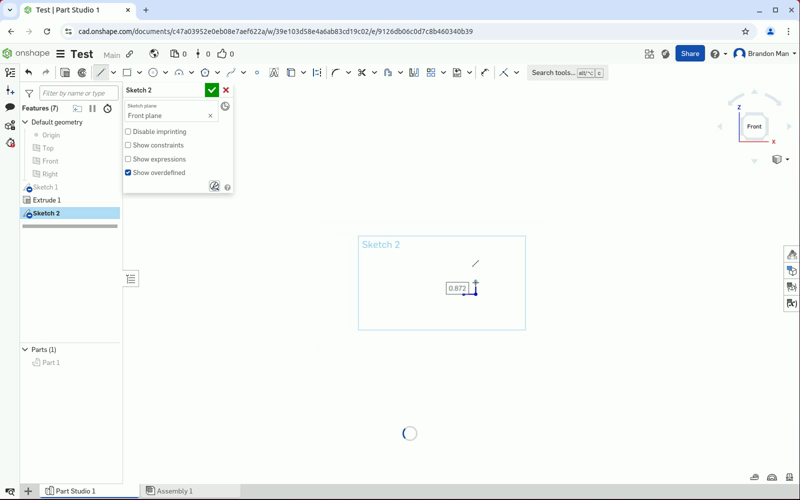
scroll(-6)
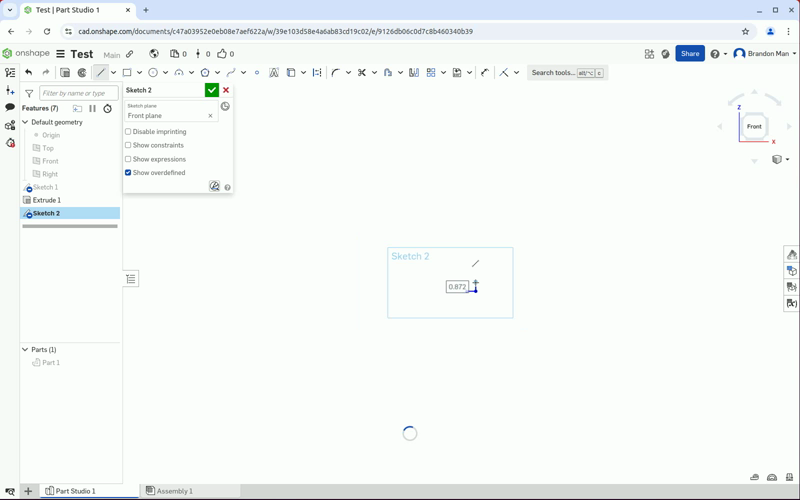
scroll(-6)
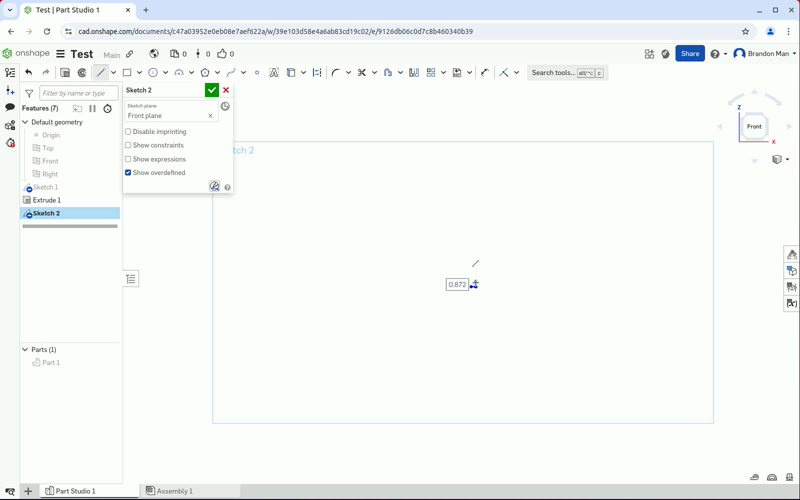
key_up(shift)
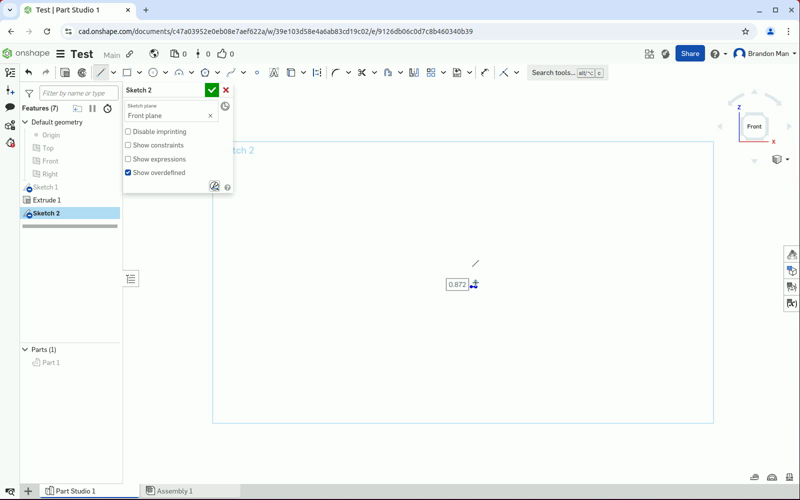
key_down(shift)
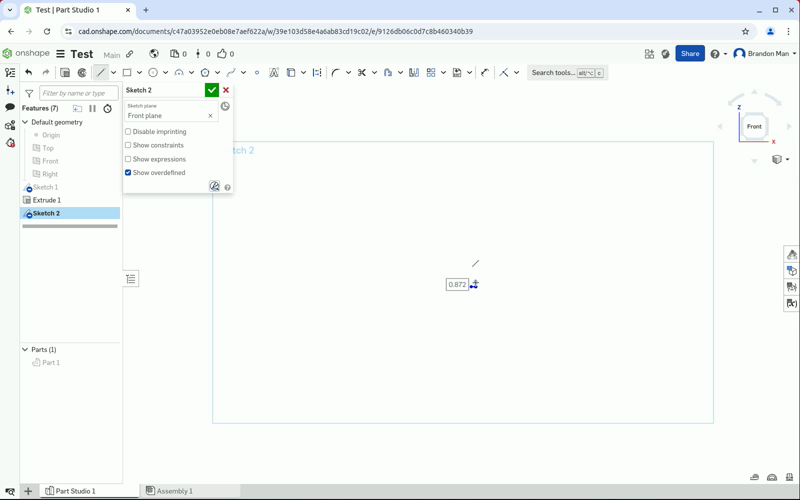
mouse_move(505, 282)
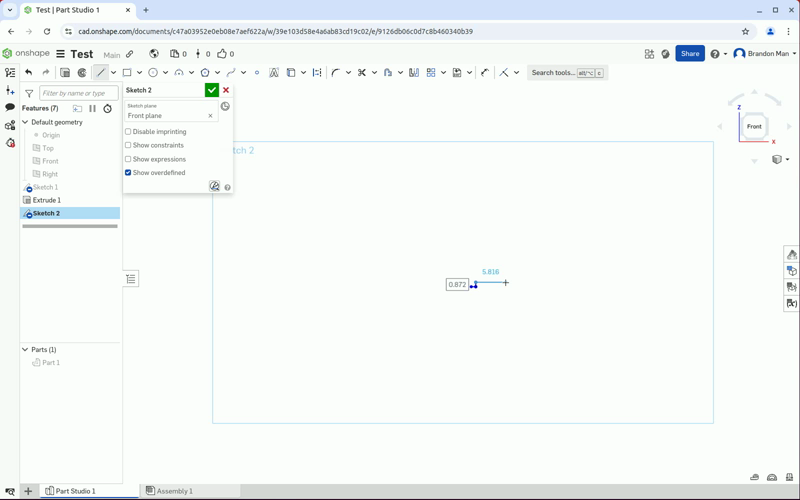
mouse_move(502, 282)
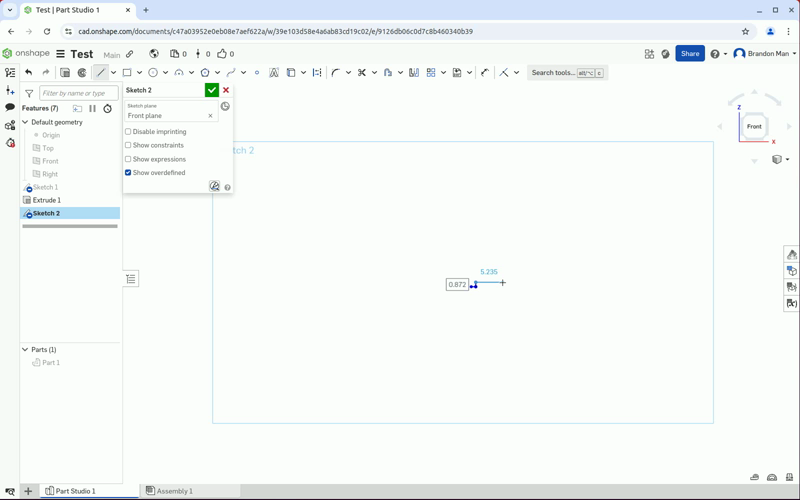
click(502, 282)
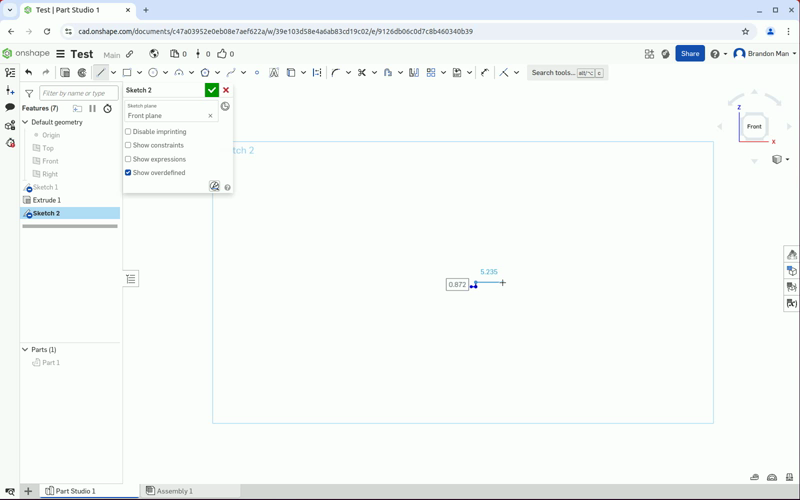
key_up(shift)
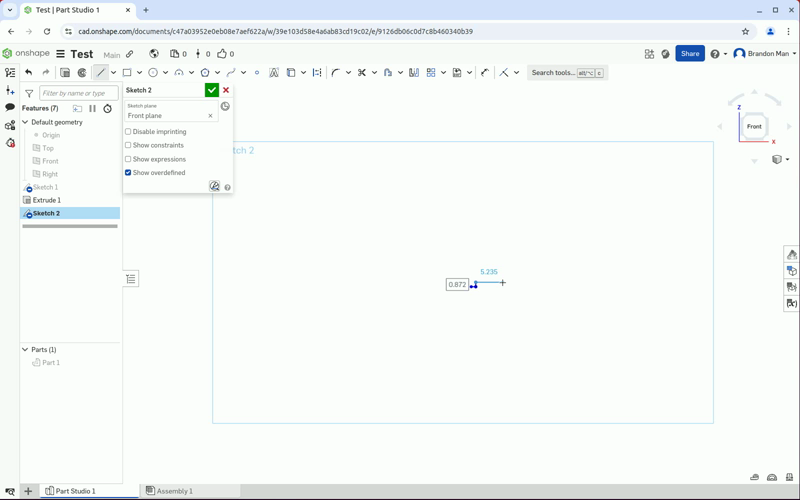
key_down(shift)
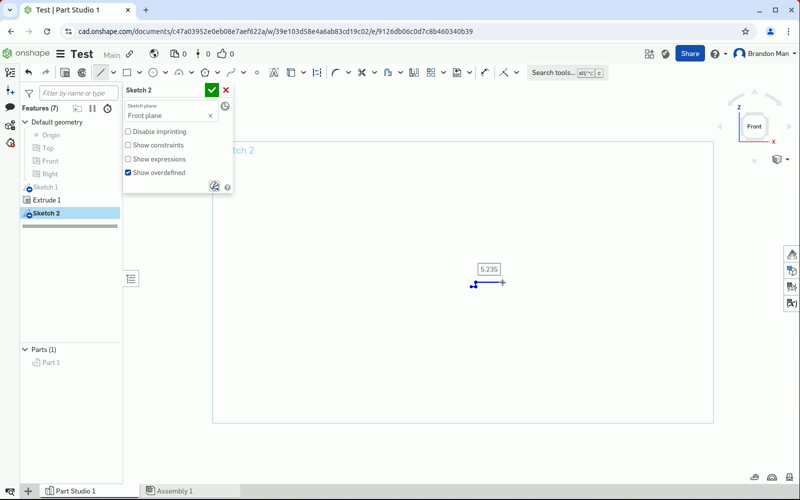
mouse_move(532, 282)
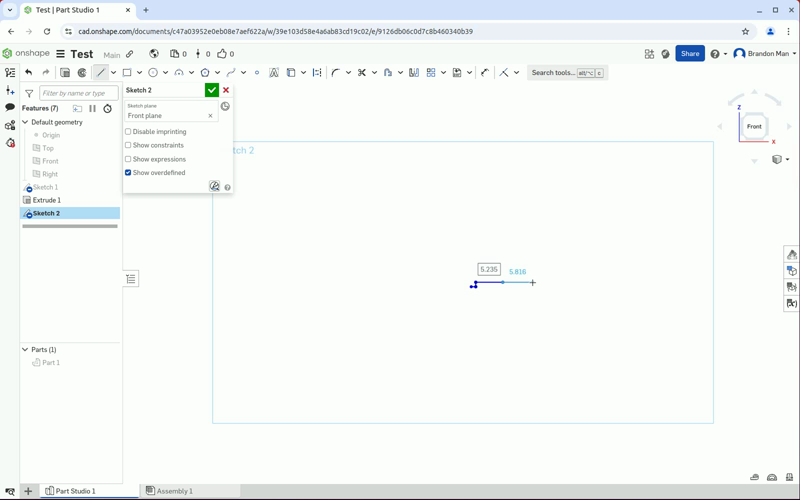
mouse_move(503, 286)
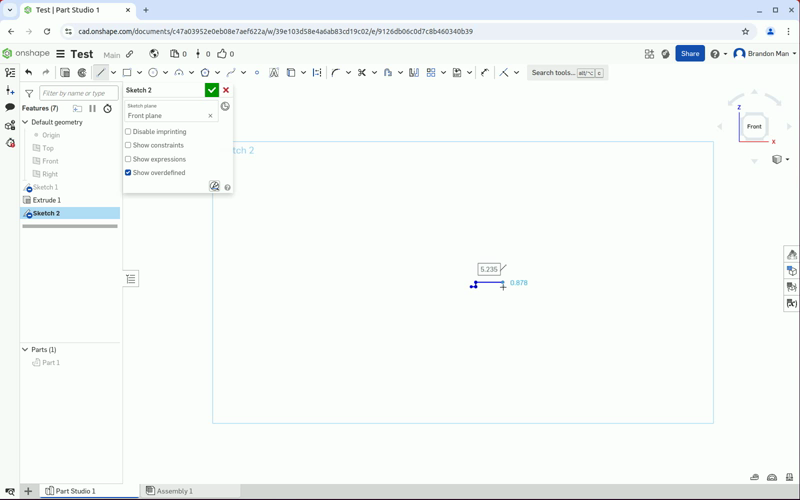
scroll(6)
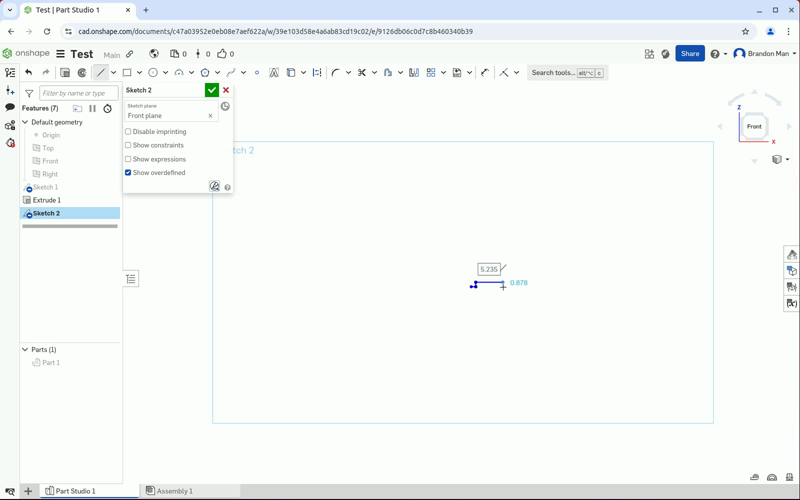
scroll(6)
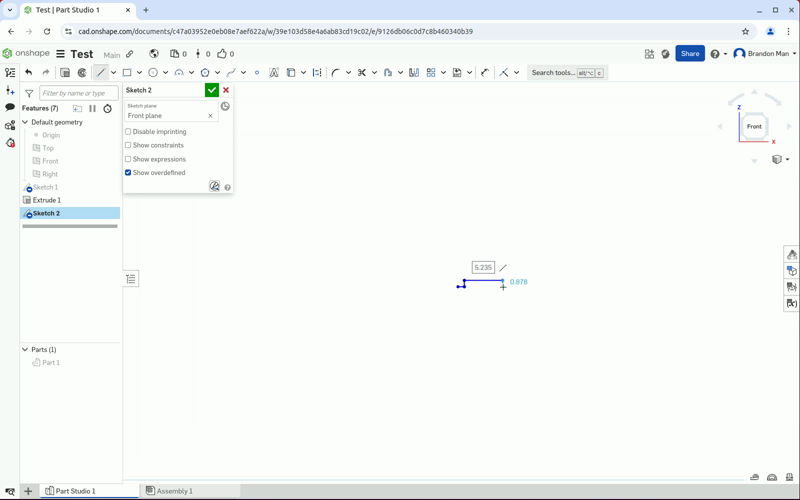
scroll(6)
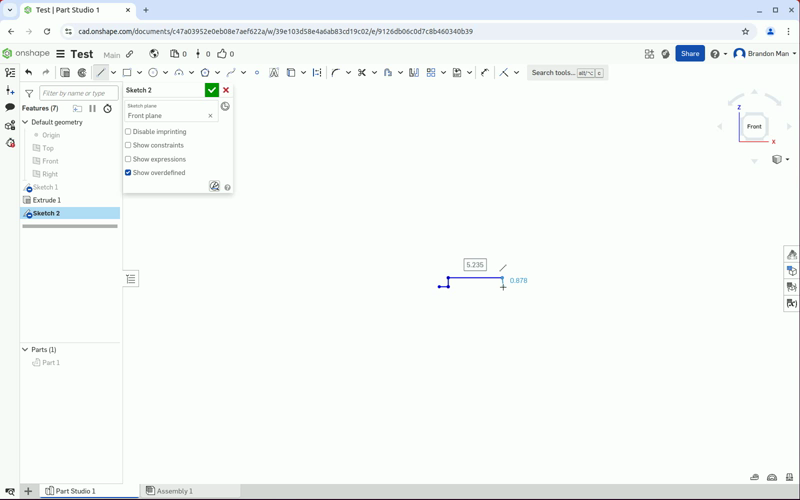
scroll(6)
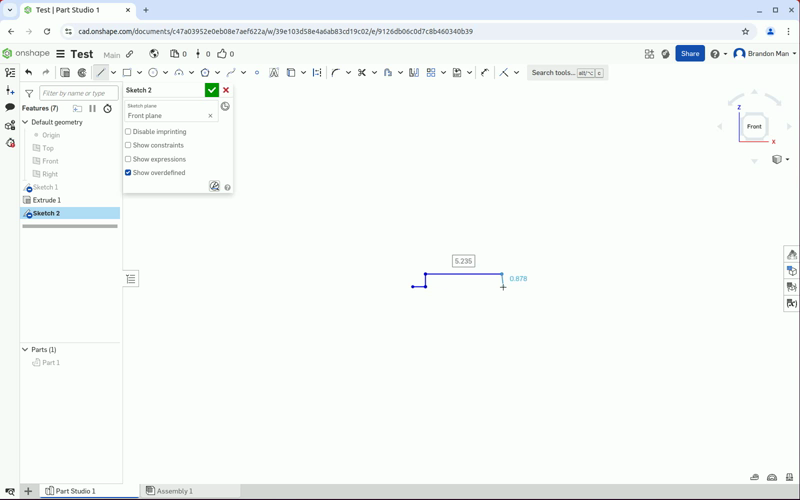
scroll(6)
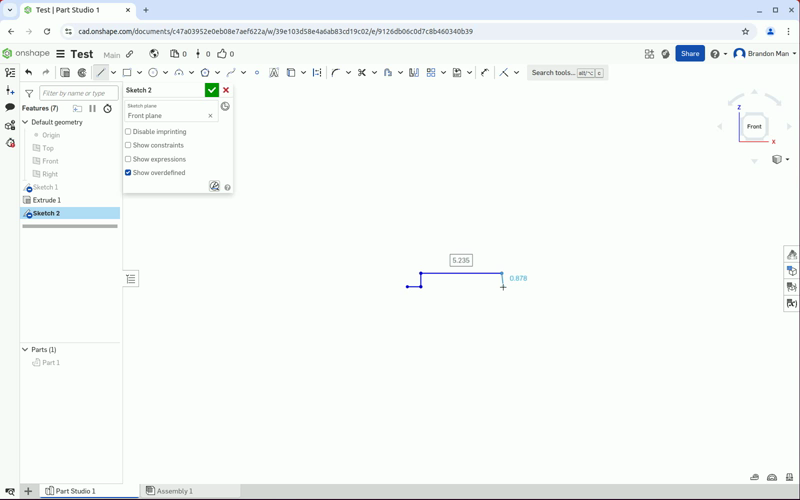
scroll(6)
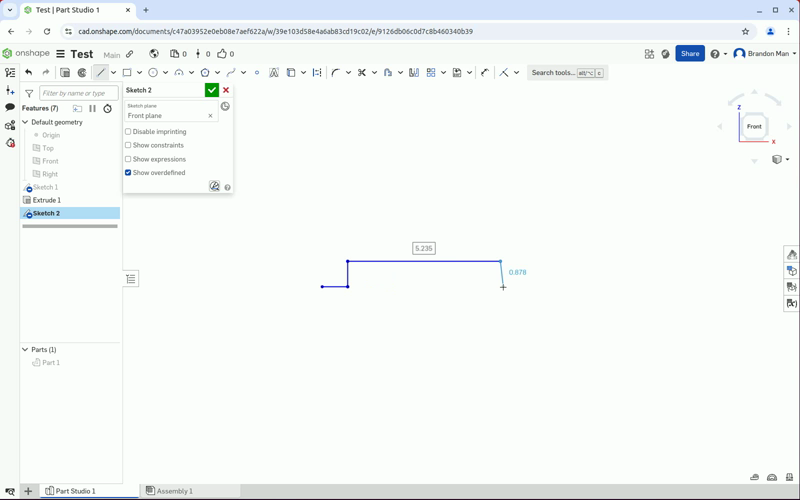
scroll(6)
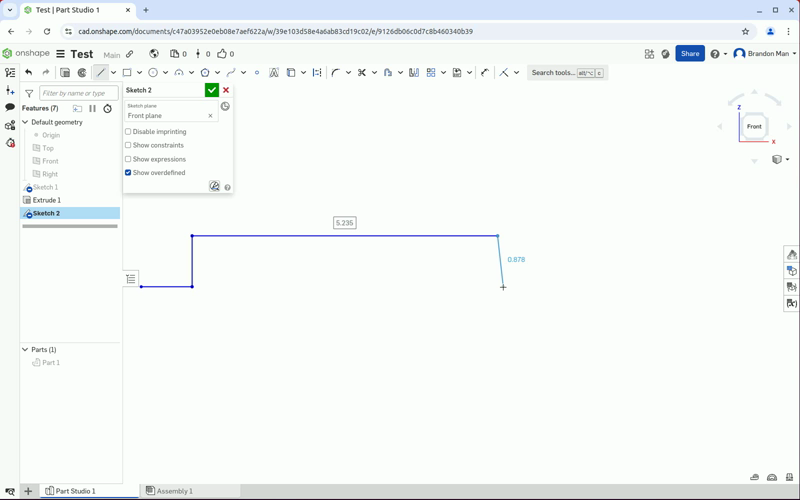
click(503, 286)
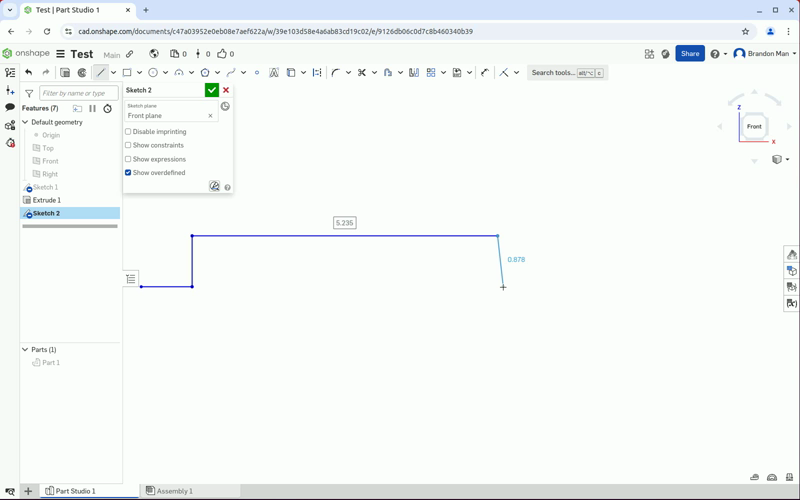
scroll(-6)
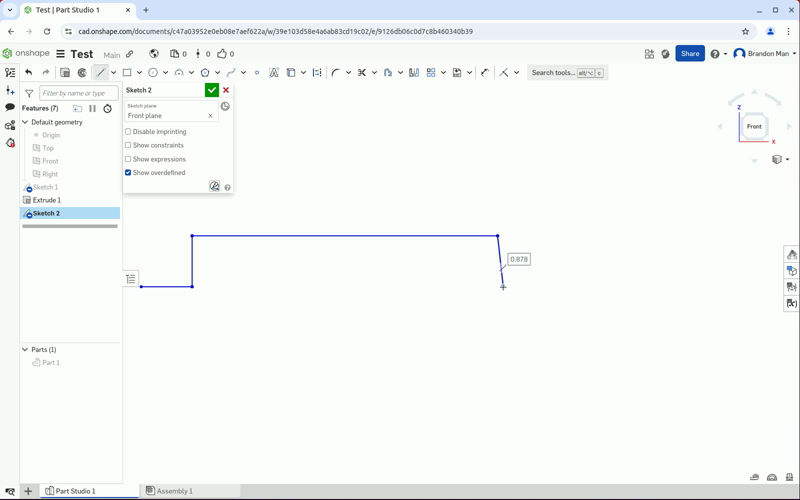
scroll(-6)
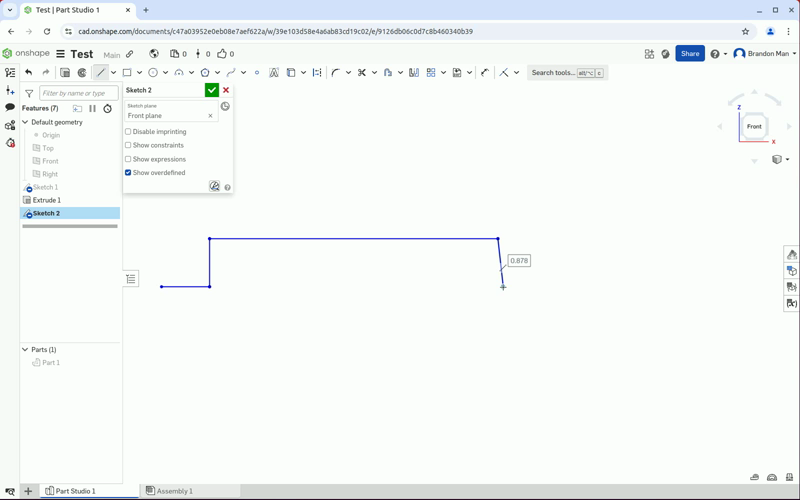
scroll(-6)
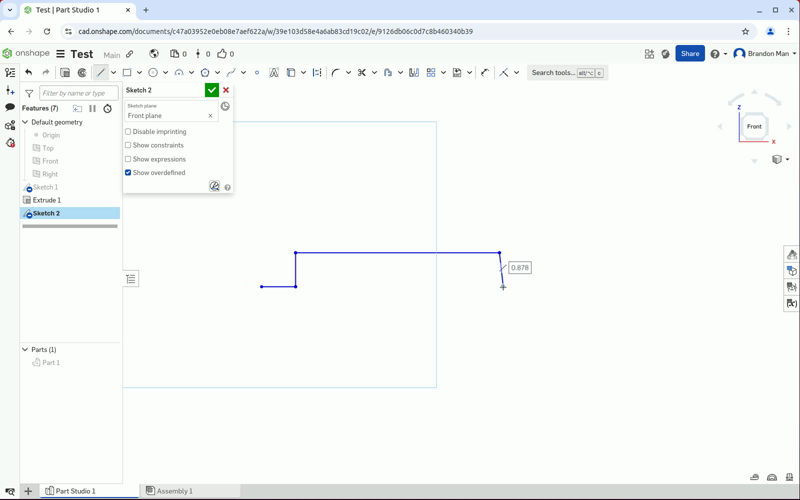
scroll(-6)
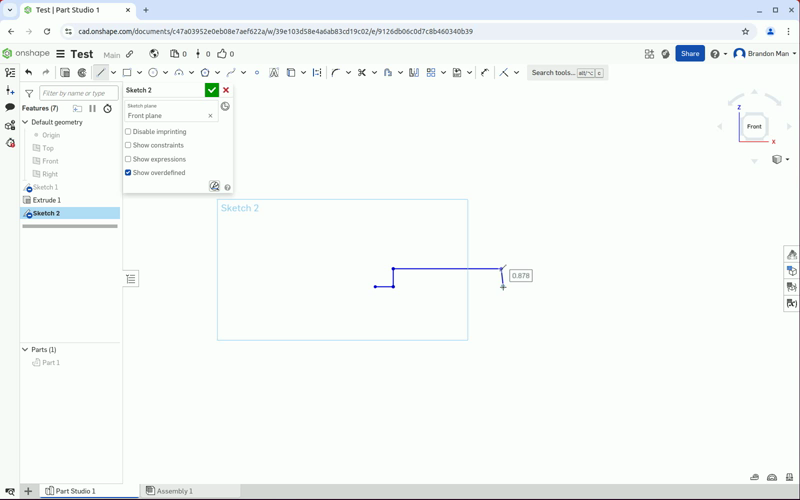
scroll(-6)
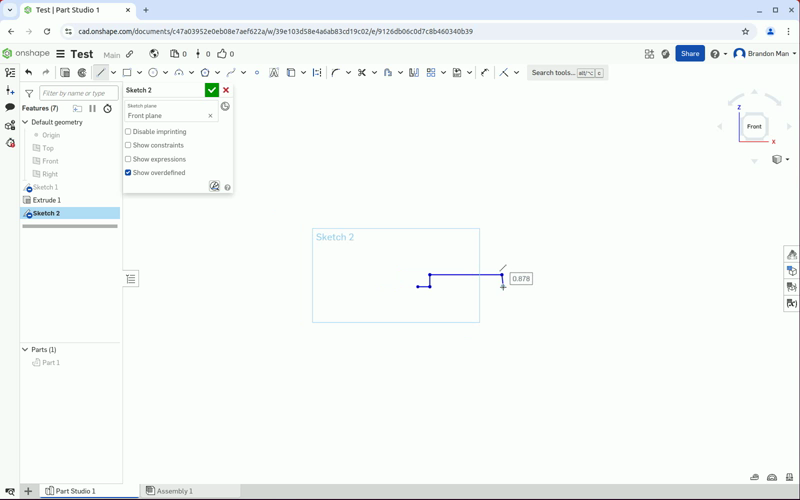
scroll(-6)
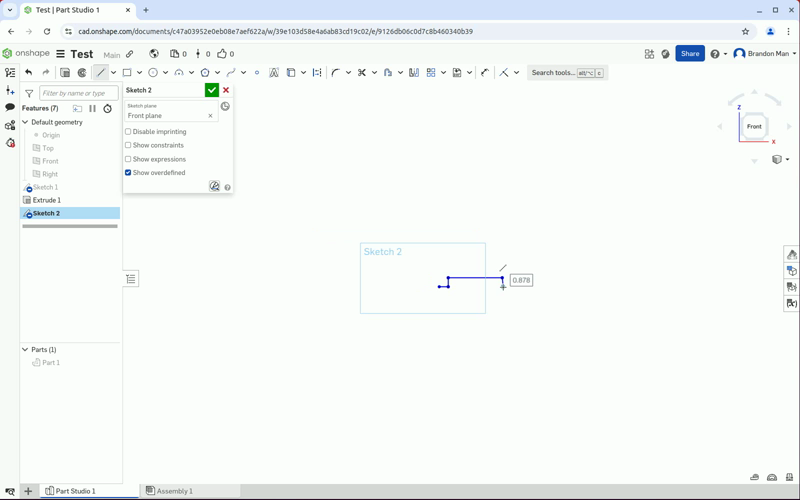
scroll(-6)
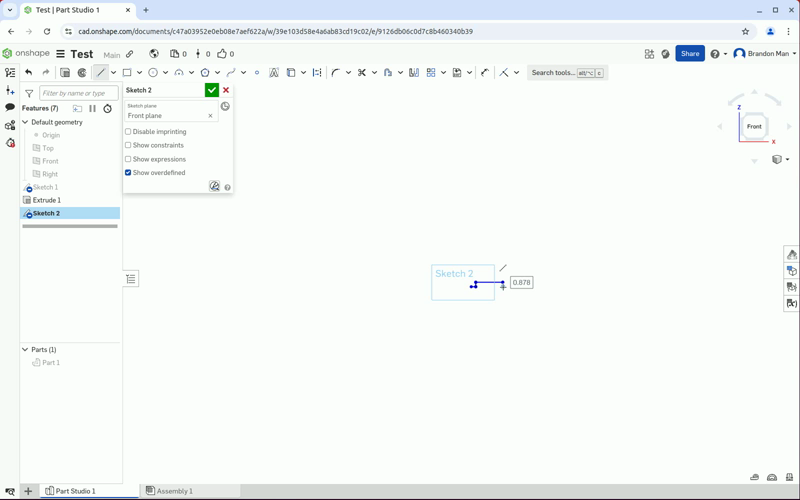
key_up(shift)
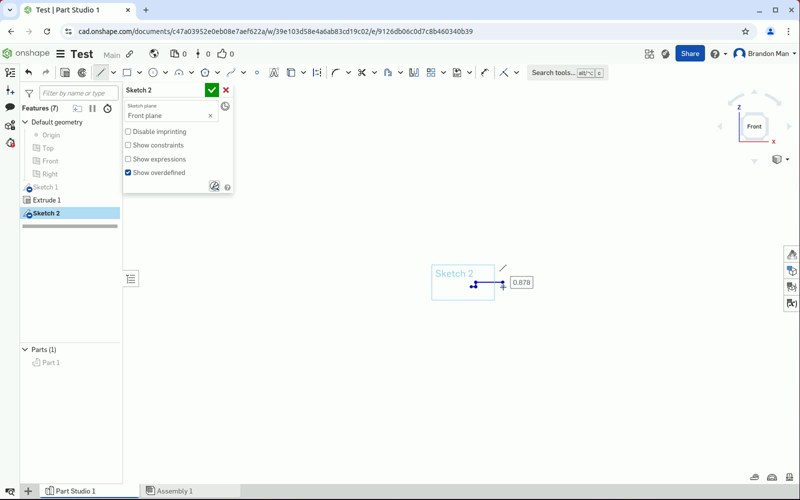
key_down(shift)
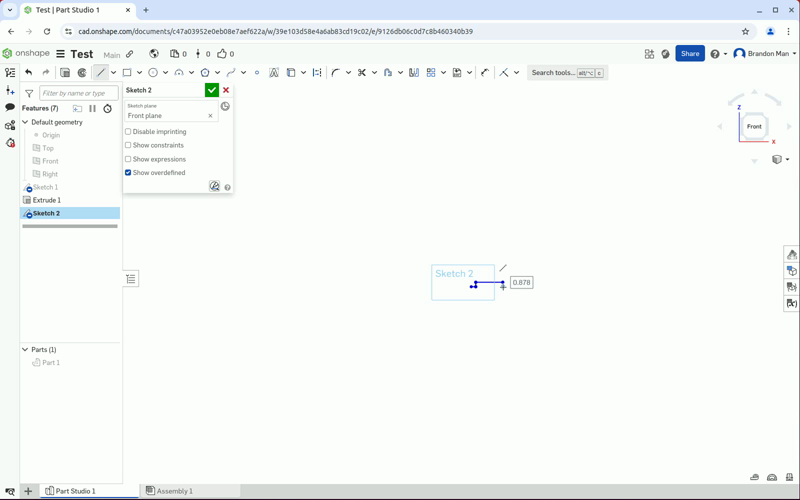
mouse_move(533, 286)
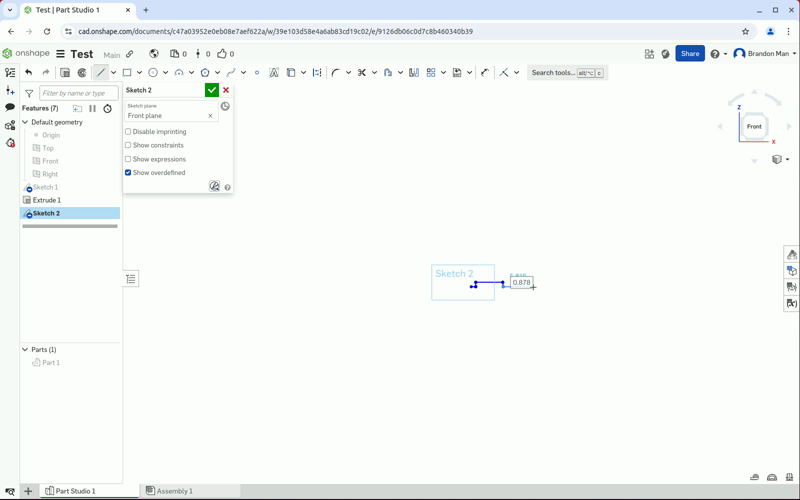
mouse_move(507, 286)
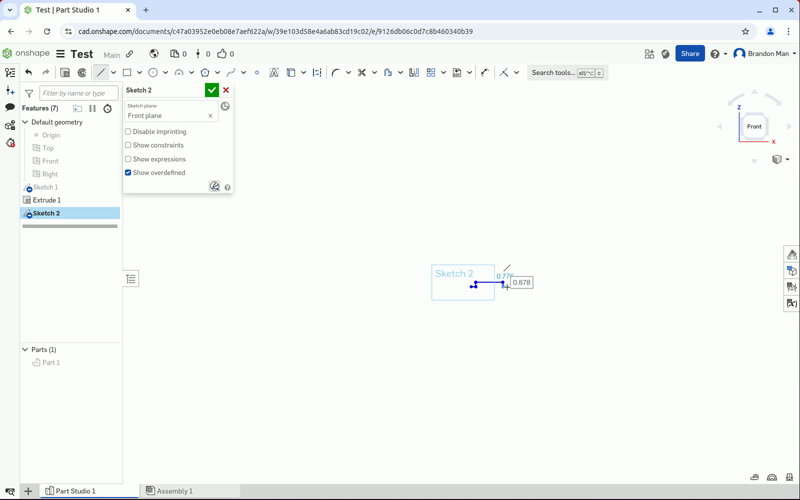
scroll(6)
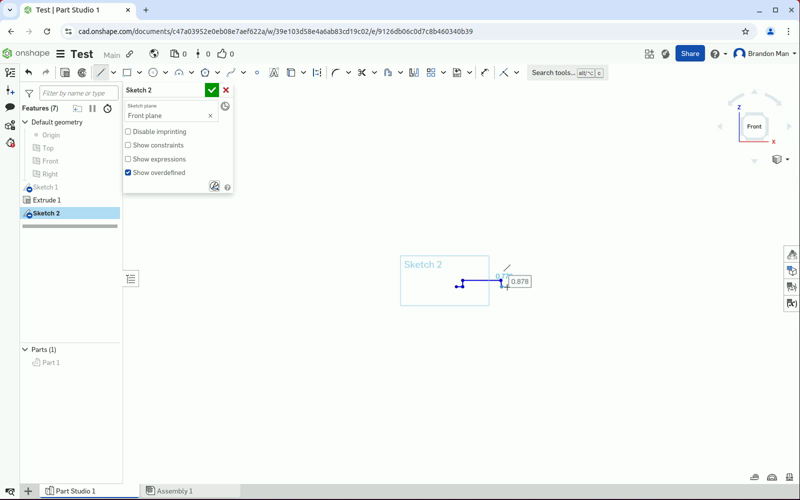
scroll(6)
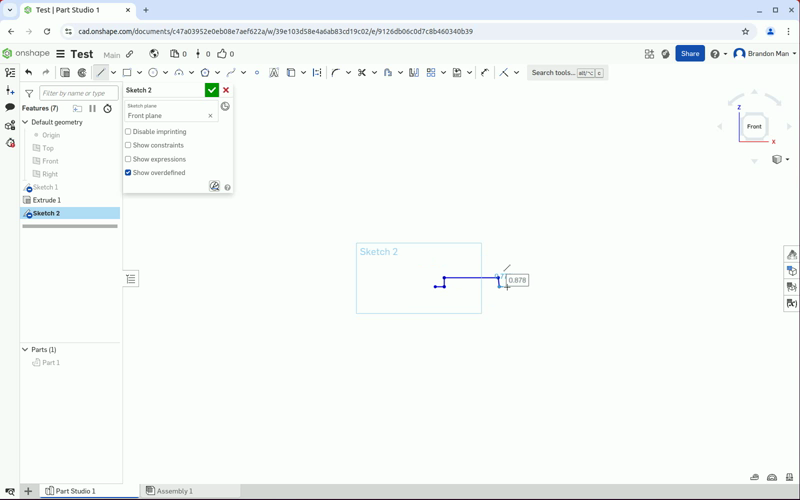
scroll(6)
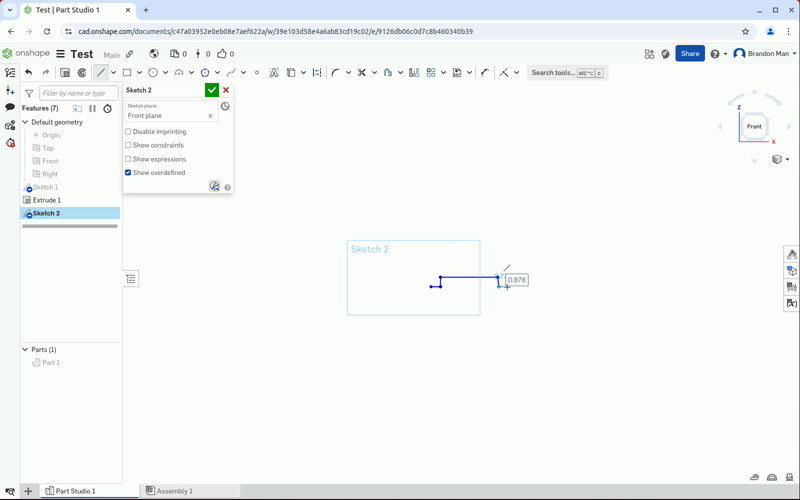
scroll(6)
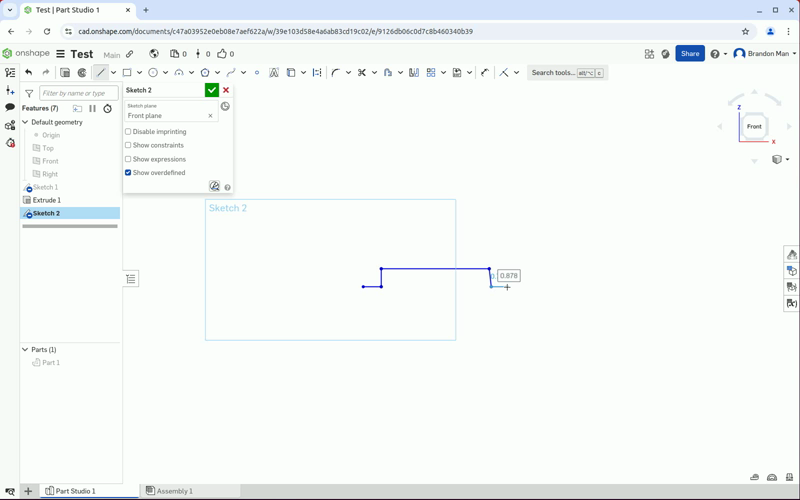
scroll(6)
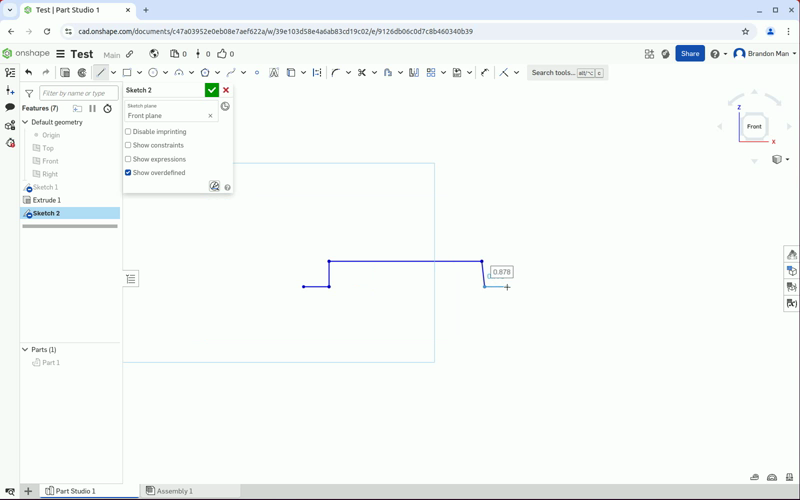
scroll(6)
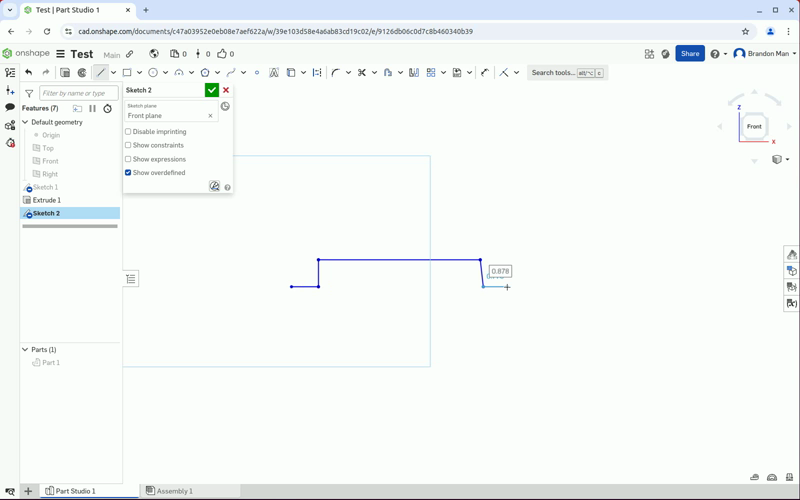
scroll(6)
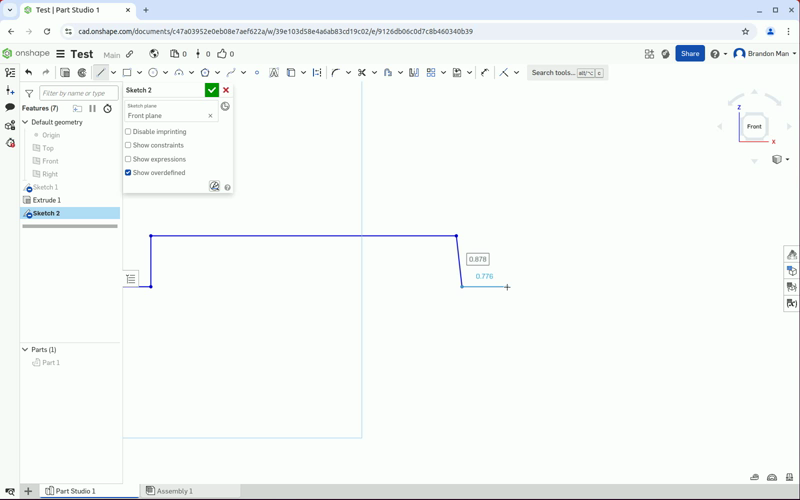
click(507, 286)
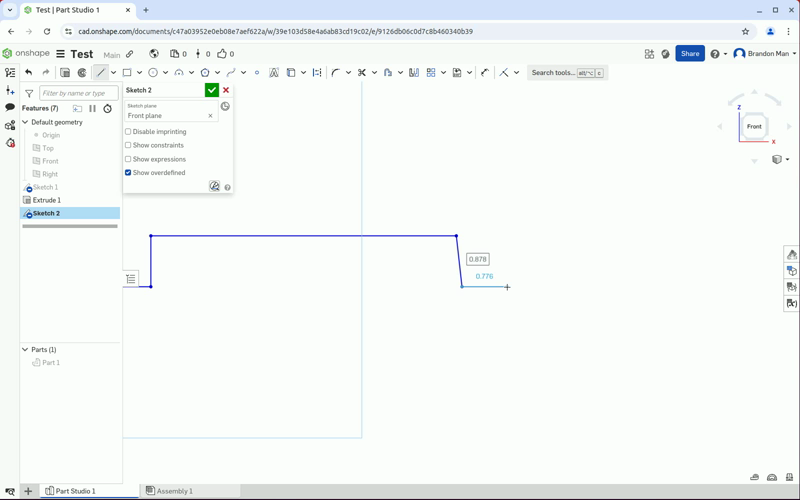
scroll(-6)
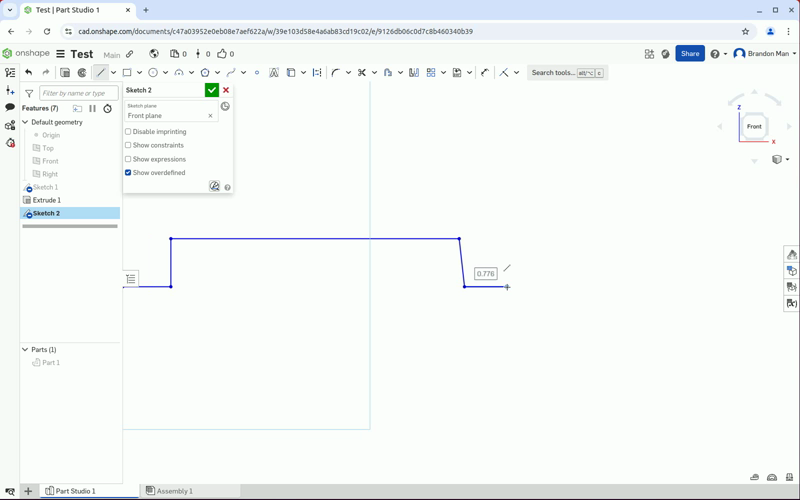
scroll(-6)
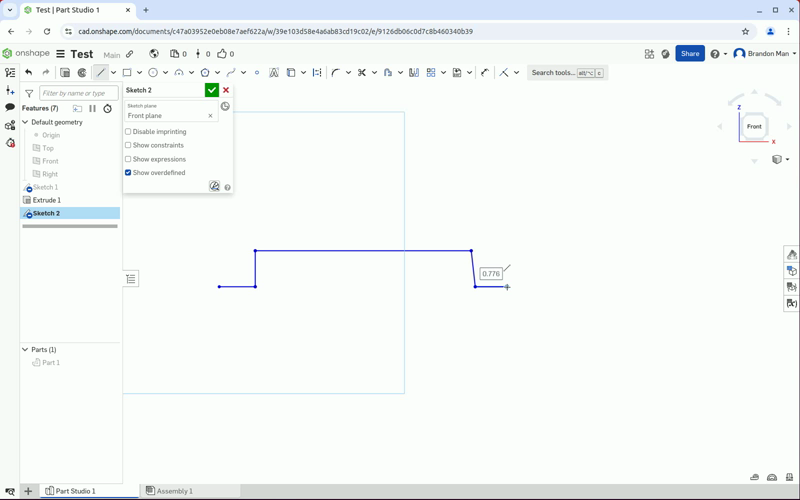
scroll(-6)
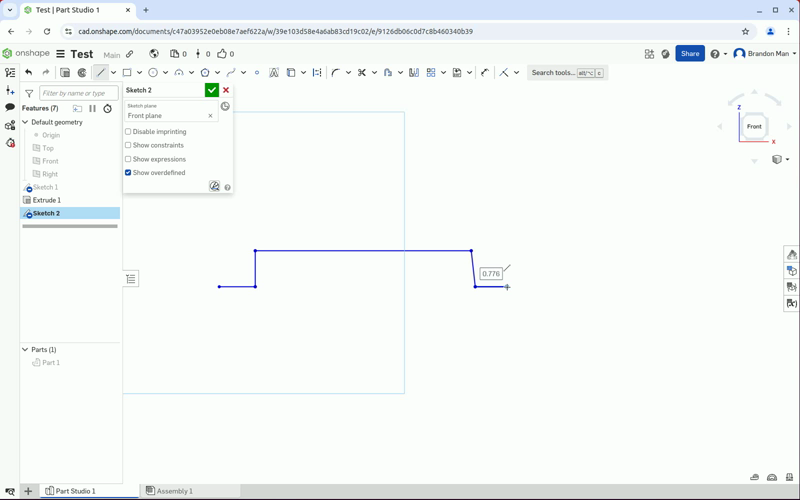
scroll(-6)
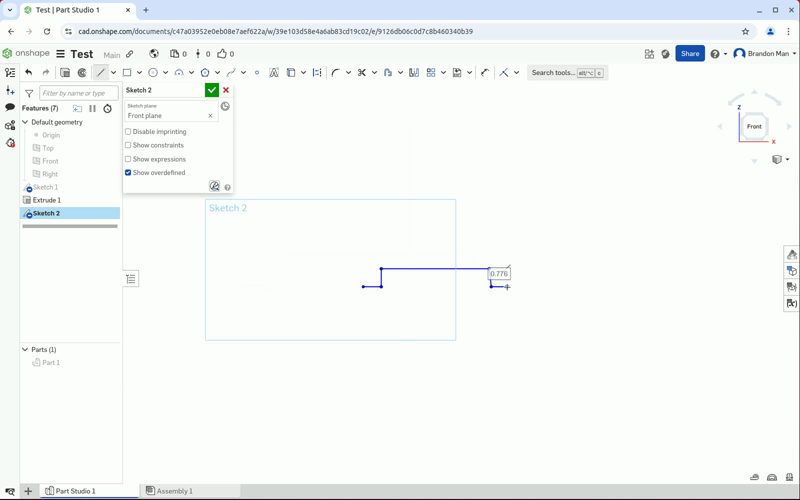
scroll(-6)
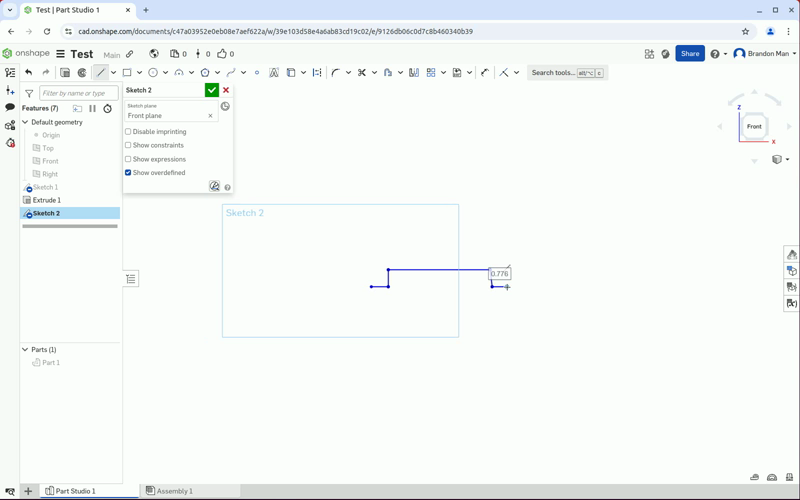
scroll(-6)
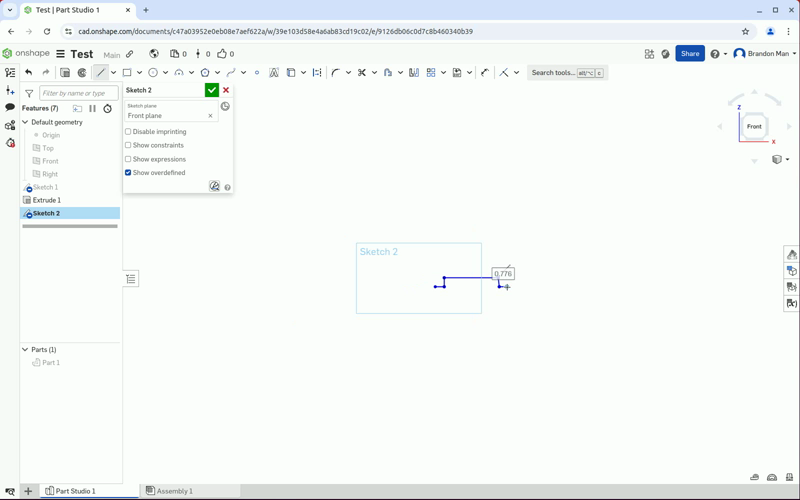
scroll(-6)
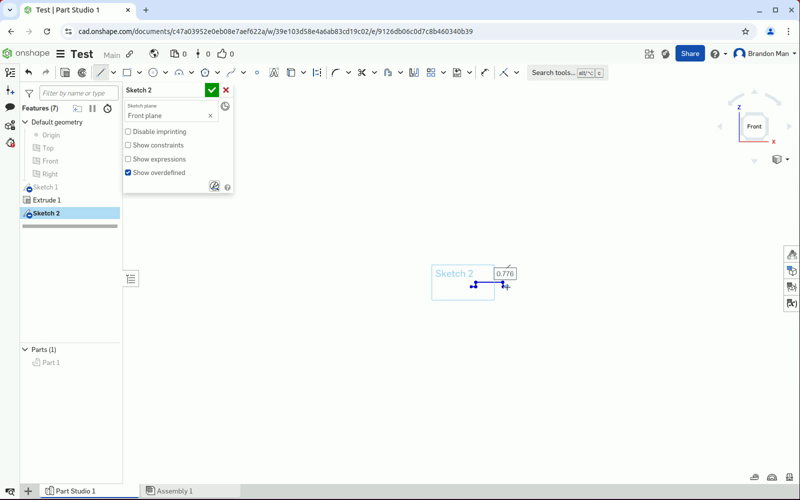
key_up(shift)
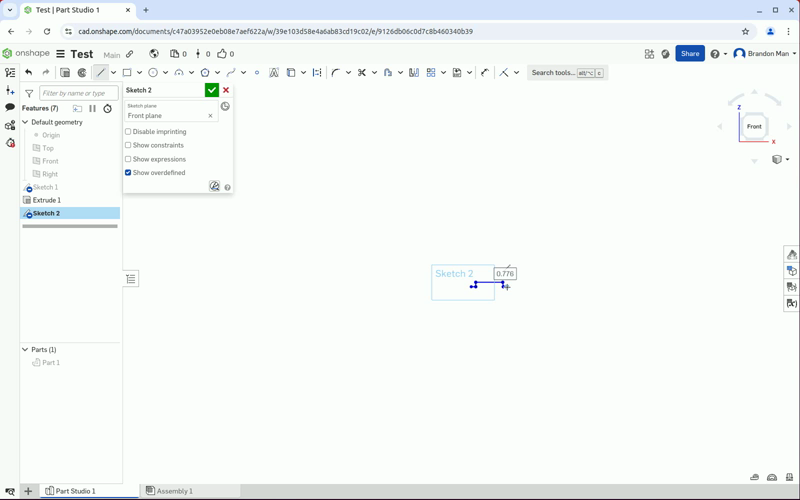
key_down(shift)
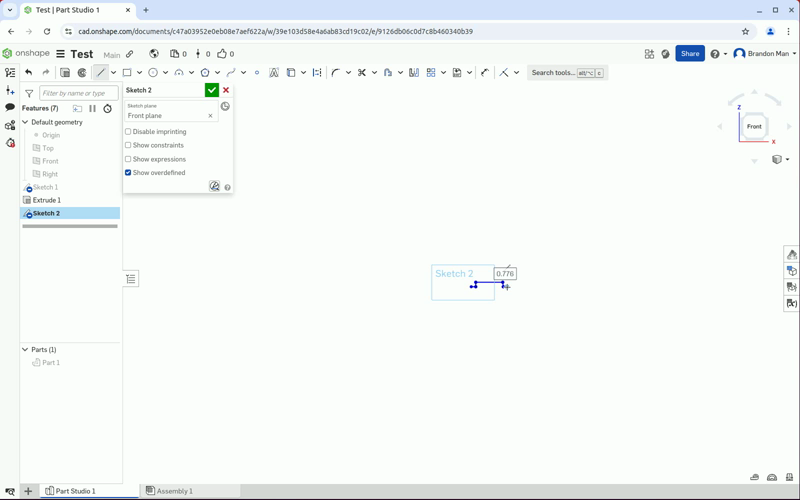
mouse_move(537, 286)
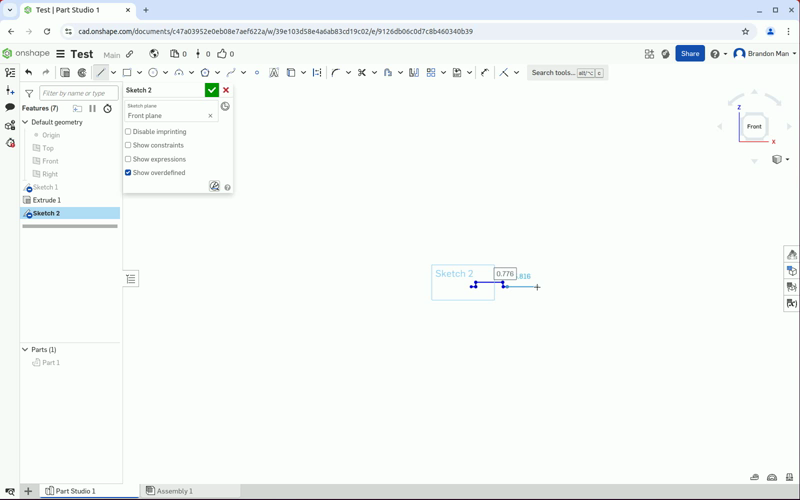
mouse_move(504, 273)
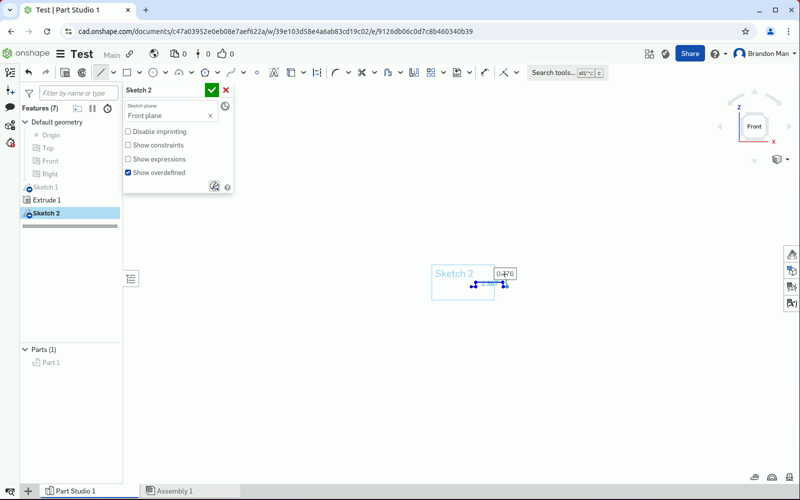
click(504, 273)
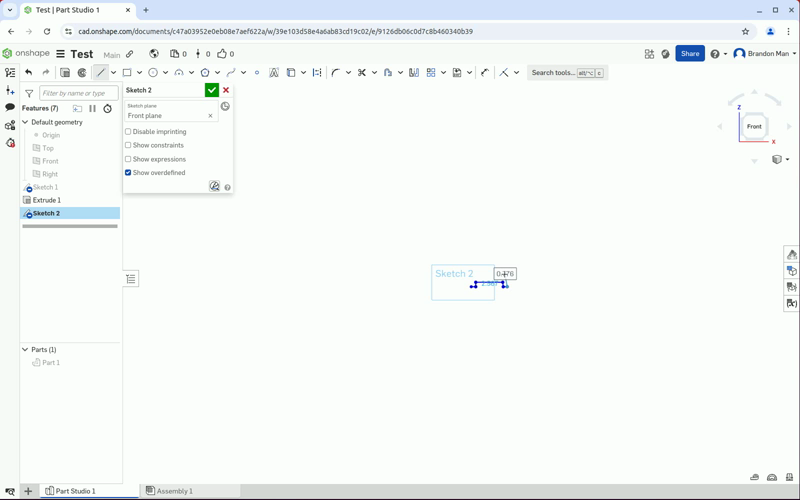
key_up(shift)
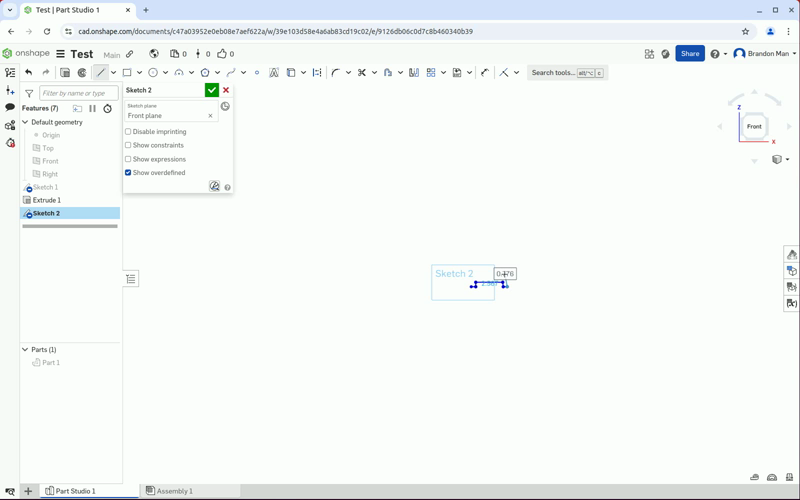
key_down(shift)
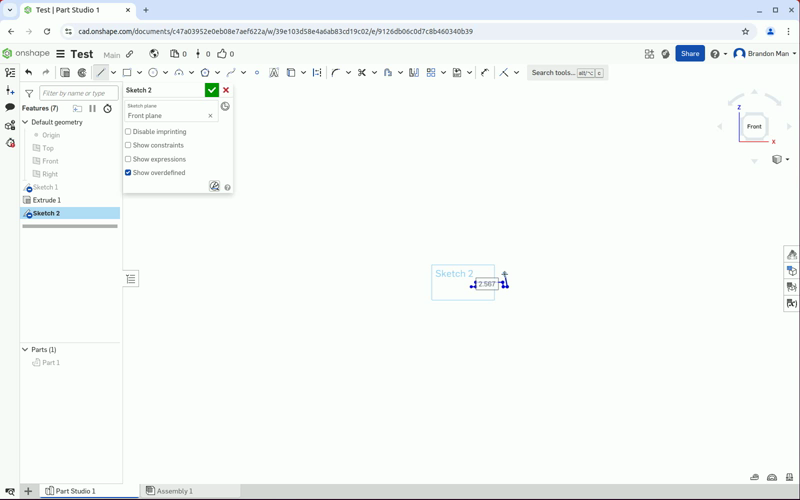
mouse_move(534, 273)
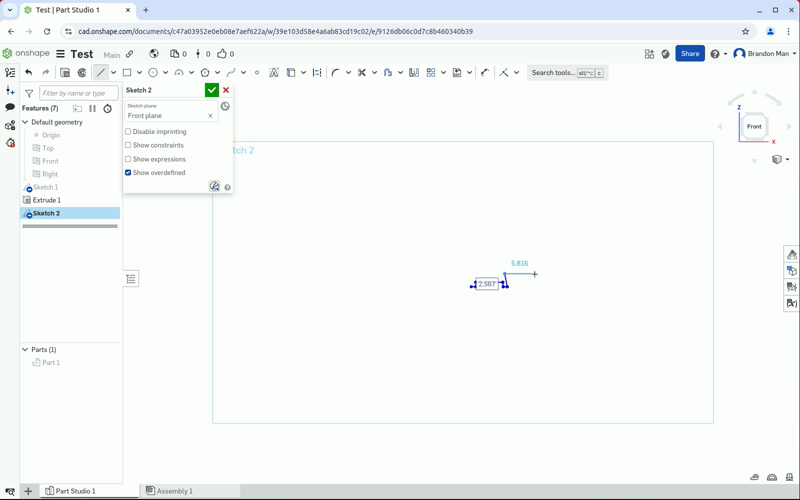
mouse_move(489, 273)
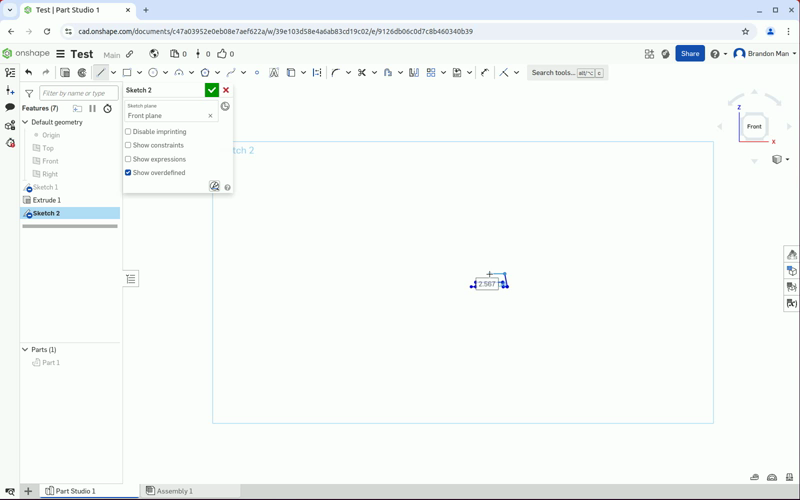
click(489, 273)
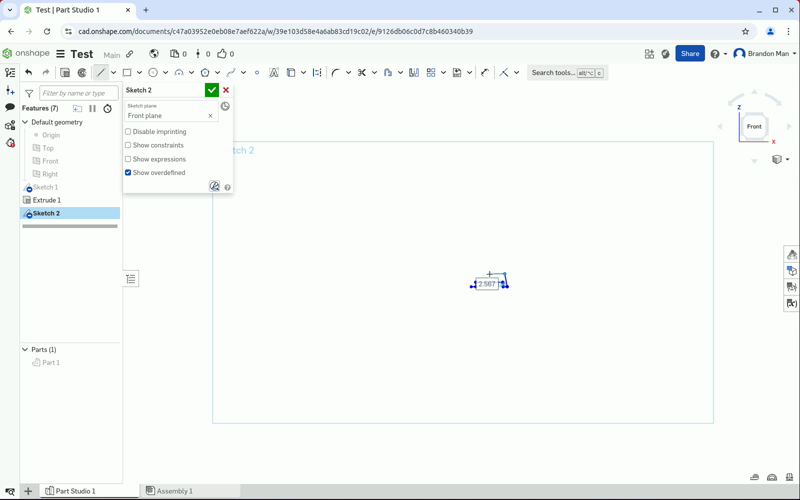
key_up(shift)
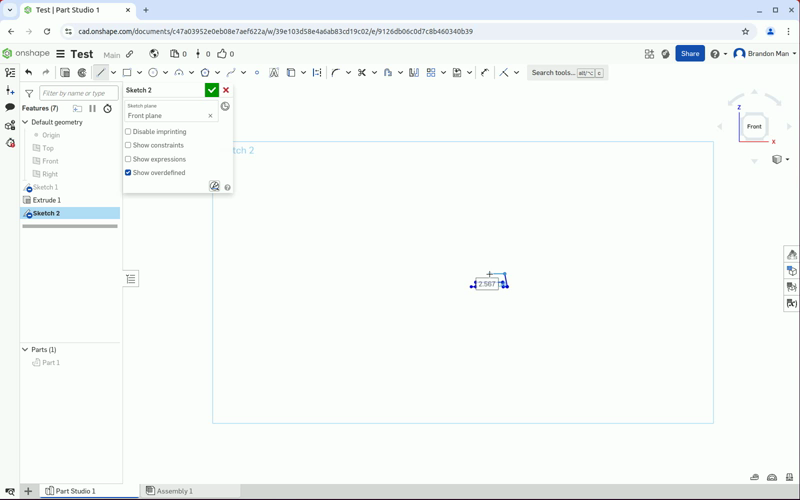
key_down(shift)
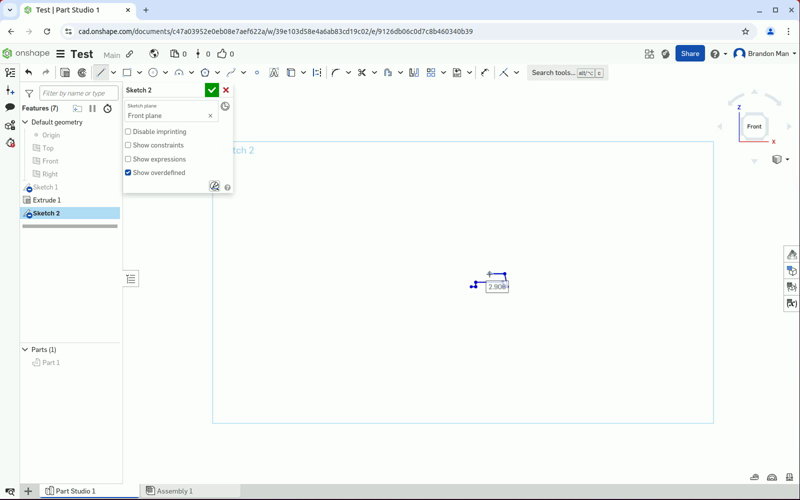
mouse_move(519, 273)
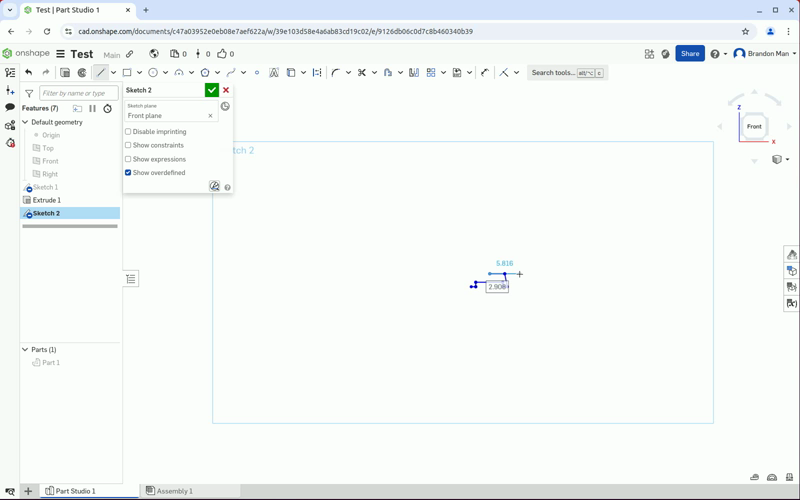
mouse_move(489, 278)
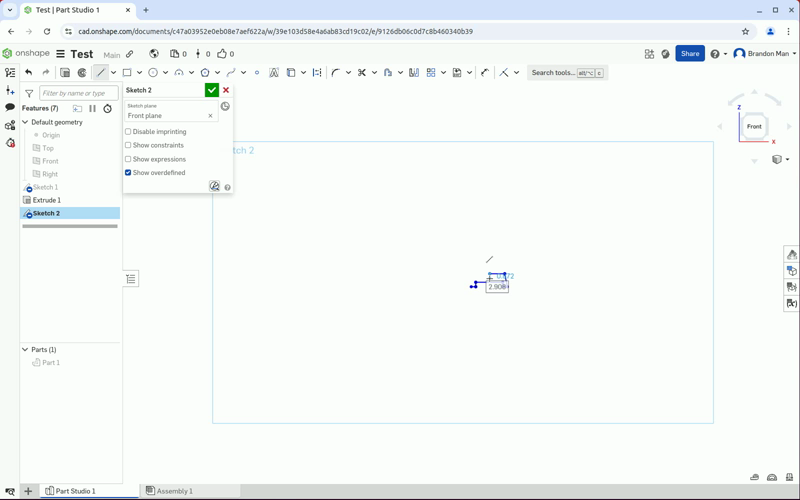
scroll(6)
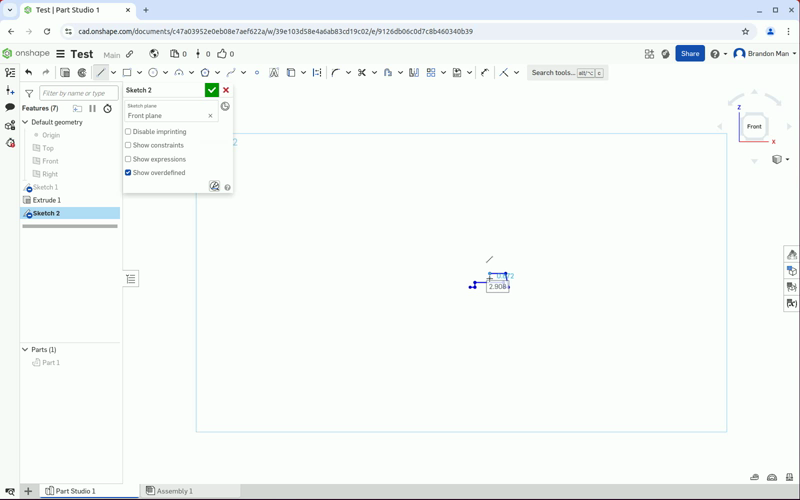
scroll(6)
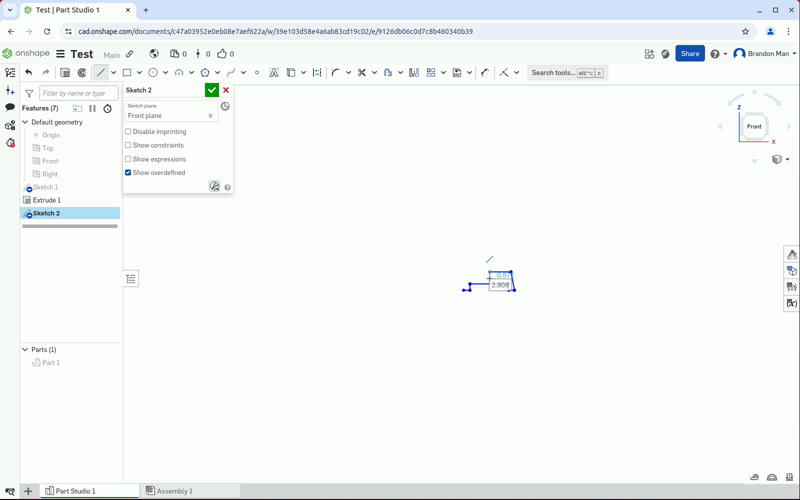
scroll(6)
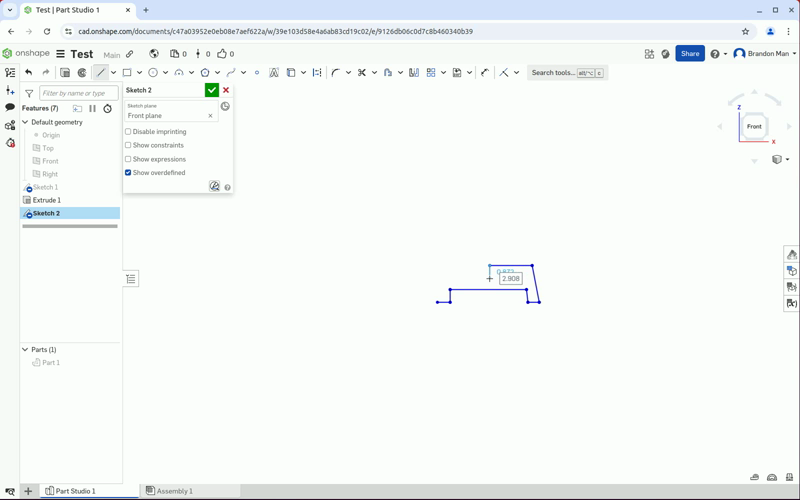
scroll(6)
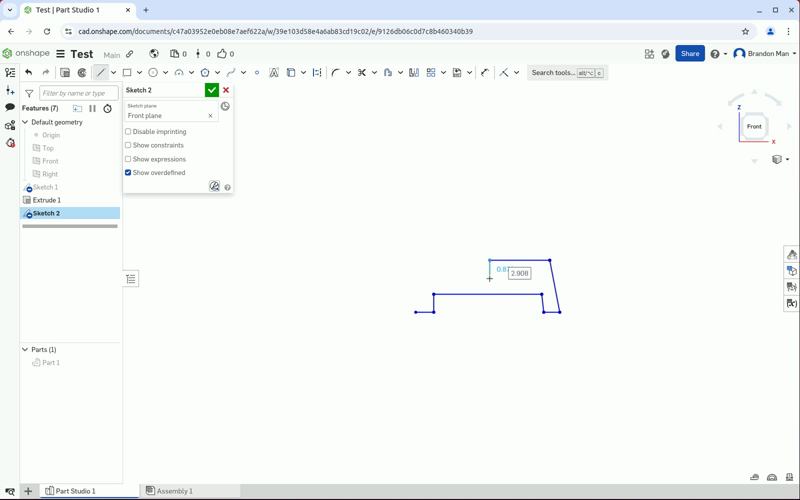
scroll(6)
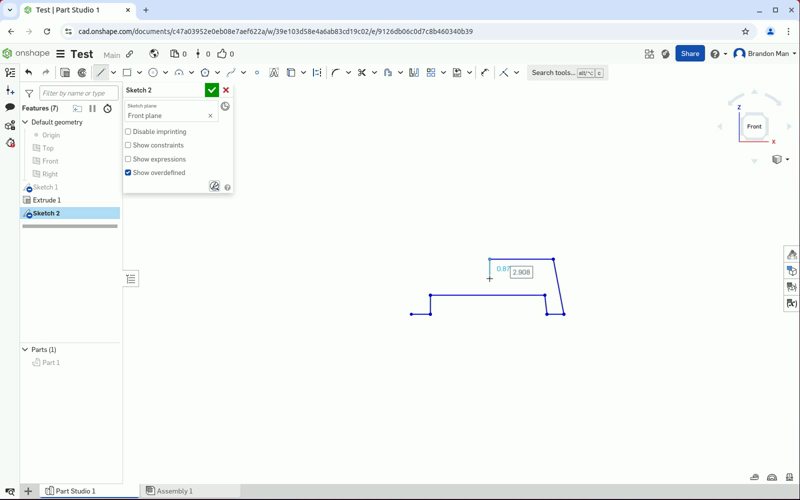
scroll(6)
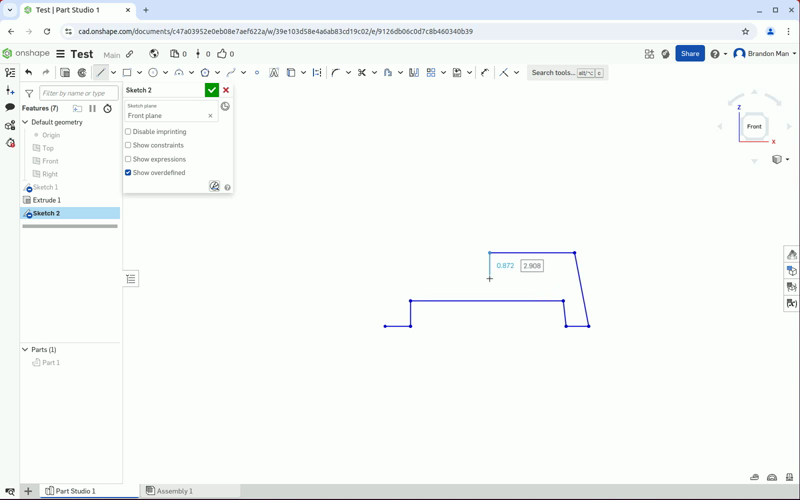
scroll(6)
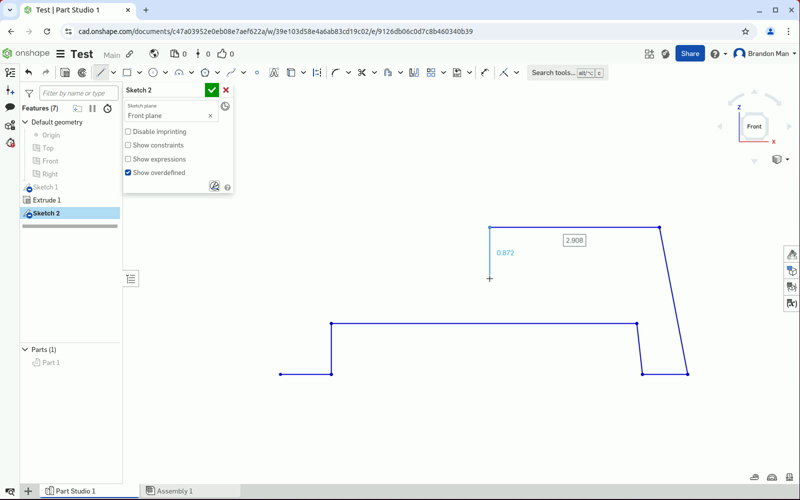
click(489, 278)
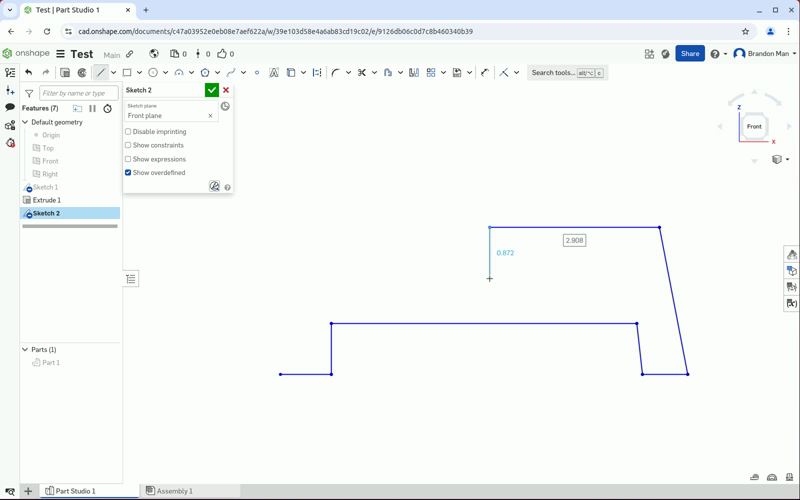
scroll(-6)
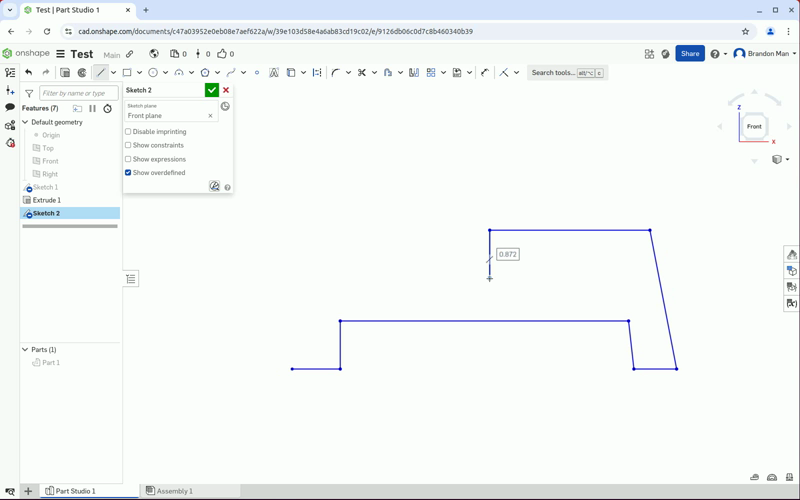
scroll(-6)
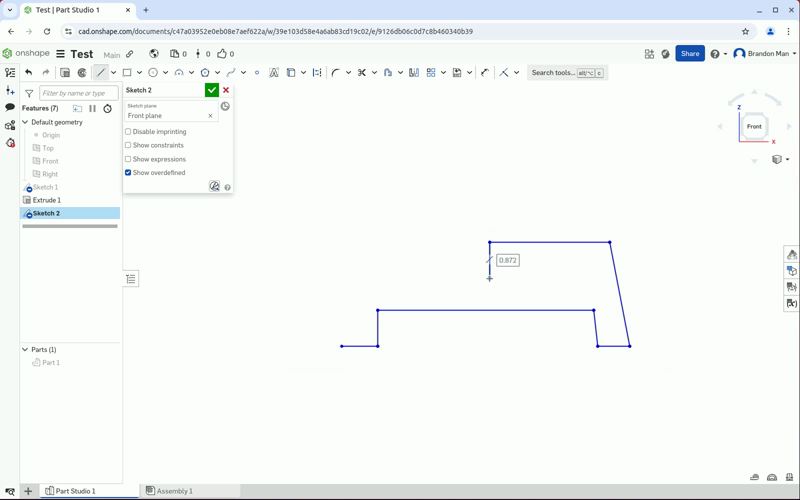
scroll(-6)
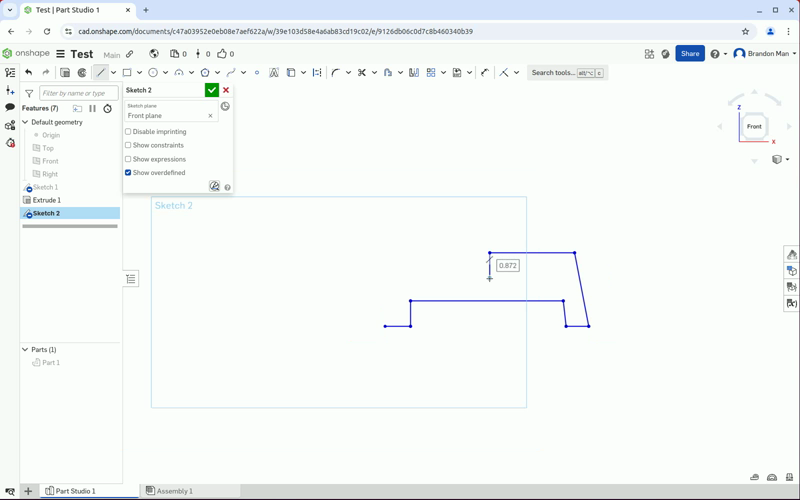
scroll(-6)
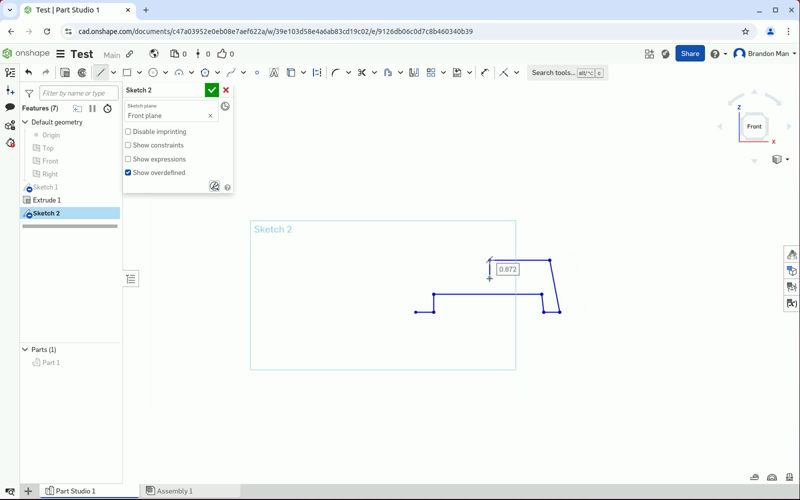
scroll(-6)
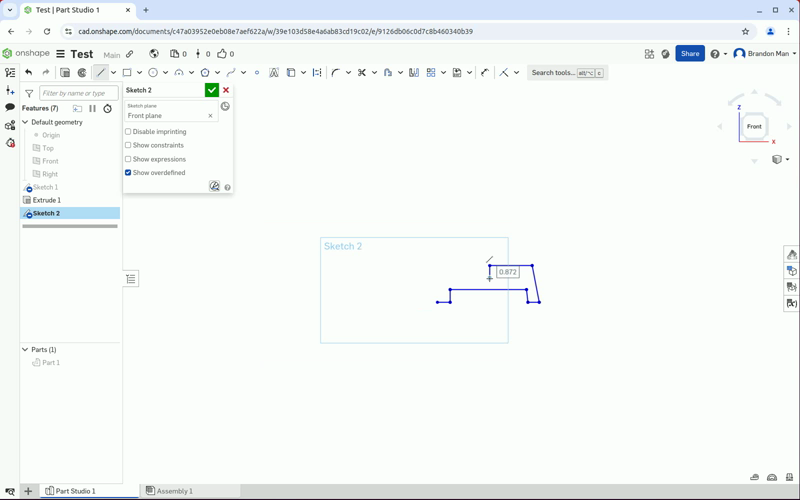
scroll(-6)
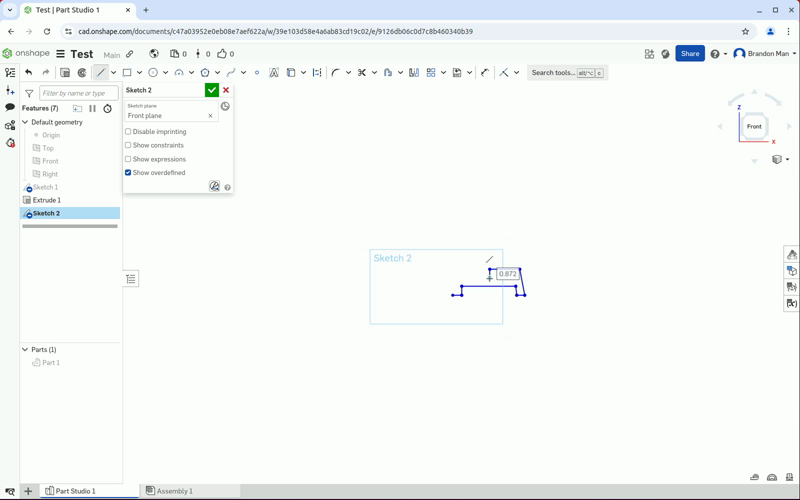
scroll(-6)
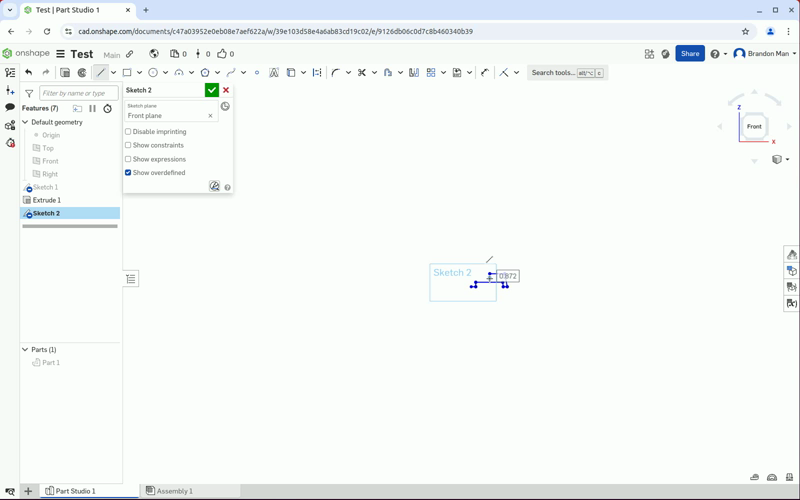
key_up(shift)
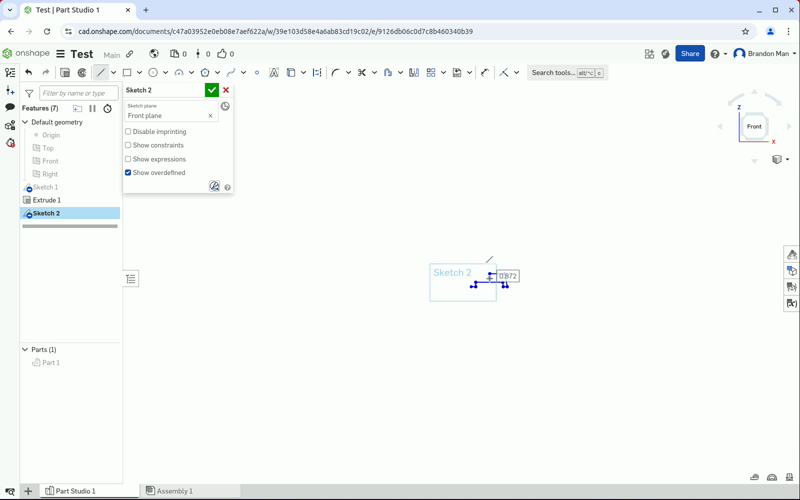
key_down(shift)
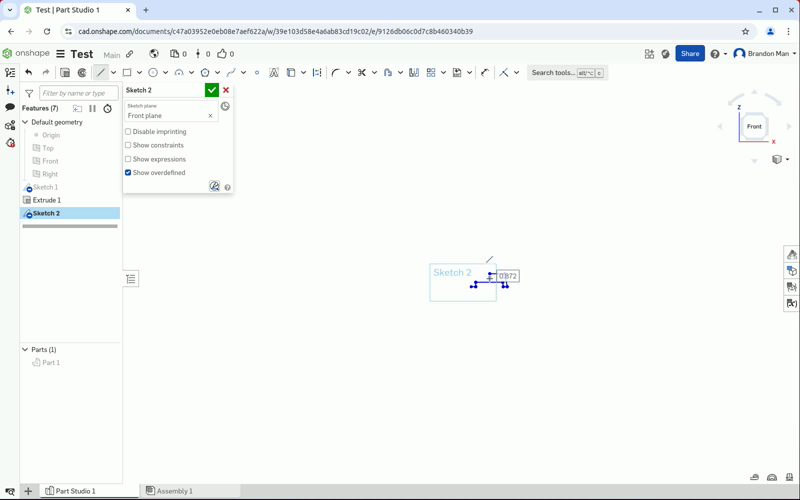
mouse_move(519, 278)
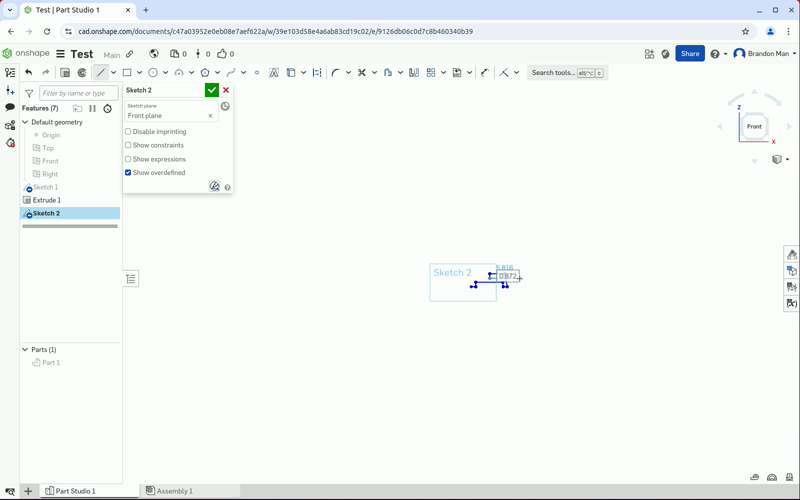
mouse_move(488, 278)
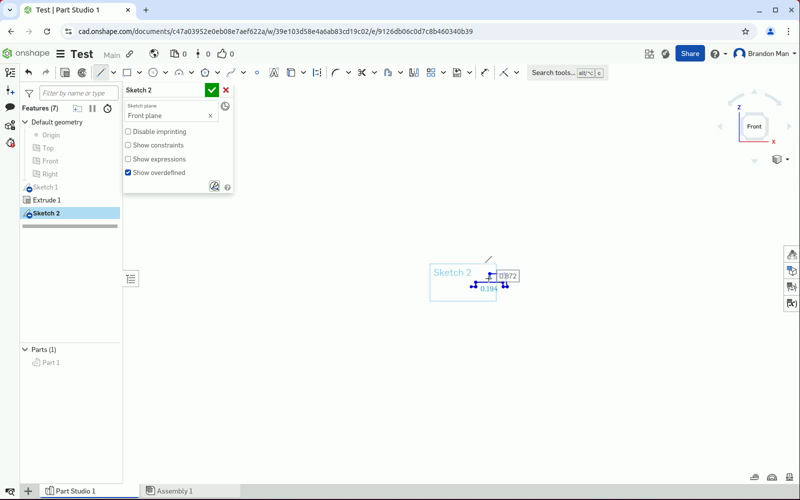
scroll(6)
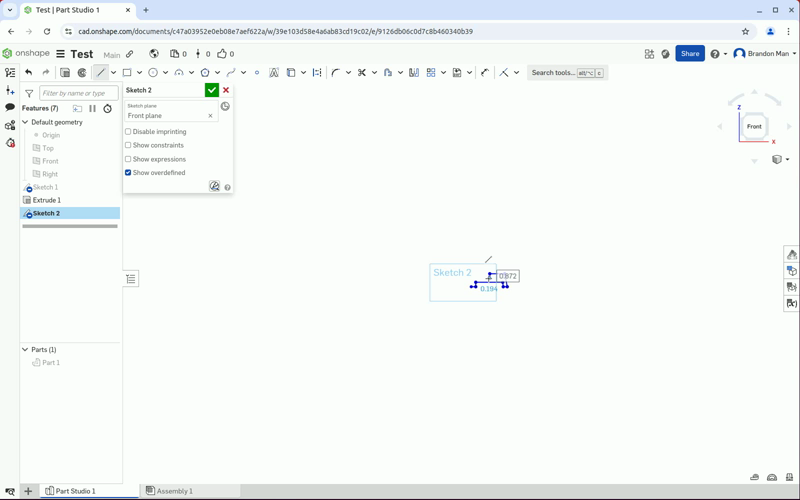
scroll(6)
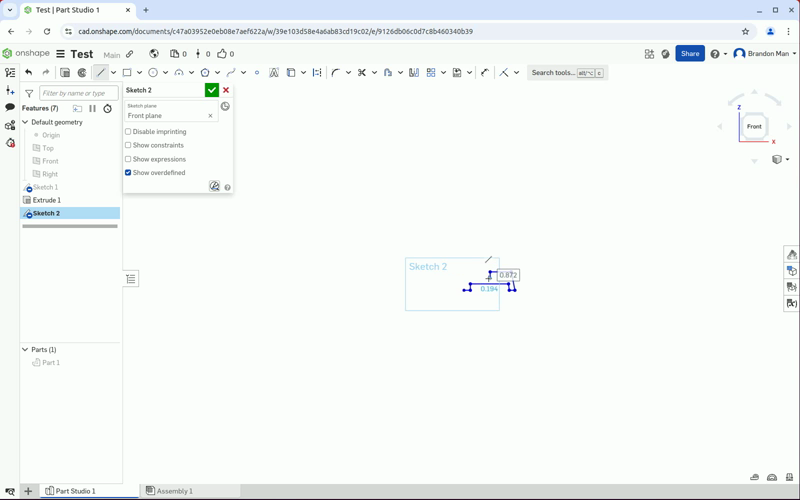
scroll(6)
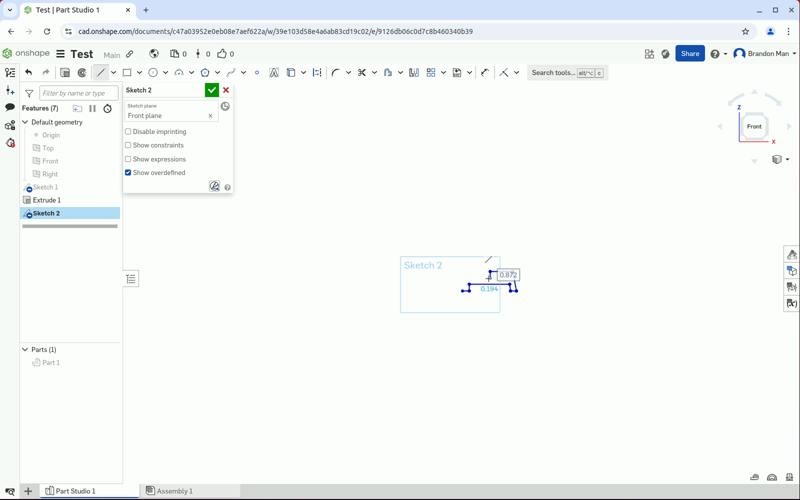
scroll(6)
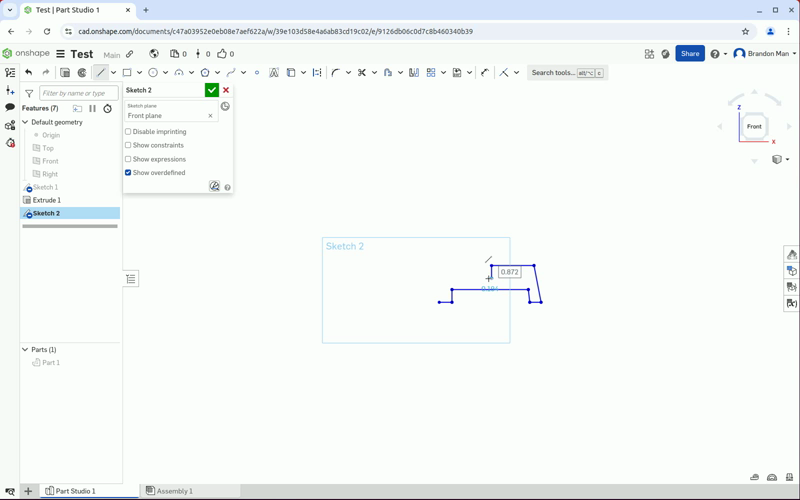
scroll(6)
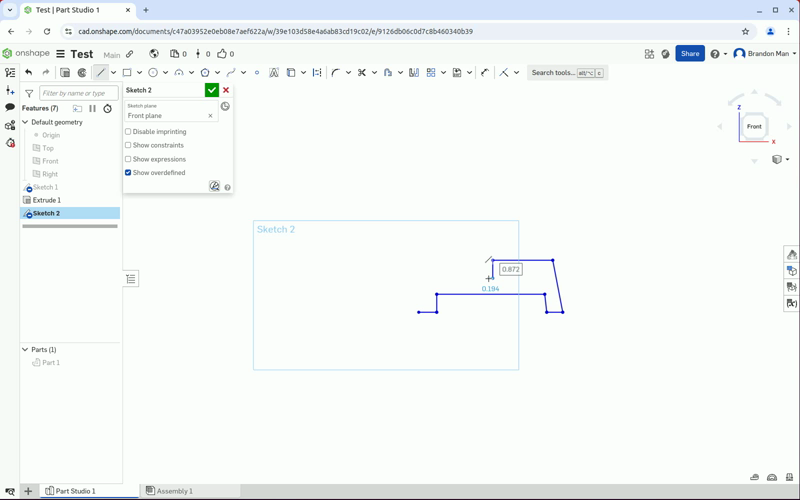
scroll(6)
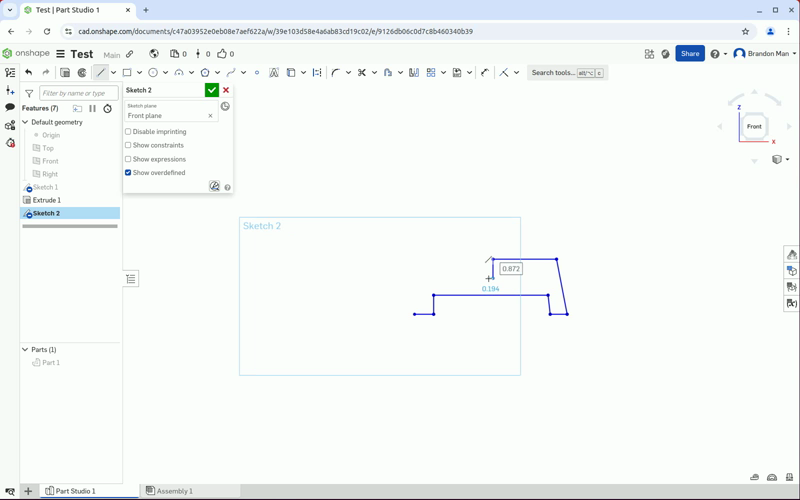
scroll(6)
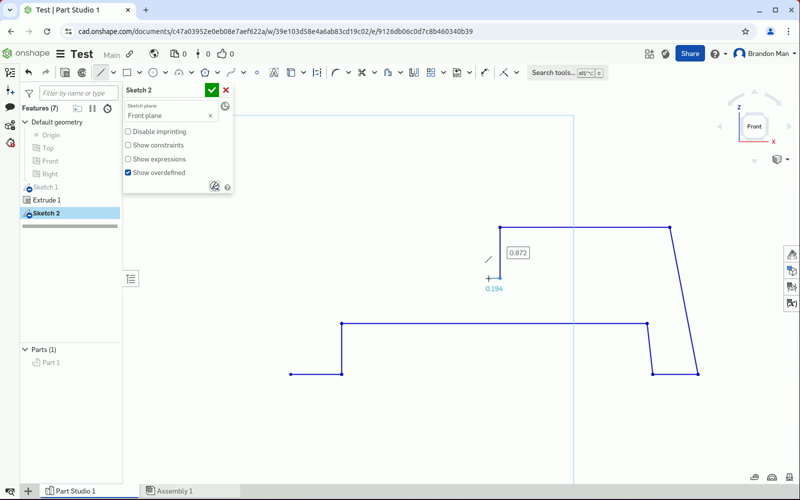
click(488, 278)
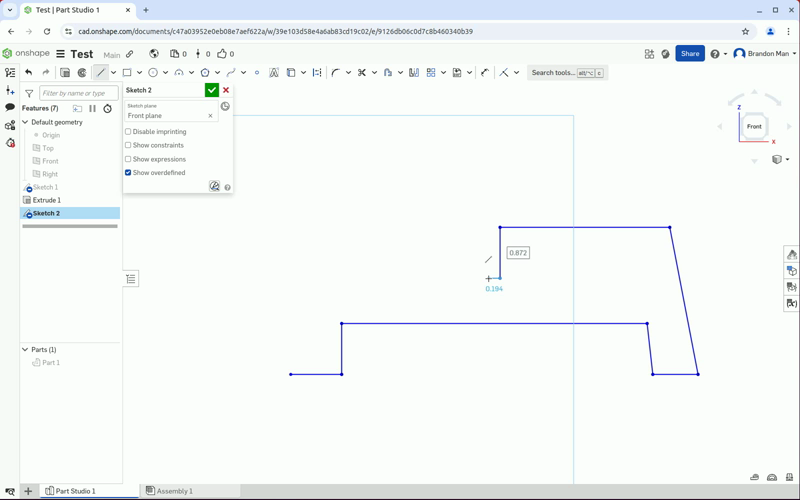
scroll(-6)
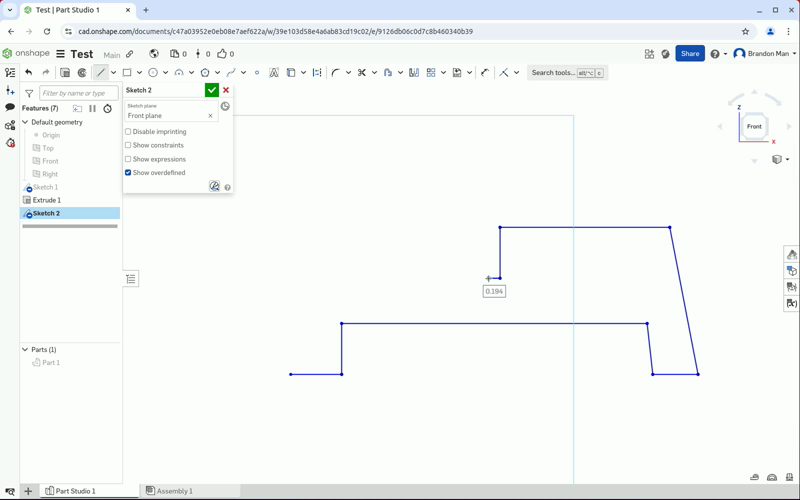
scroll(-6)
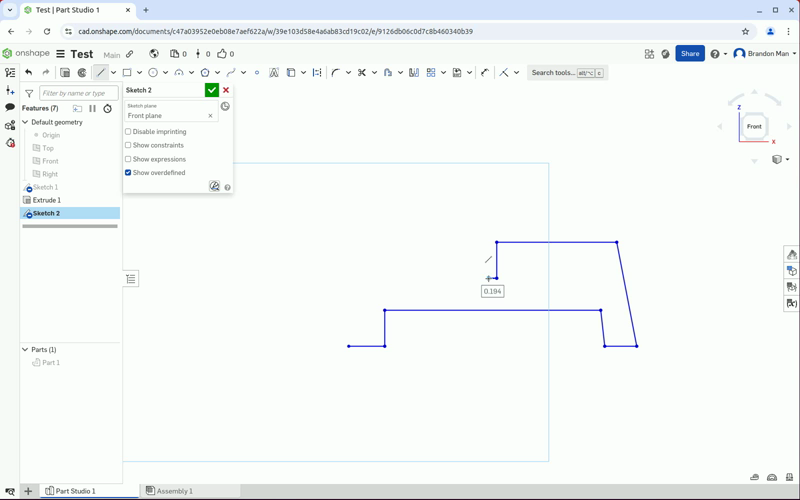
scroll(-6)
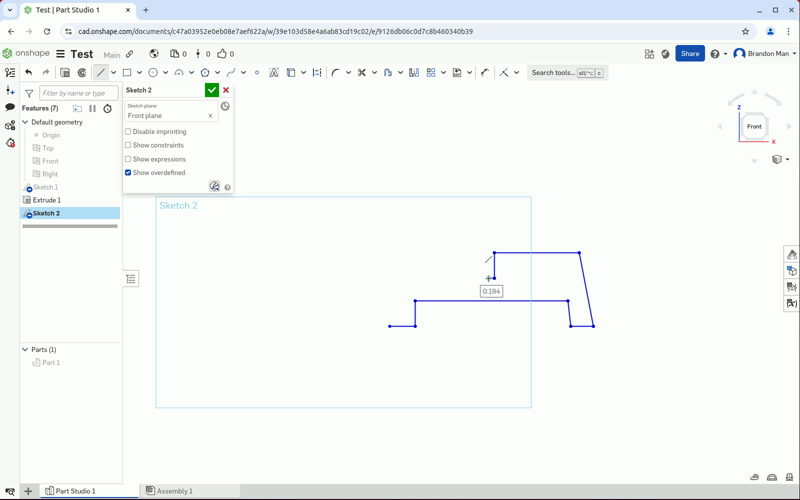
scroll(-6)
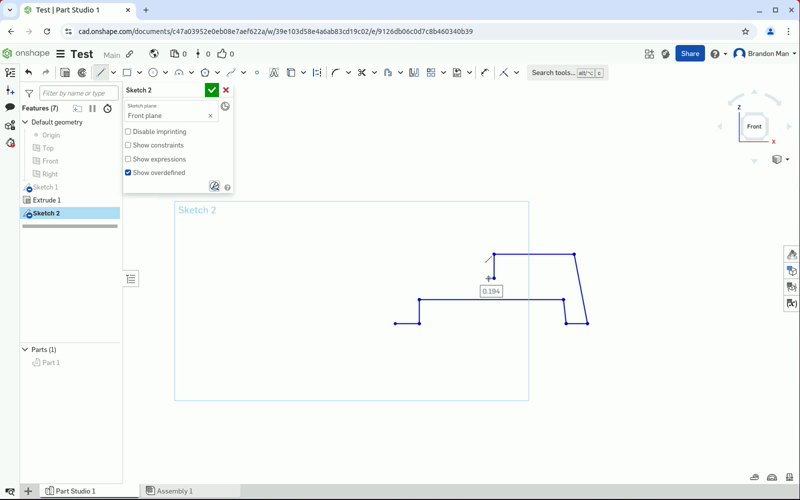
scroll(-6)
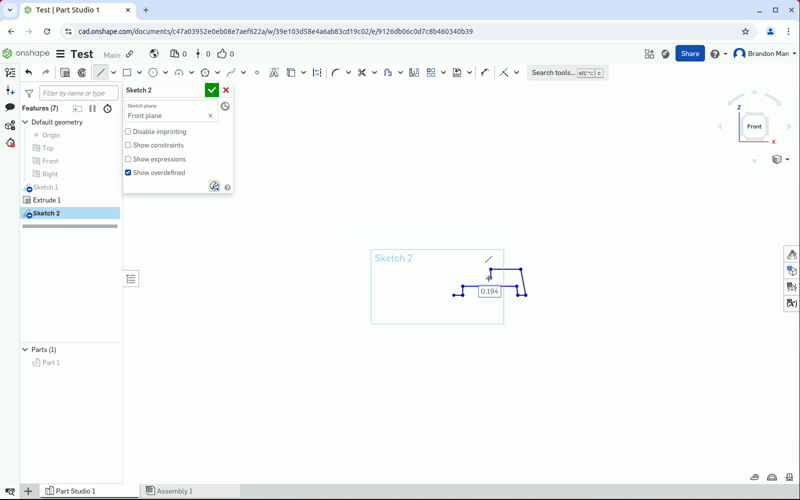
scroll(-6)
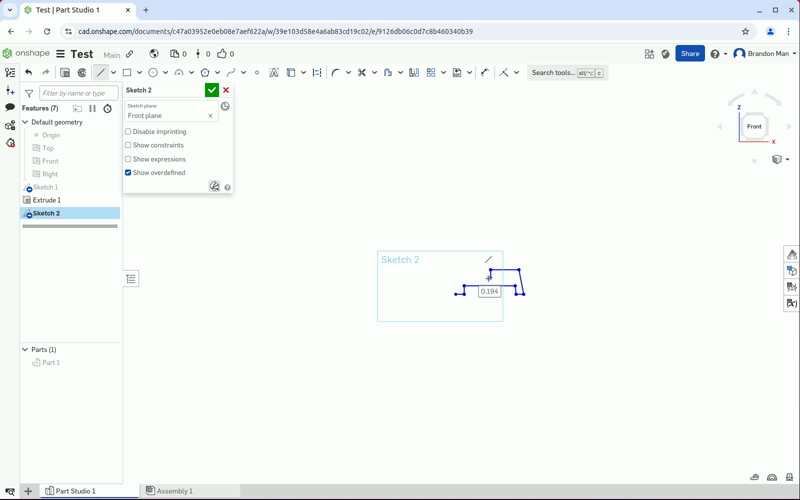
scroll(-6)
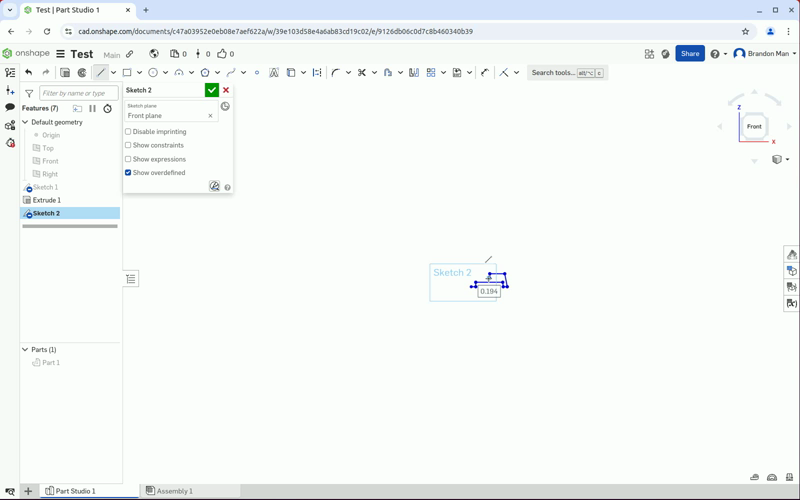
key_up(shift)
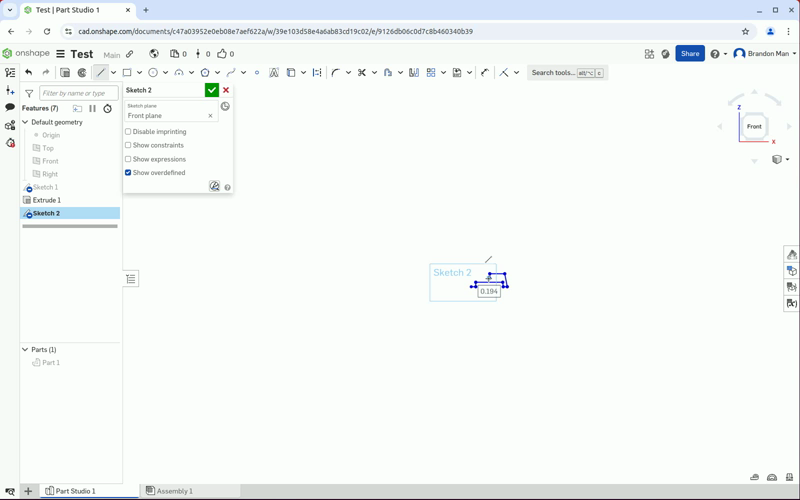
key_down(shift)
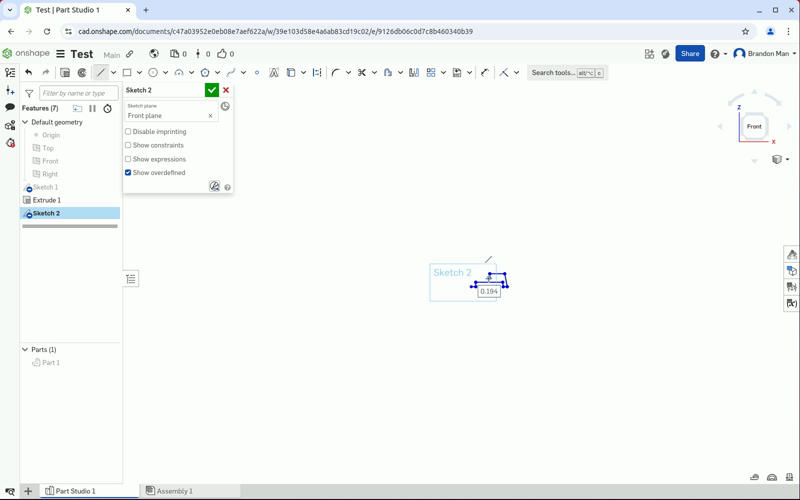
mouse_move(518, 278)
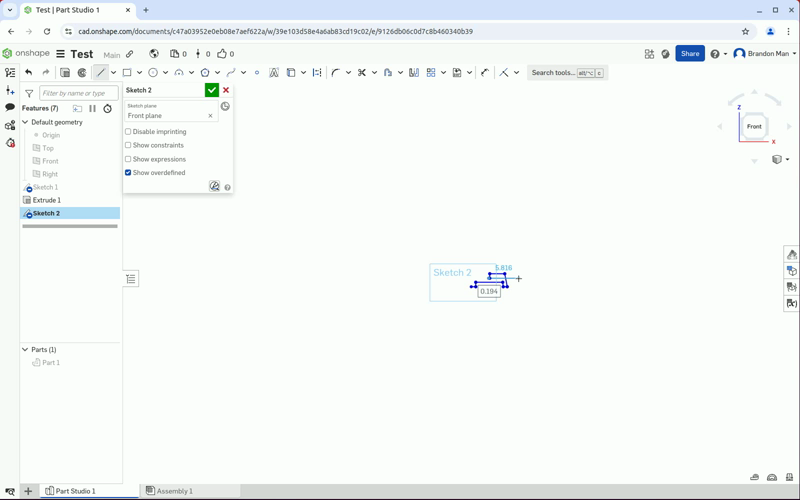
mouse_move(488, 273)
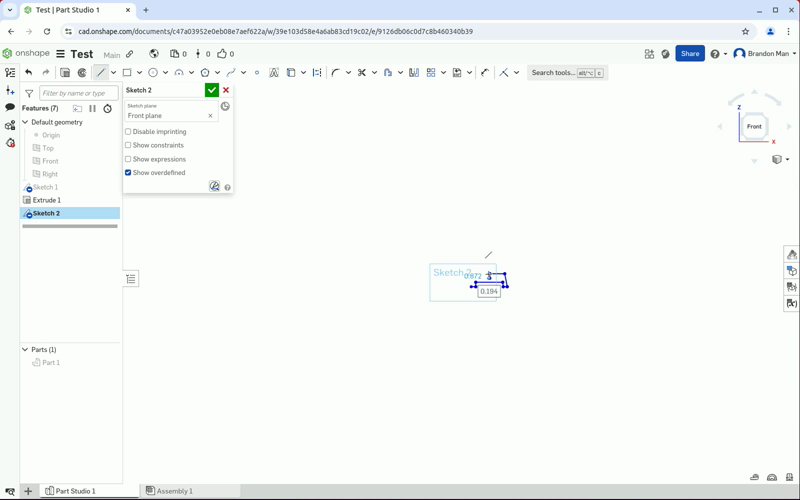
scroll(6)
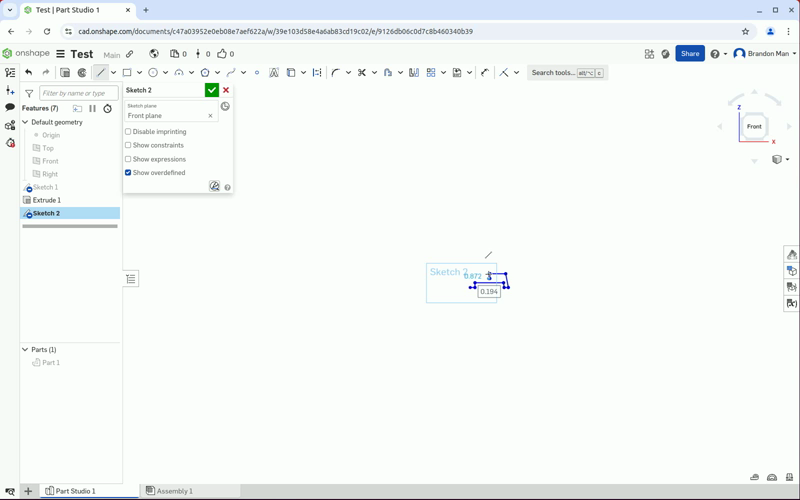
scroll(6)
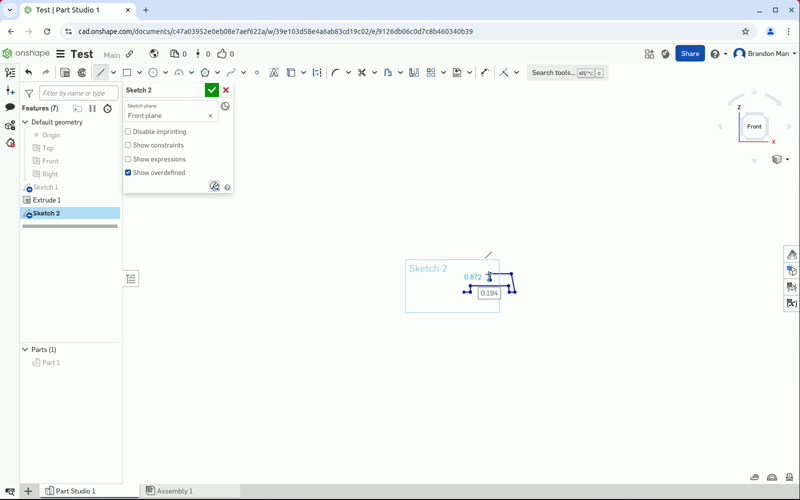
scroll(6)
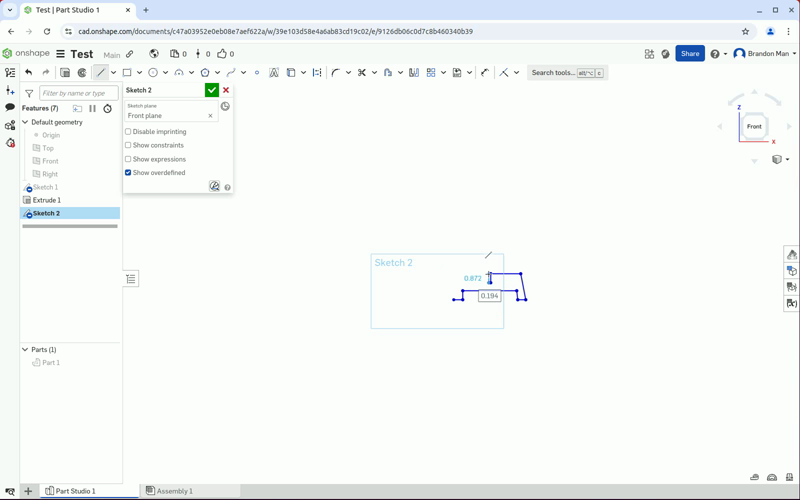
scroll(6)
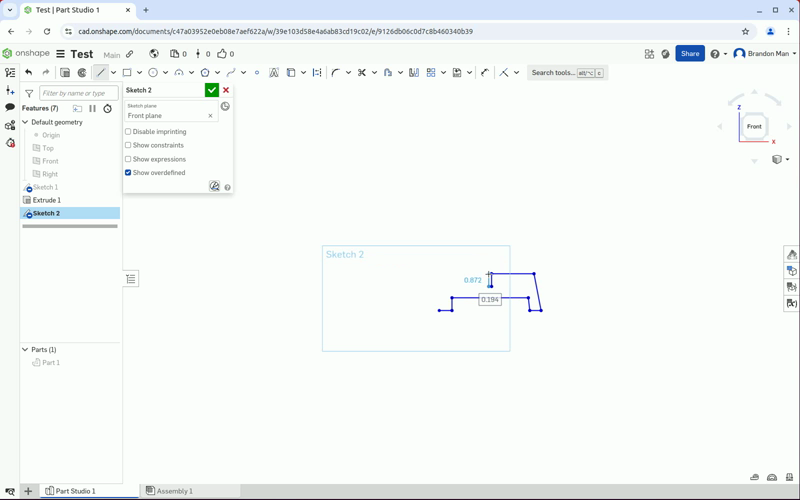
scroll(6)
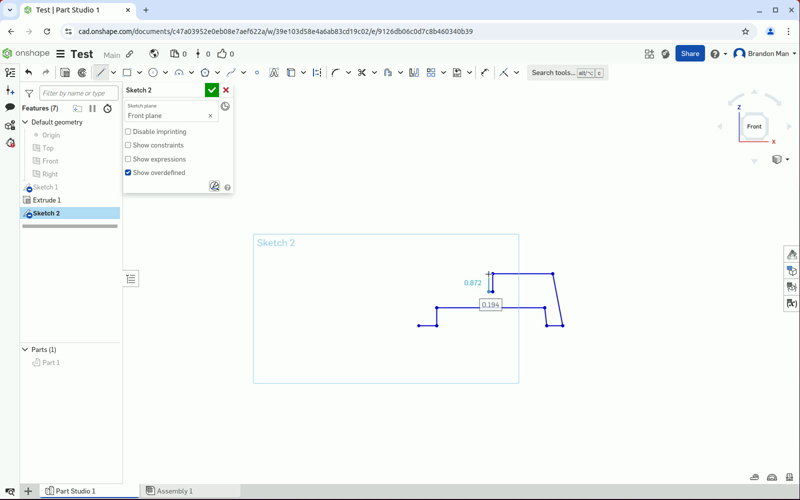
scroll(6)
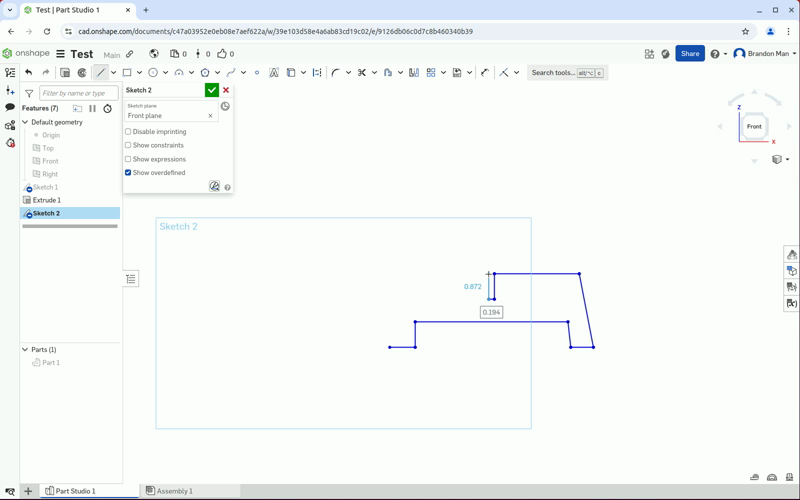
scroll(6)
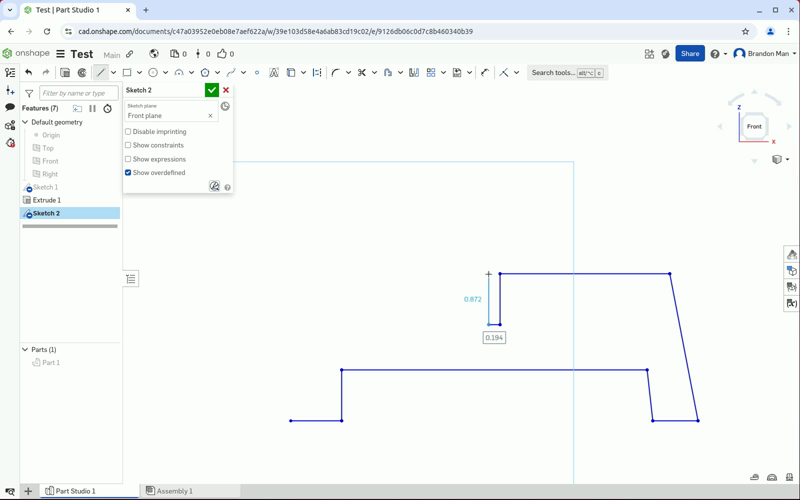
click(488, 273)
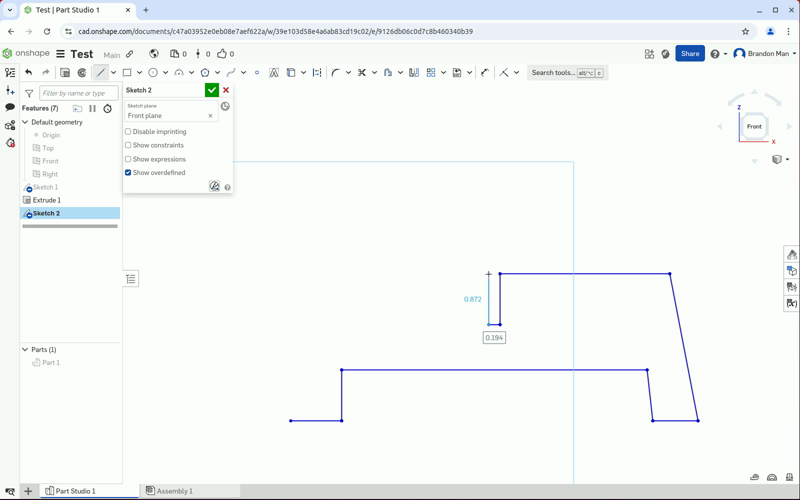
scroll(-6)
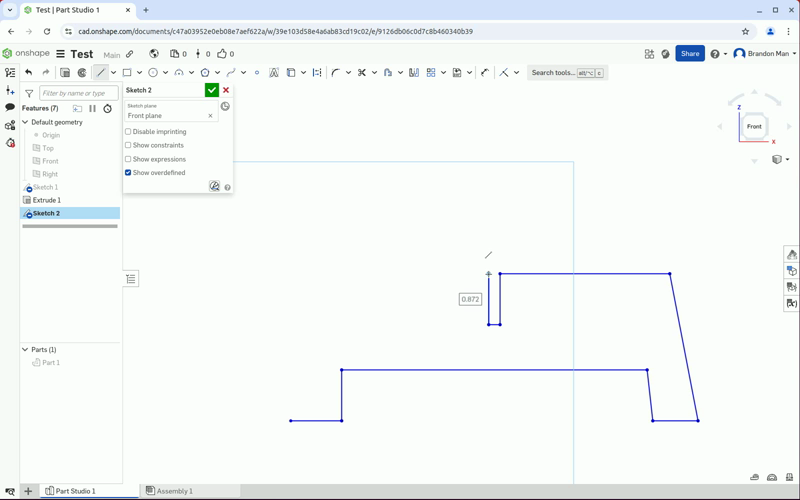
scroll(-6)
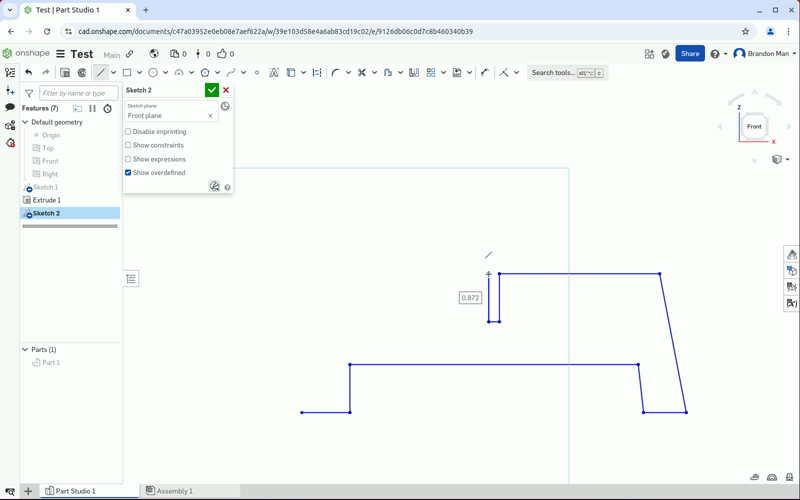
scroll(-6)
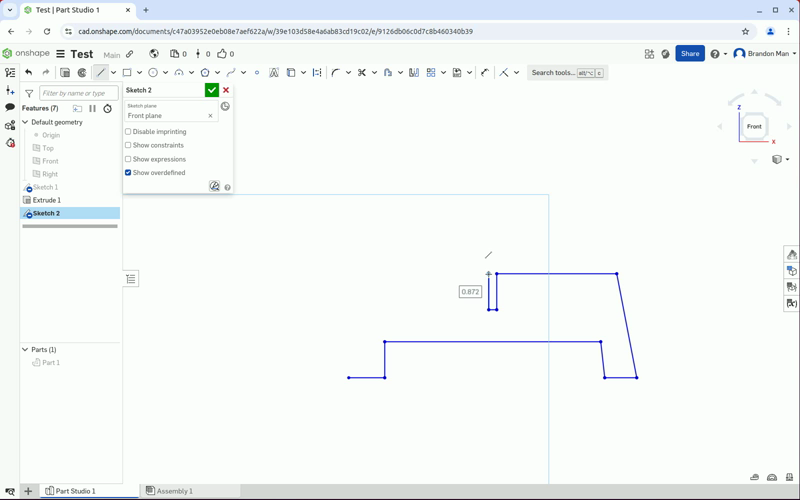
scroll(-6)
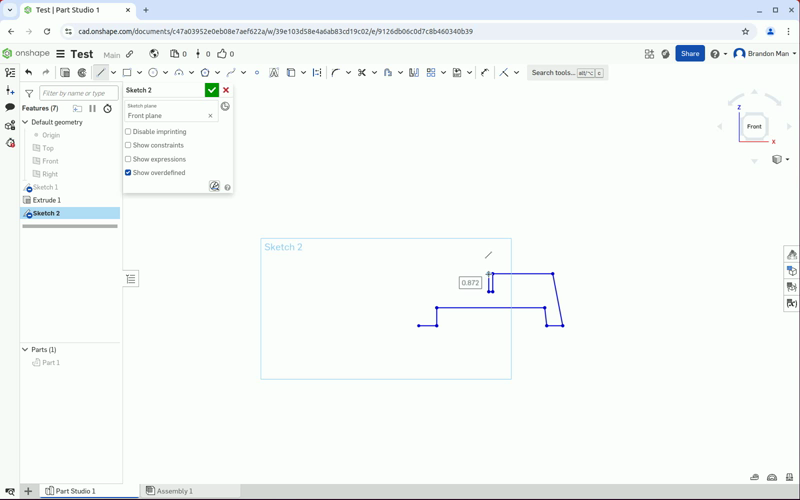
scroll(-6)
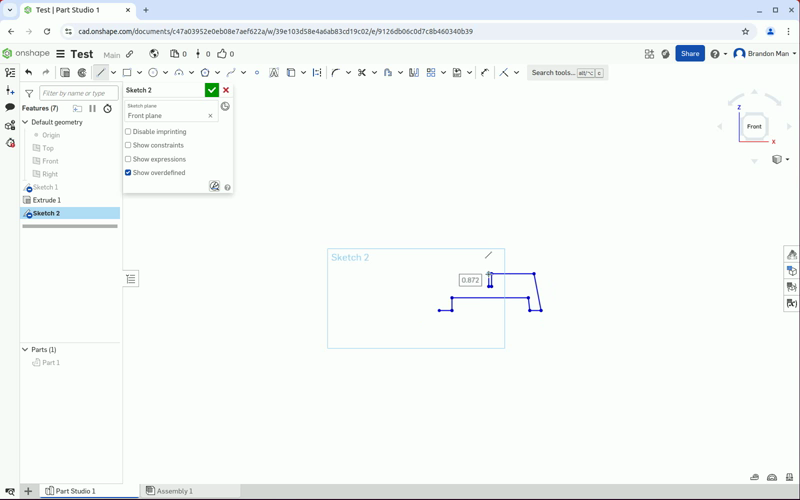
scroll(-6)
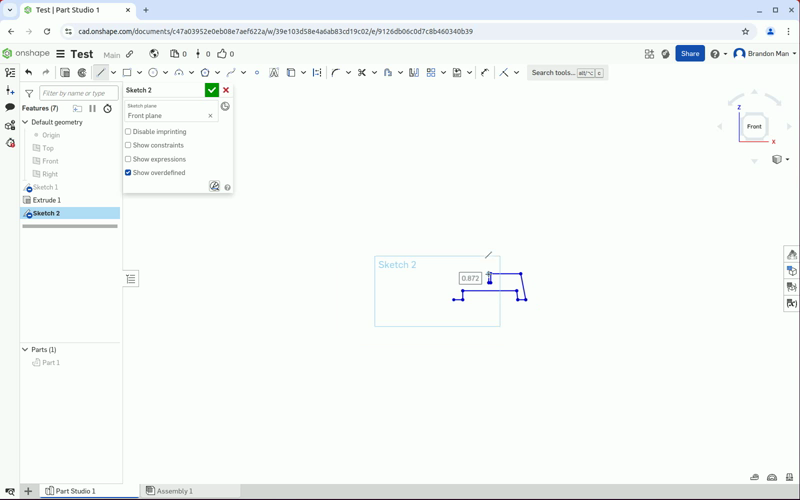
scroll(-6)
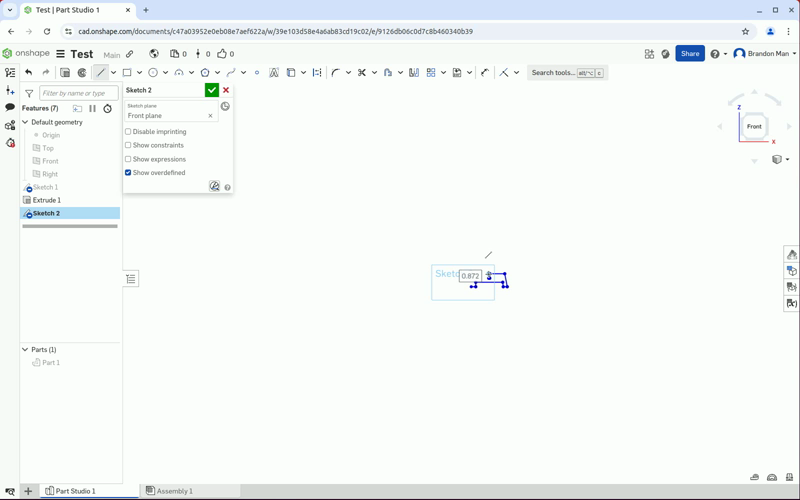
key_up(shift)
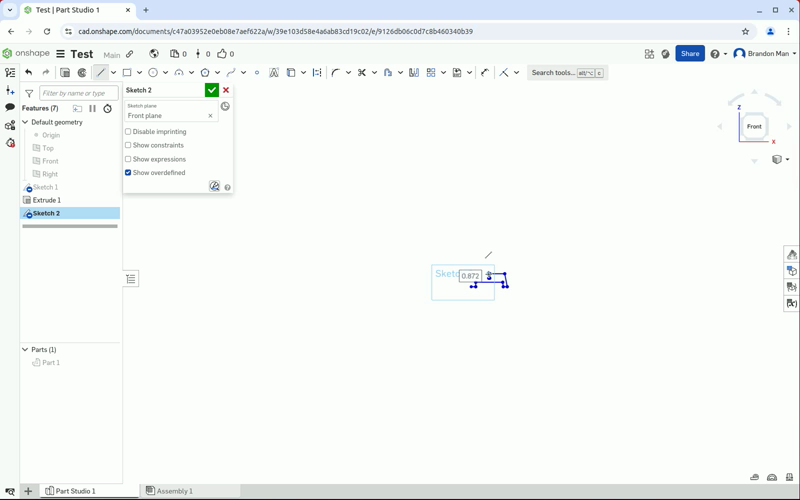
key_down(shift)
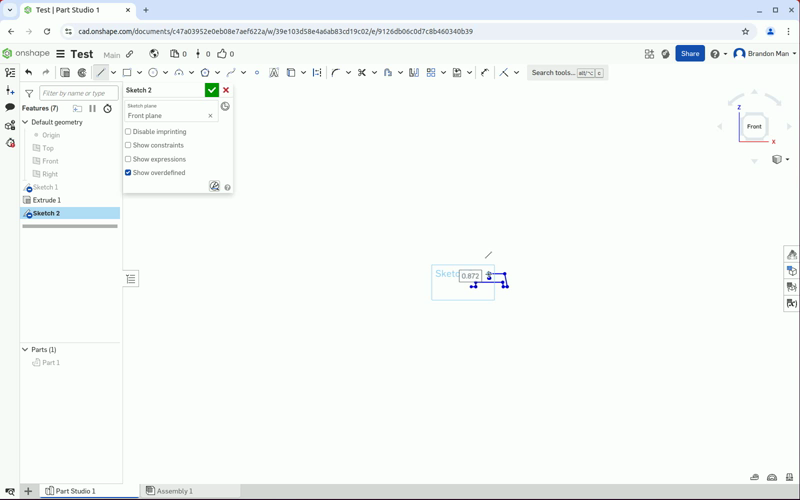
mouse_move(518, 273)
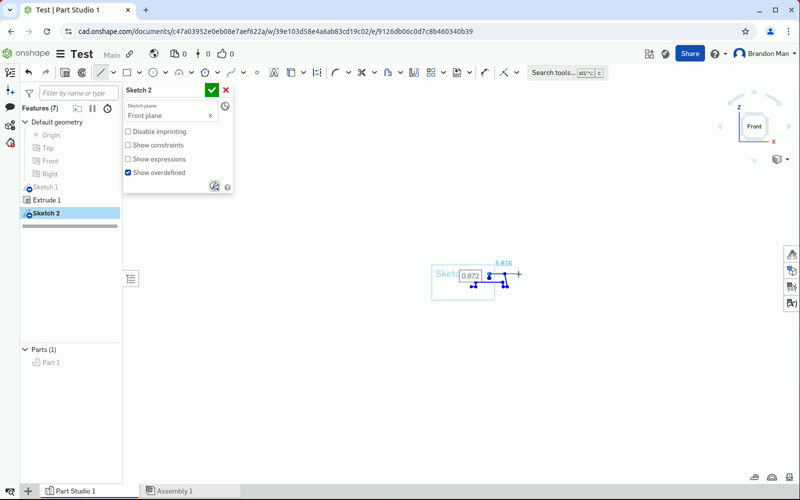
mouse_move(473, 273)
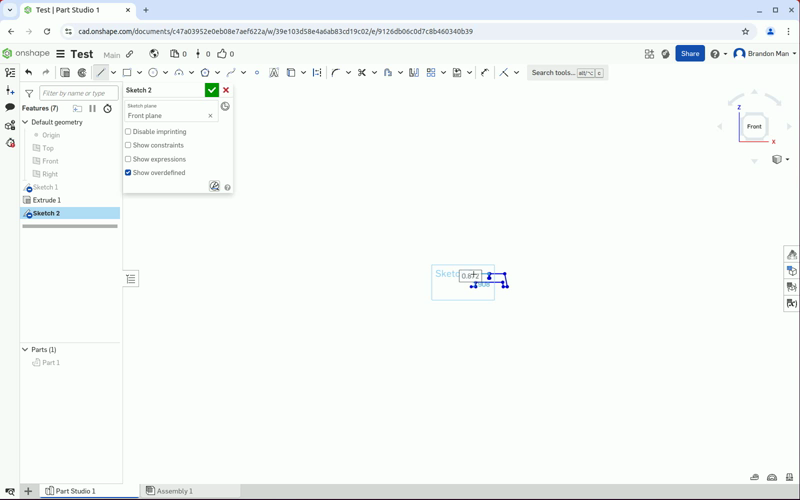
click(473, 273)
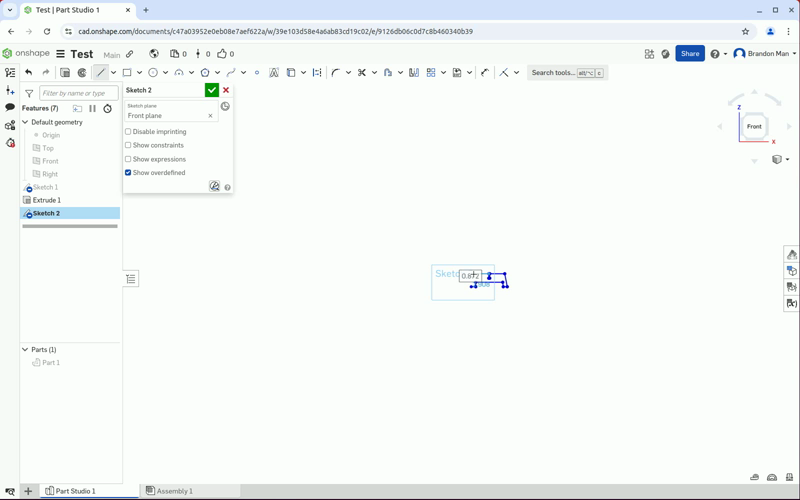
key_up(shift)
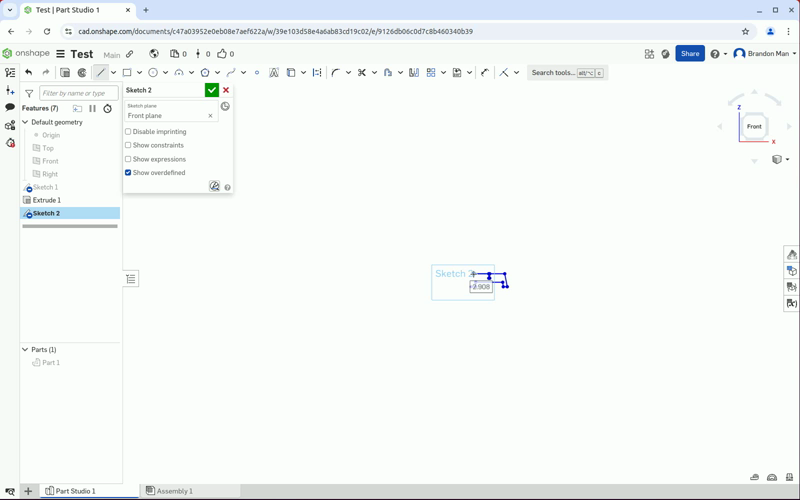
mouse_move(503, 273)
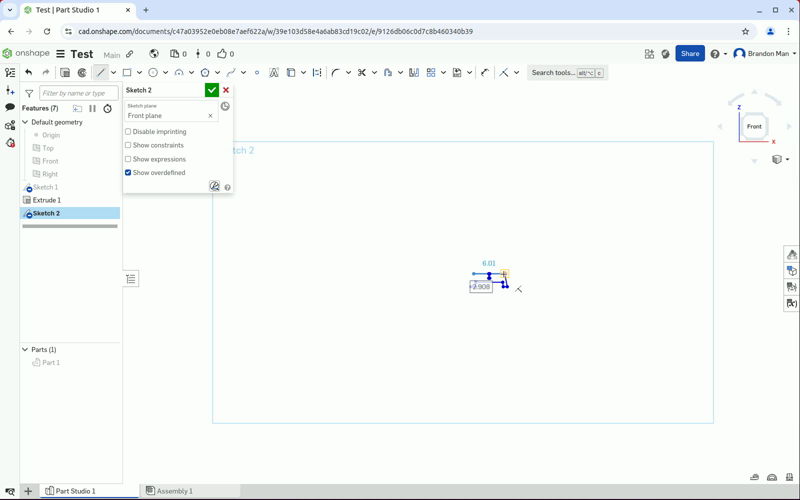
key_down(shift)
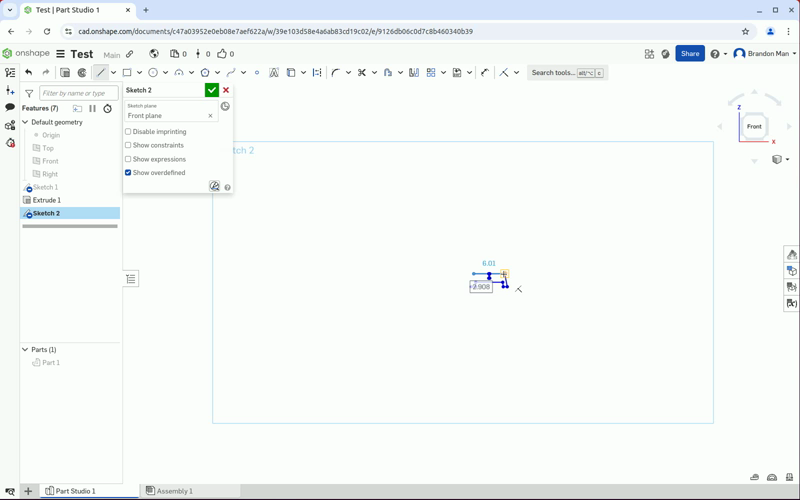
mouse_move(471, 286)
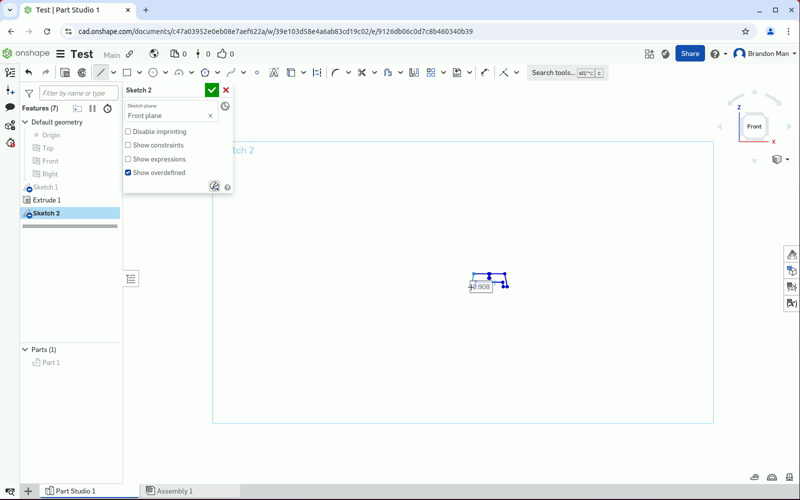
scroll(6)
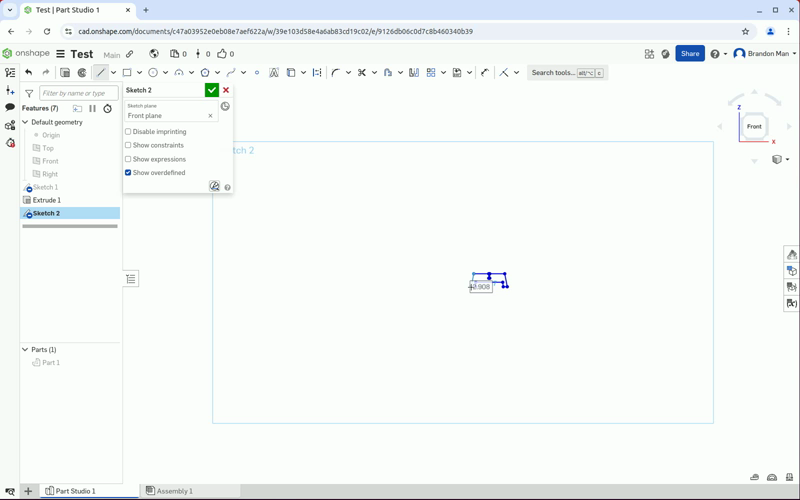
scroll(6)
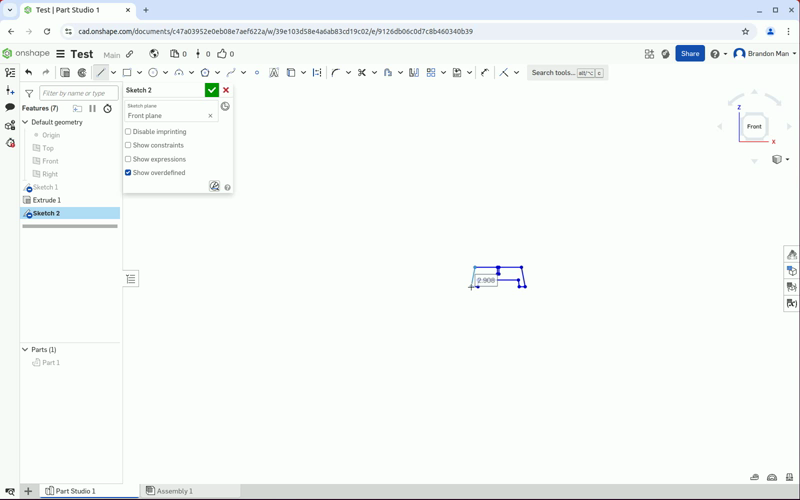
scroll(6)
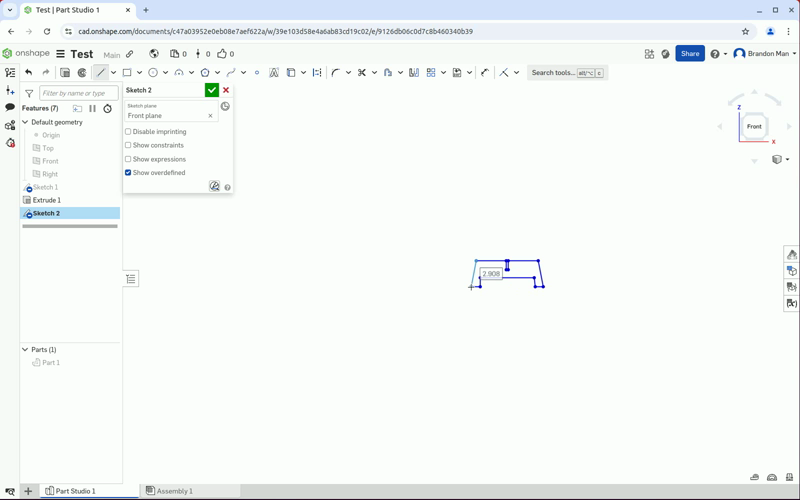
scroll(6)
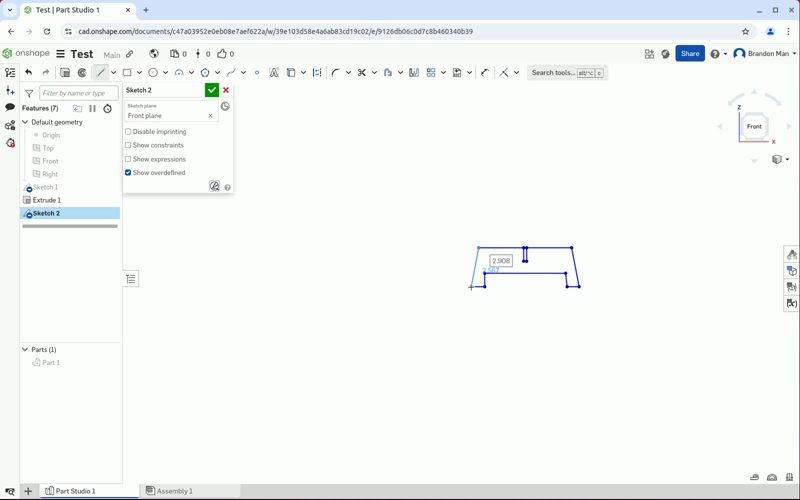
scroll(6)
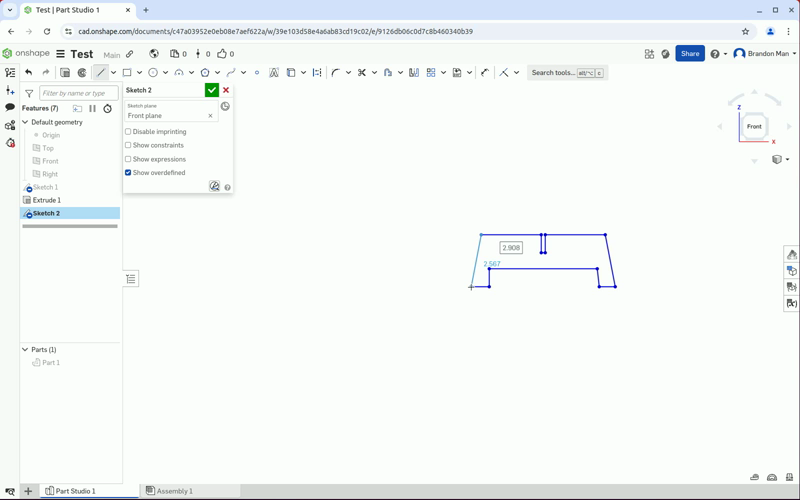
scroll(6)
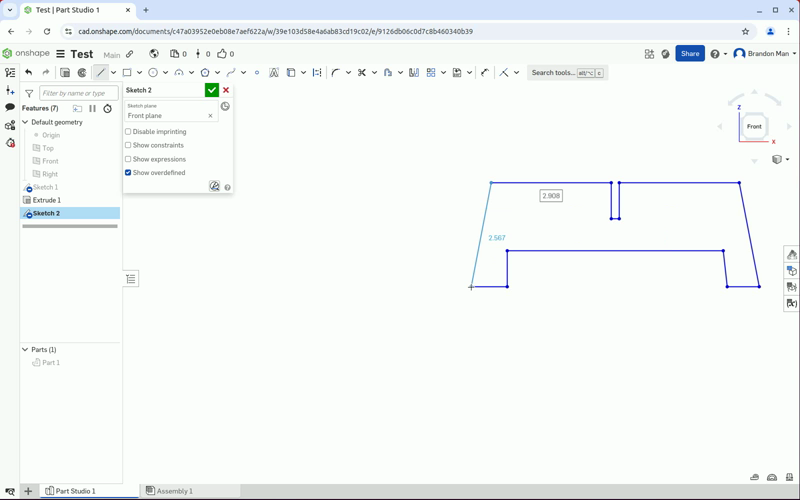
scroll(6)
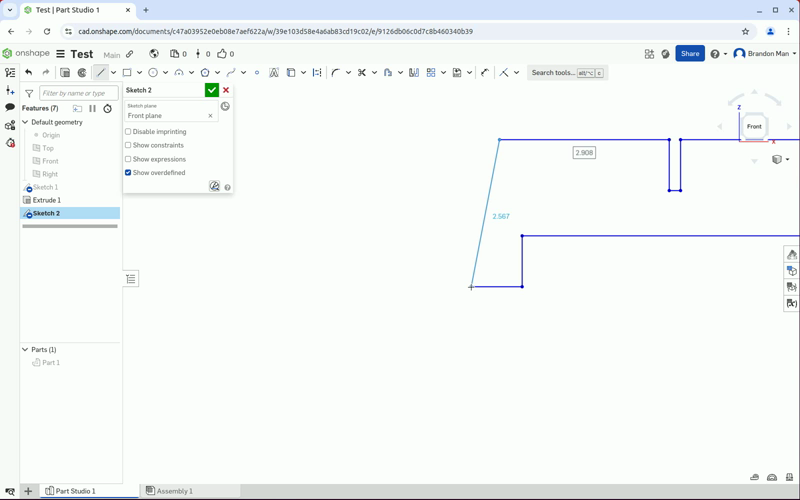
key_up(shift)
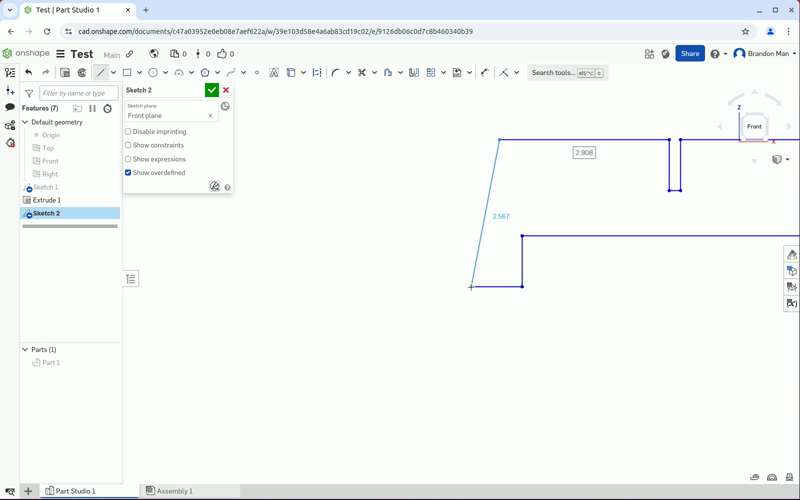
click(471, 286)
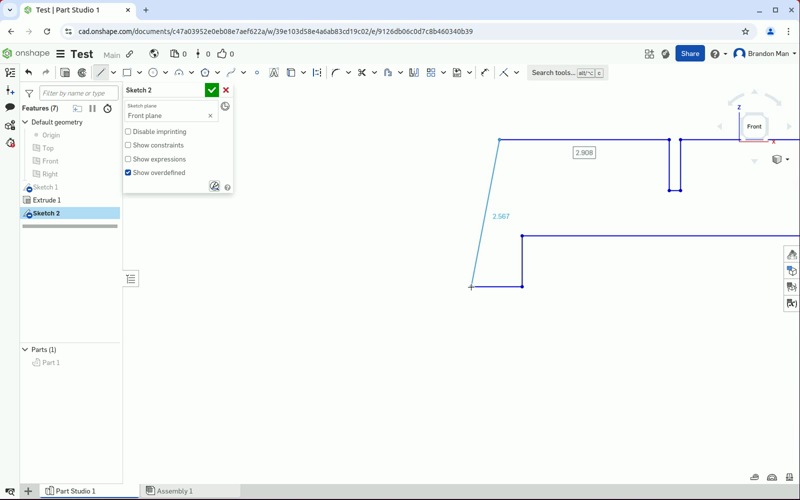
scroll(-6)
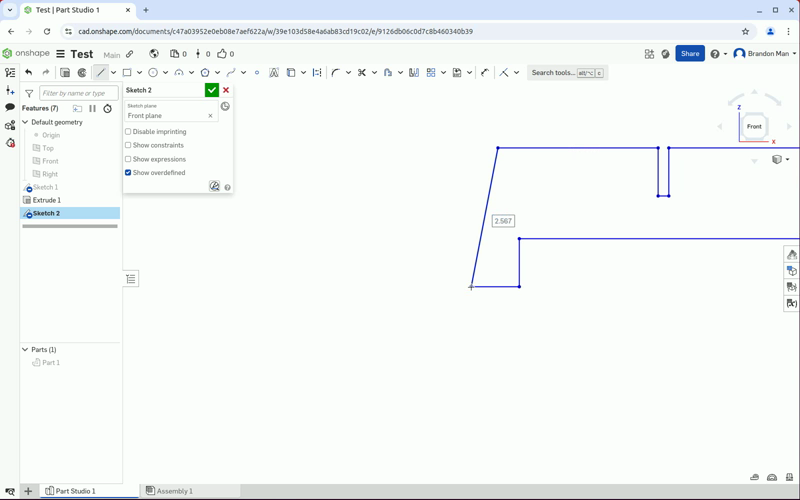
scroll(-6)
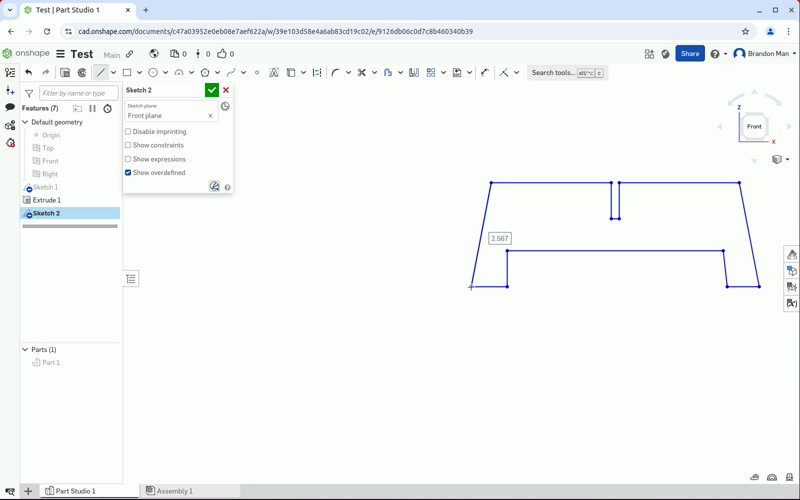
scroll(-6)
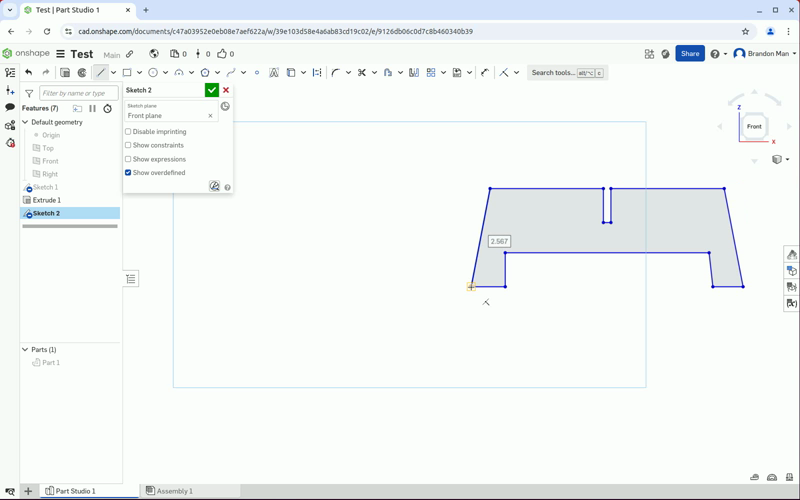
scroll(-6)
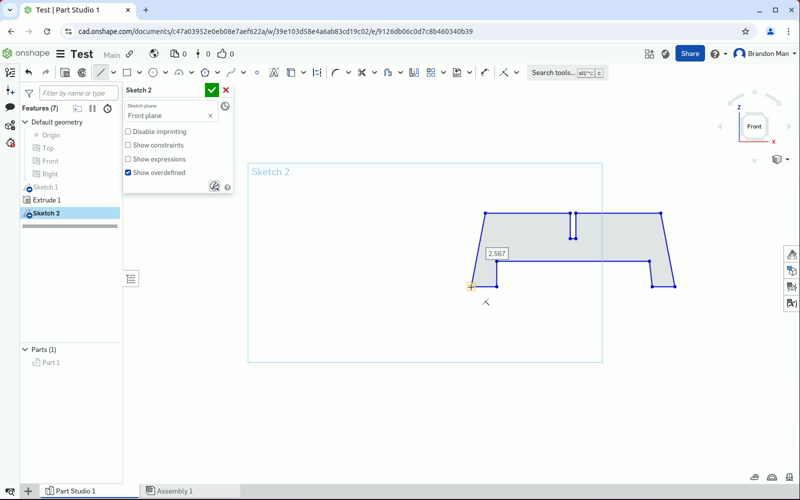
scroll(-6)
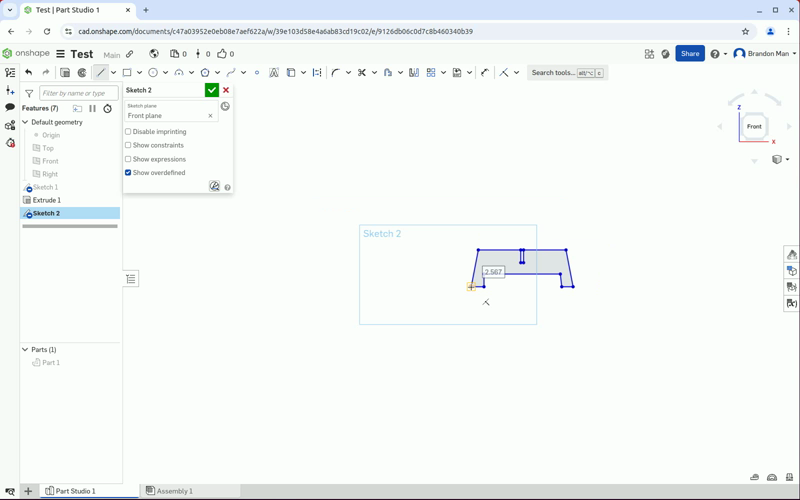
scroll(-6)
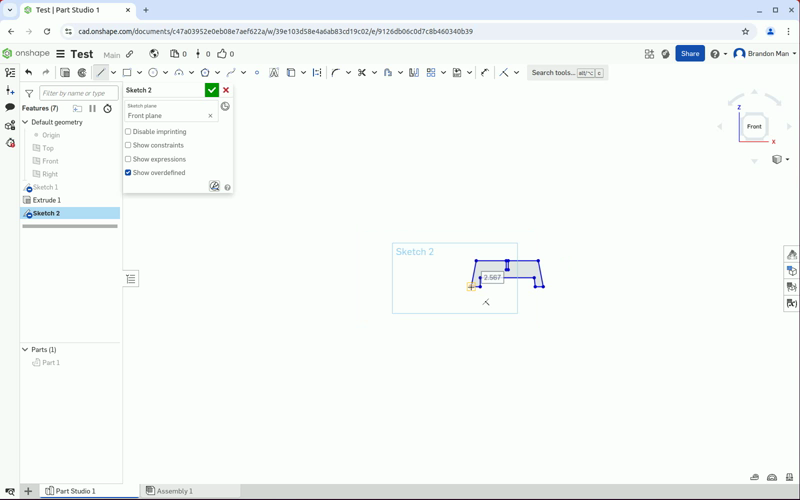
scroll(-6)
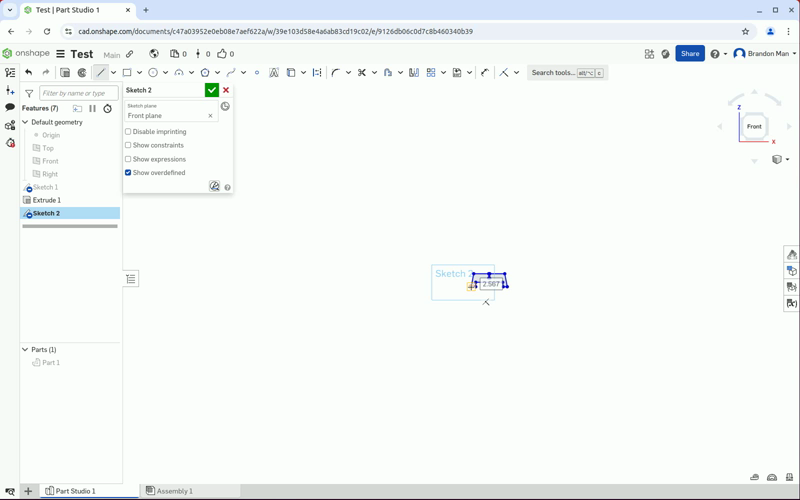
key(esc)
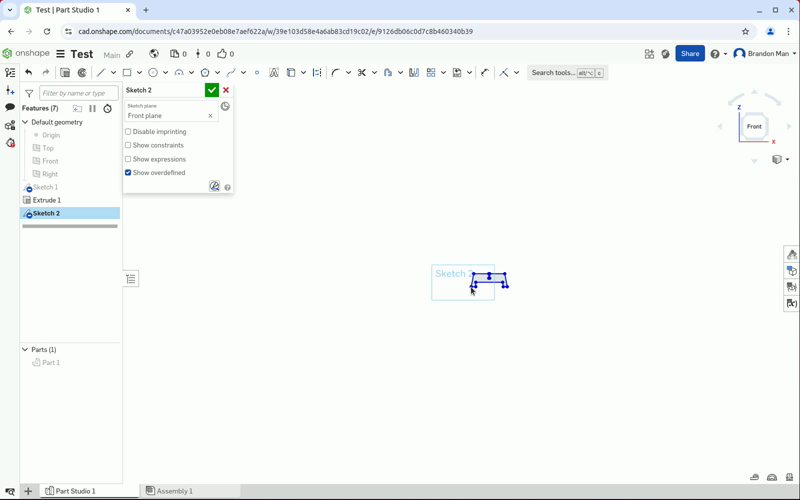
mouse_move(493, 279)
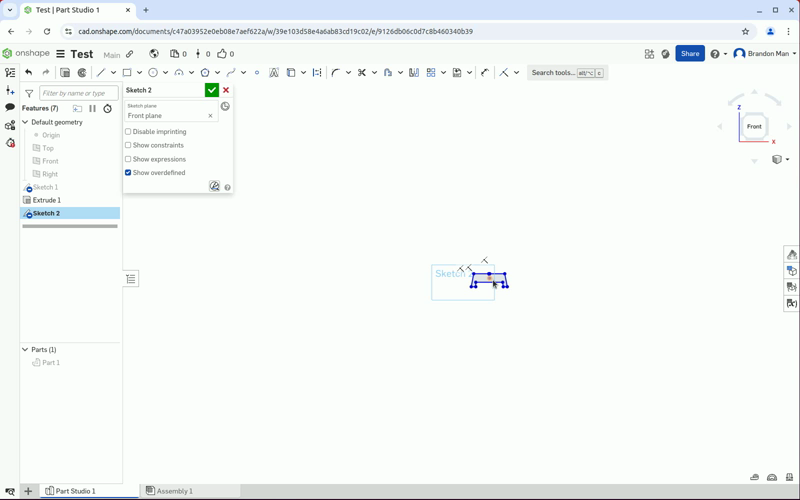
scroll(6)
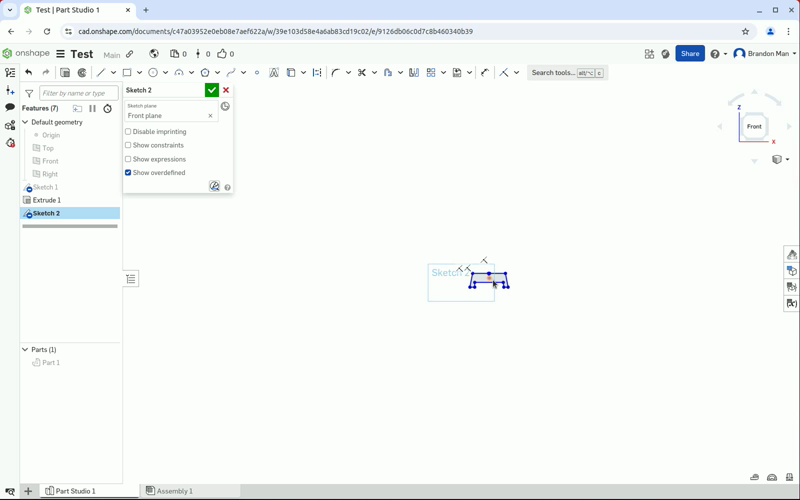
scroll(6)
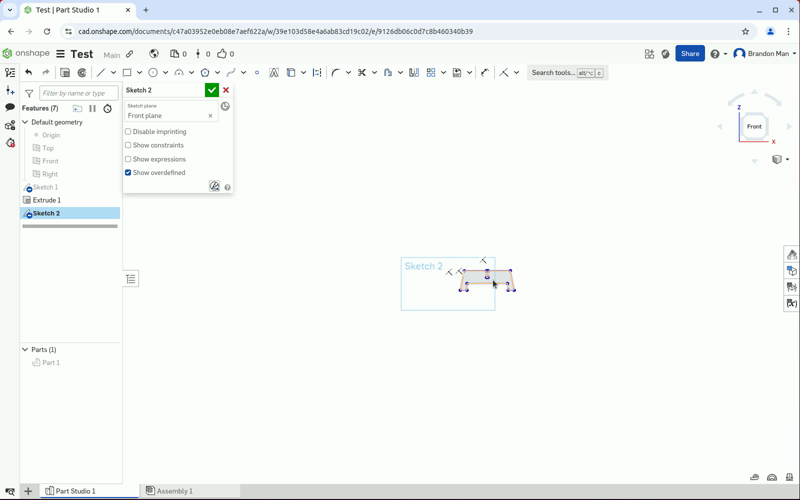
scroll(6)
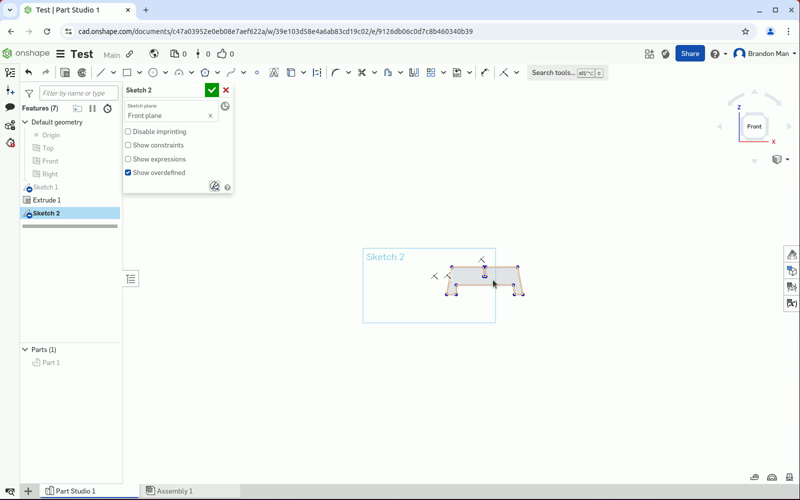
scroll(6)
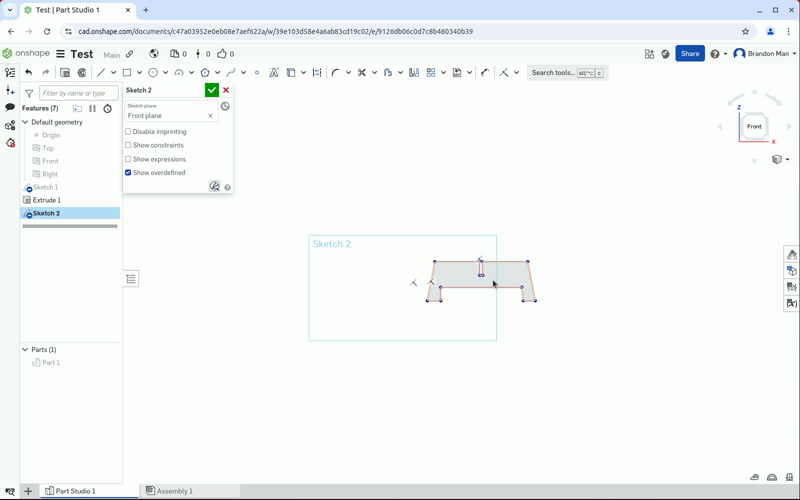
scroll(6)
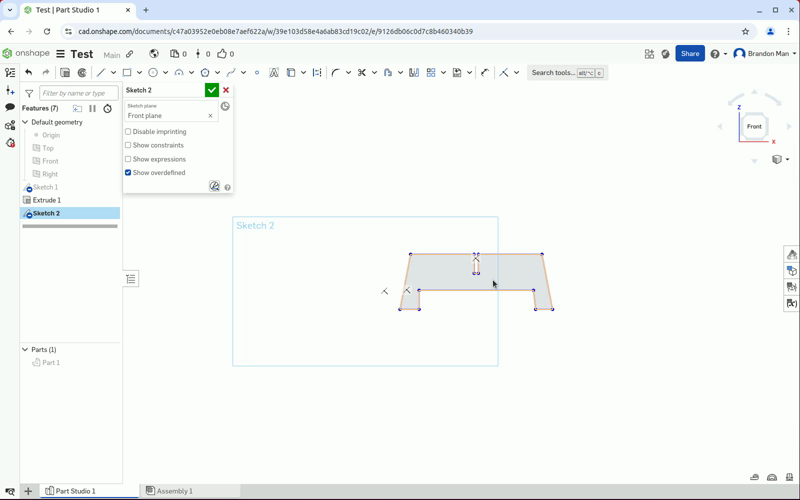
scroll(6)
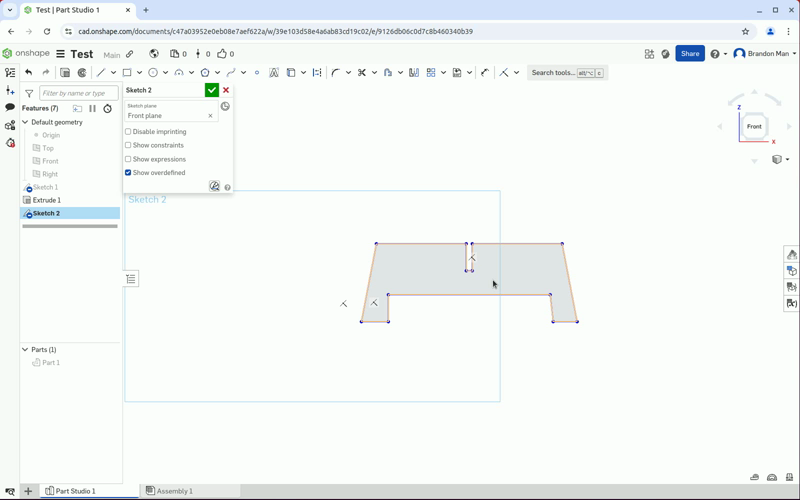
scroll(6)
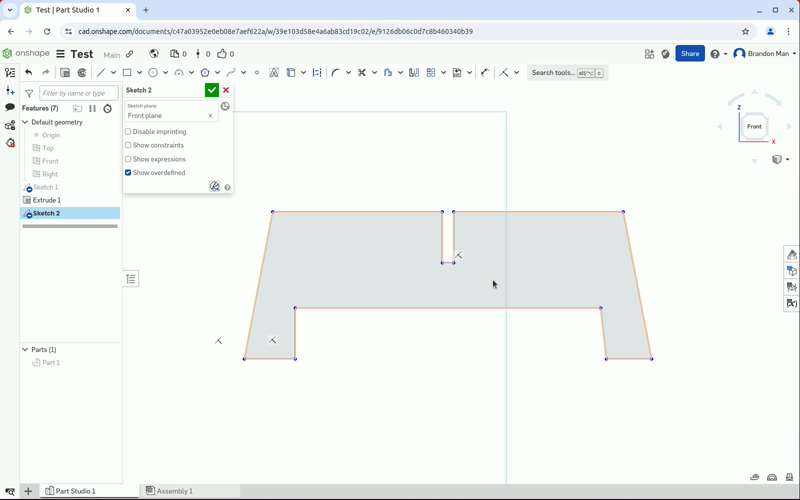
click(493, 279)
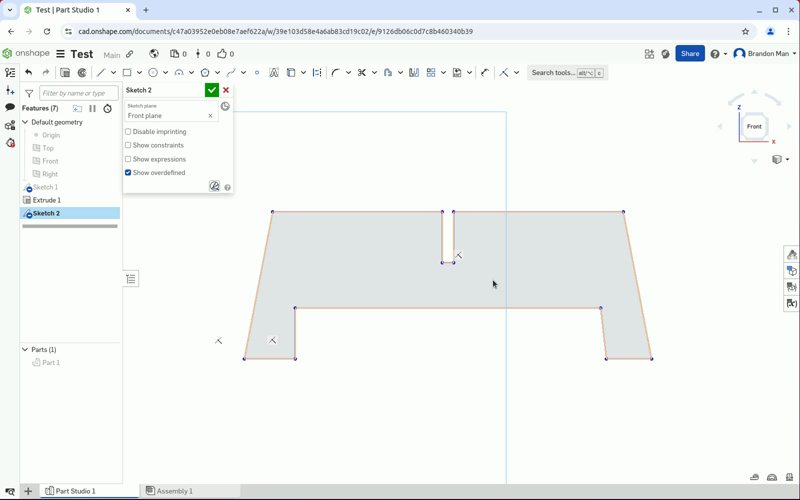
scroll(-6)
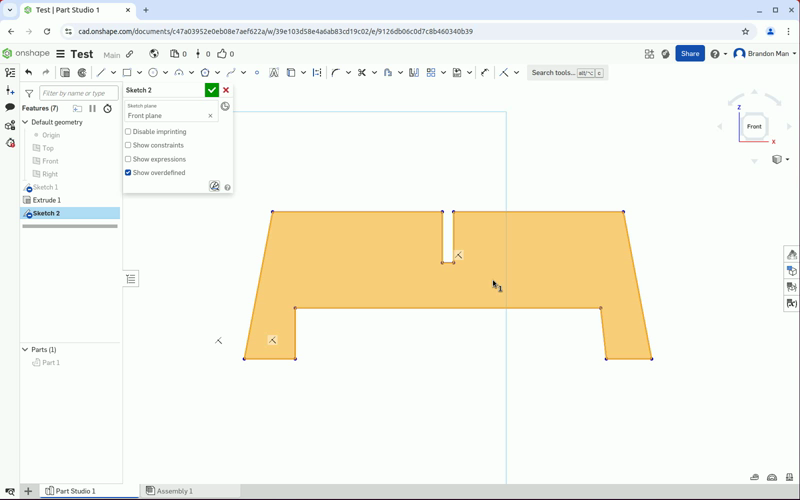
scroll(-6)
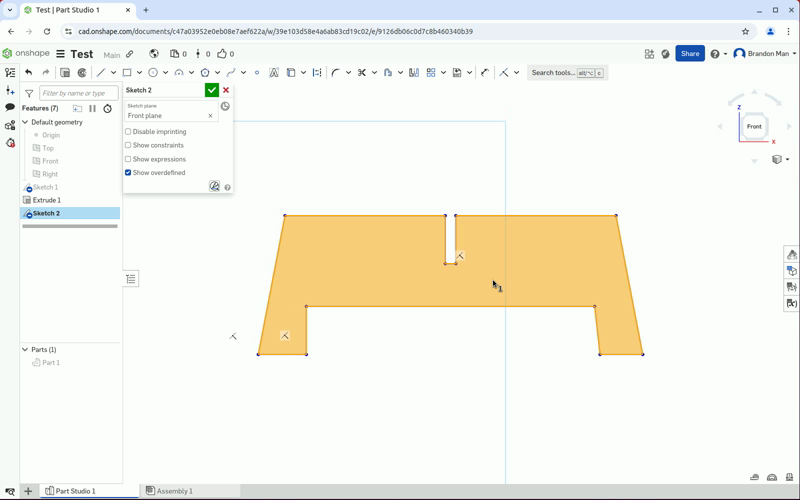
scroll(-6)
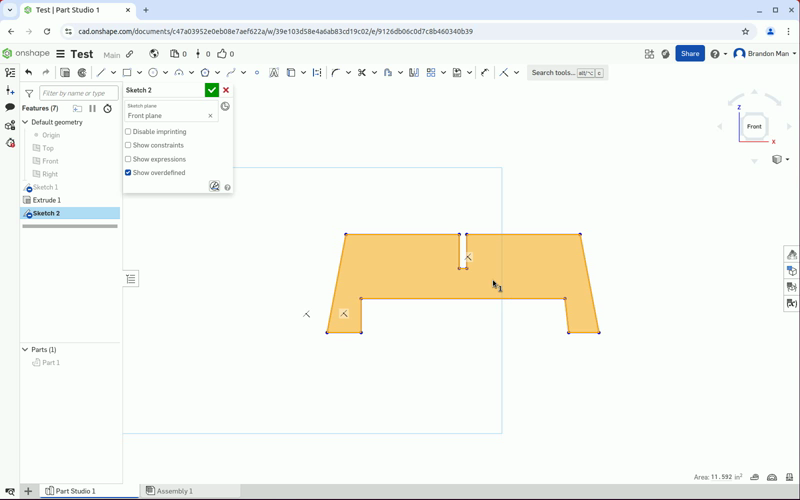
scroll(-6)
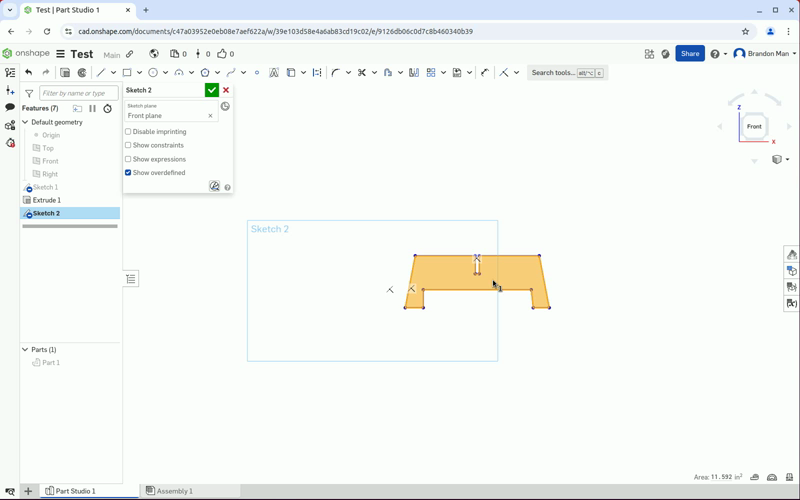
scroll(-6)
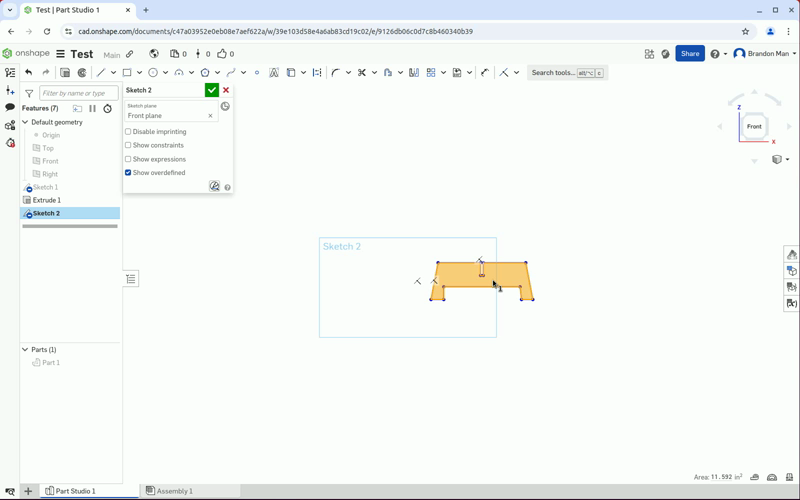
scroll(-6)
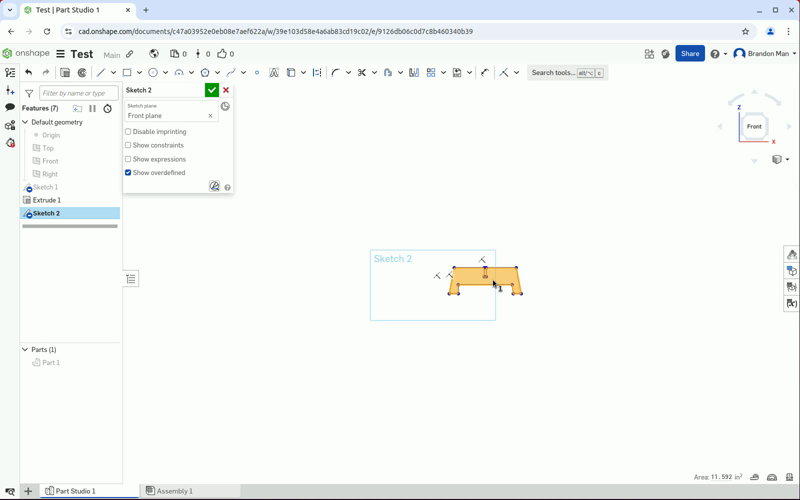
scroll(-6)
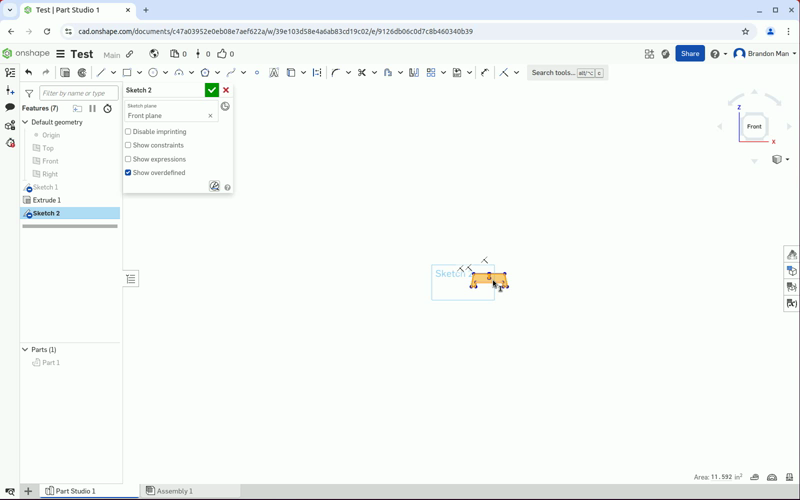
mouse_move(73, 352)
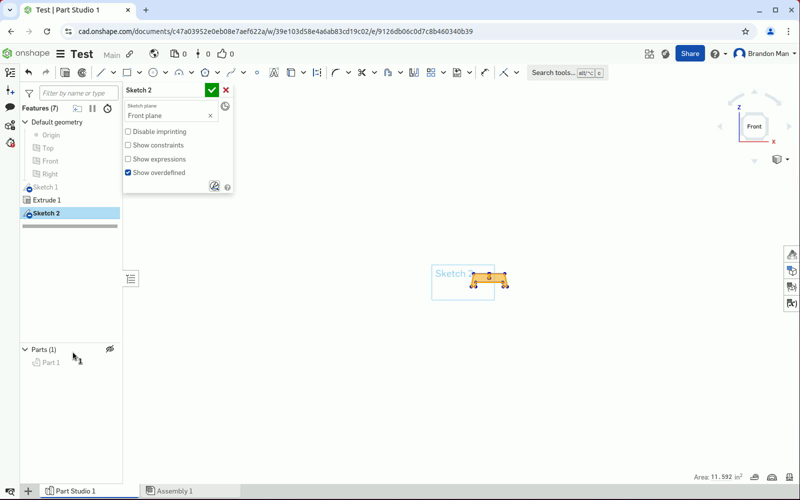
key(shift+y)
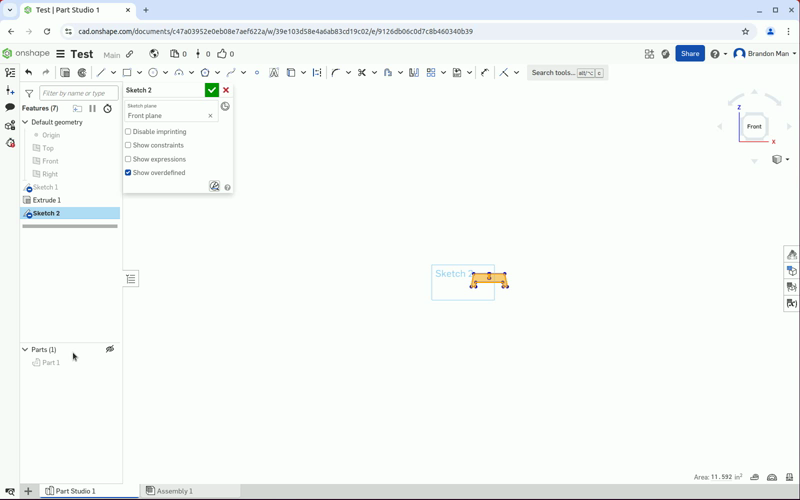
key(shift+e)
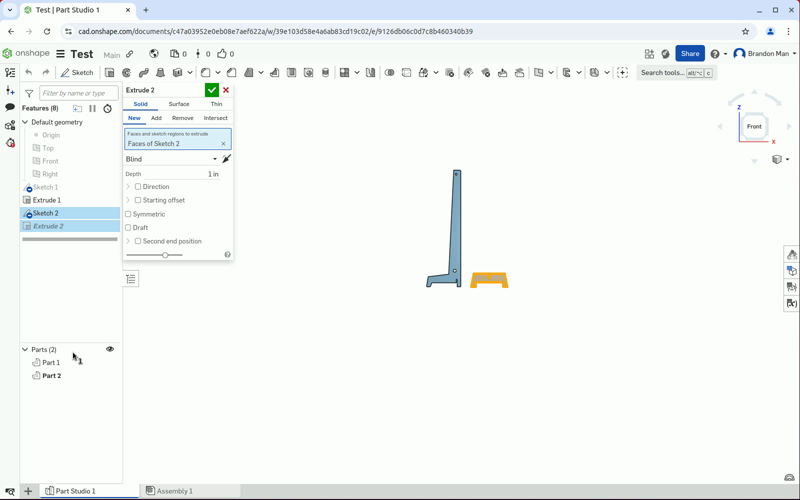
mouse_move(143, 106)
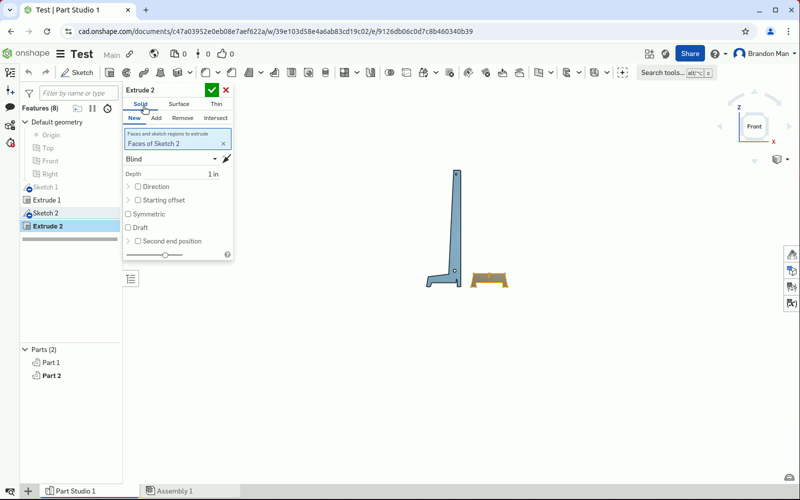
click(143, 106)
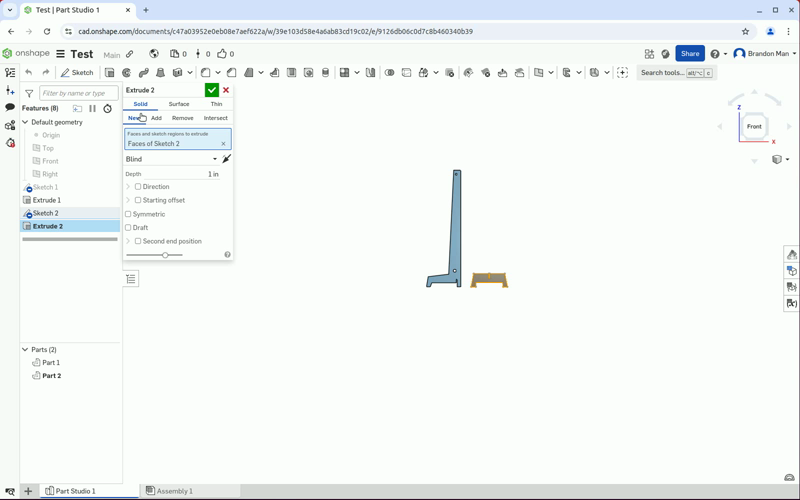
mouse_move(137, 120)
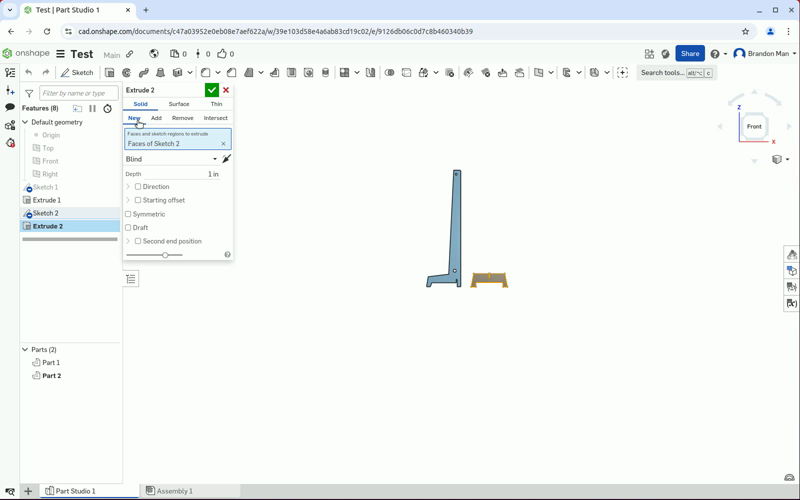
click(137, 120)
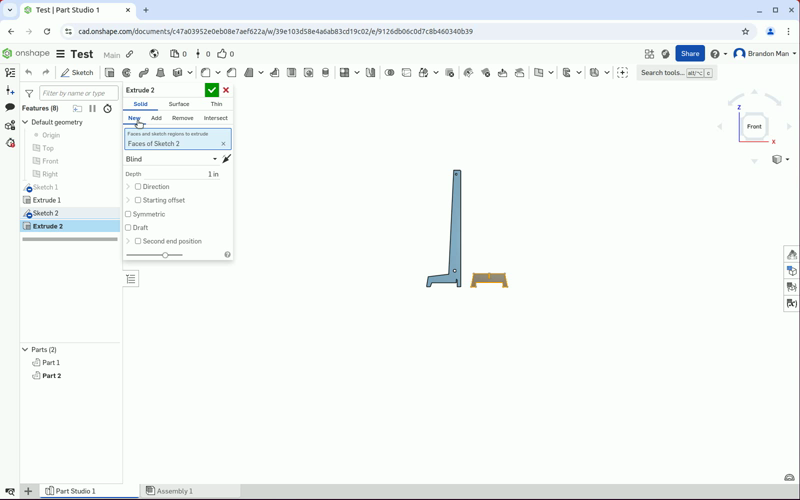
key(tab, 4)
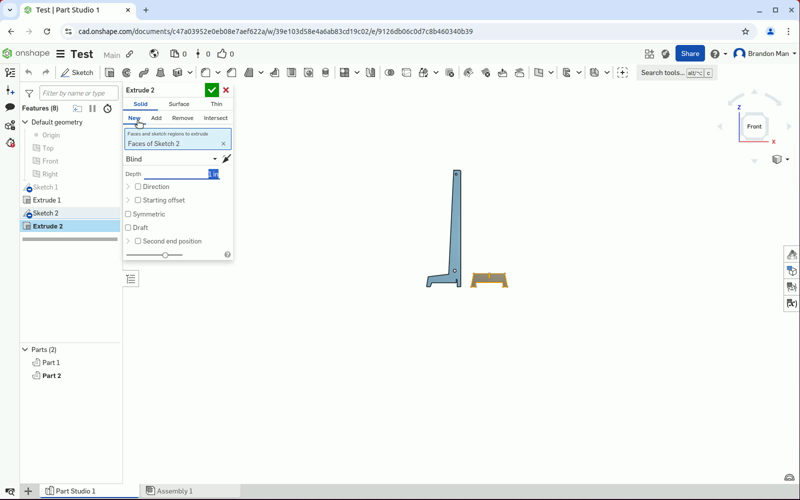
text(0.241)
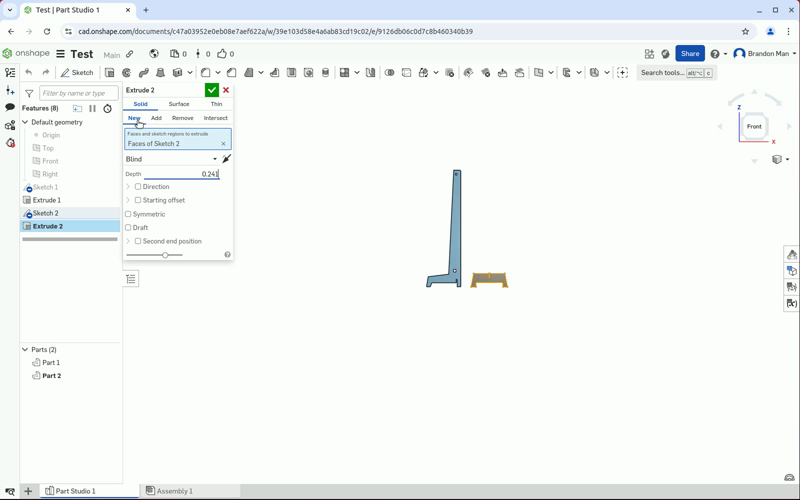
key(enter)
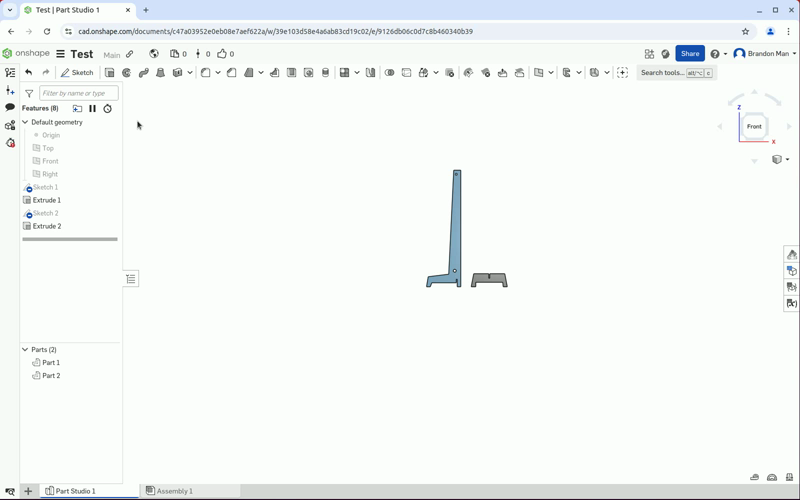
key(shift+h)
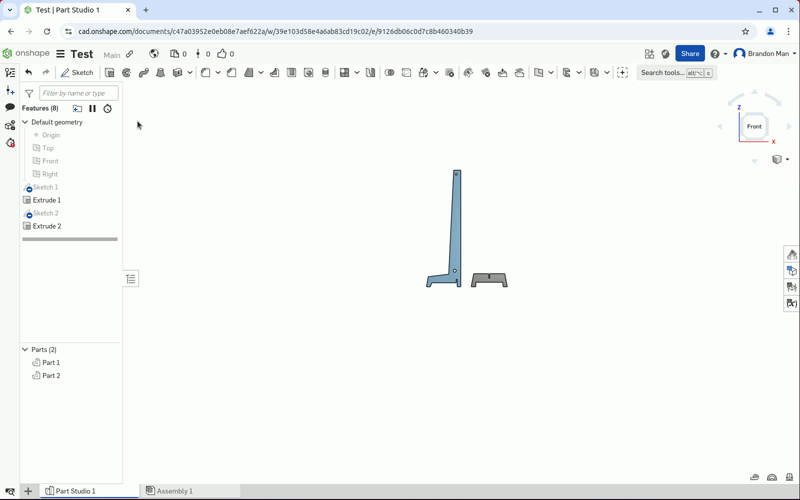
key(shift+h)
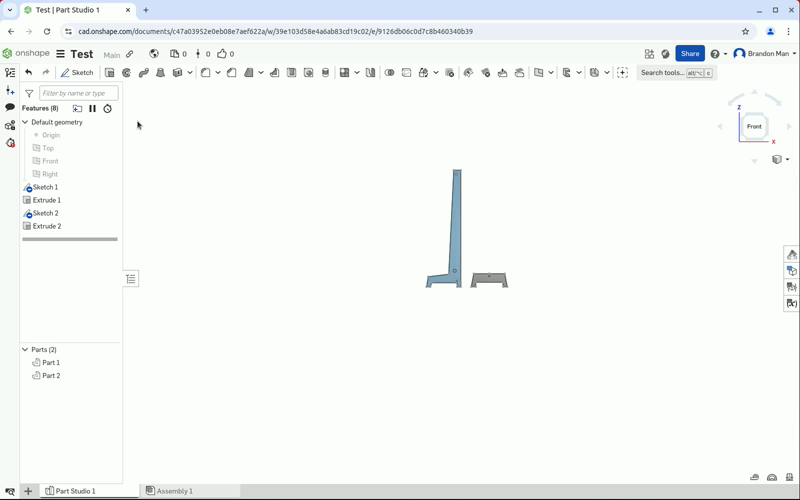
key(shift+7)
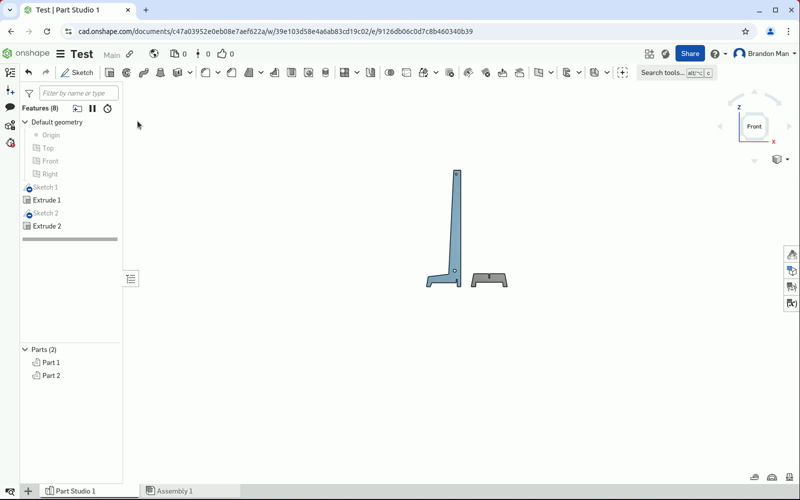
key(left, 2)
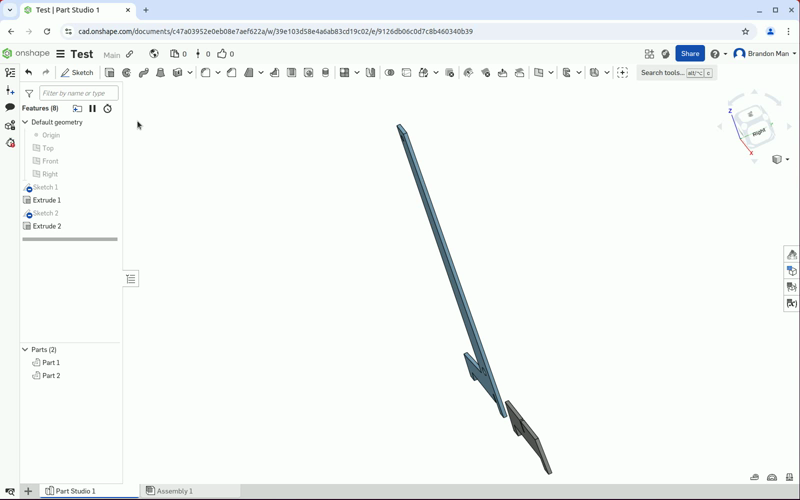
key(down, 2)
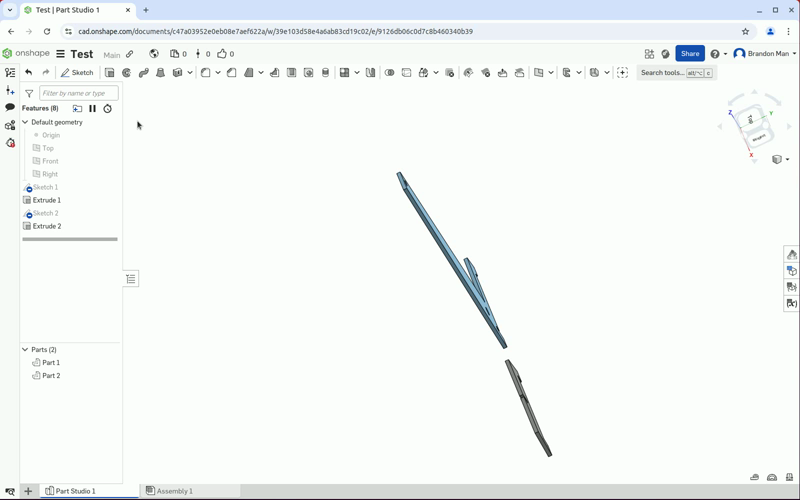
key(up, 2)
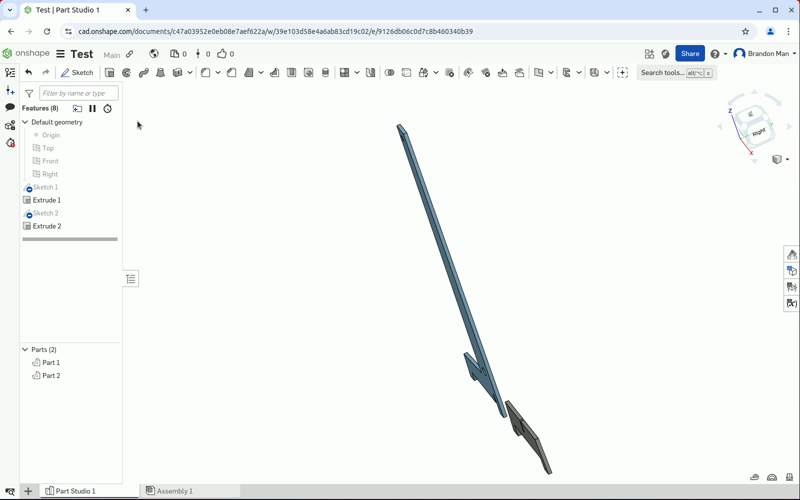
key(right, 2)
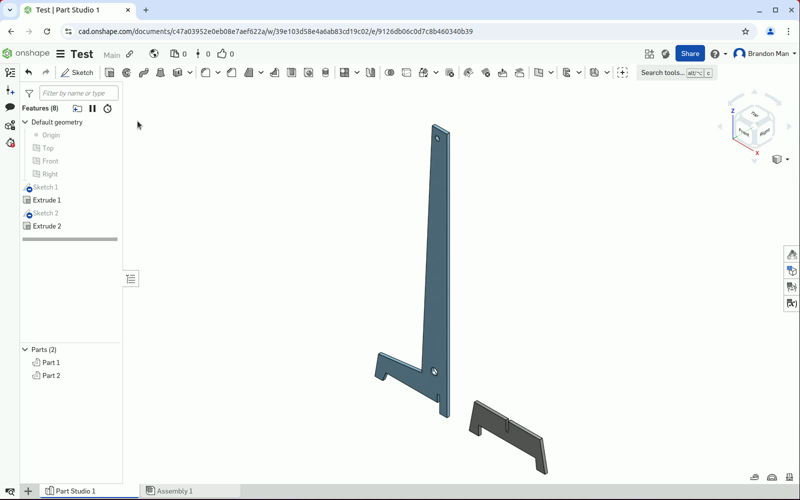
mouse_move(73, 189)
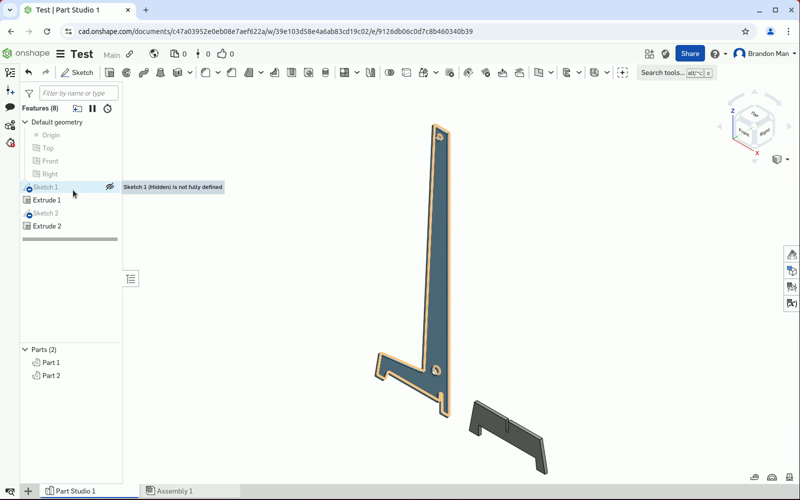
click(73, 189)